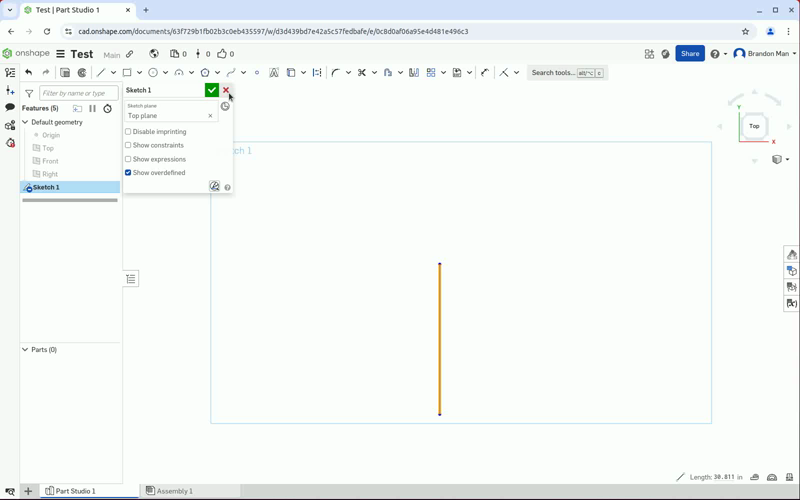
key(shift+h)
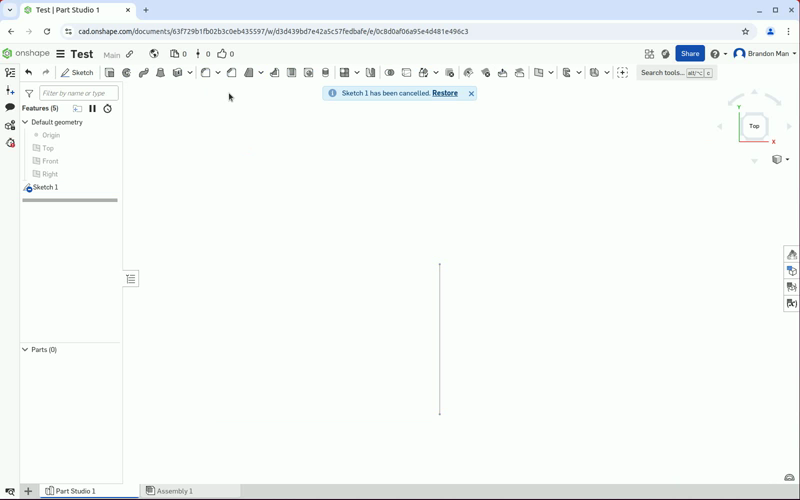
key(shift+s)
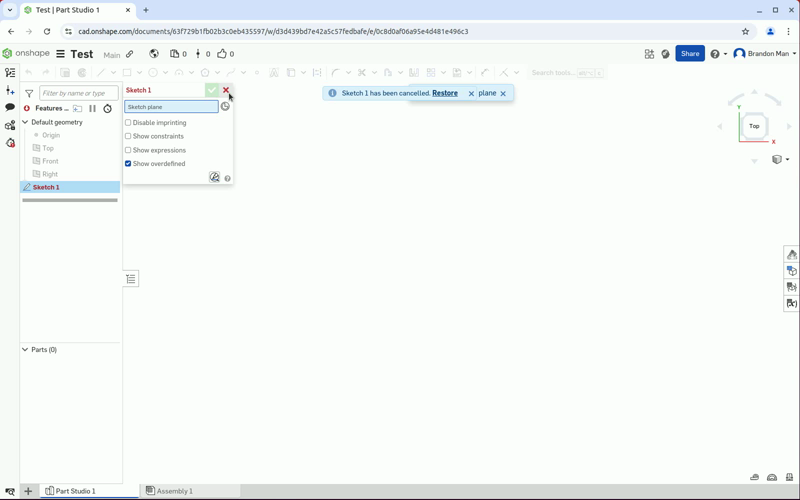
mouse_move(73, 150)
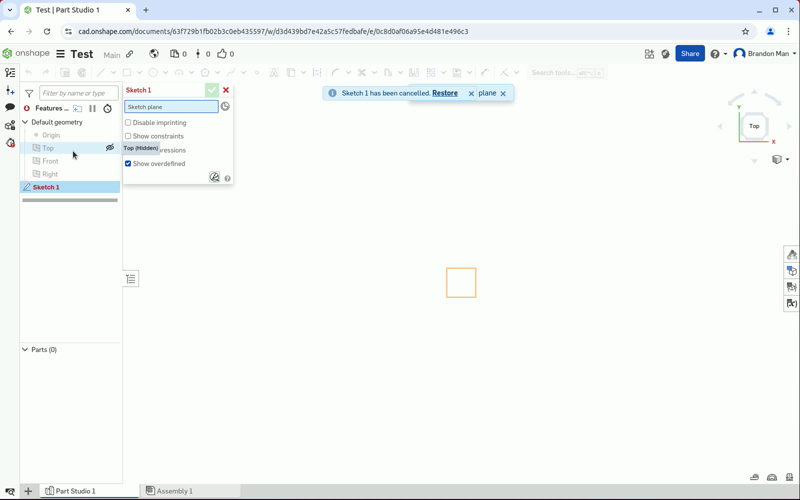
click(73, 150)
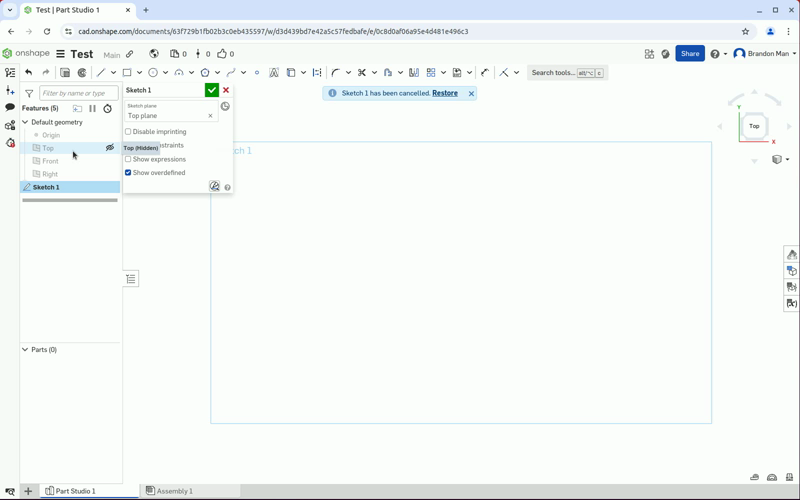
mouse_move(73, 352)
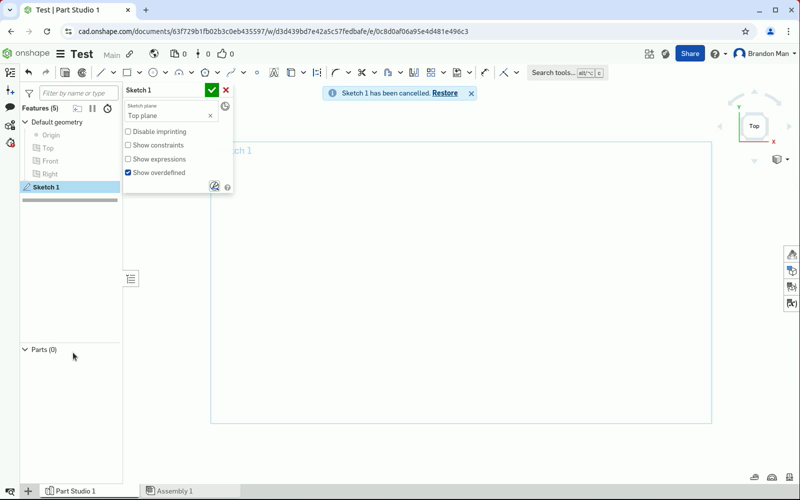
key(y)
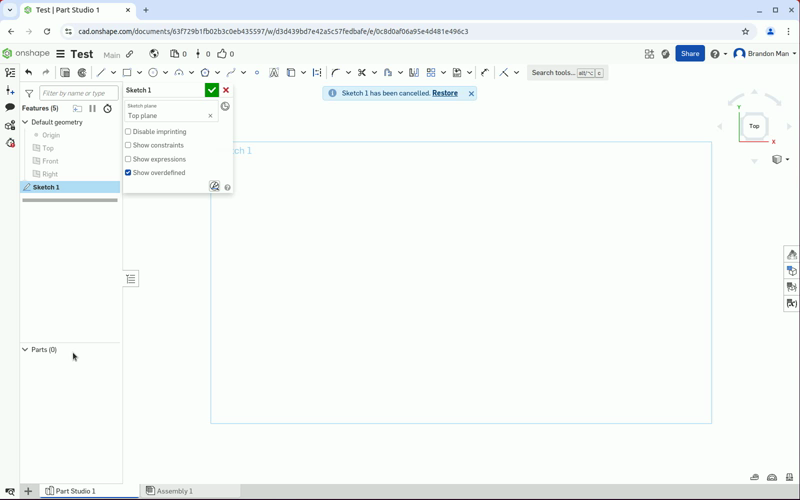
key(l)
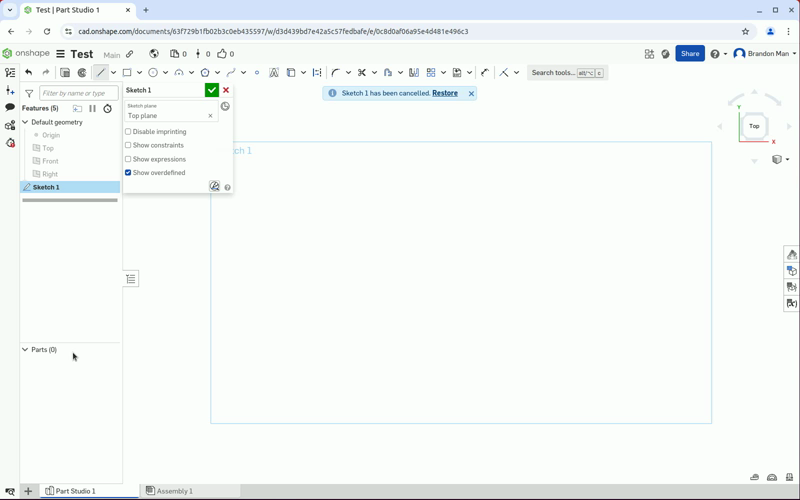
key_down(shift)
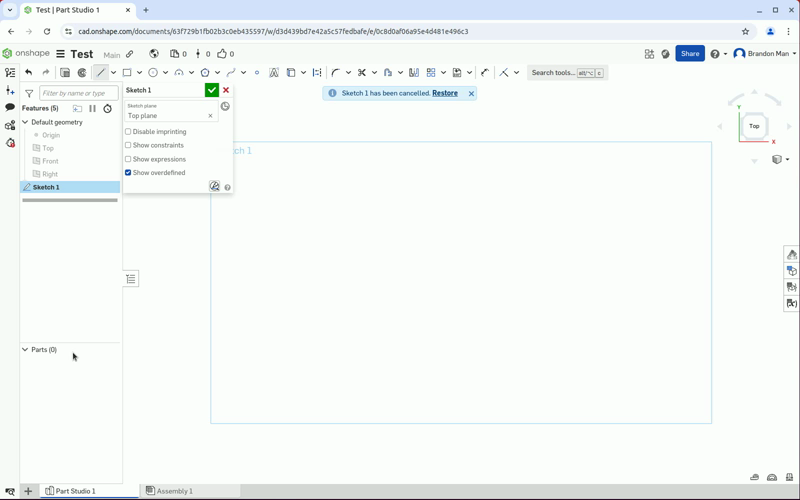
mouse_move(460, 282)
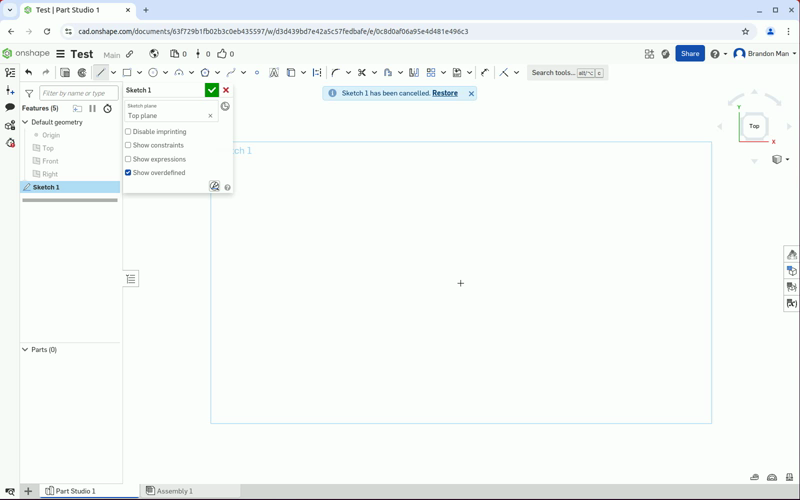
click(460, 282)
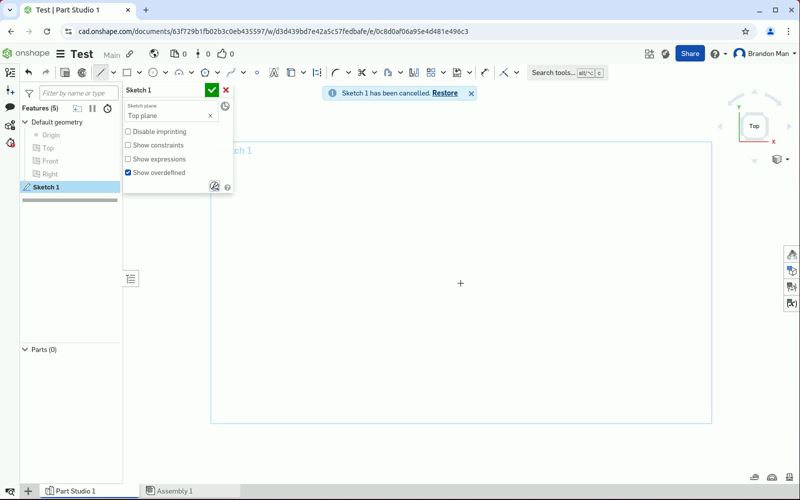
key_up(shift)
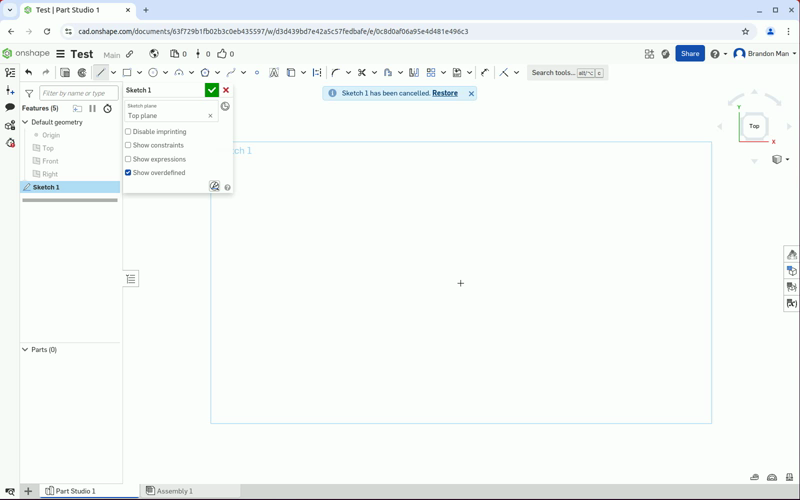
key_down(shift)
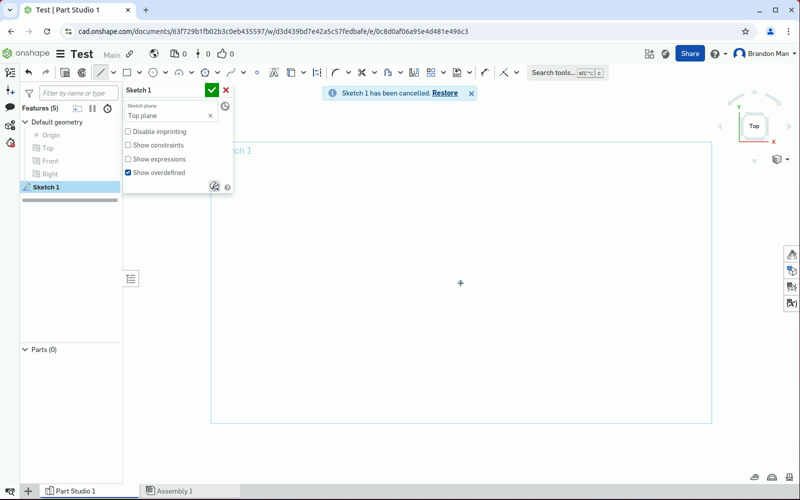
mouse_move(536, 282)
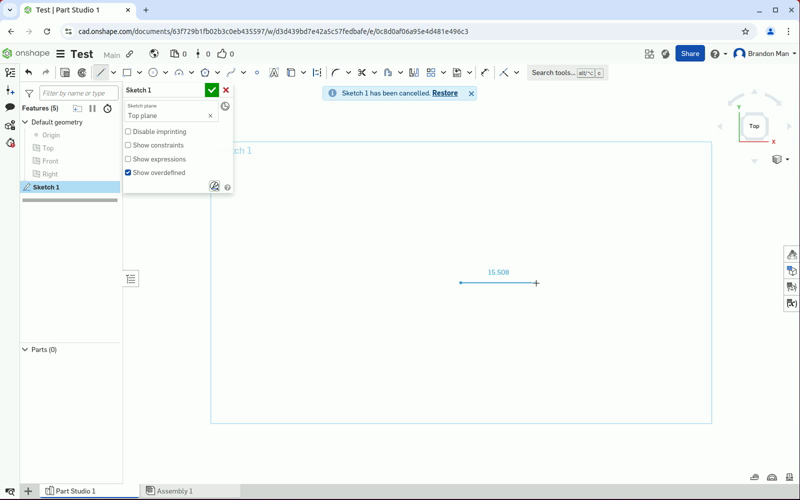
click(536, 282)
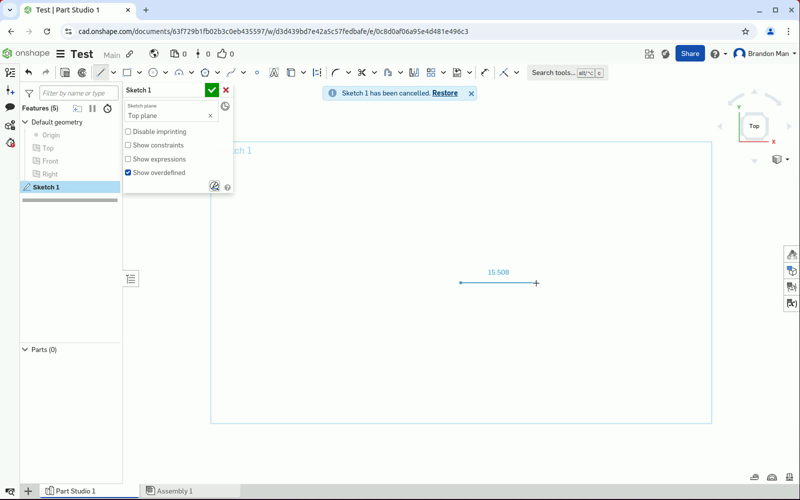
key_up(shift)
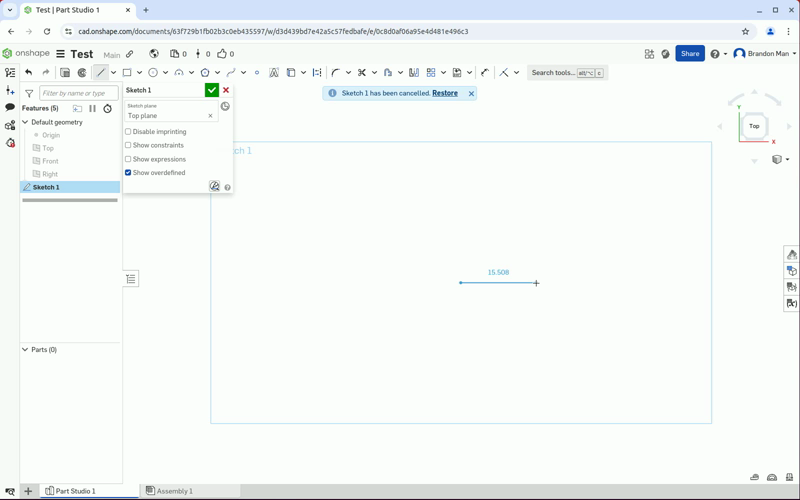
key_down(shift)
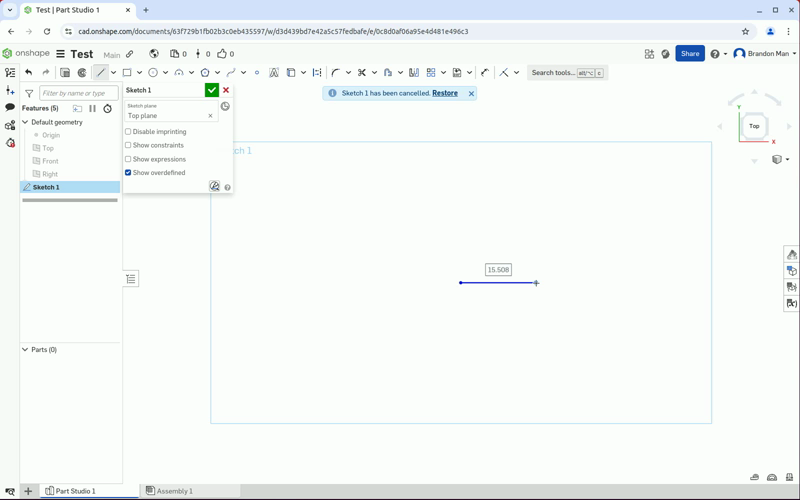
mouse_move(536, 190)
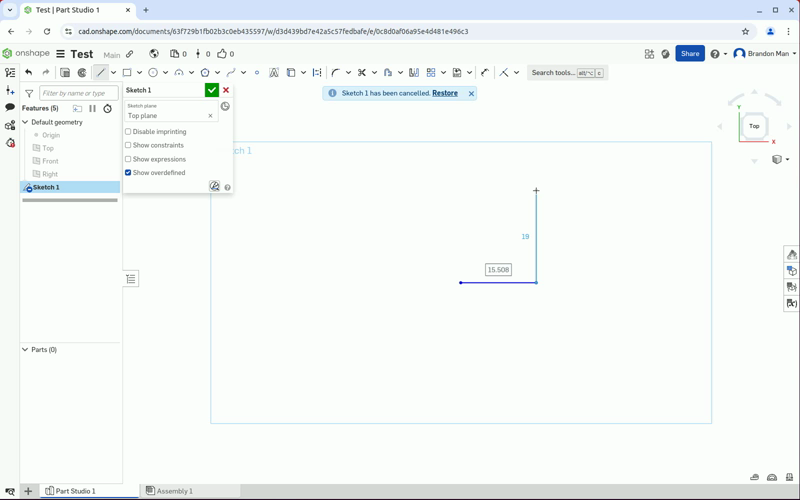
click(536, 190)
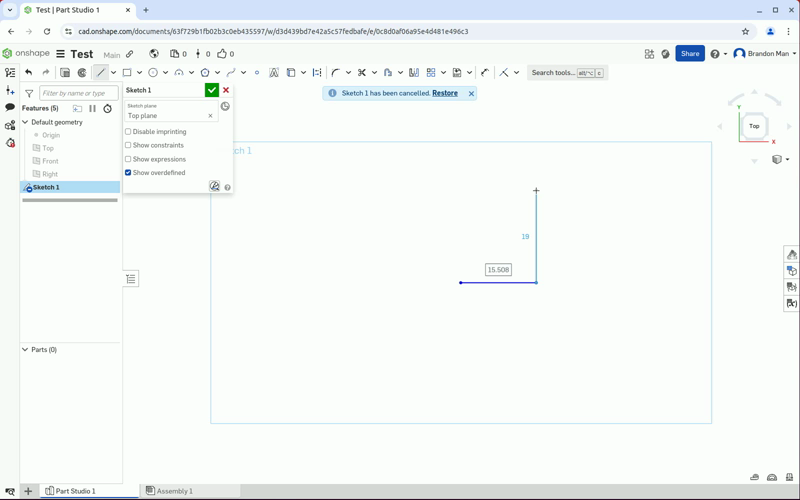
key_up(shift)
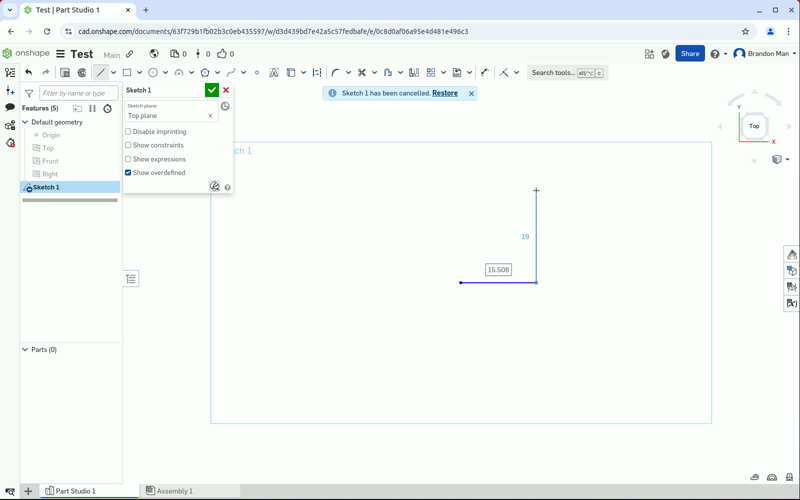
key_down(shift)
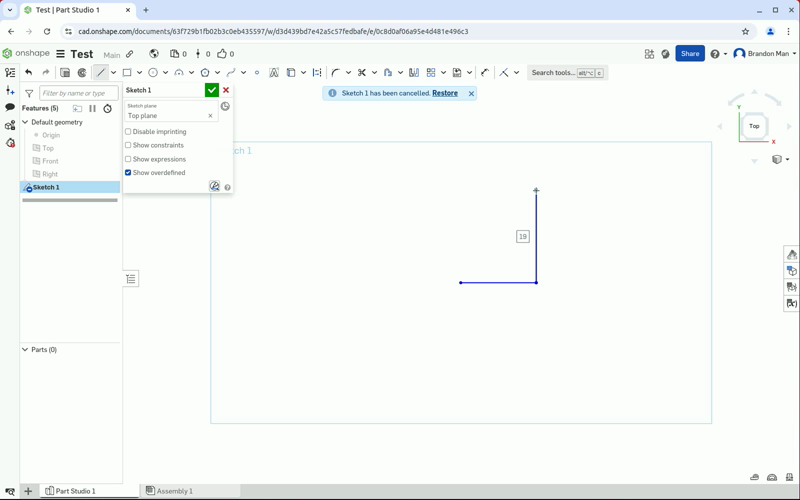
mouse_move(460, 190)
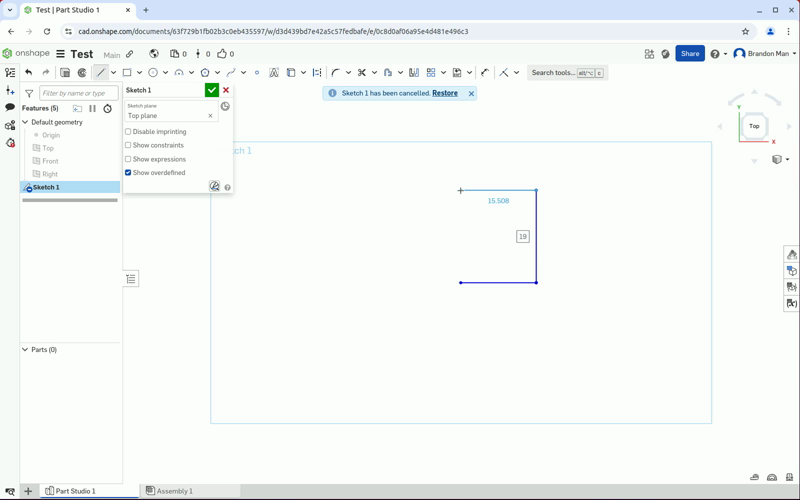
click(460, 190)
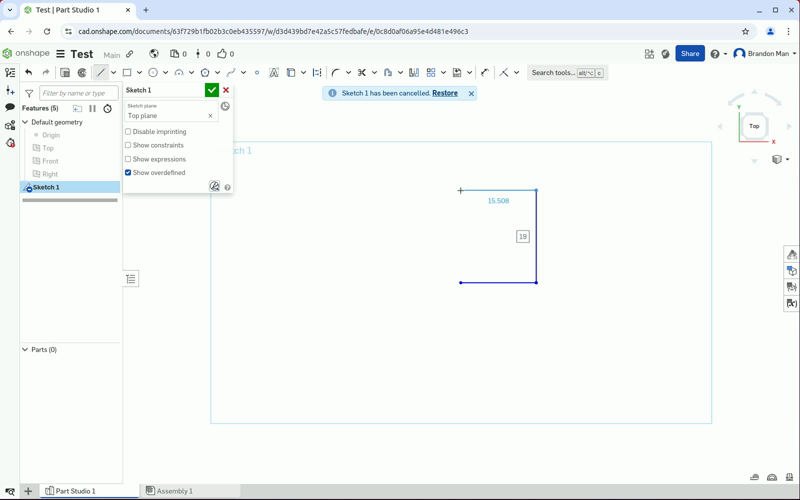
key_up(shift)
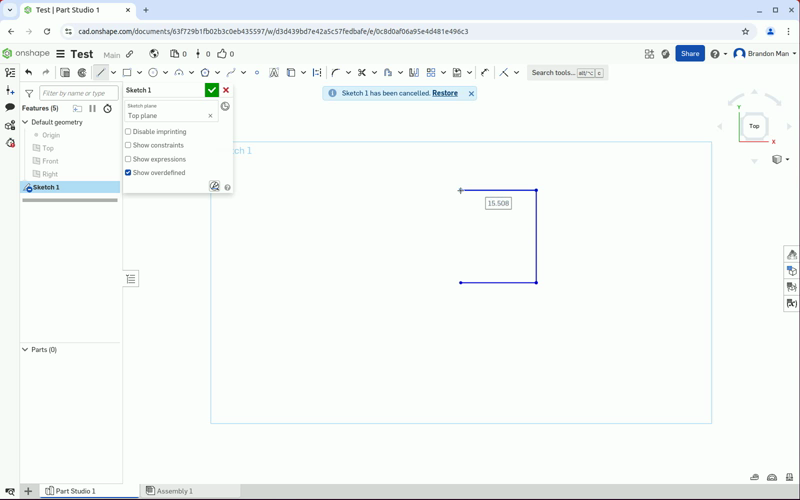
key_down(shift)
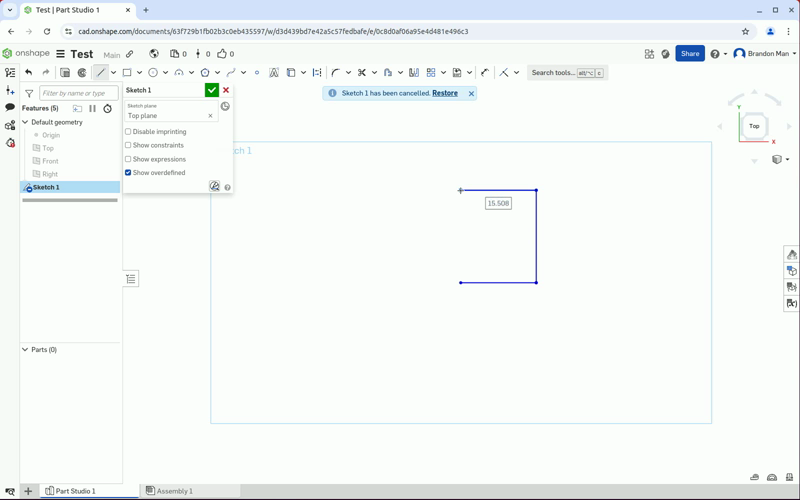
mouse_move(460, 282)
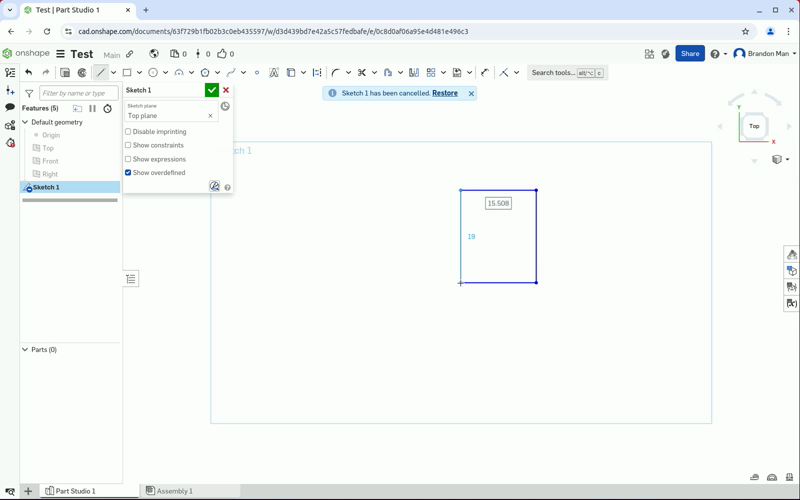
key_up(shift)
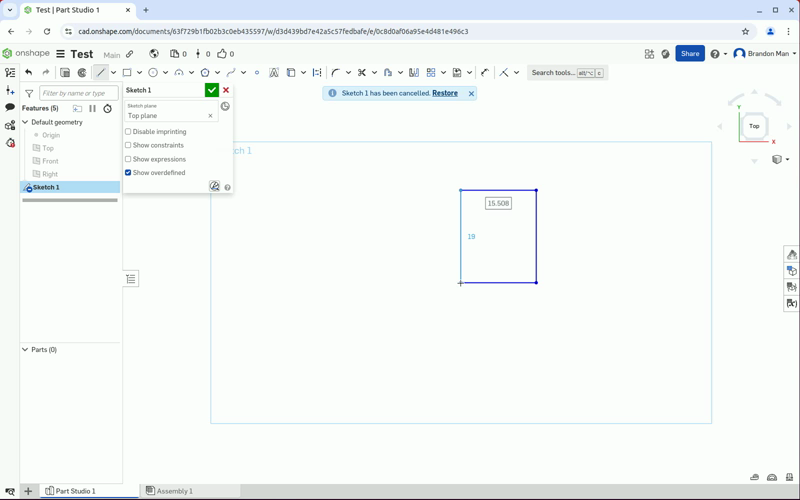
click(460, 282)
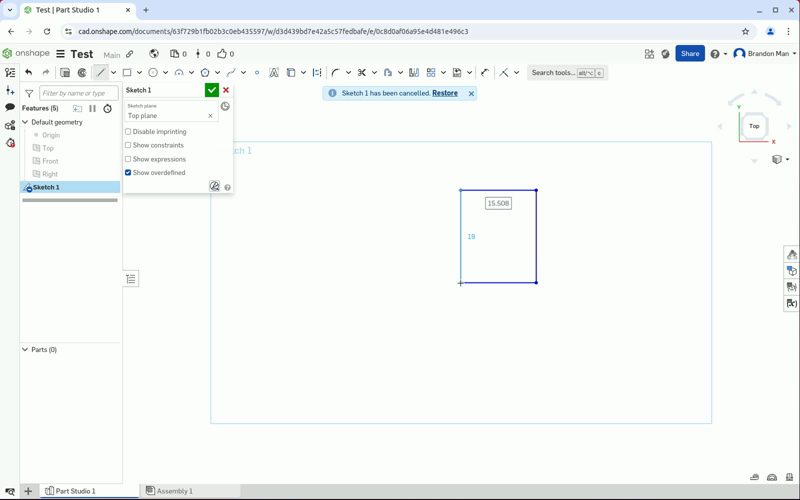
key(esc)
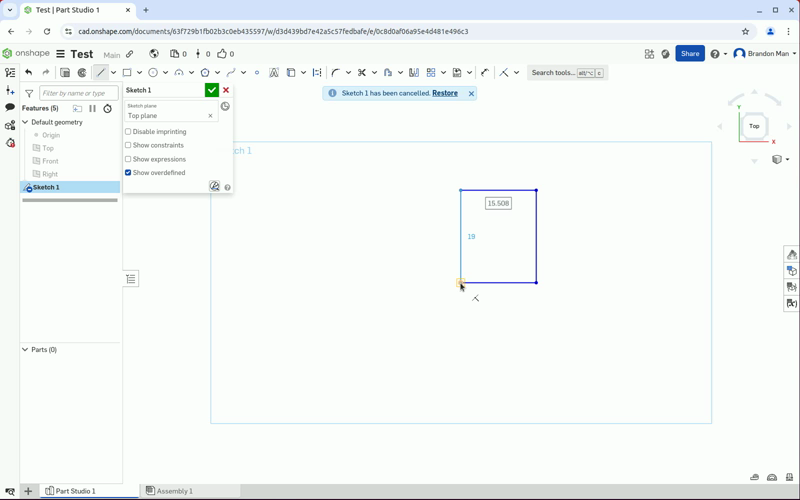
mouse_move(470, 272)
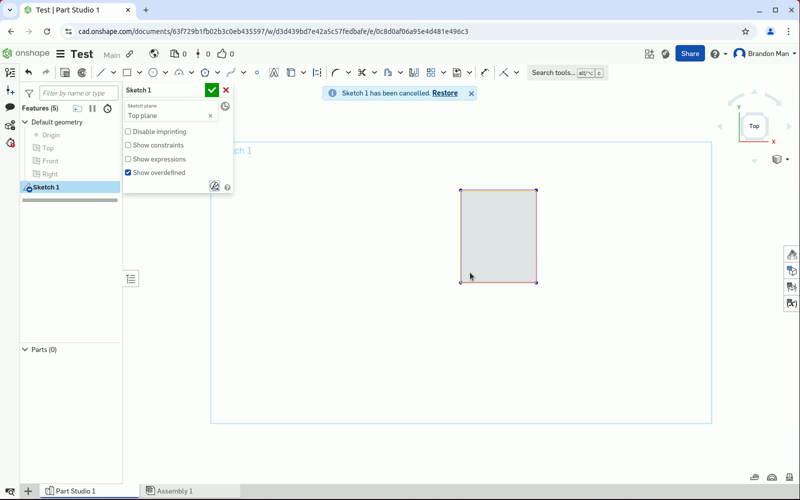
click(470, 272)
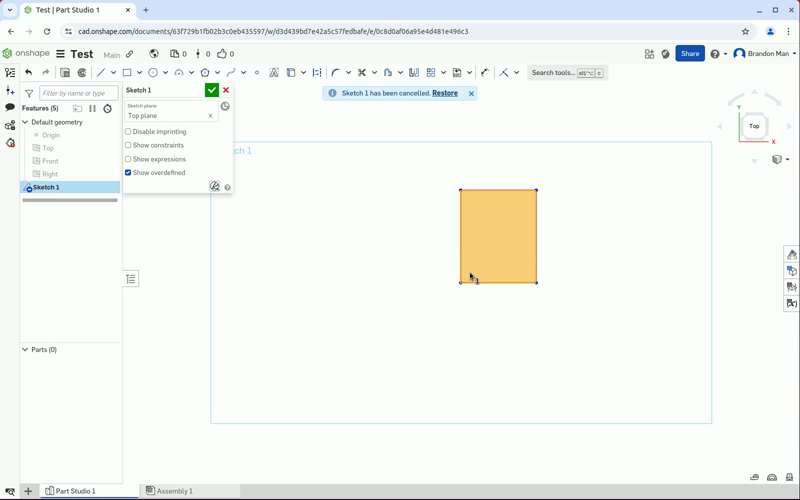
mouse_move(73, 352)
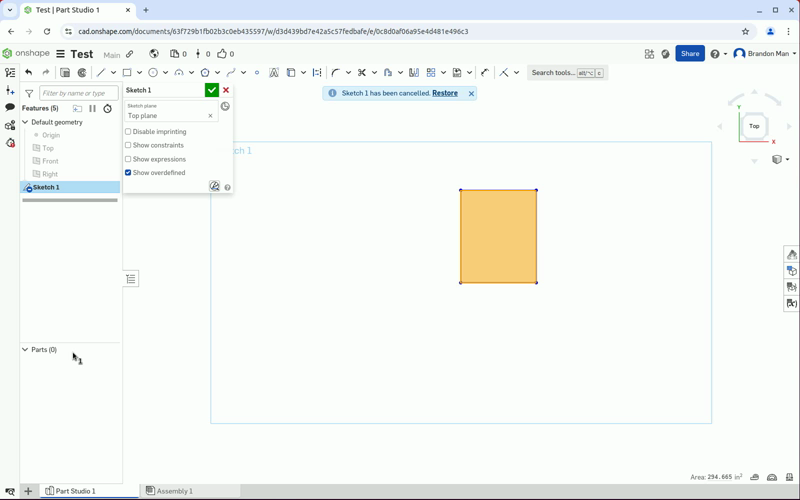
key(shift+y)
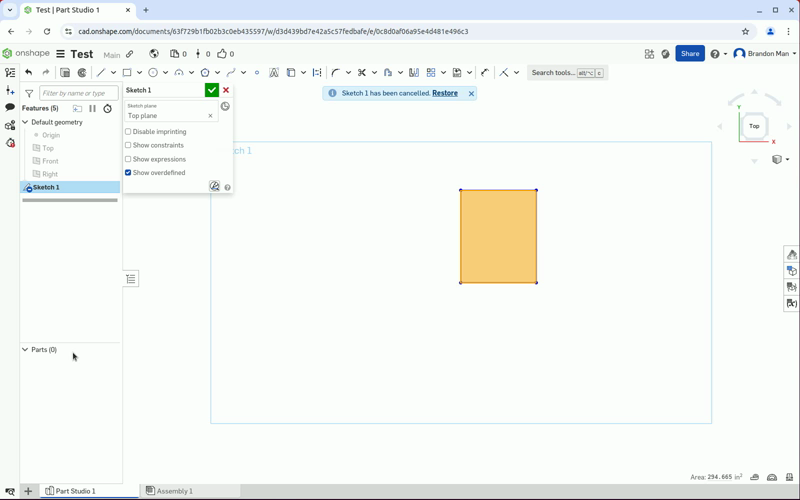
key(shift+e)
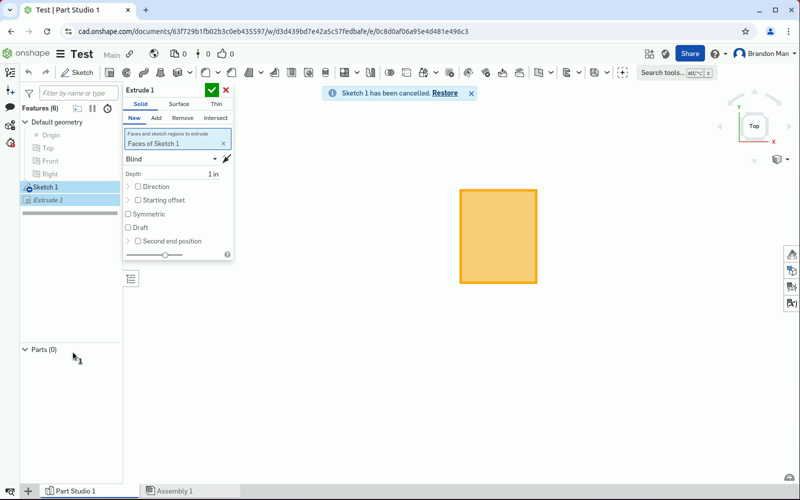
mouse_move(143, 106)
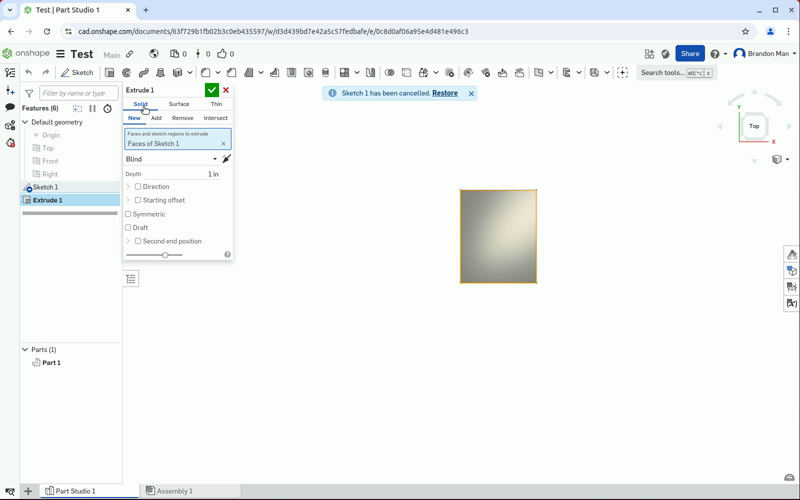
click(143, 106)
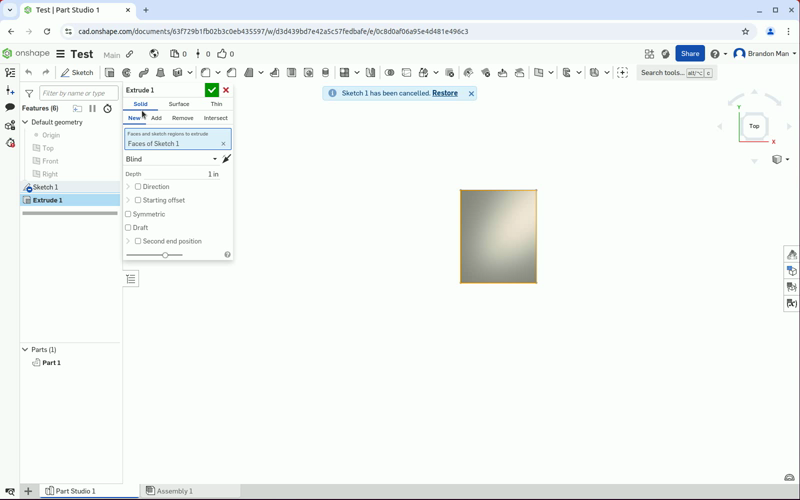
mouse_move(137, 120)
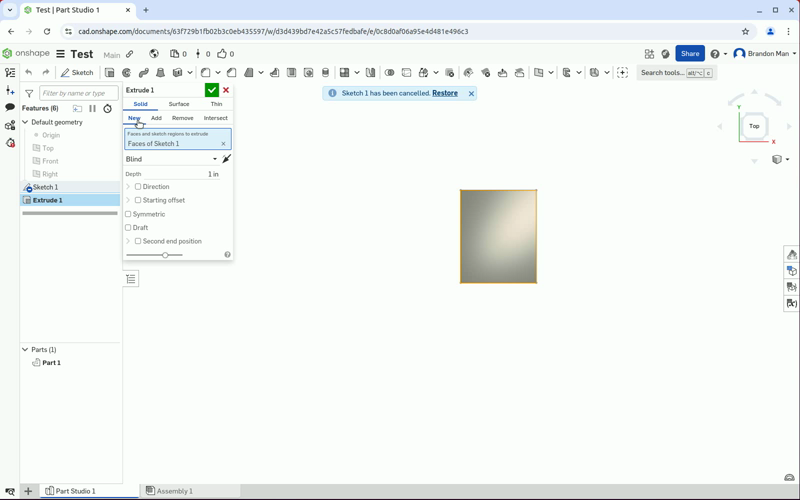
click(137, 120)
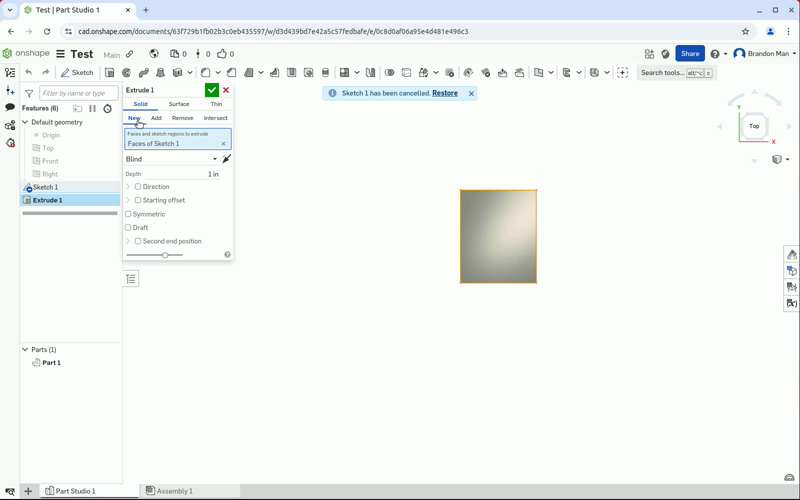
key(tab, 4)
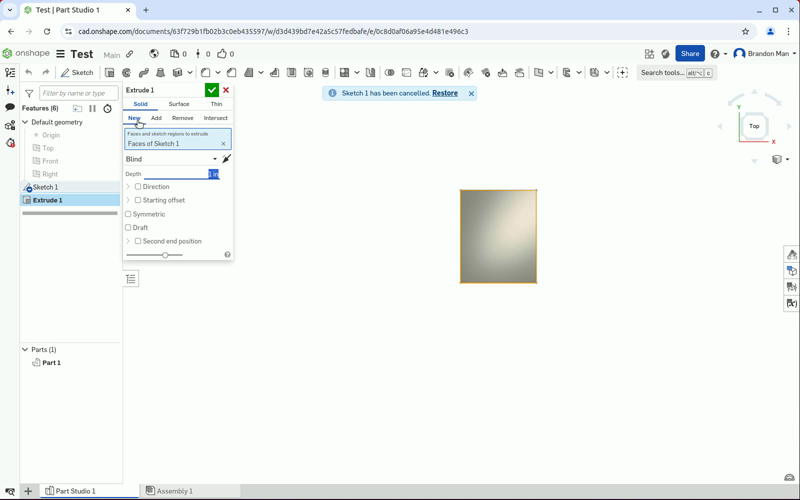
text(0.481)
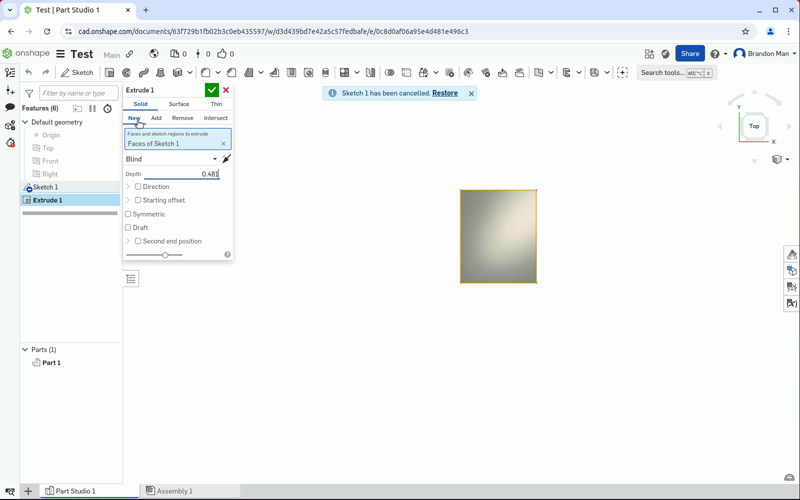
key(enter)
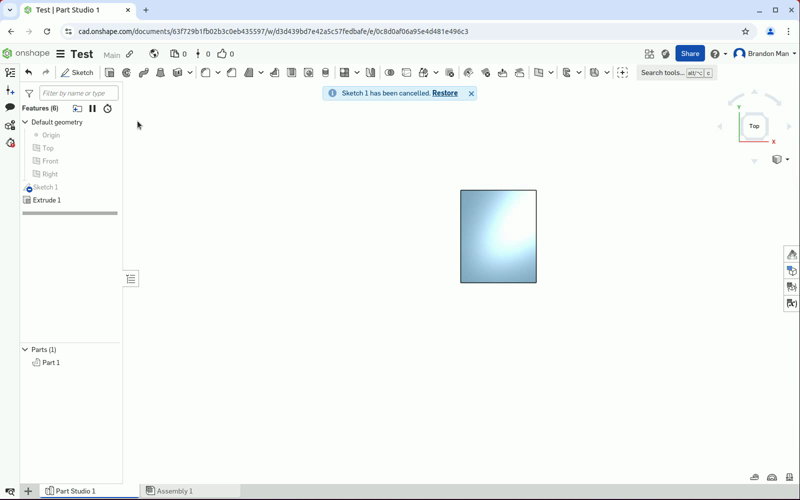
key(shift+h)
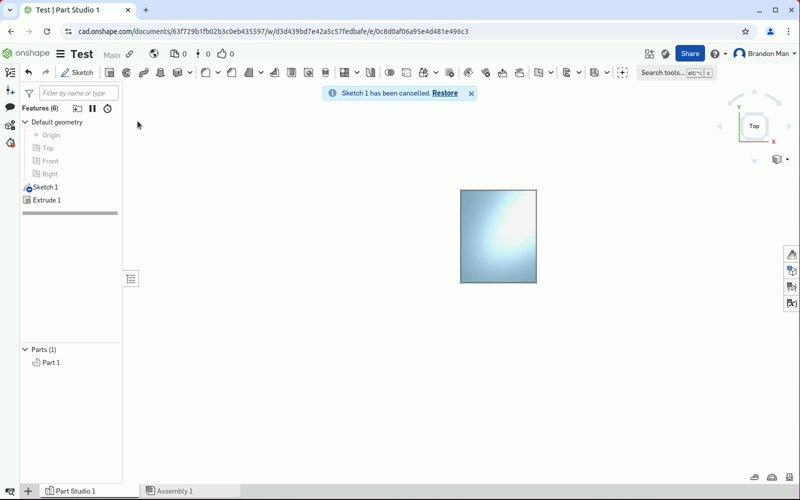
key(shift+h)
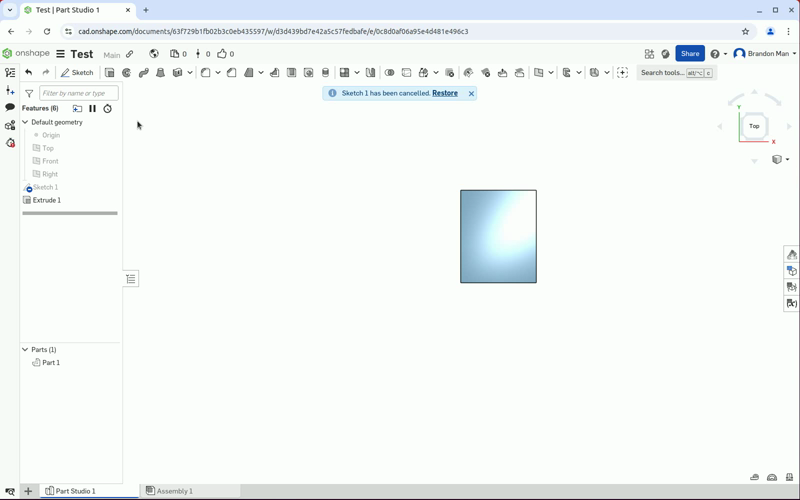
mouse_move(73, 189)
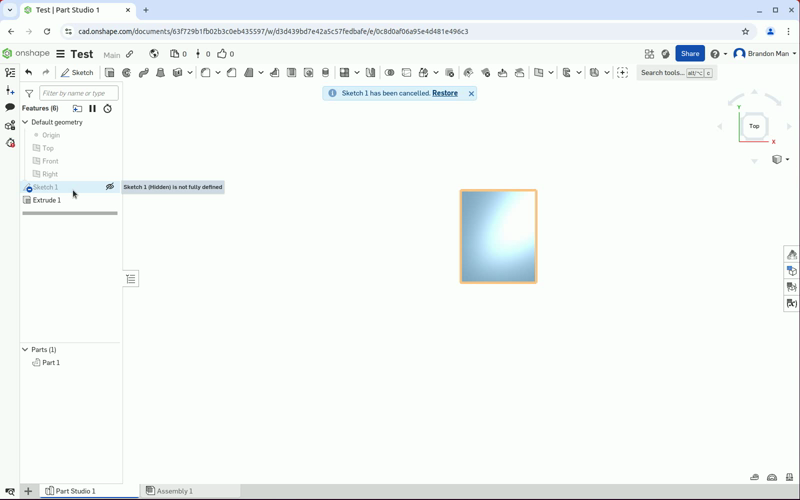
click(73, 189)
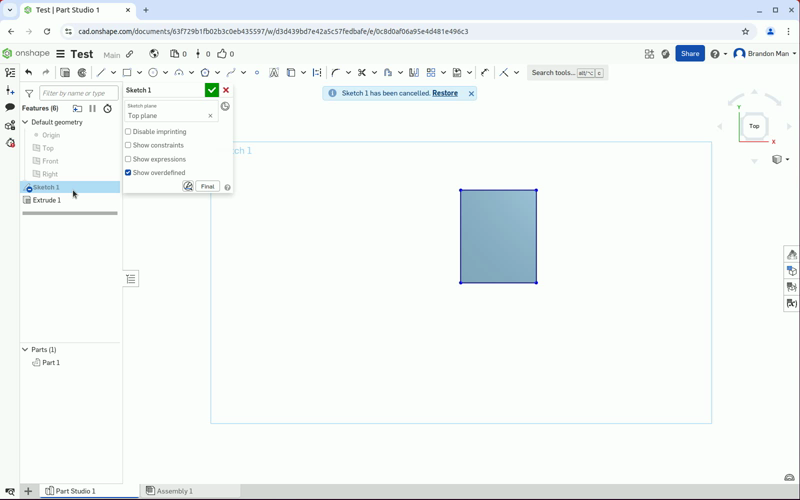
mouse_move(229, 92)
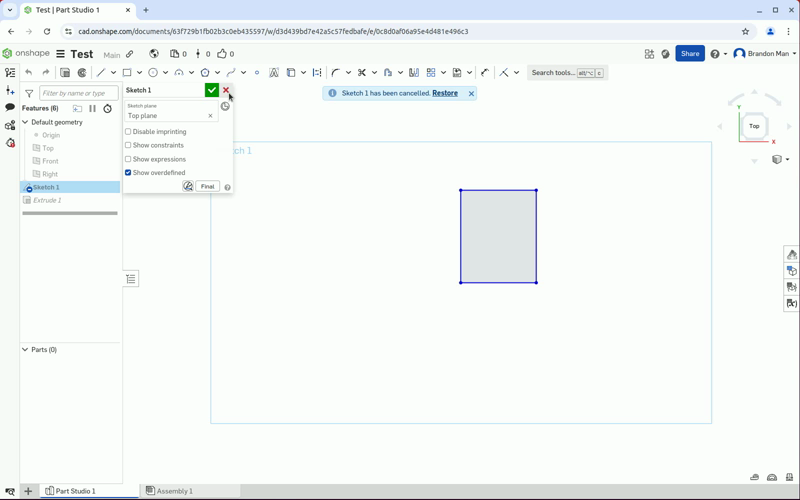
click(229, 92)
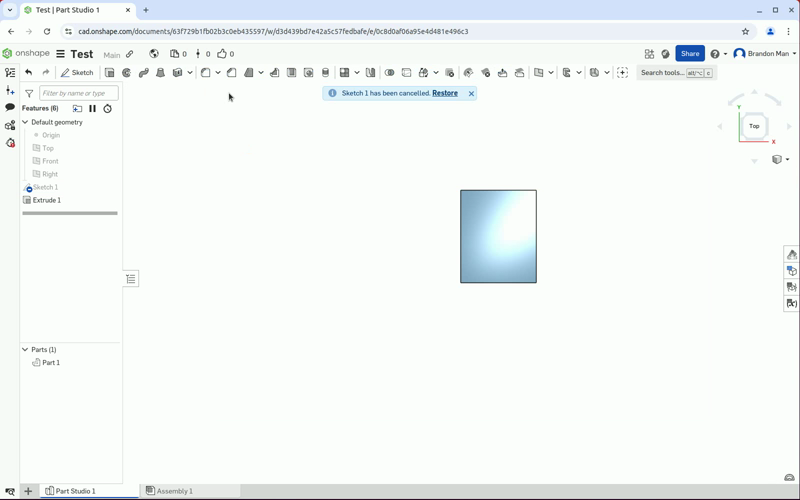
mouse_move(541, 75)
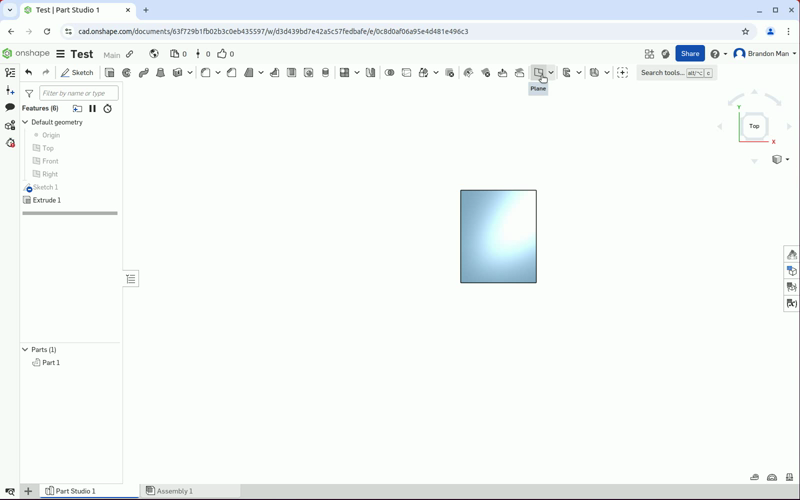
click(541, 75)
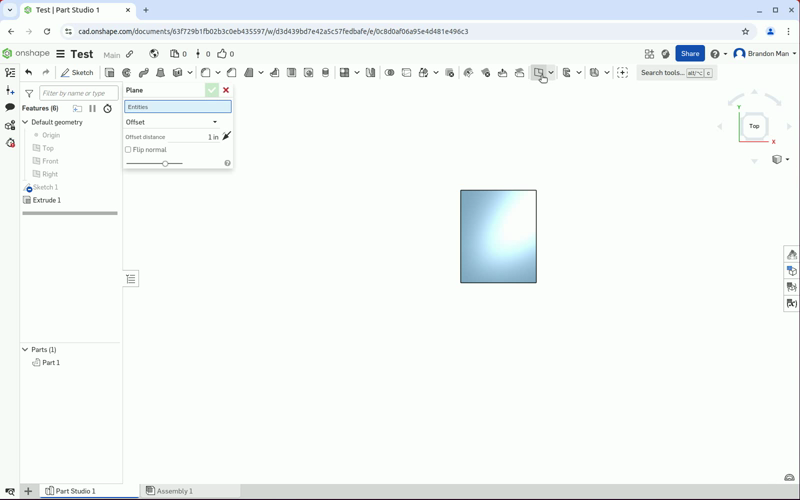
mouse_move(73, 150)
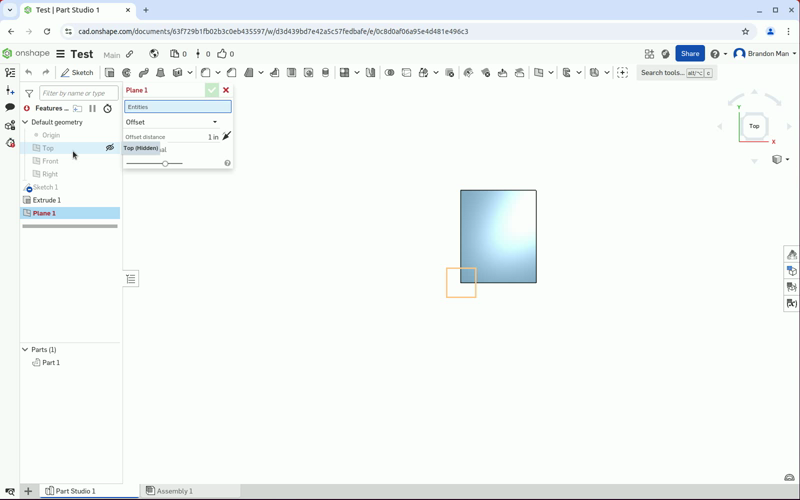
click(73, 150)
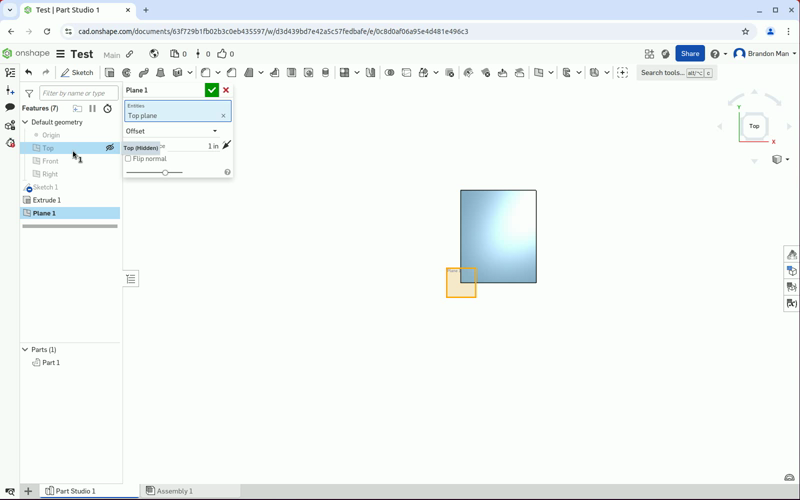
key(tab, 2)
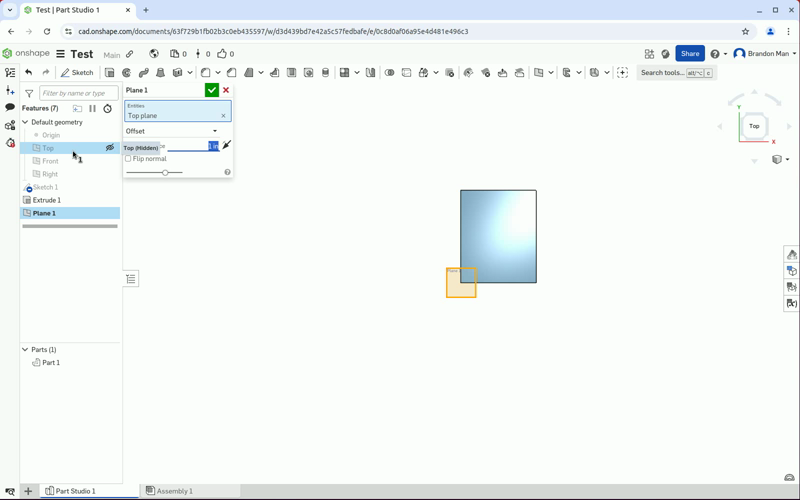
text(0.493)
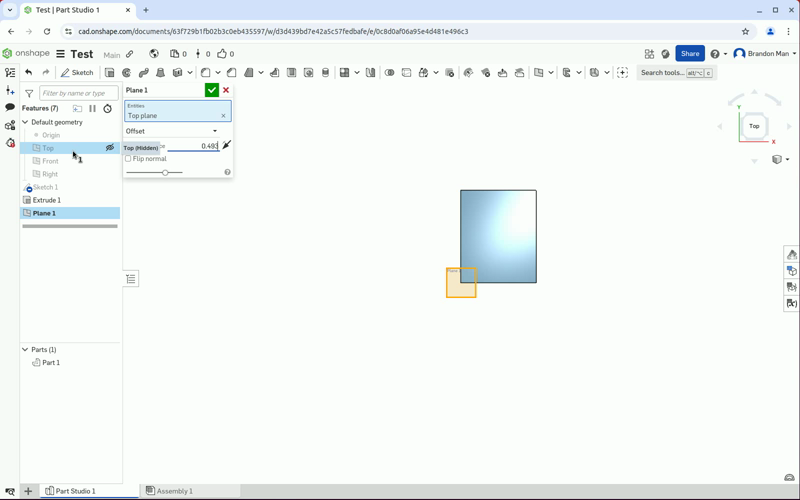
key(enter, 2)
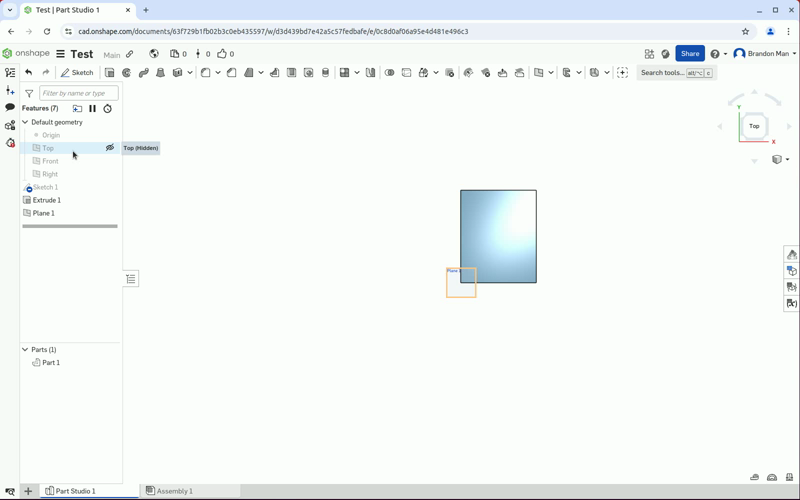
key(shift+s)
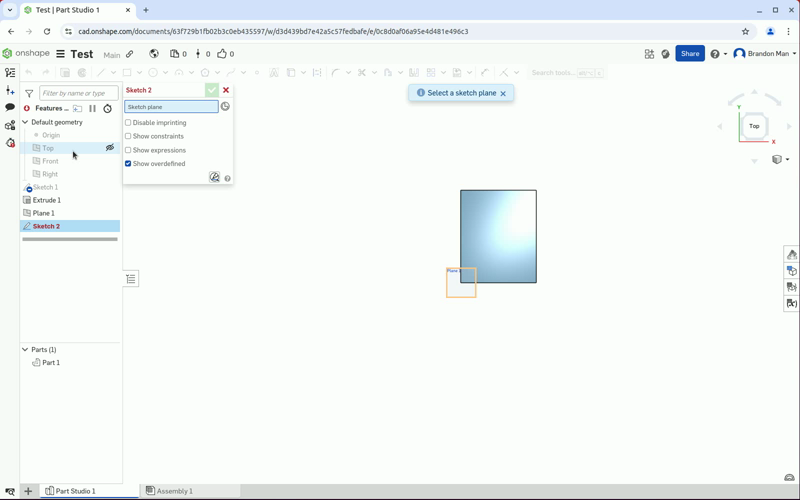
mouse_move(73, 215)
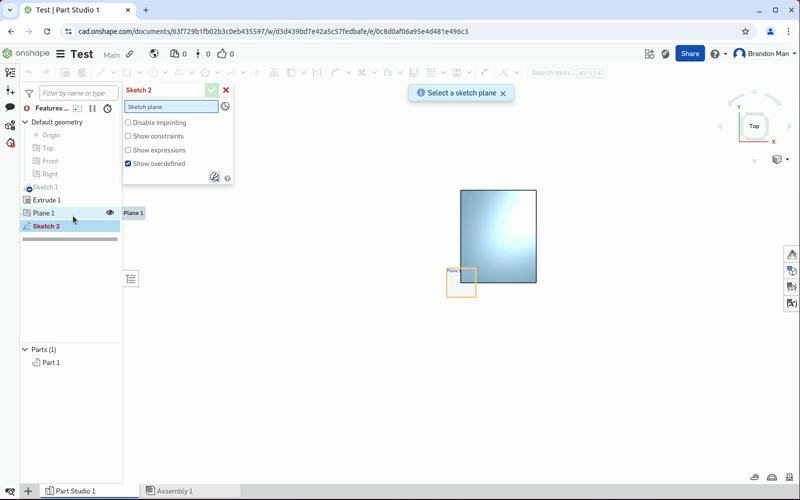
click(73, 215)
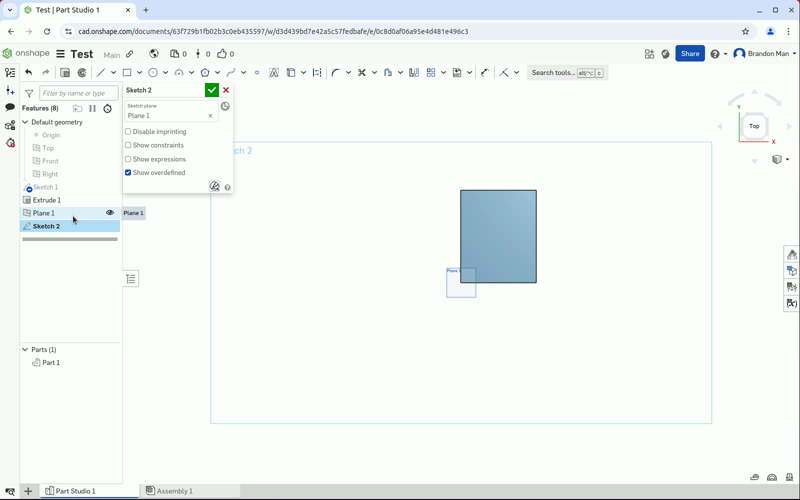
mouse_move(73, 352)
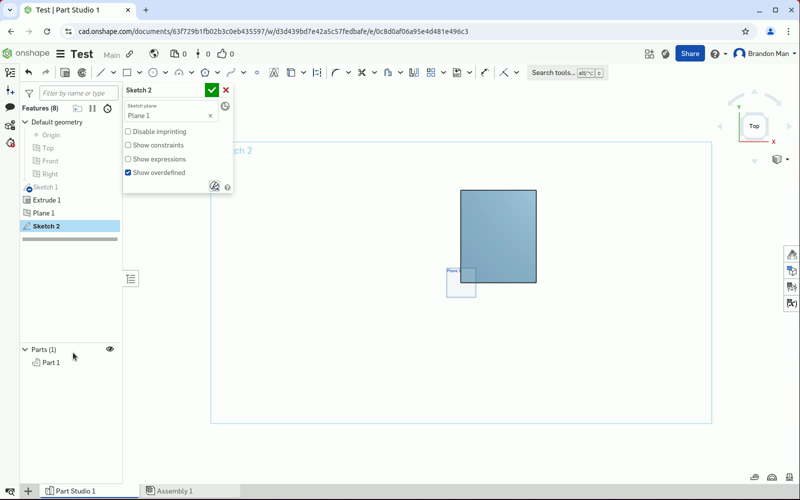
key(y)
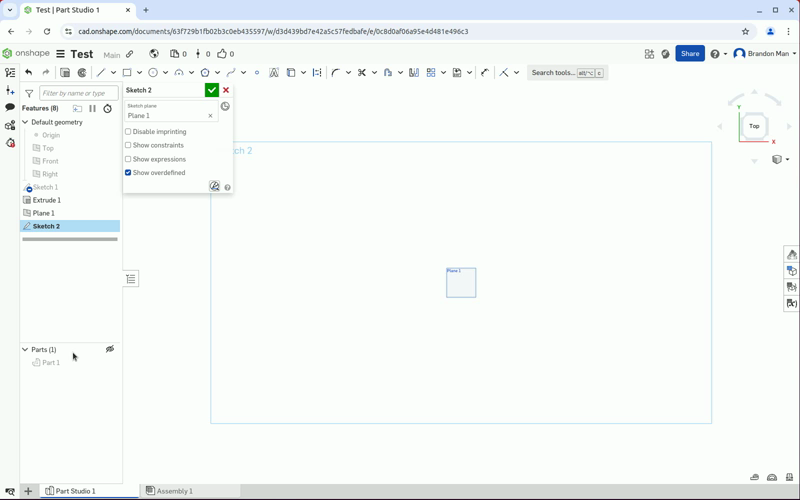
key(l)
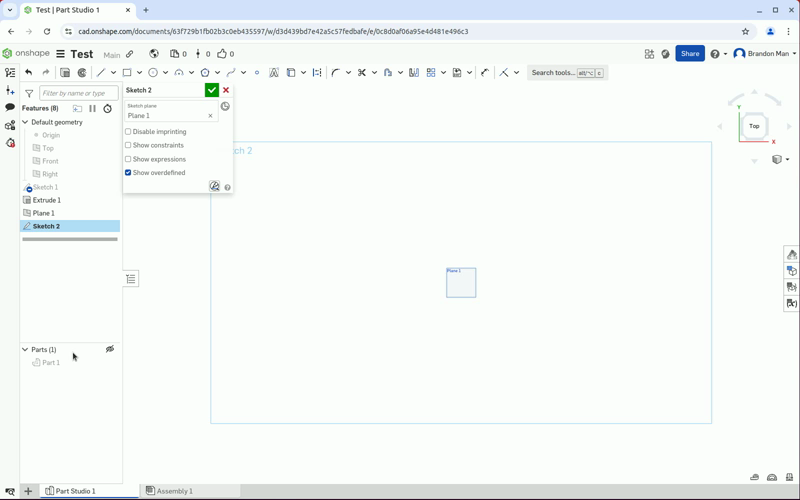
key_down(shift)
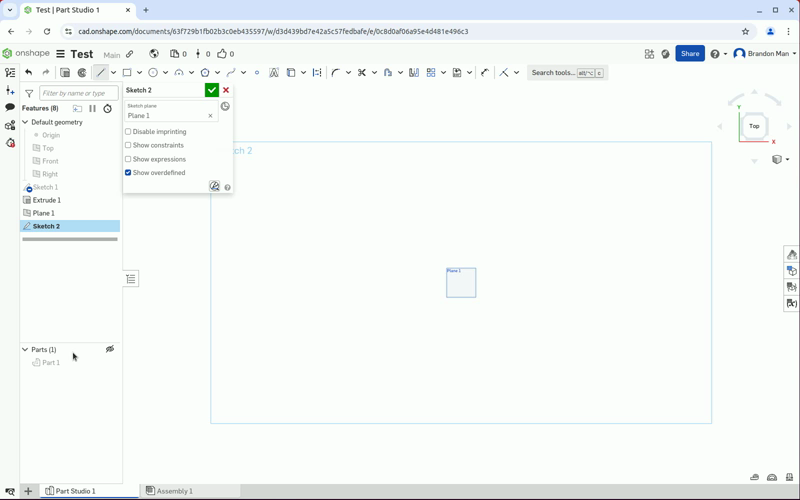
mouse_move(463, 192)
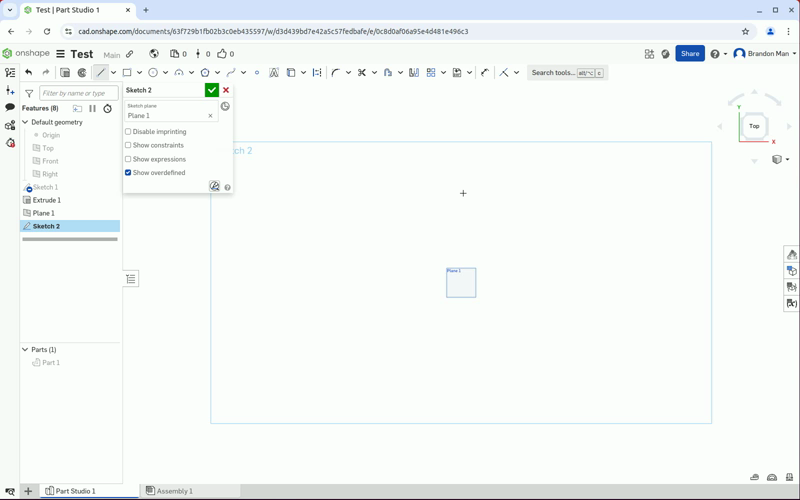
click(463, 192)
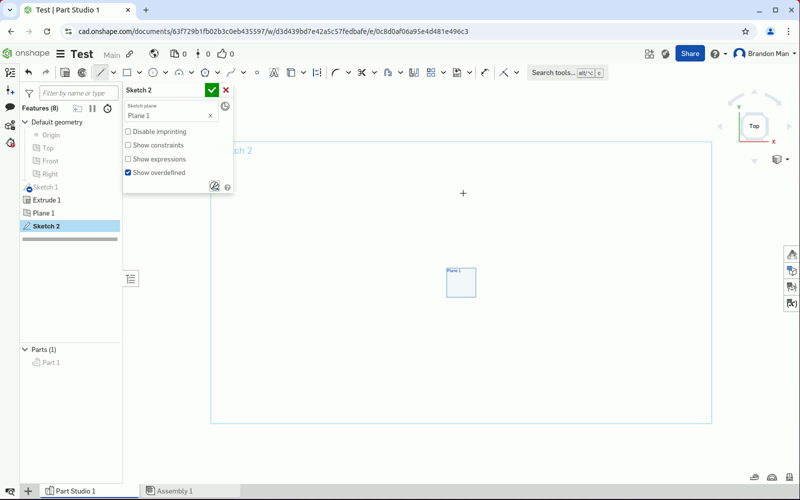
key_up(shift)
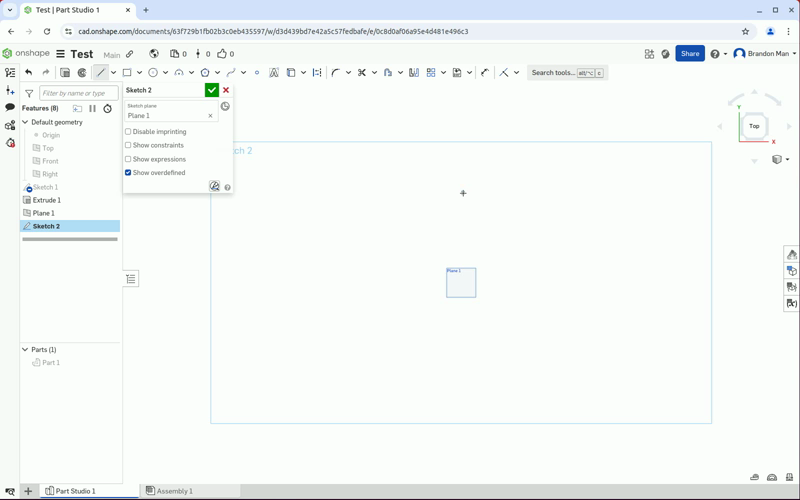
key_down(shift)
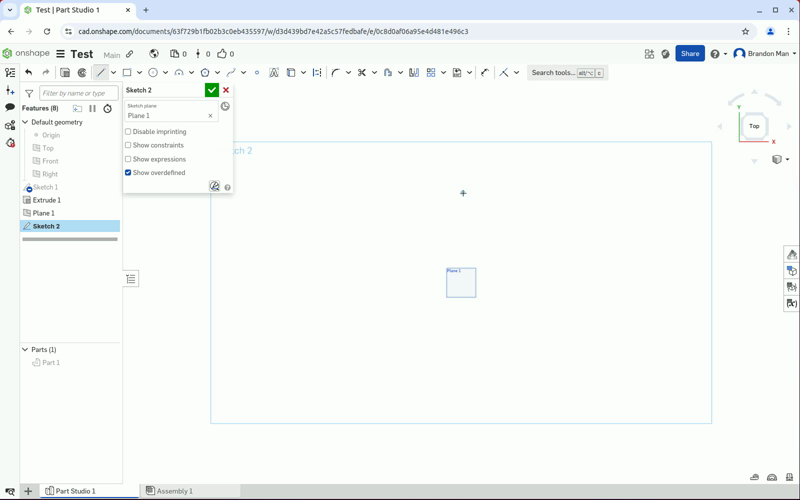
mouse_move(536, 192)
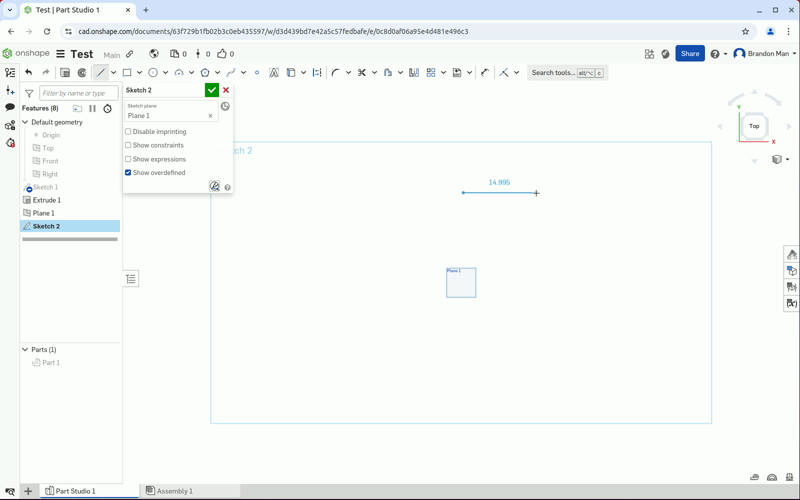
click(536, 192)
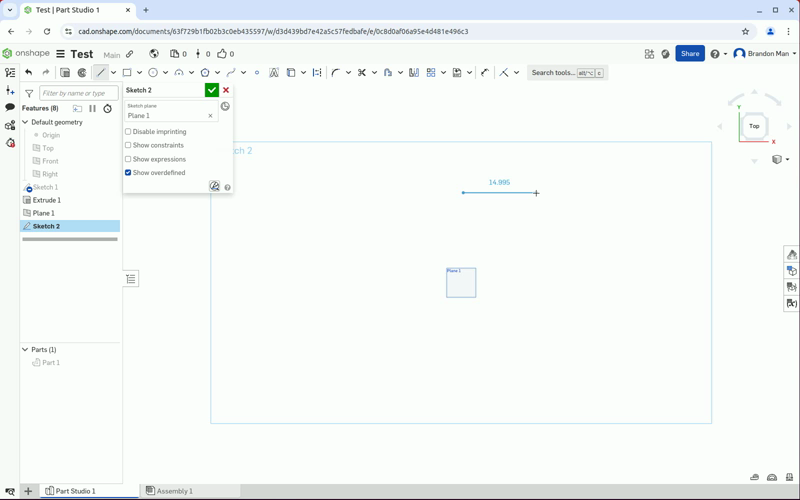
key_up(shift)
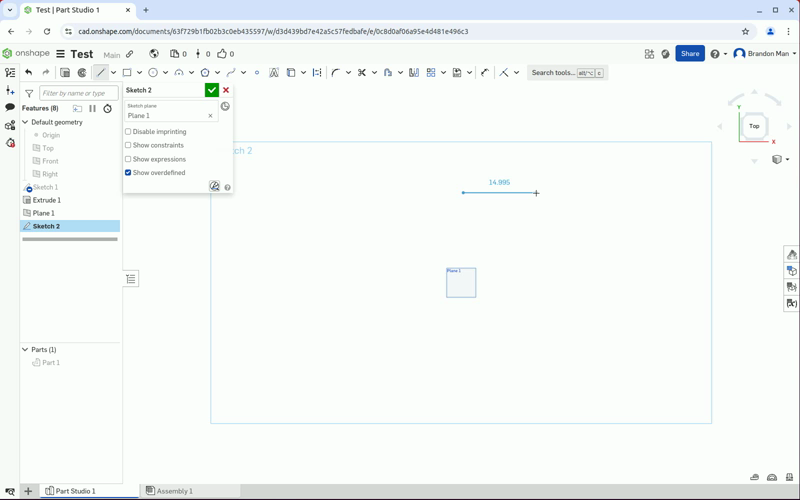
key_down(shift)
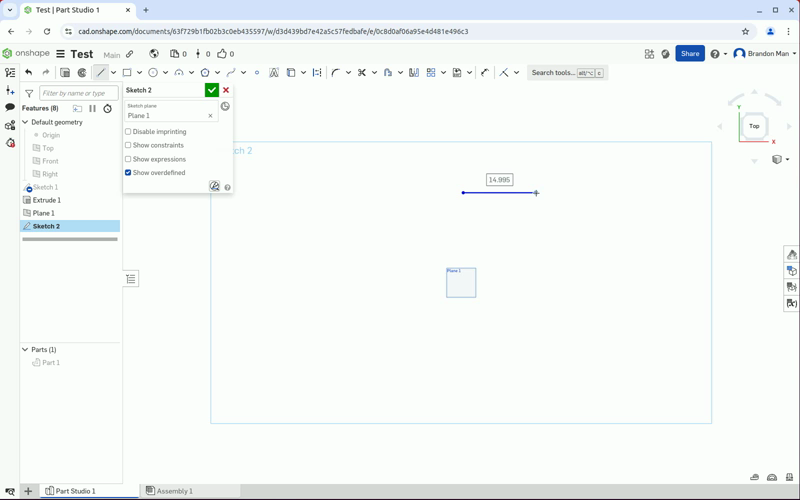
mouse_move(566, 192)
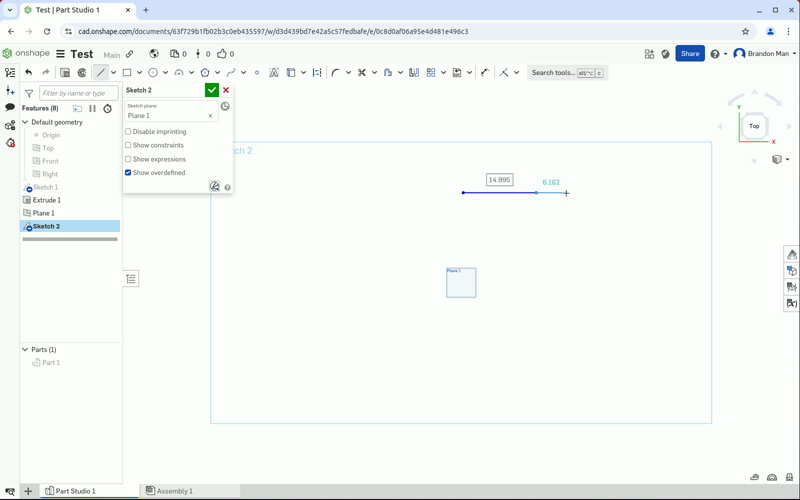
mouse_move(536, 190)
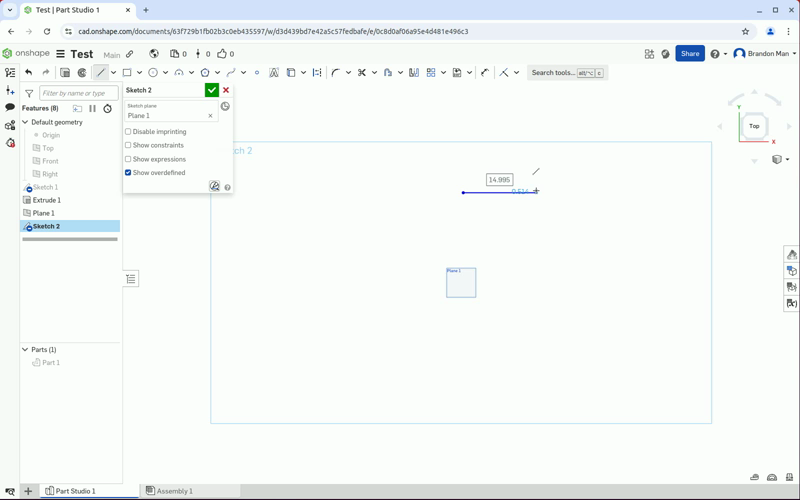
scroll(6)
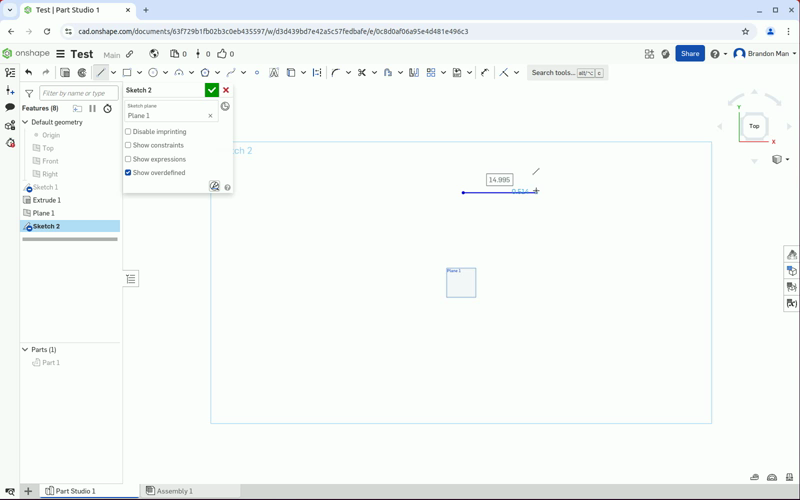
scroll(6)
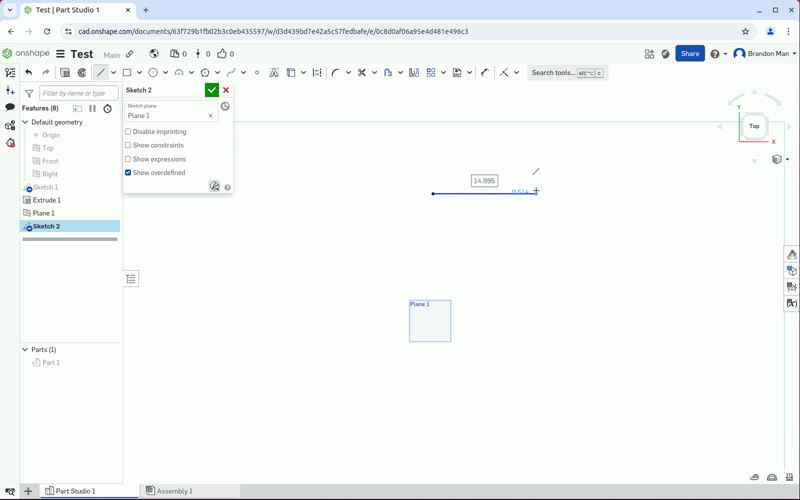
scroll(6)
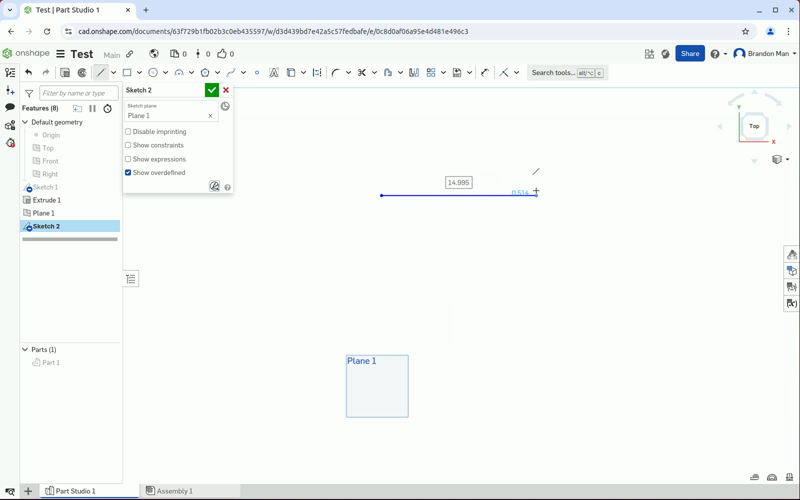
scroll(6)
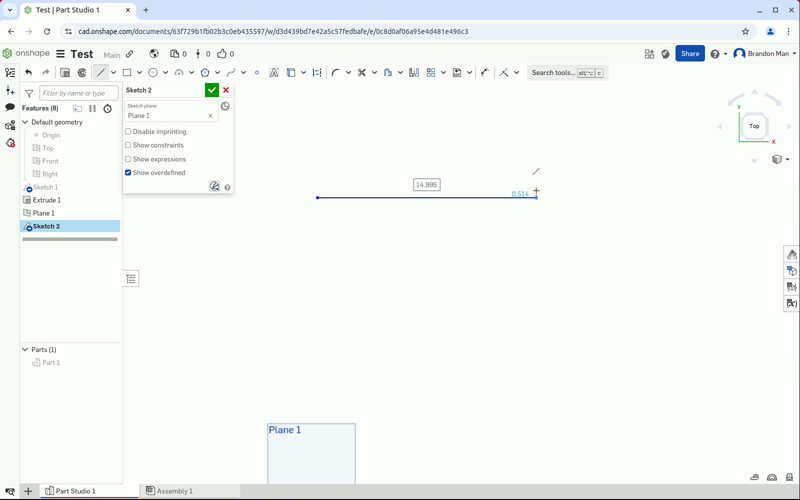
scroll(6)
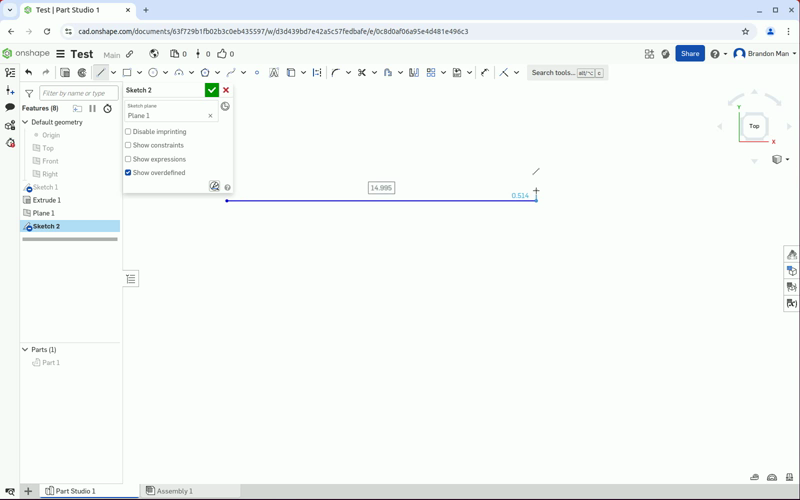
scroll(6)
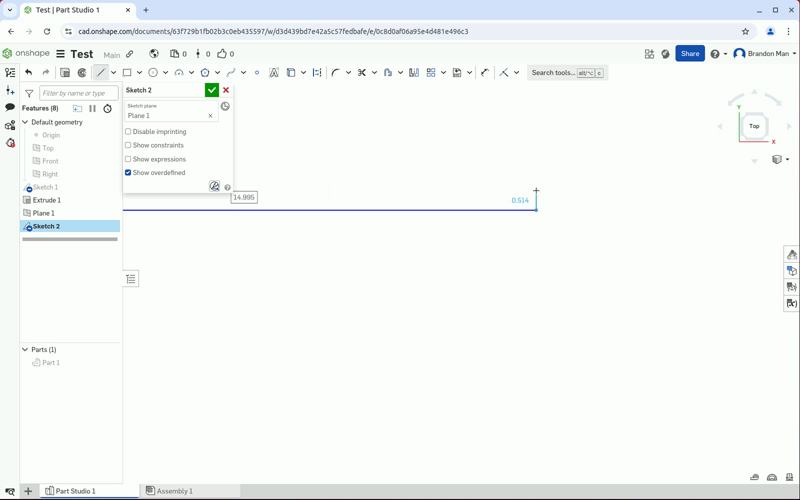
scroll(6)
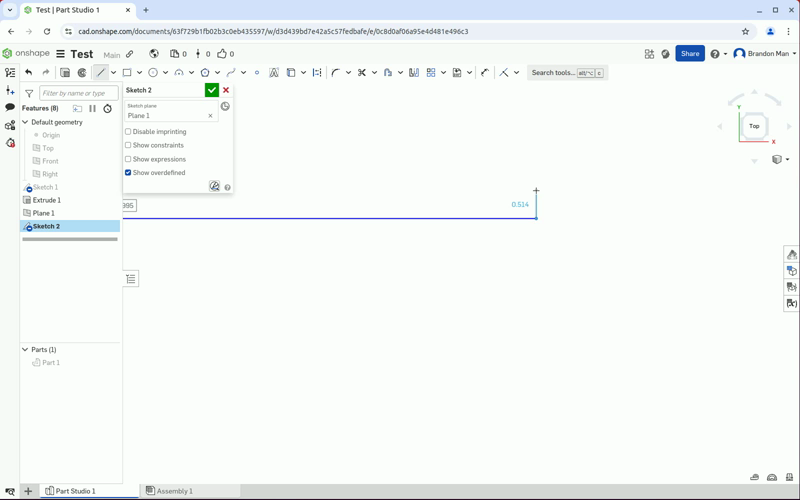
click(536, 190)
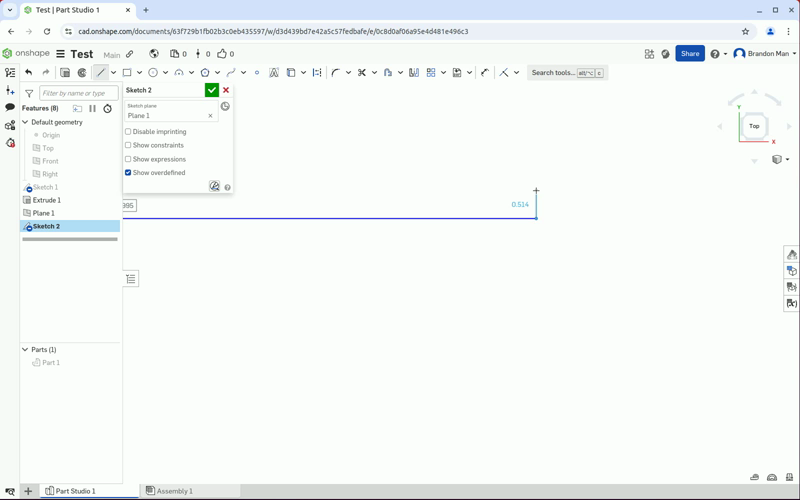
scroll(-6)
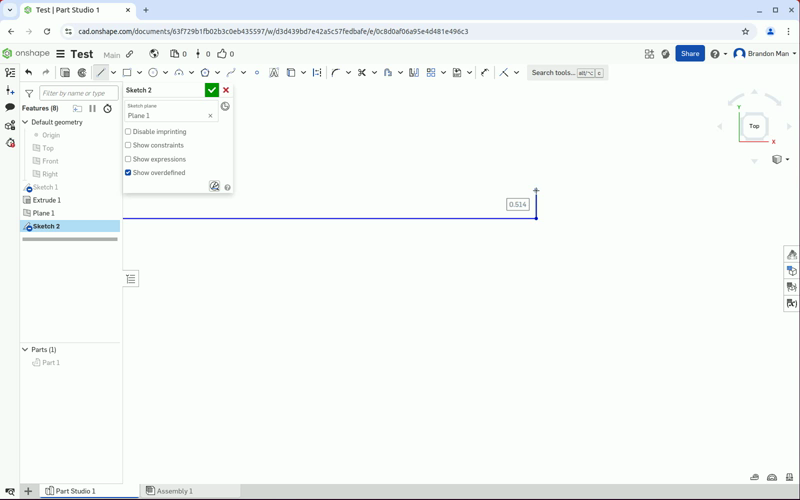
scroll(-6)
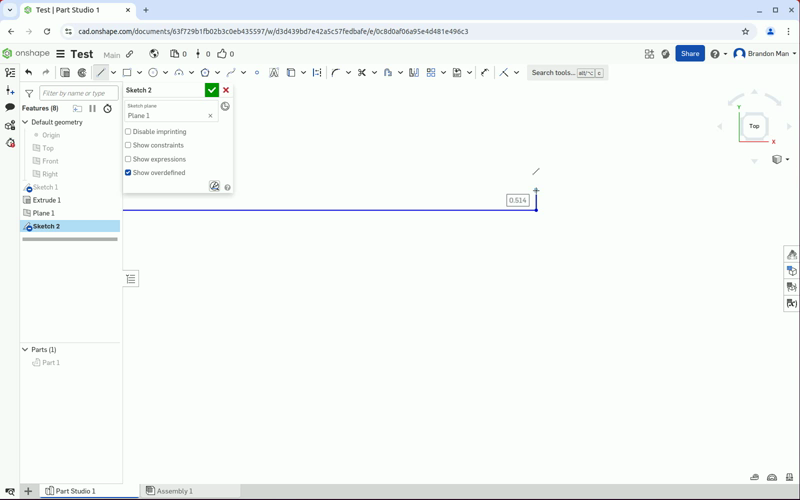
scroll(-6)
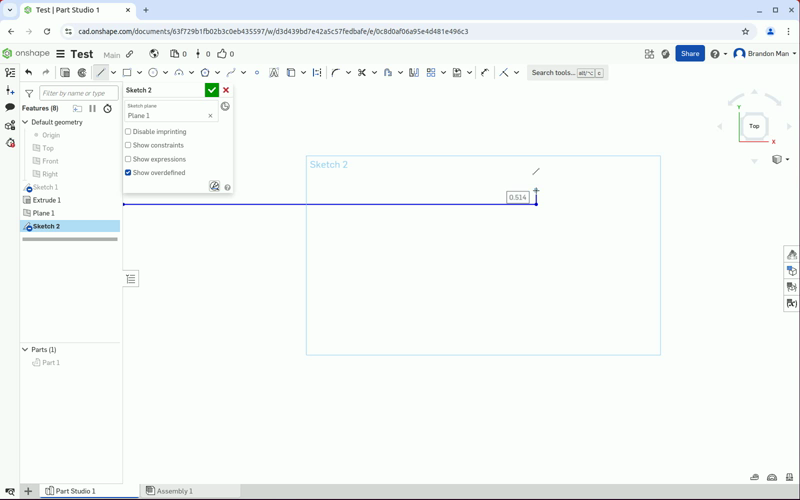
scroll(-6)
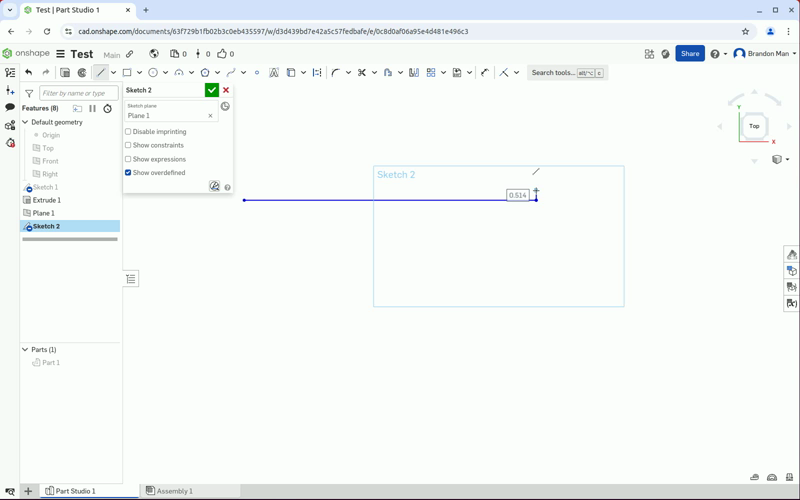
scroll(-6)
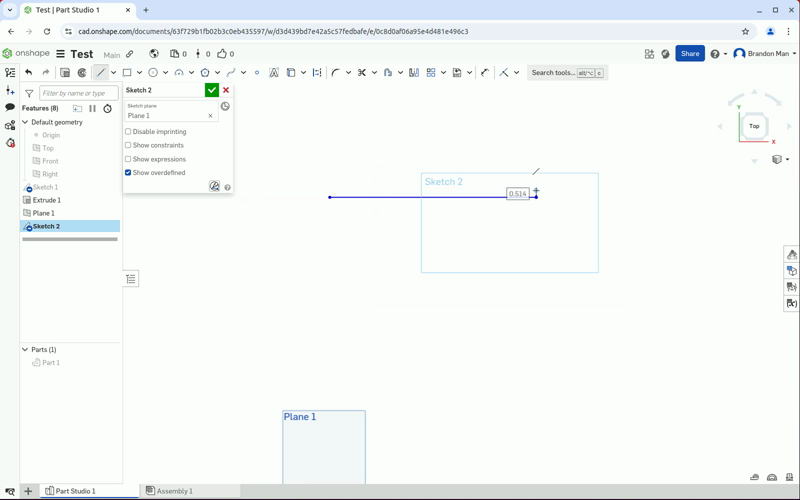
scroll(-6)
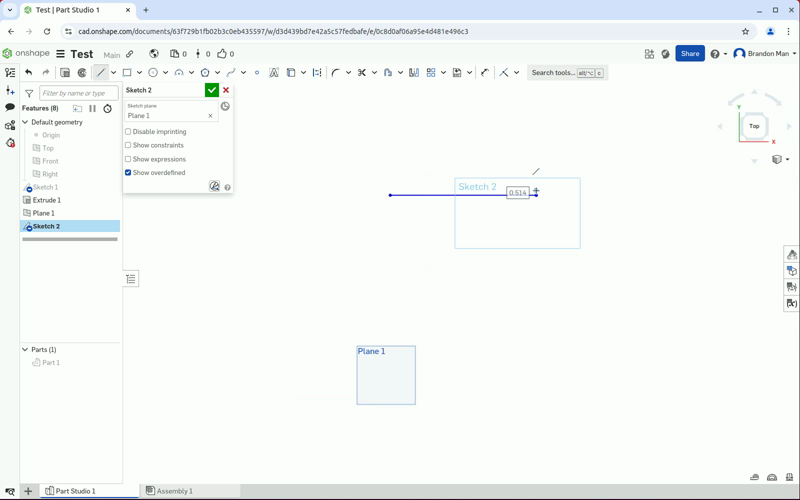
scroll(-6)
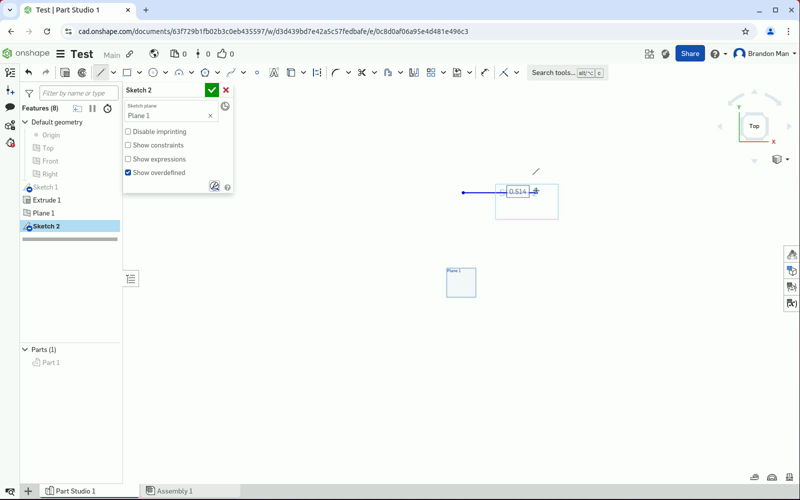
key_up(shift)
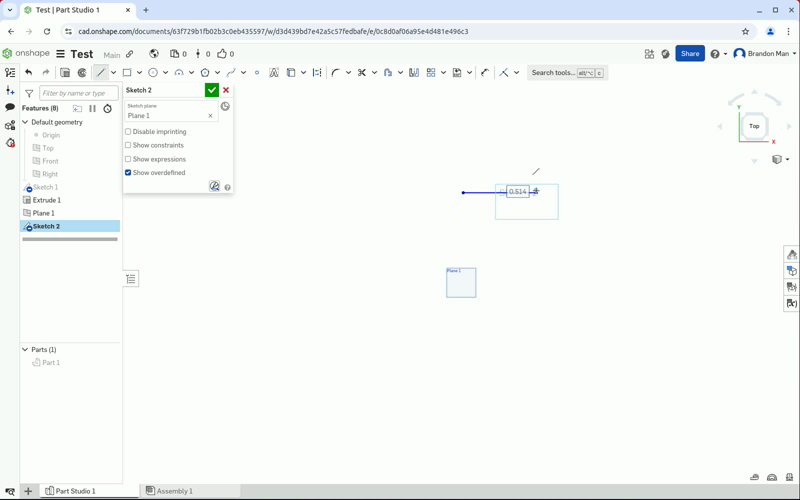
key_down(shift)
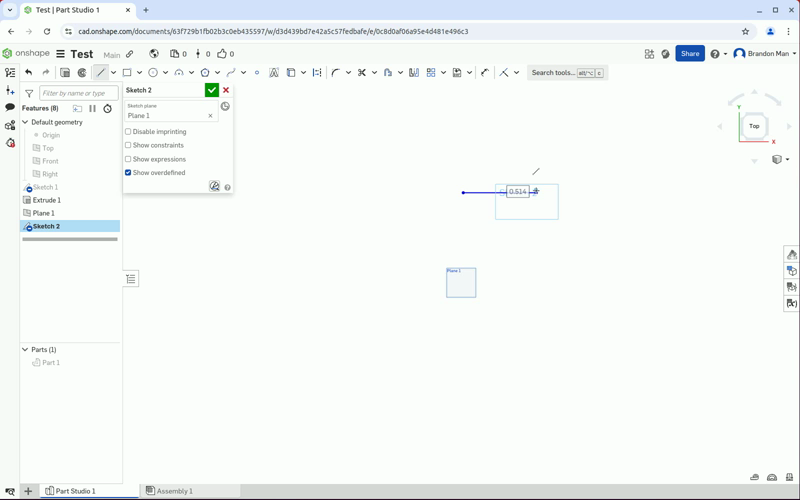
mouse_move(463, 190)
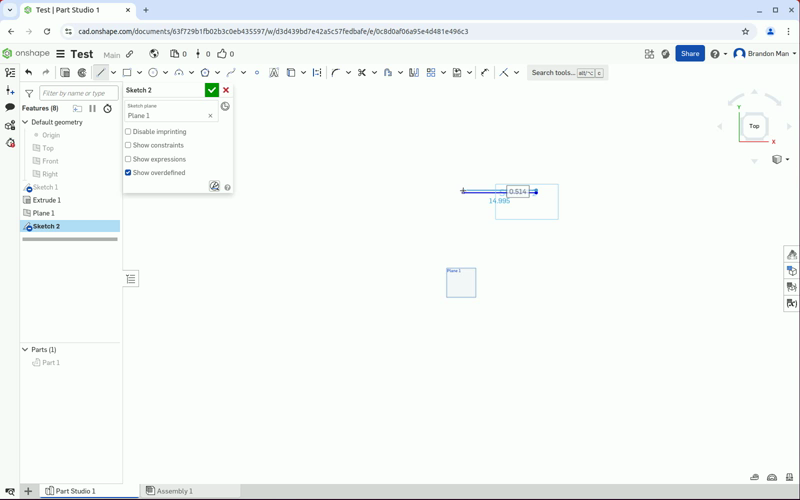
scroll(6)
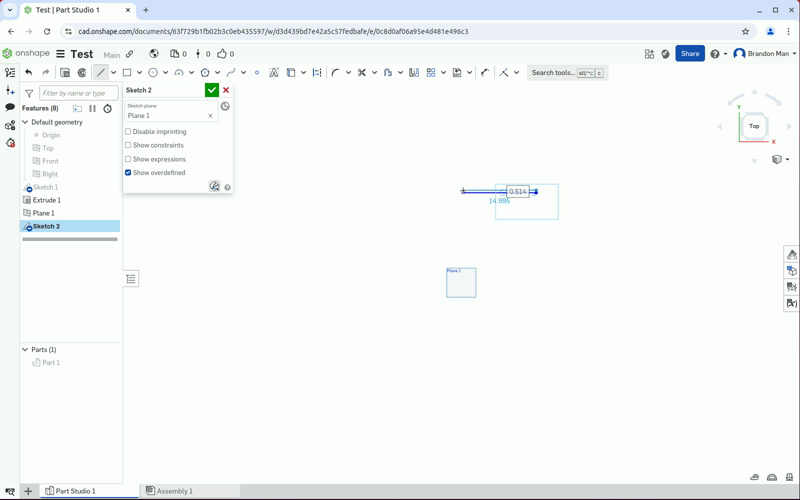
scroll(6)
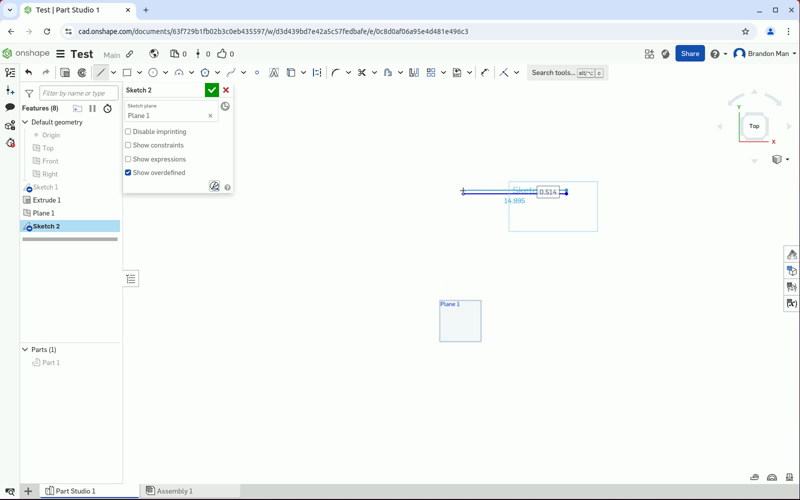
scroll(6)
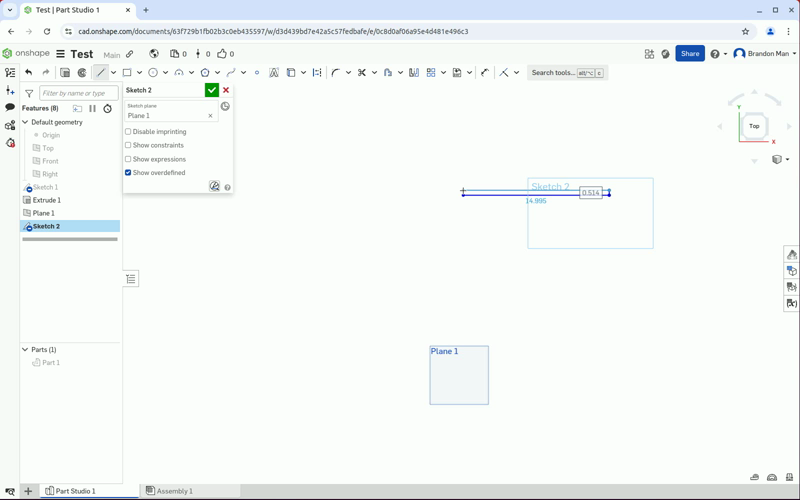
scroll(6)
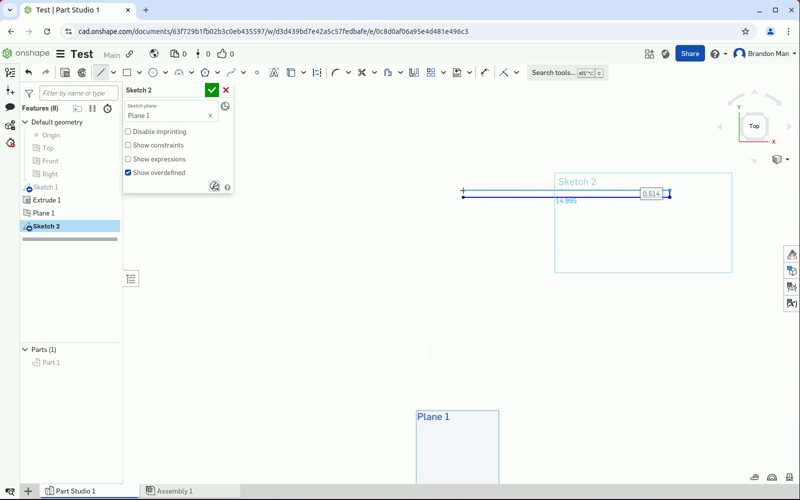
scroll(6)
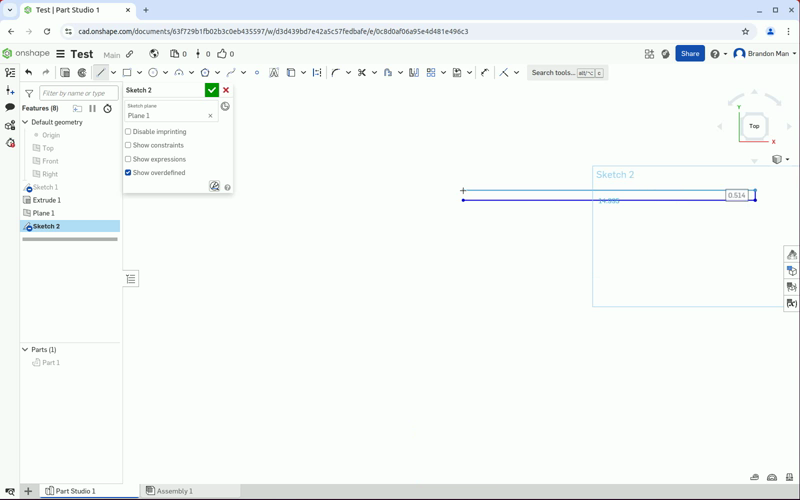
scroll(6)
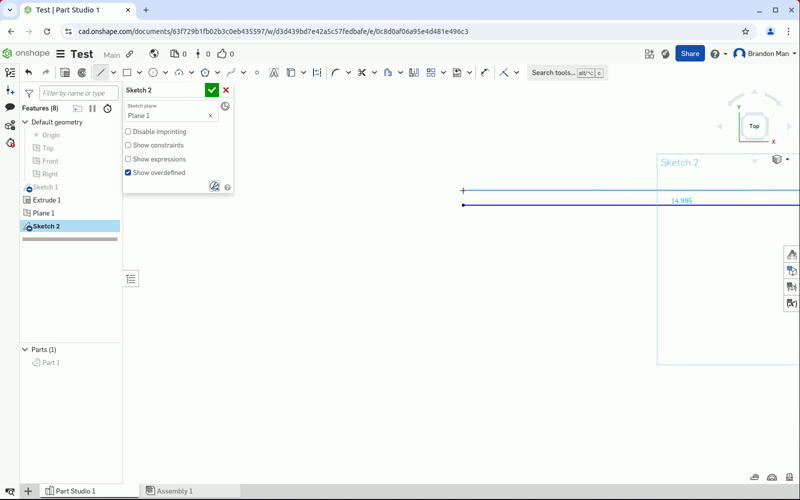
scroll(6)
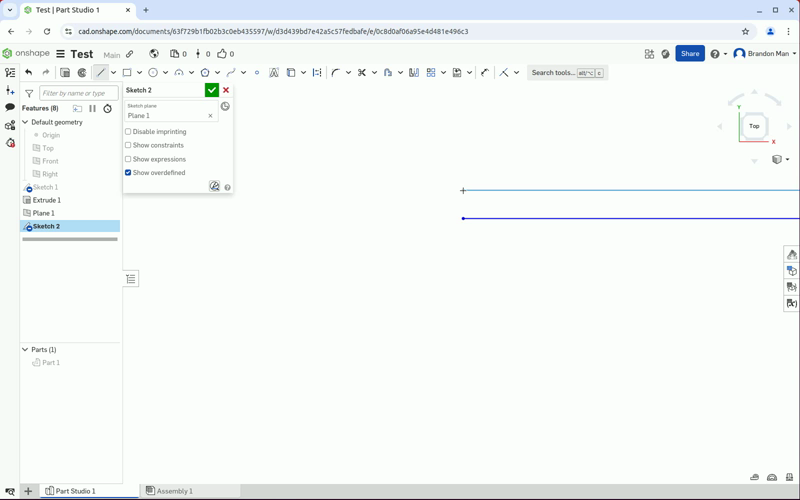
click(463, 190)
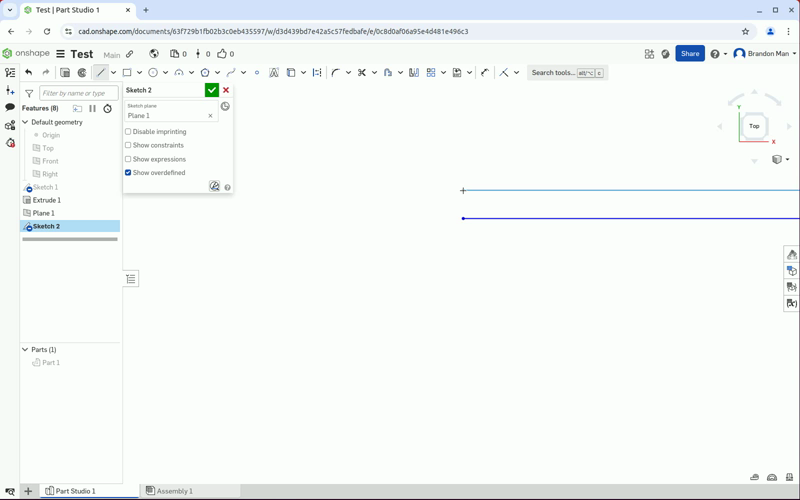
scroll(-6)
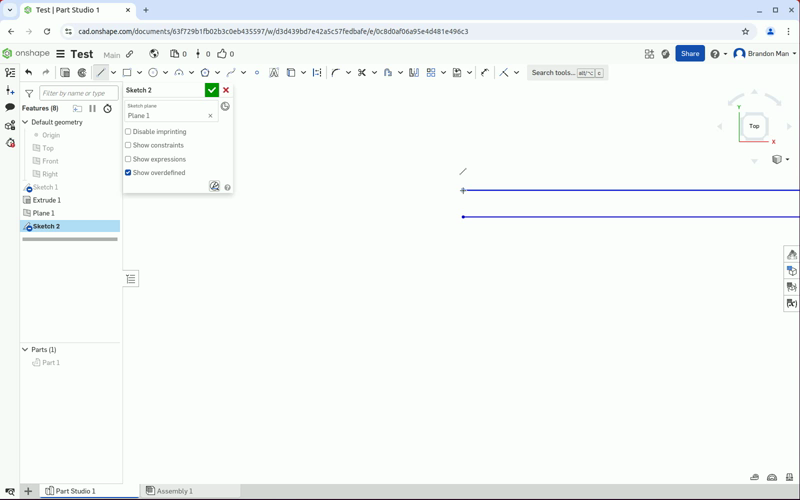
scroll(-6)
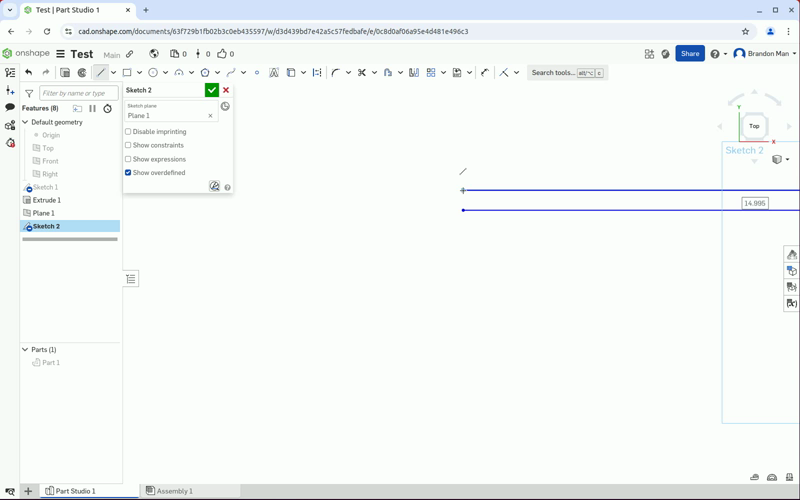
scroll(-6)
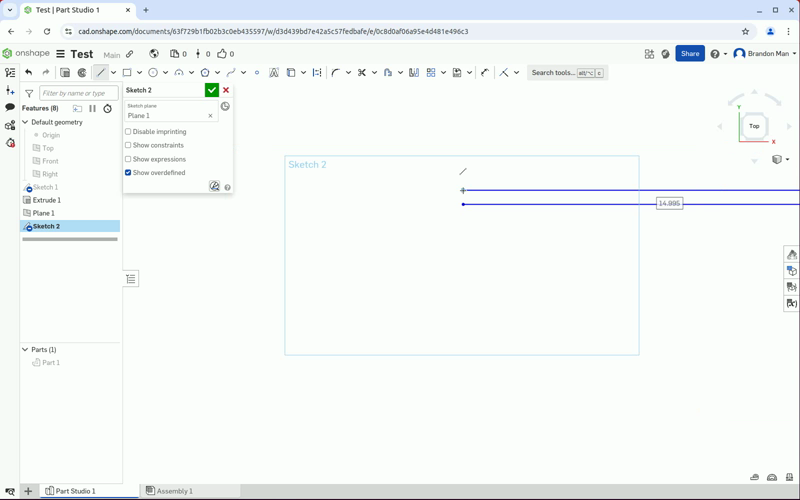
scroll(-6)
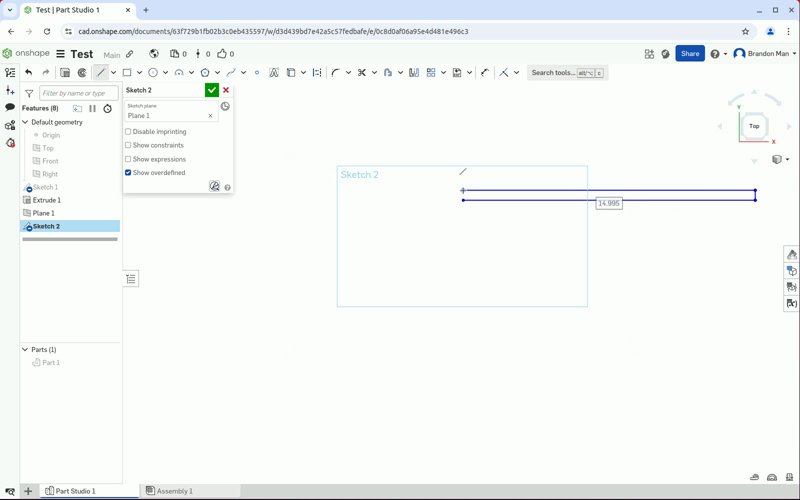
scroll(-6)
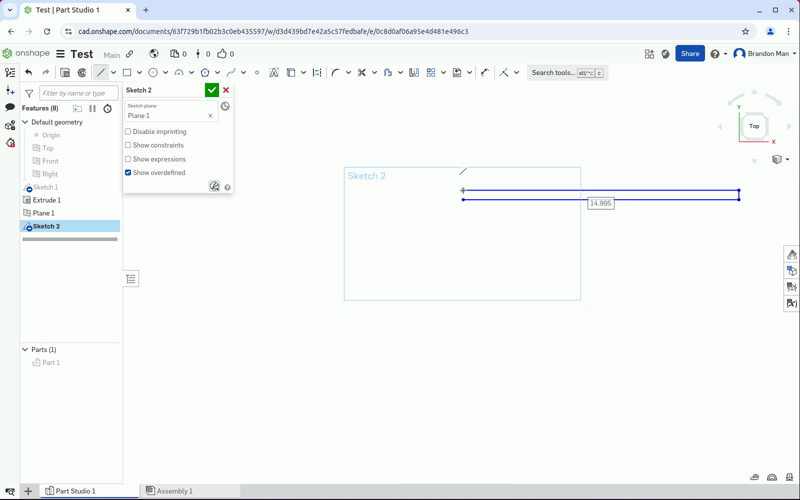
scroll(-6)
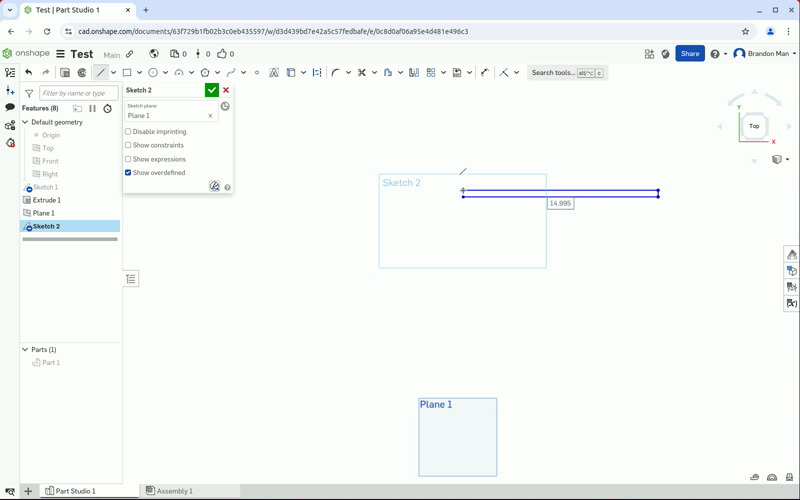
scroll(-6)
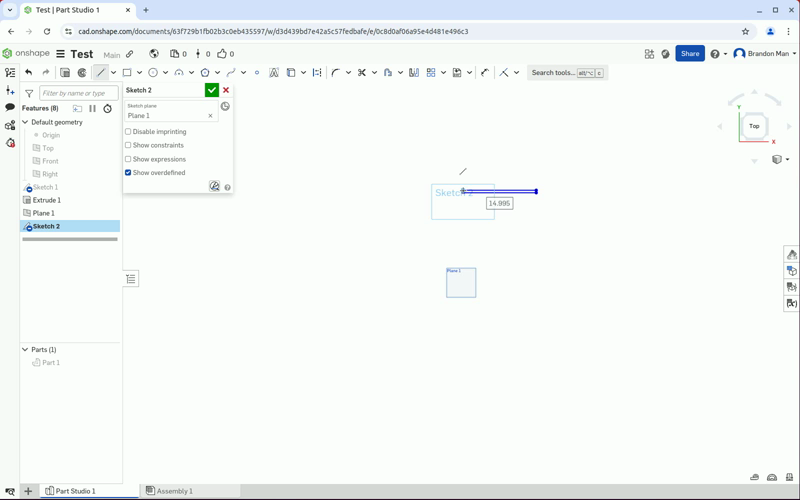
key_up(shift)
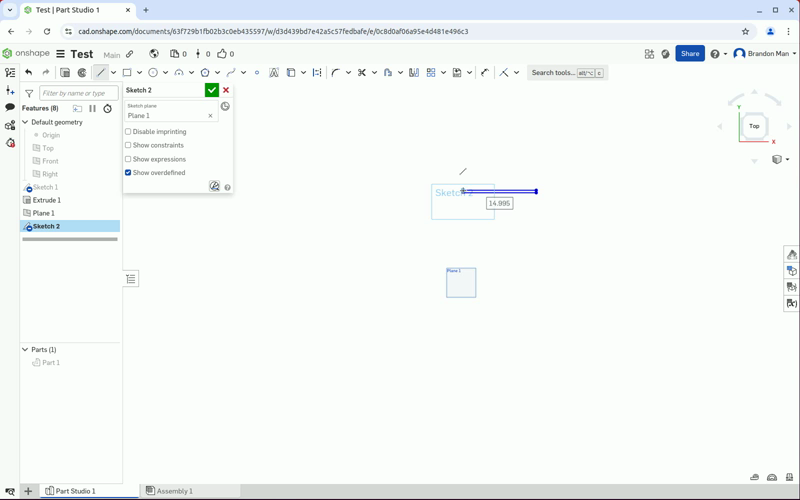
mouse_move(493, 190)
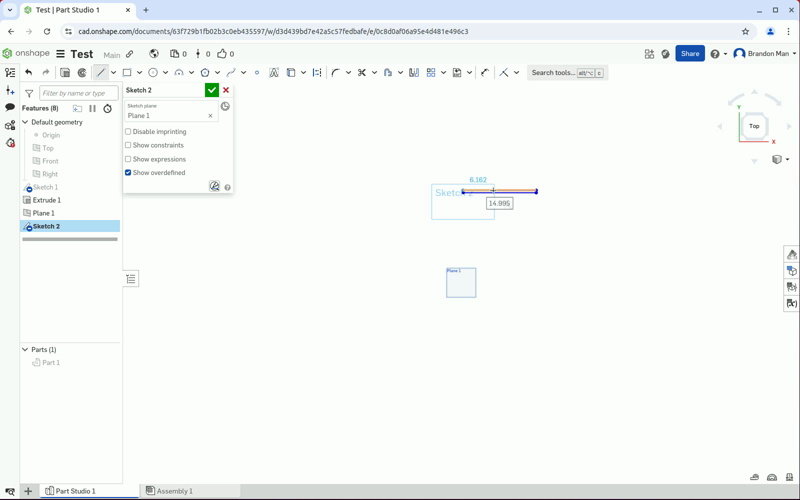
key_down(shift)
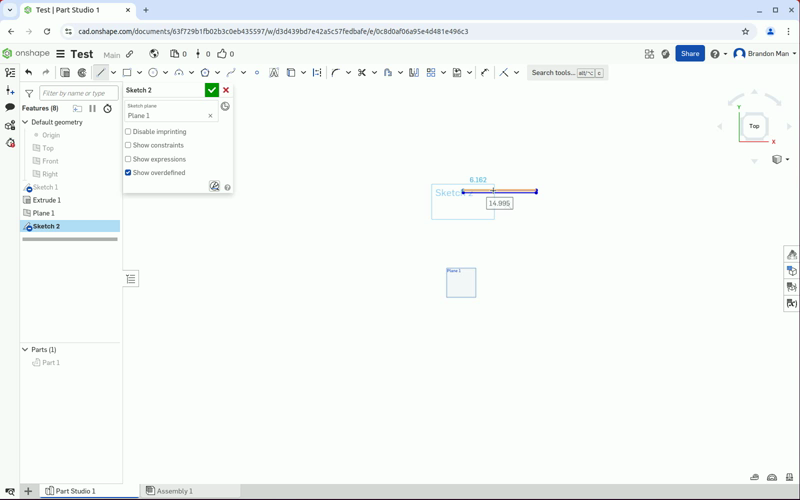
mouse_move(463, 192)
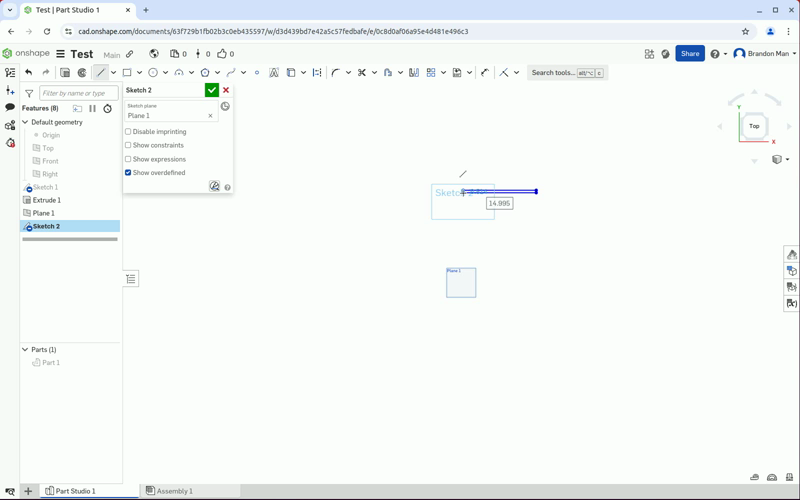
scroll(6)
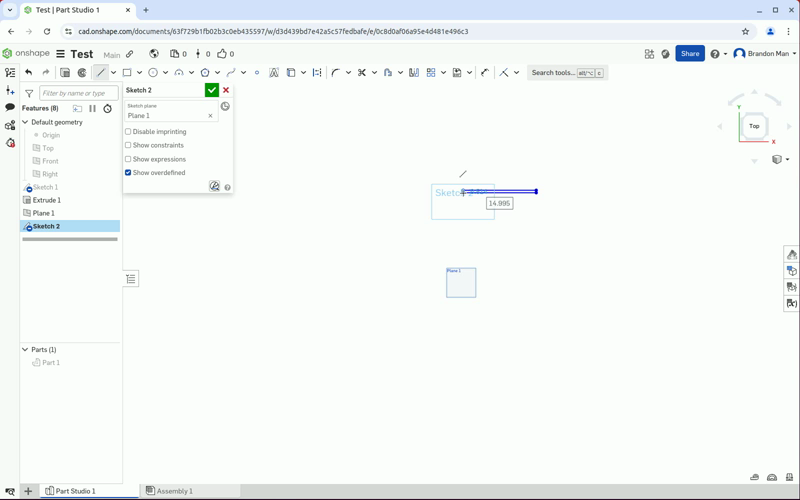
scroll(6)
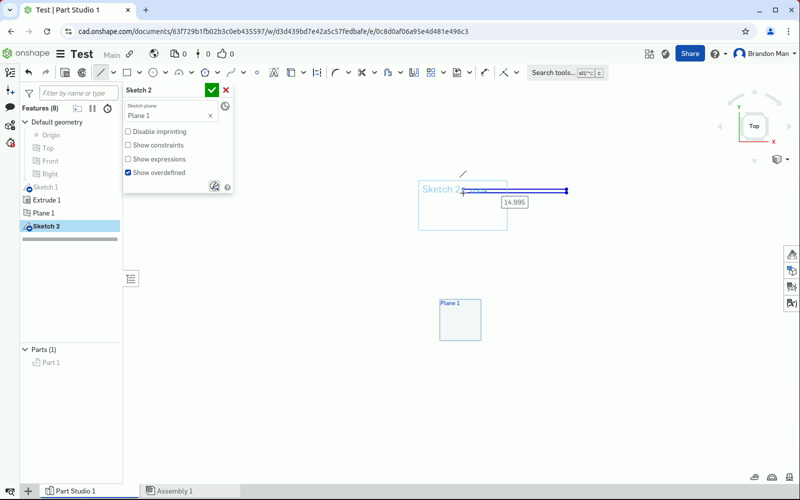
scroll(6)
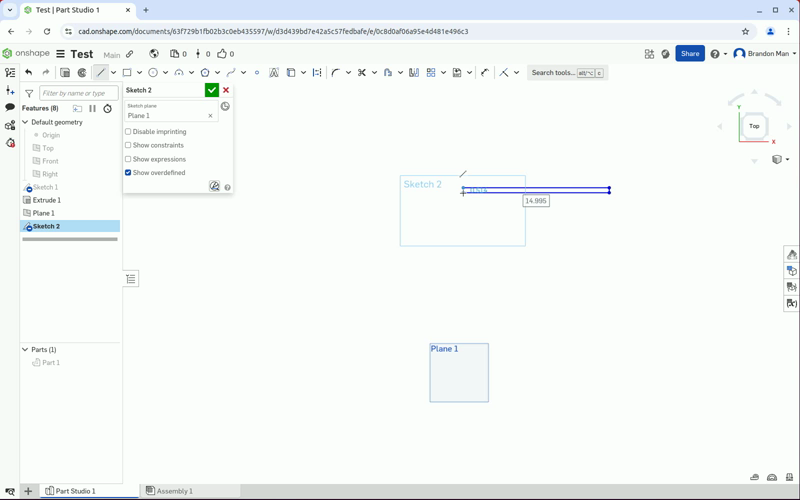
scroll(6)
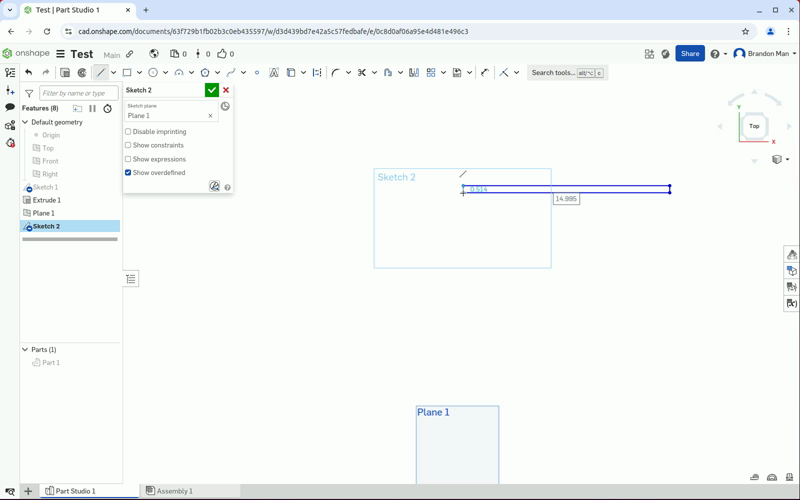
scroll(6)
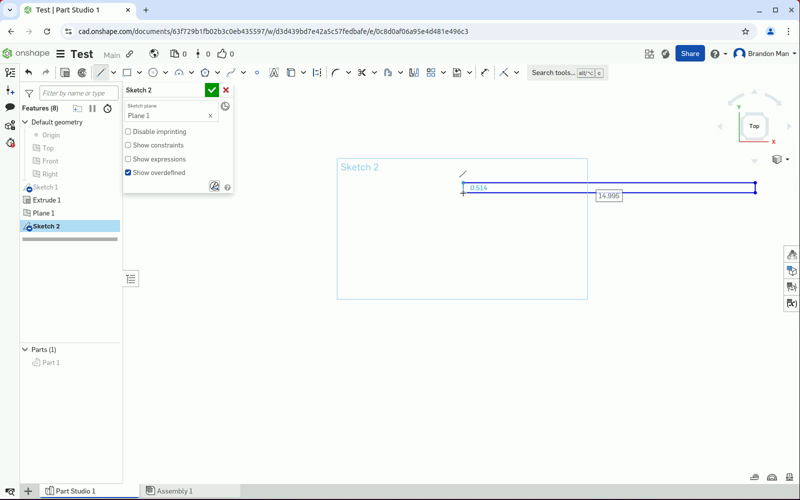
scroll(6)
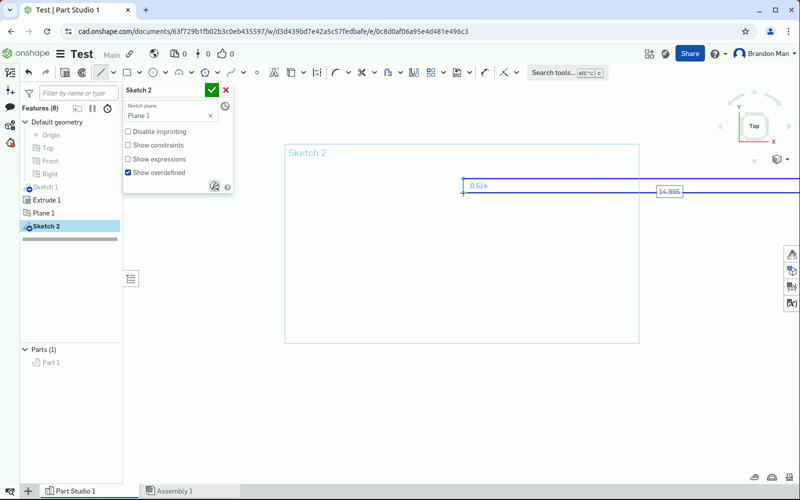
scroll(6)
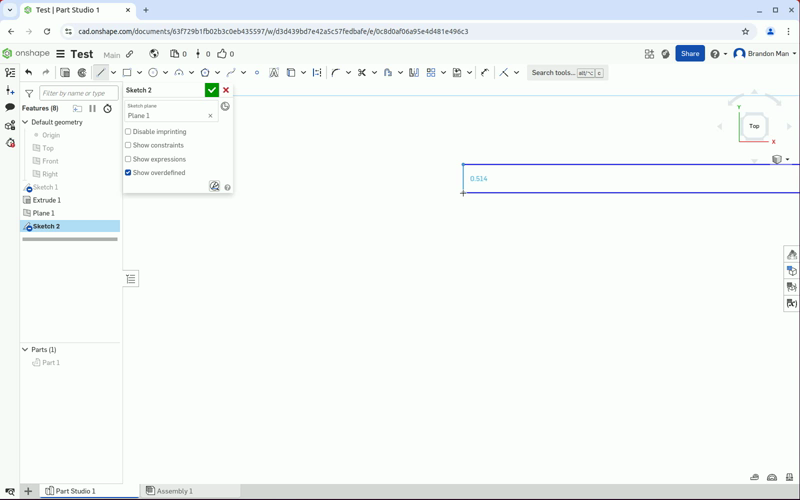
key_up(shift)
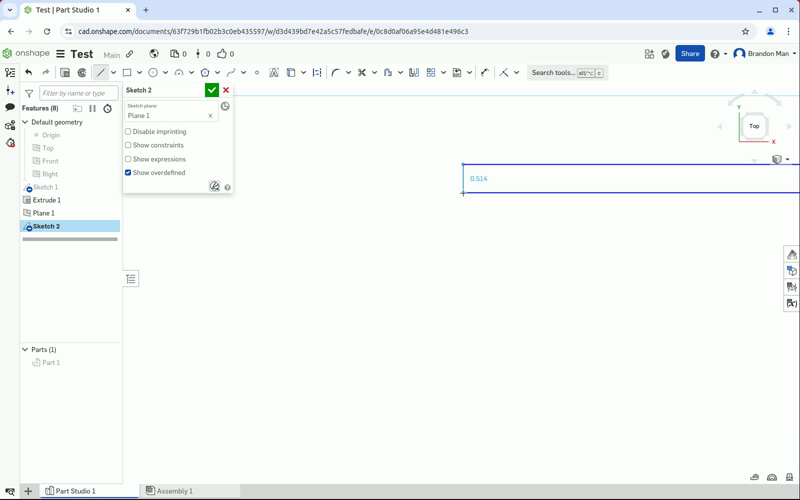
click(463, 192)
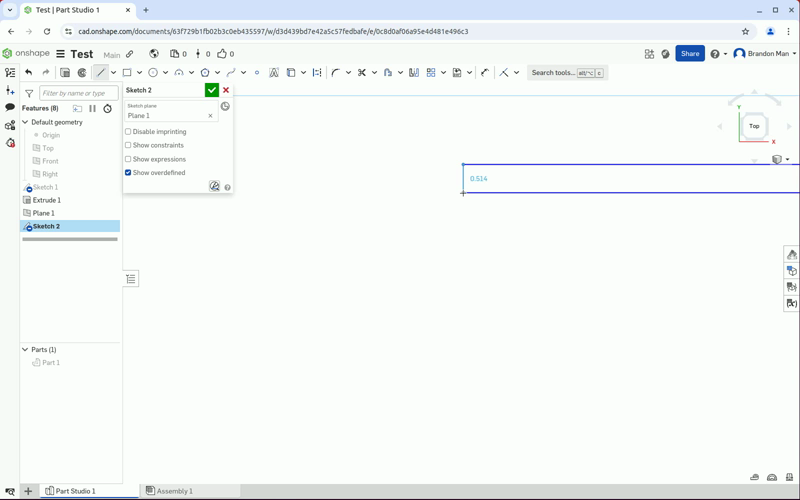
scroll(-6)
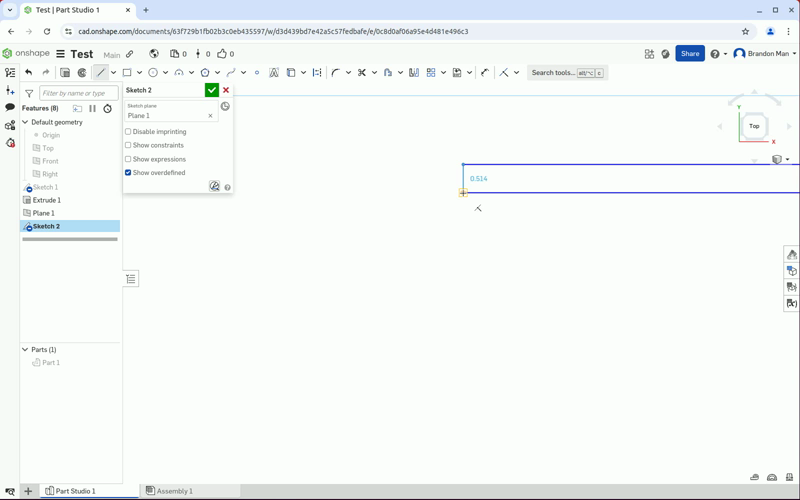
scroll(-6)
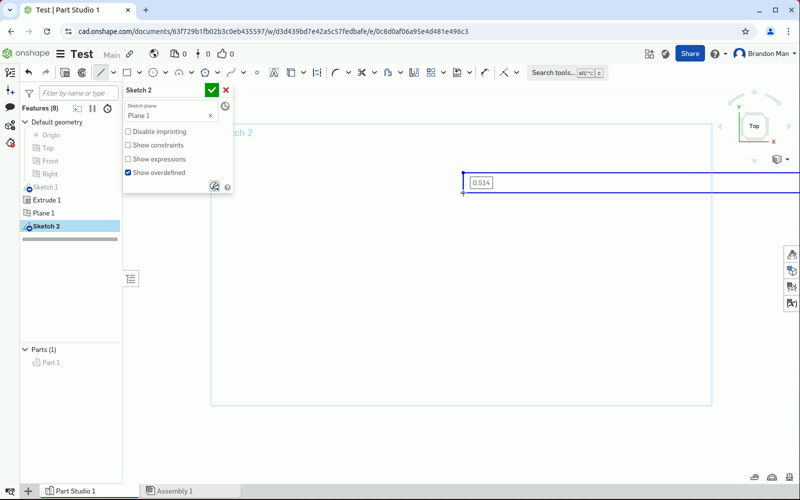
scroll(-6)
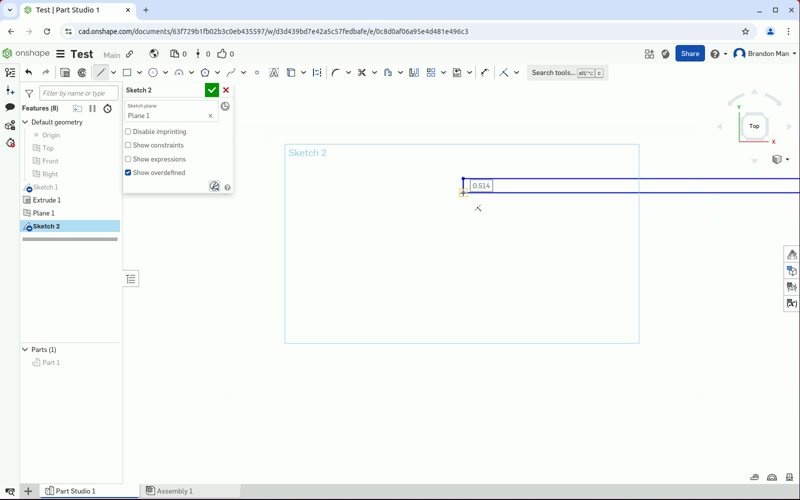
scroll(-6)
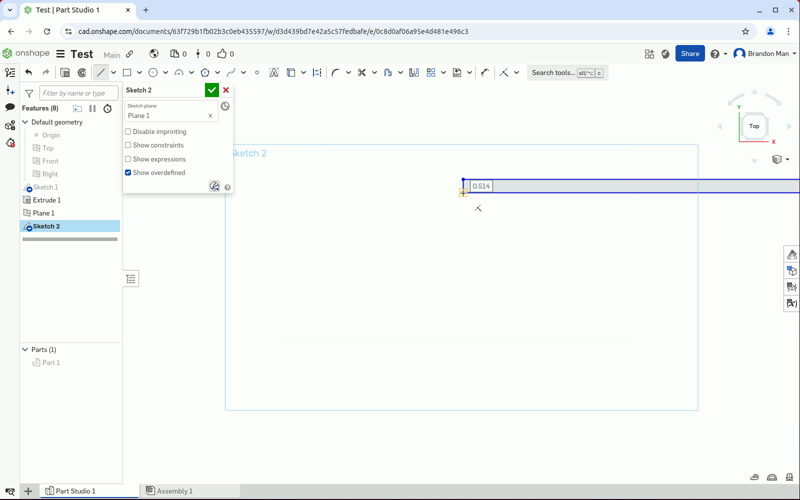
scroll(-6)
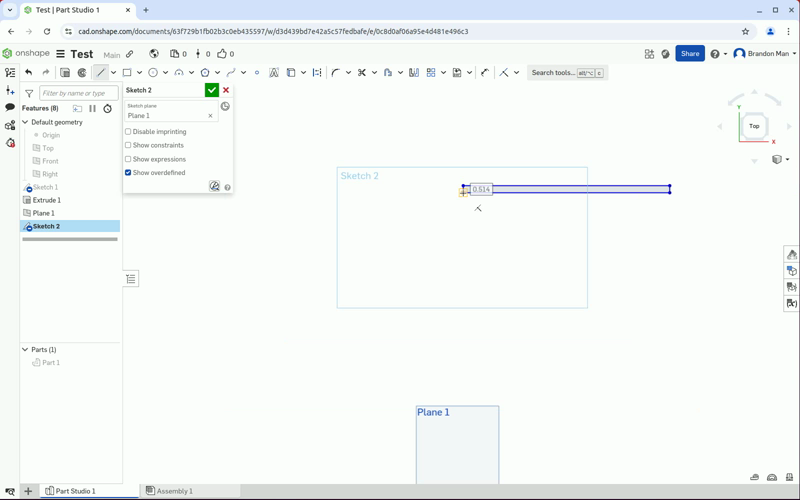
scroll(-6)
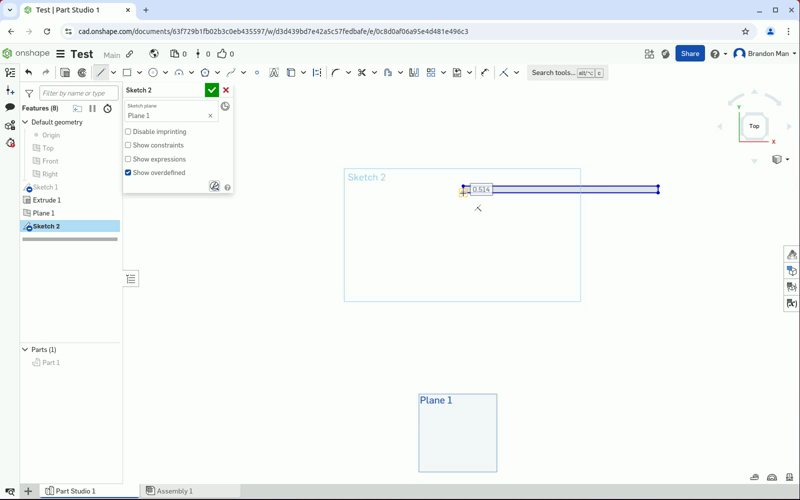
scroll(-6)
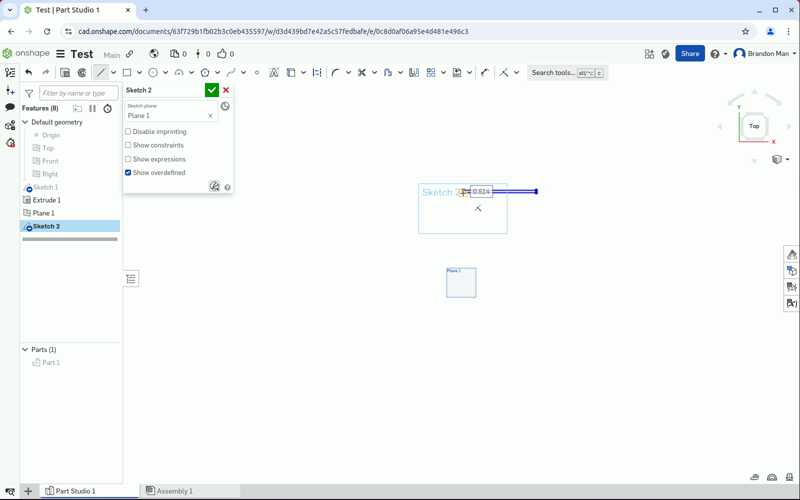
key(esc)
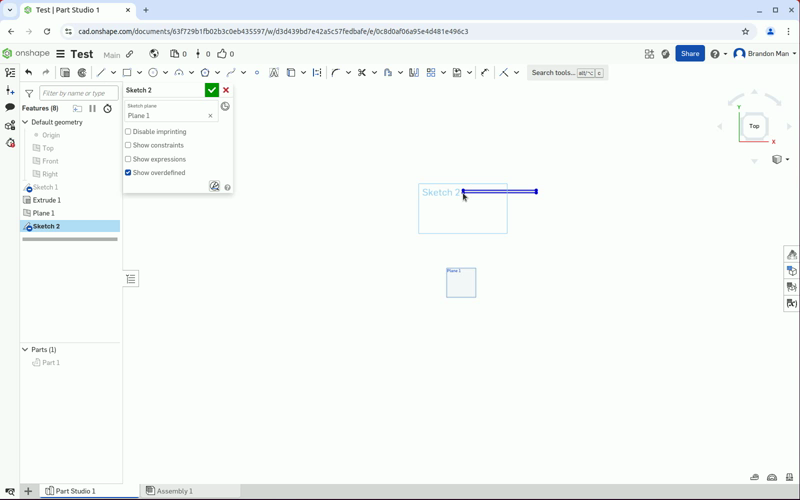
mouse_move(480, 191)
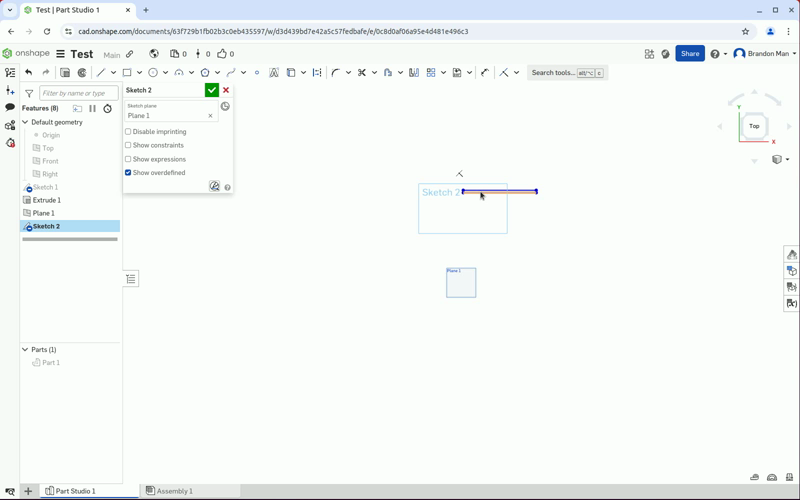
scroll(6)
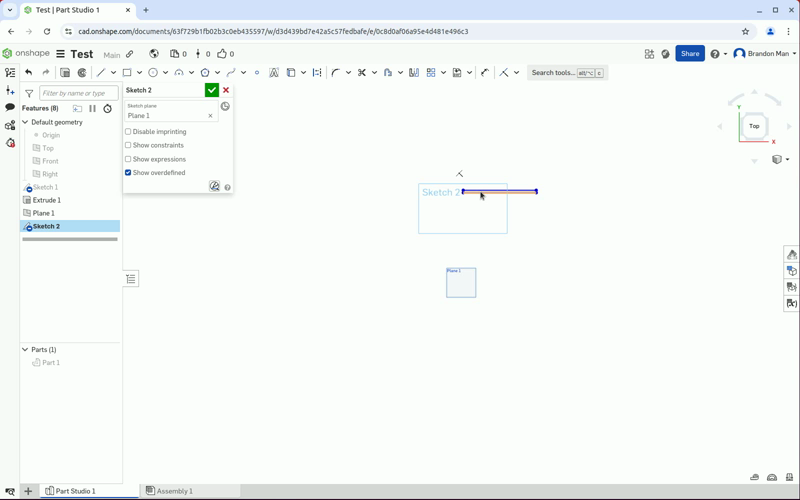
scroll(6)
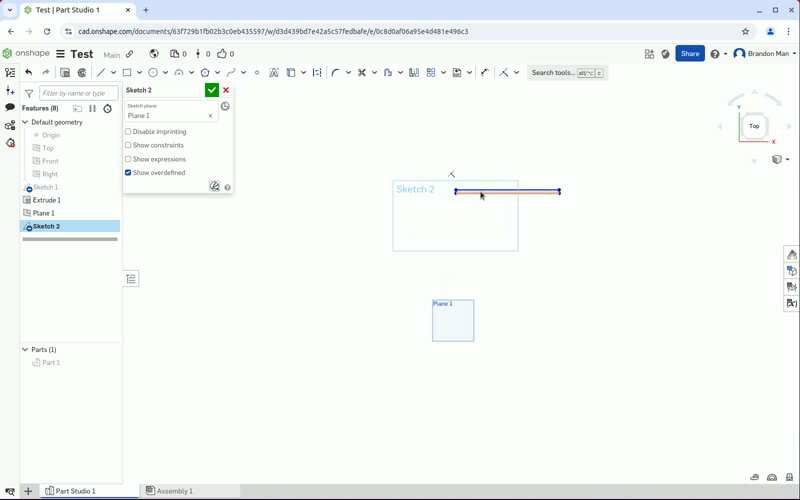
scroll(6)
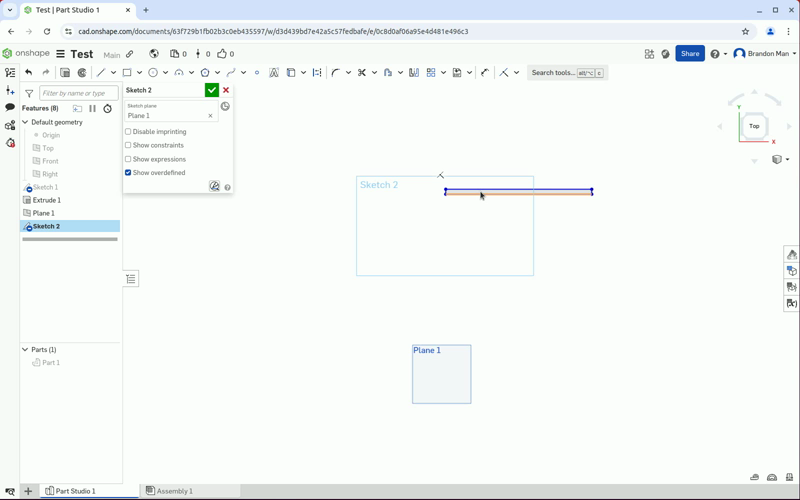
scroll(6)
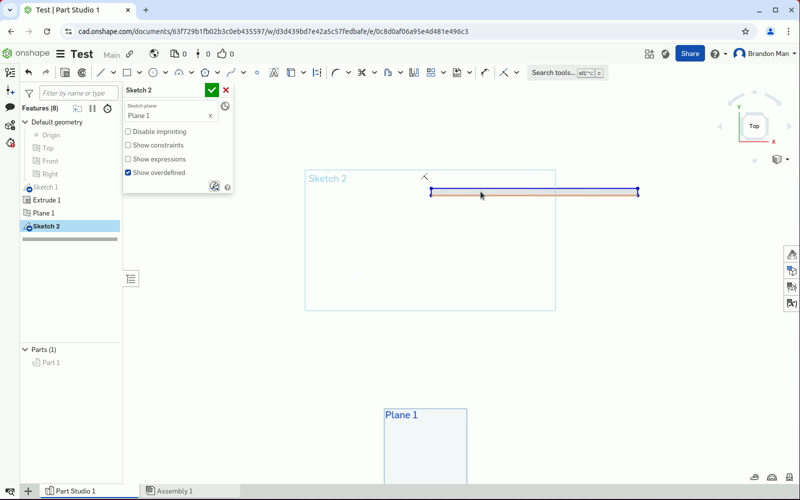
scroll(6)
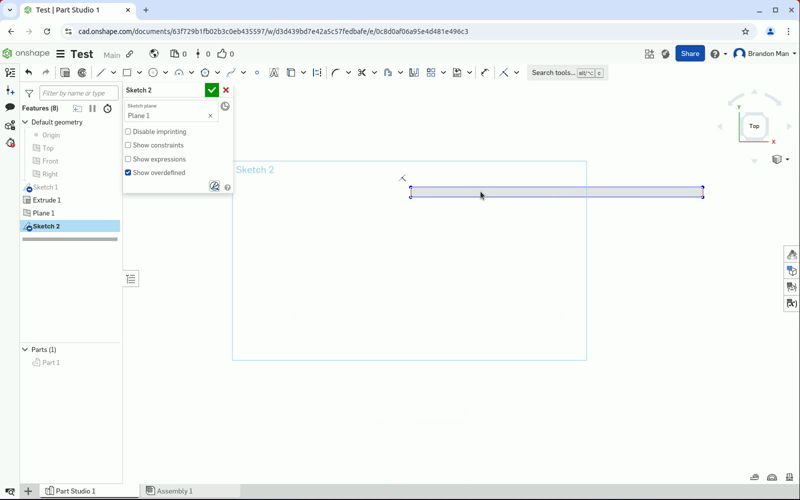
scroll(6)
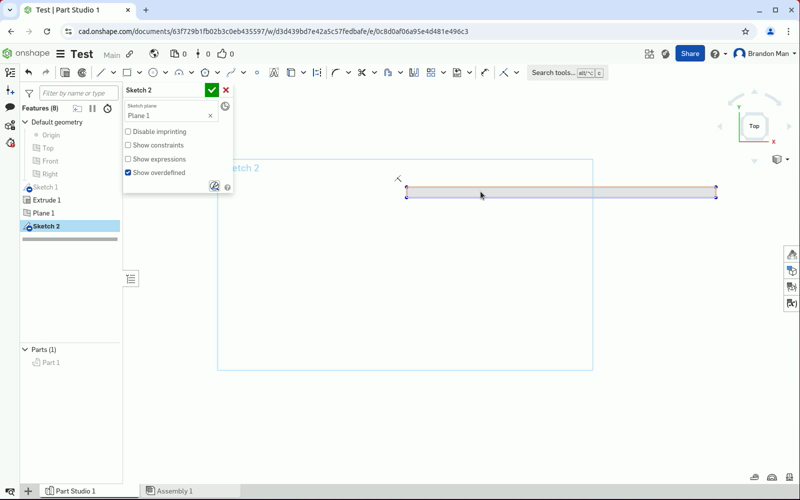
scroll(6)
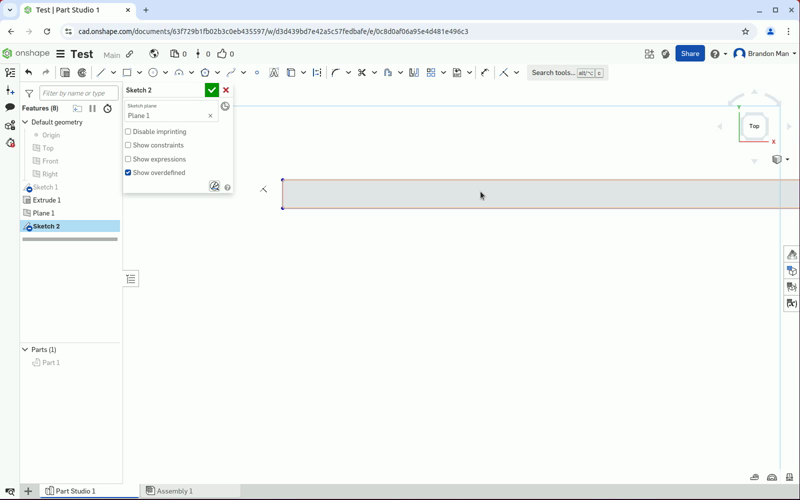
click(480, 191)
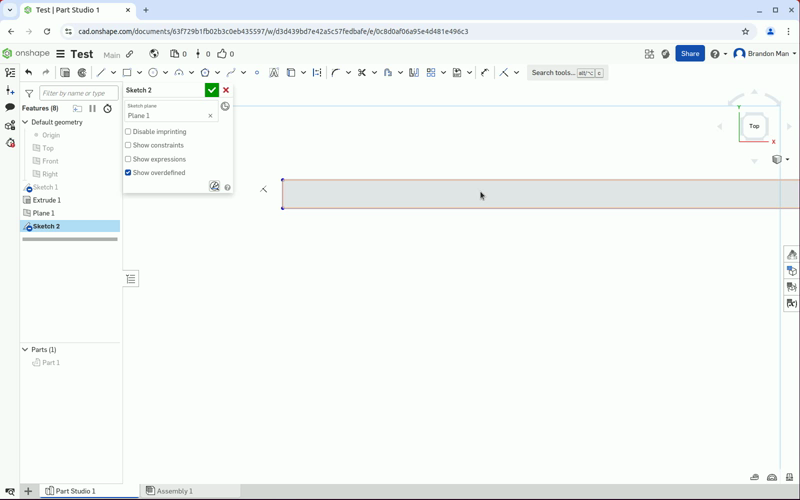
scroll(-6)
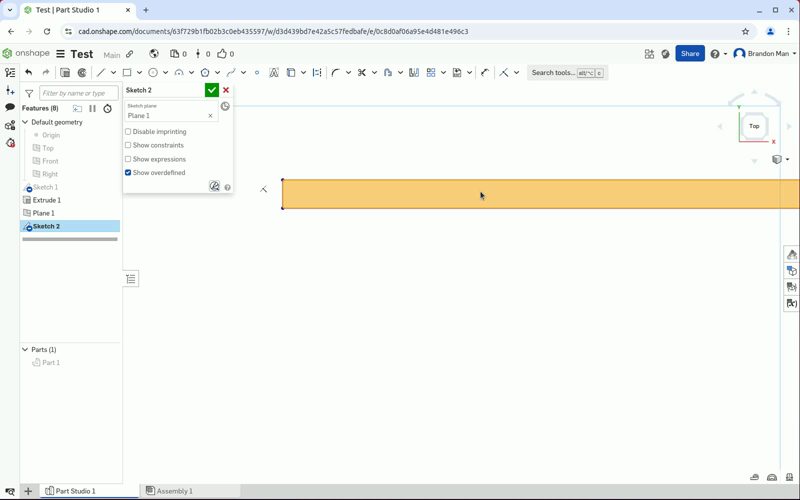
scroll(-6)
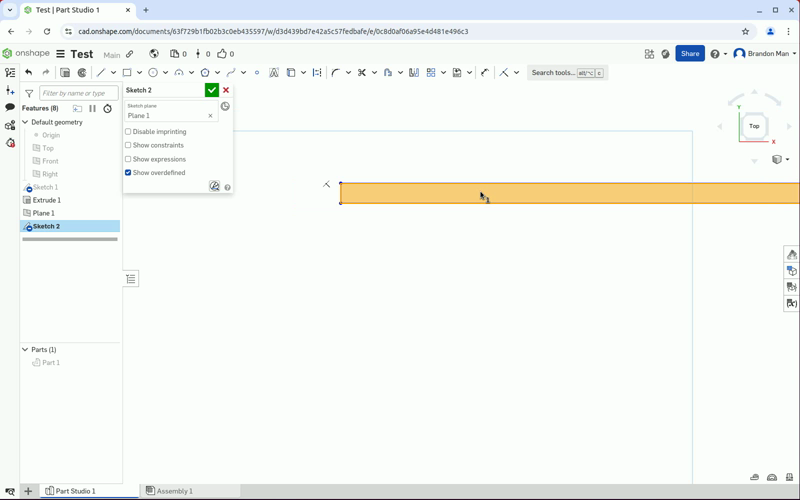
scroll(-6)
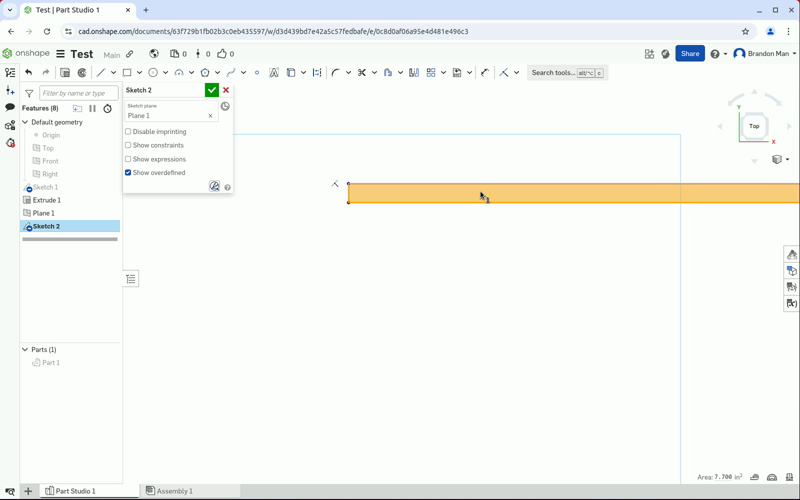
scroll(-6)
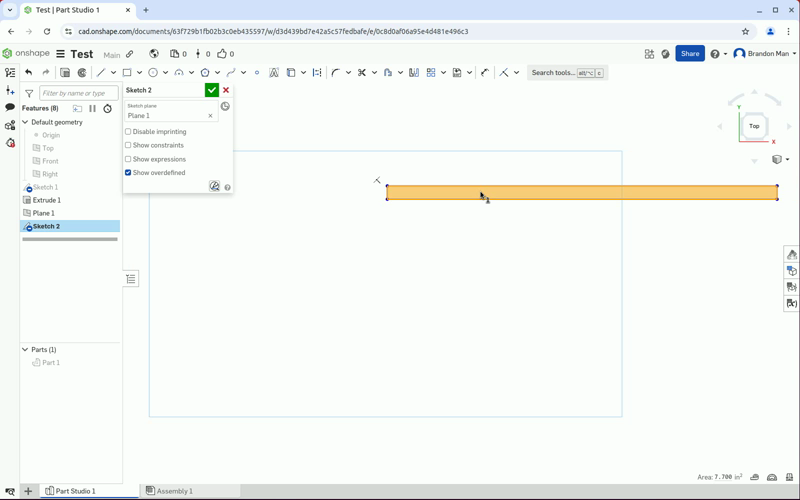
scroll(-6)
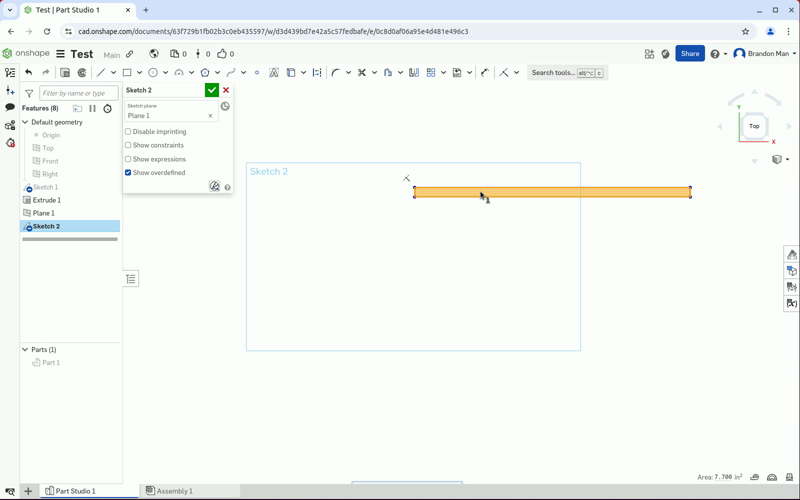
scroll(-6)
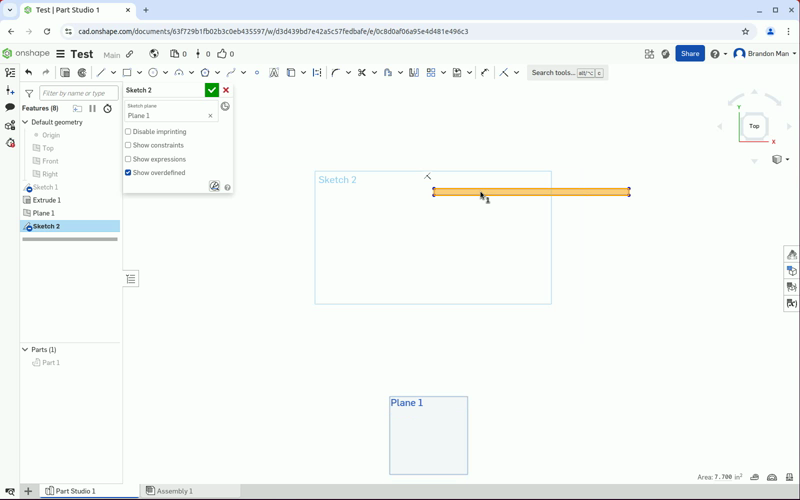
scroll(-6)
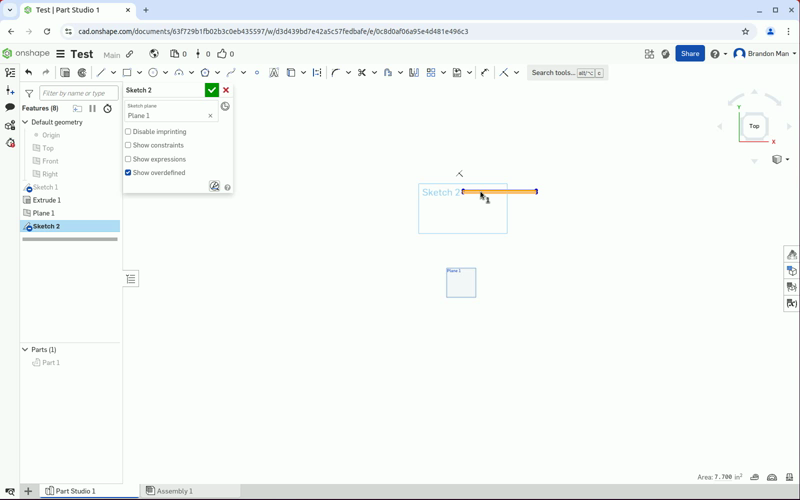
mouse_move(73, 352)
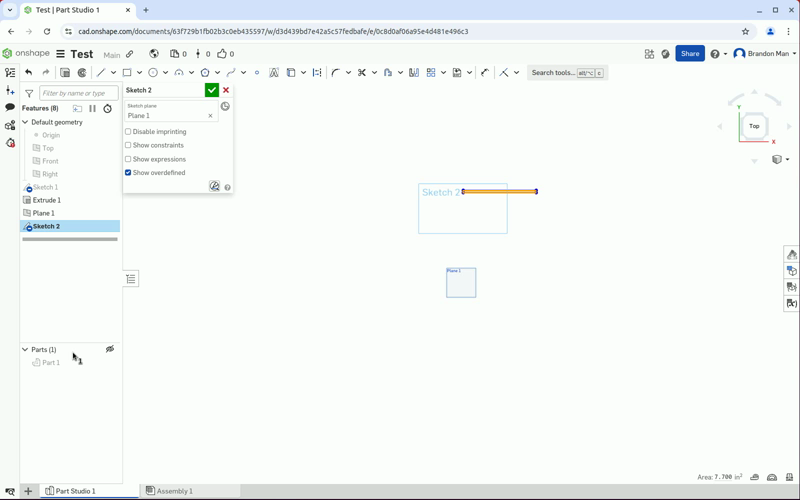
key(shift+y)
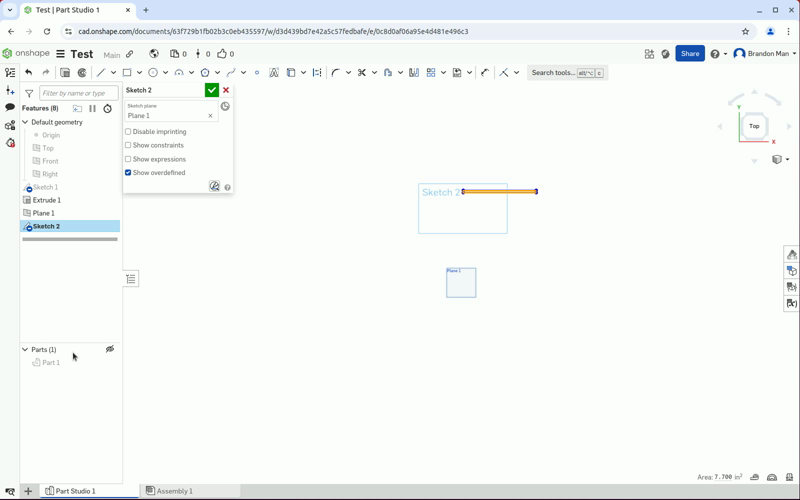
key(shift+e)
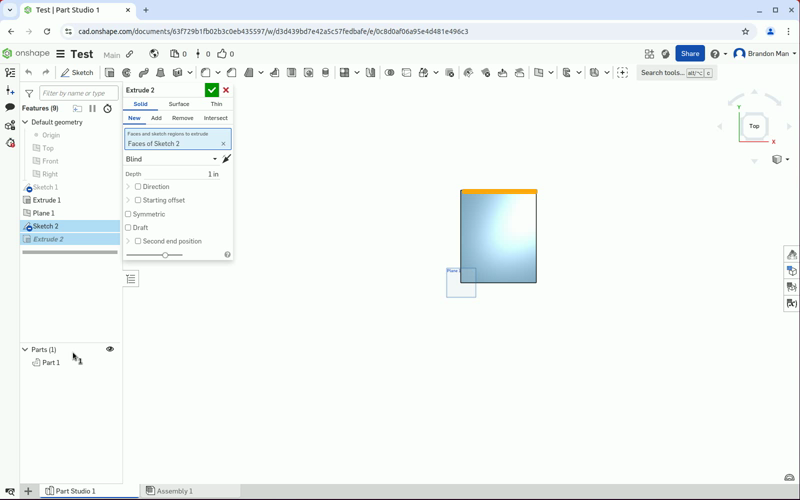
mouse_move(143, 106)
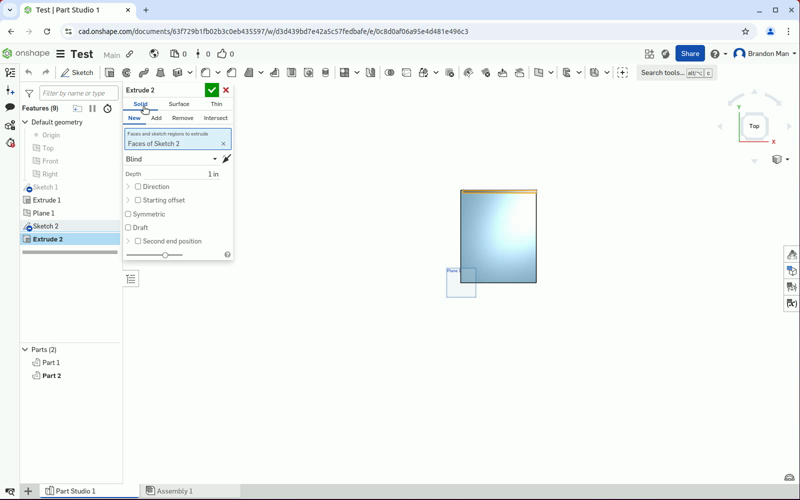
click(143, 106)
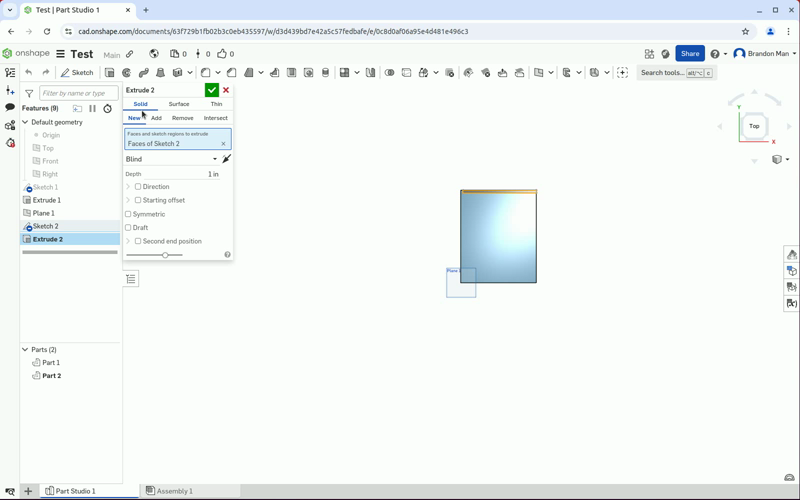
mouse_move(137, 120)
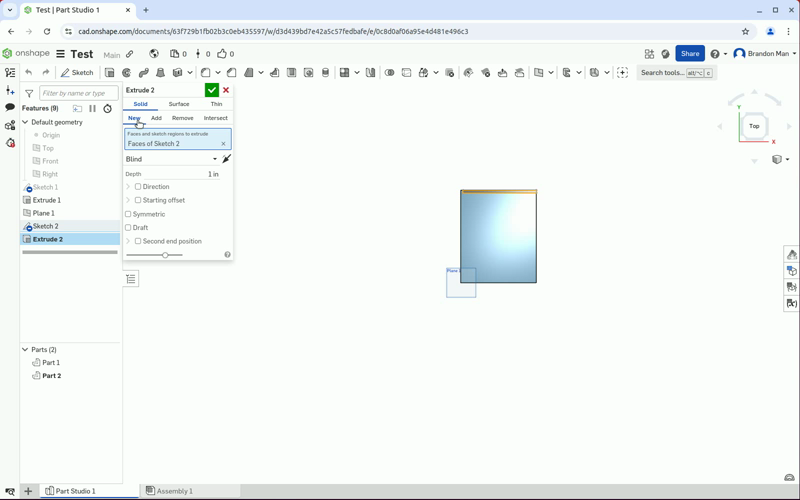
click(137, 120)
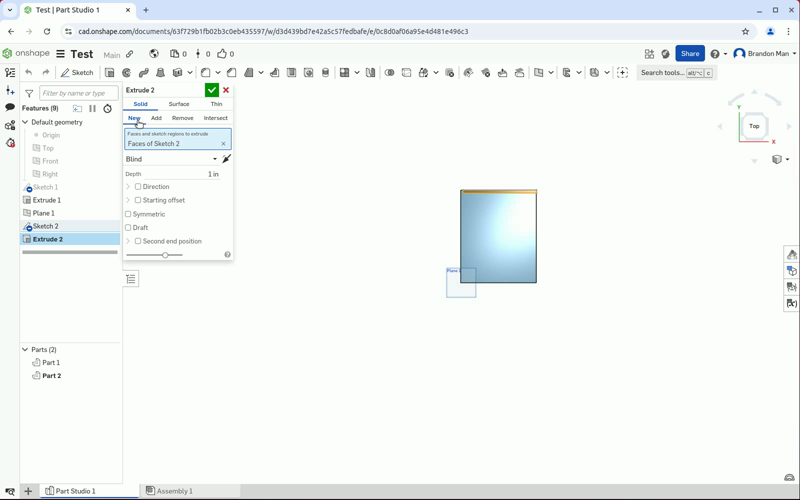
key(tab, 4)
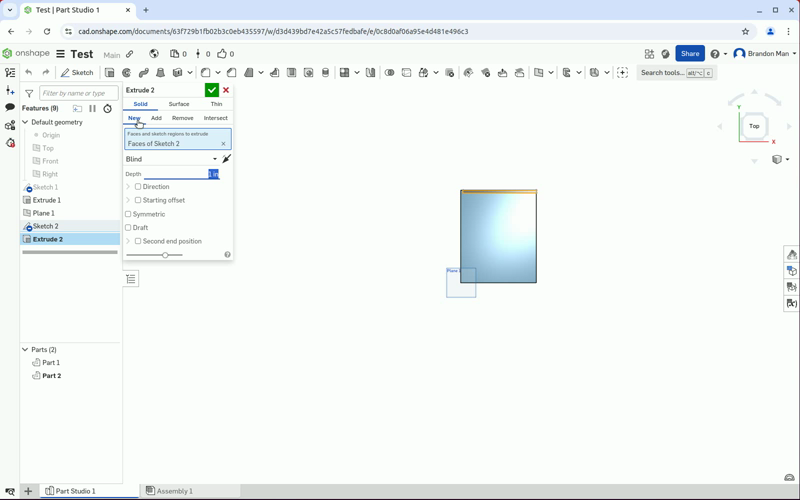
text(22.627)
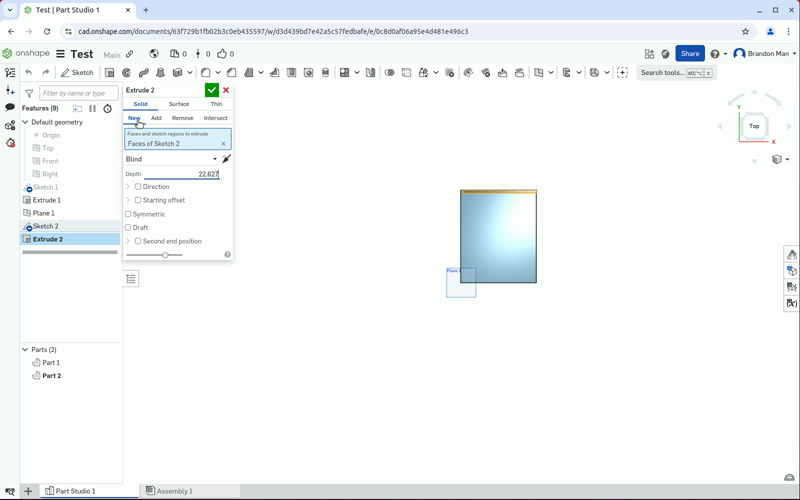
key(enter)
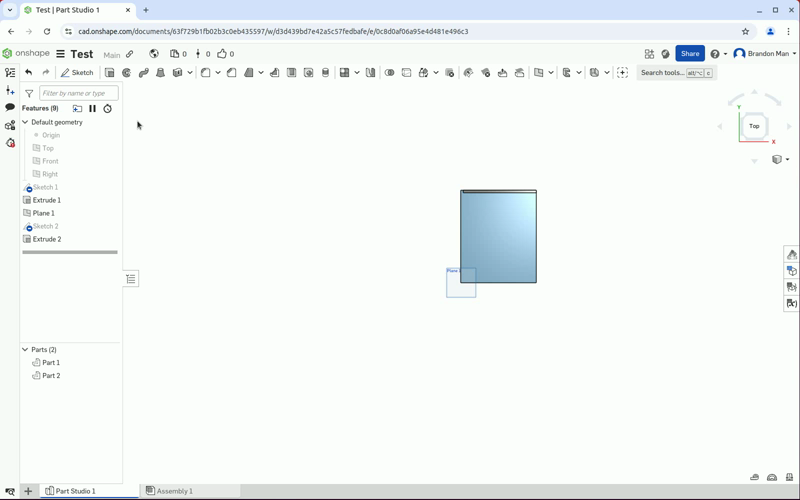
key(shift+h)
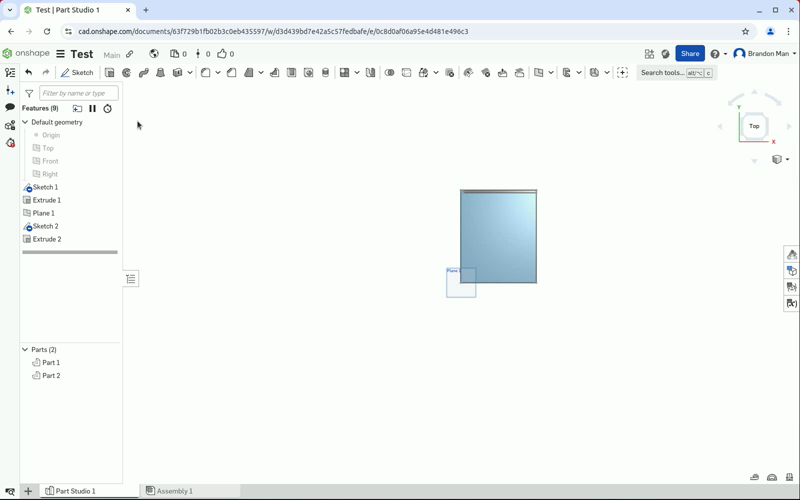
key(shift+h)
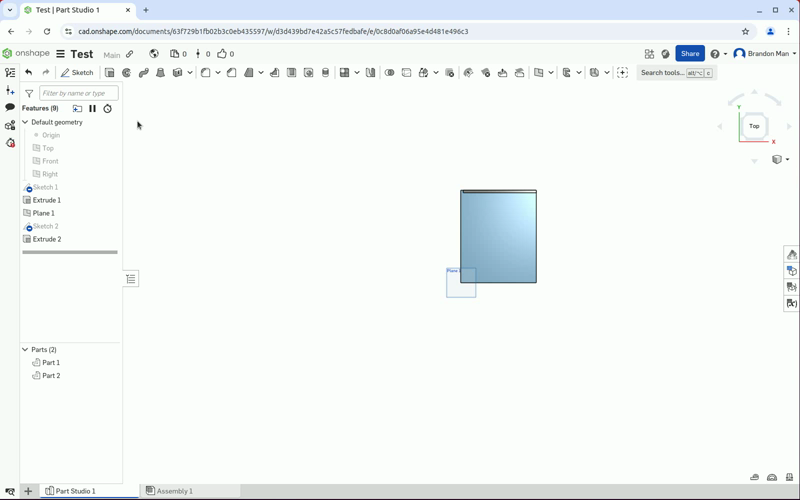
mouse_move(73, 189)
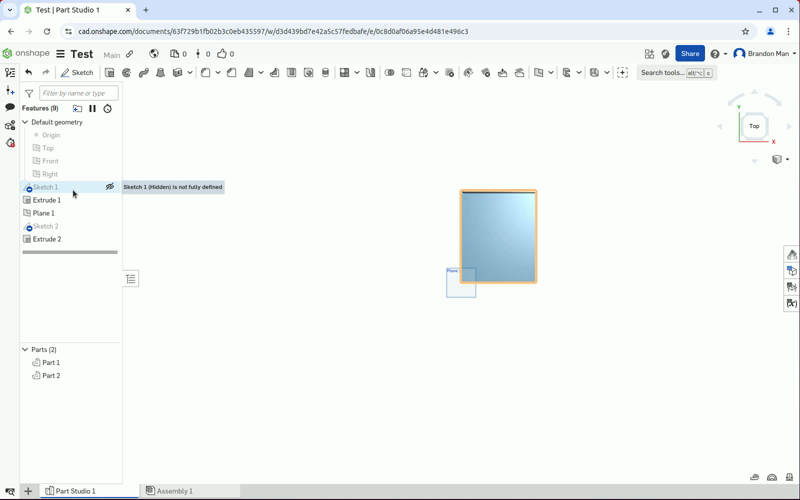
click(73, 189)
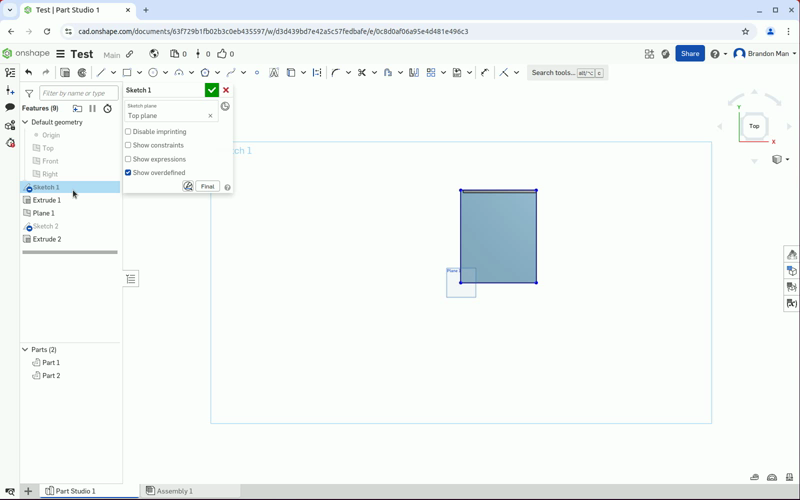
mouse_move(229, 92)
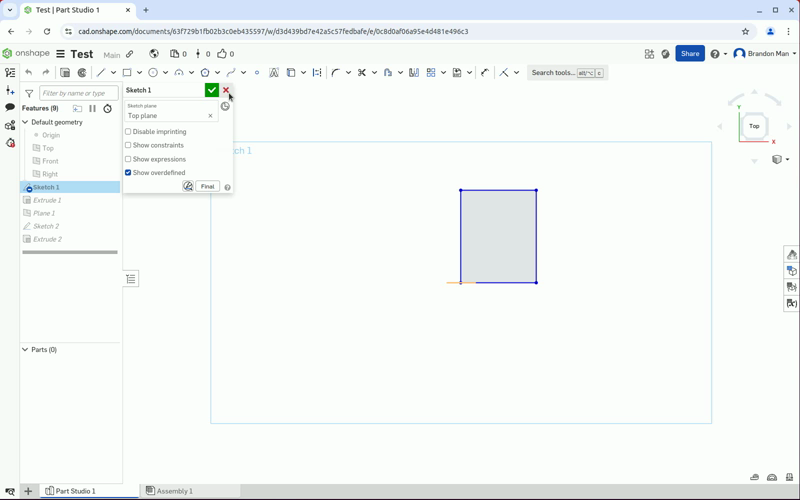
click(229, 92)
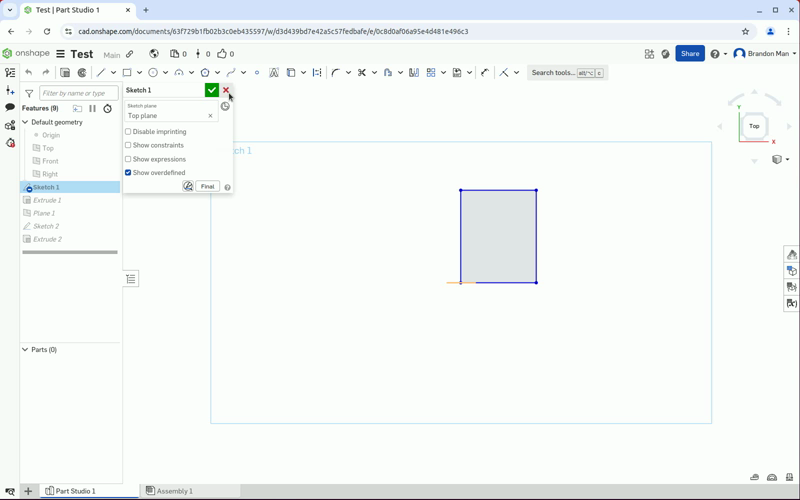
key(shift+s)
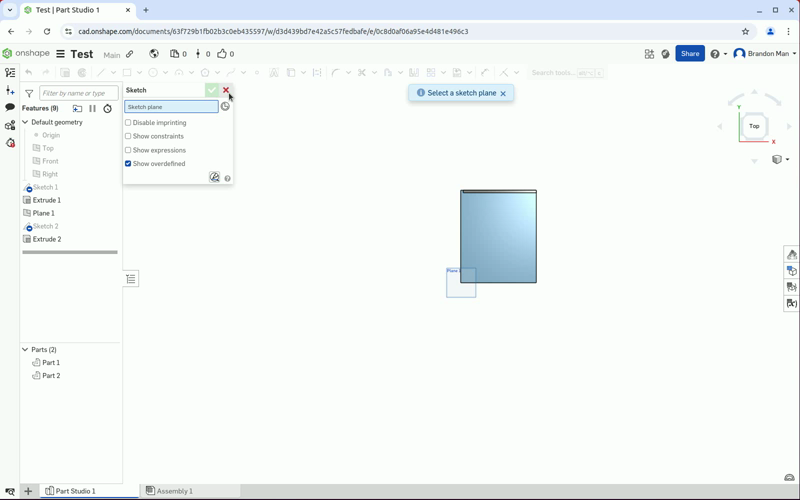
mouse_move(73, 215)
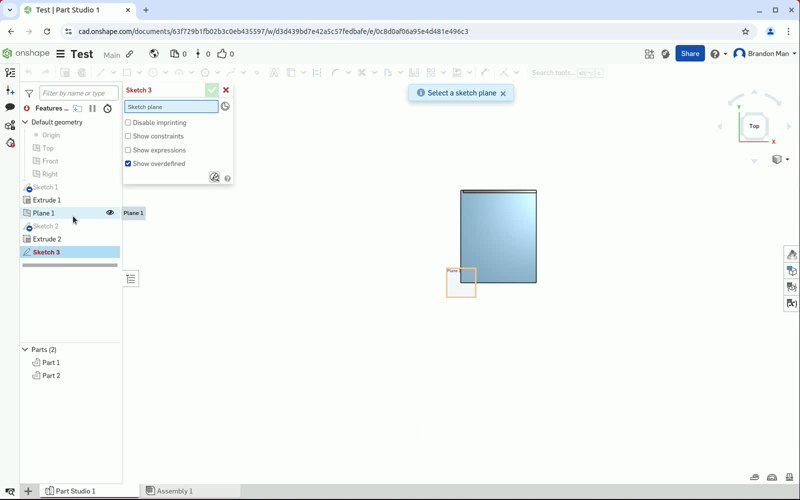
click(73, 215)
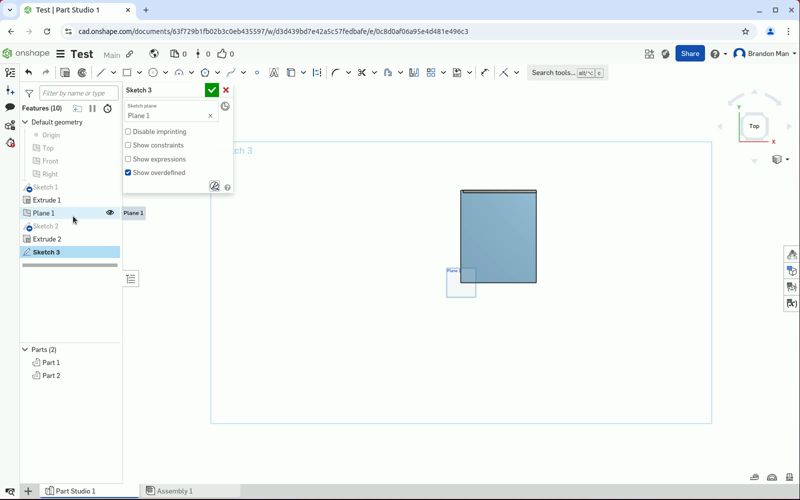
mouse_move(73, 352)
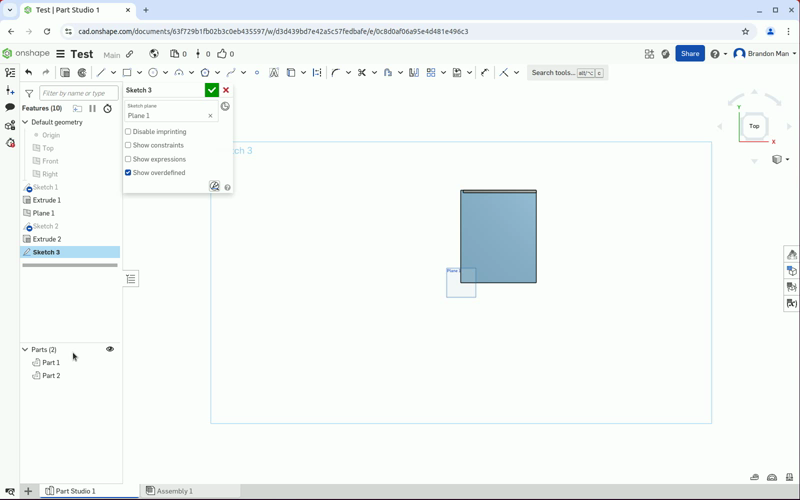
key(y)
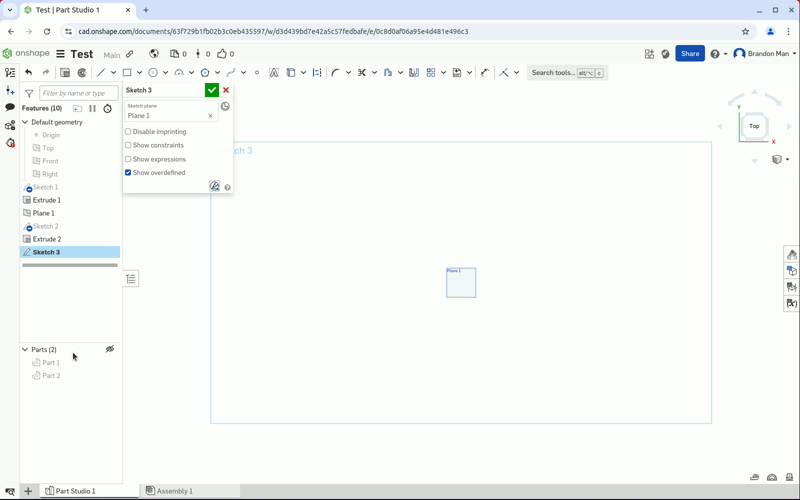
key(l)
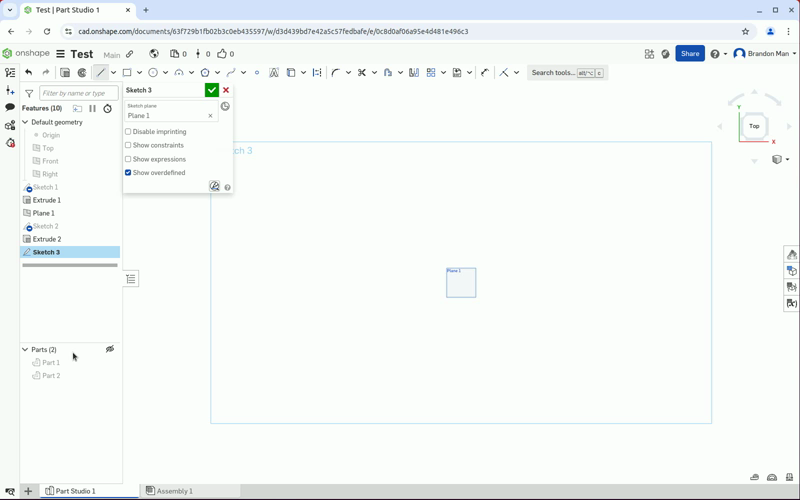
key_down(shift)
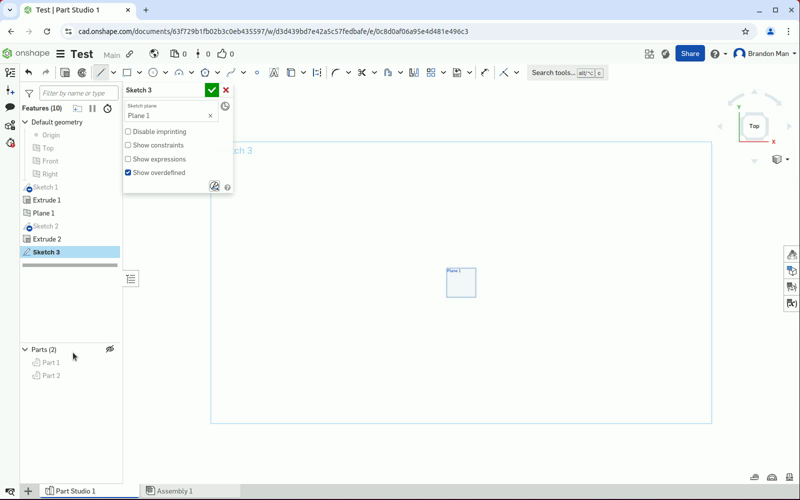
mouse_move(460, 192)
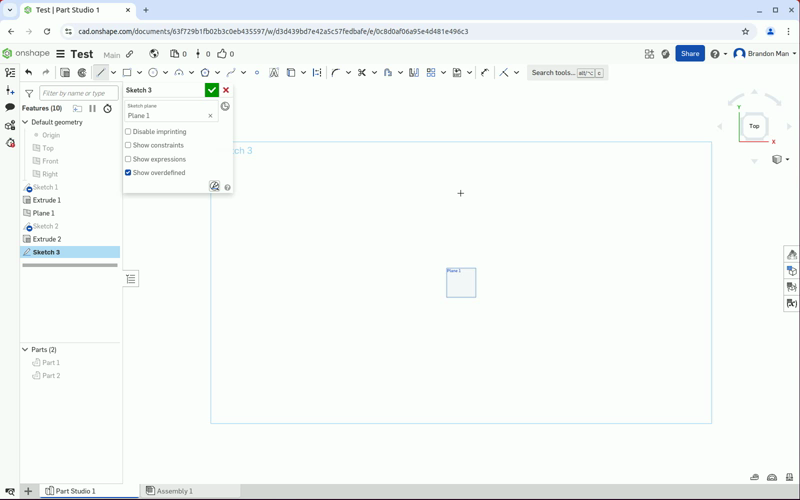
click(460, 192)
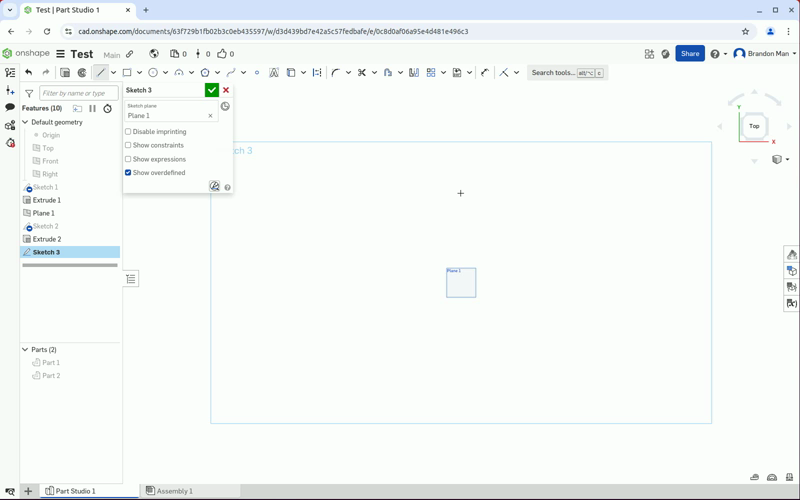
key_up(shift)
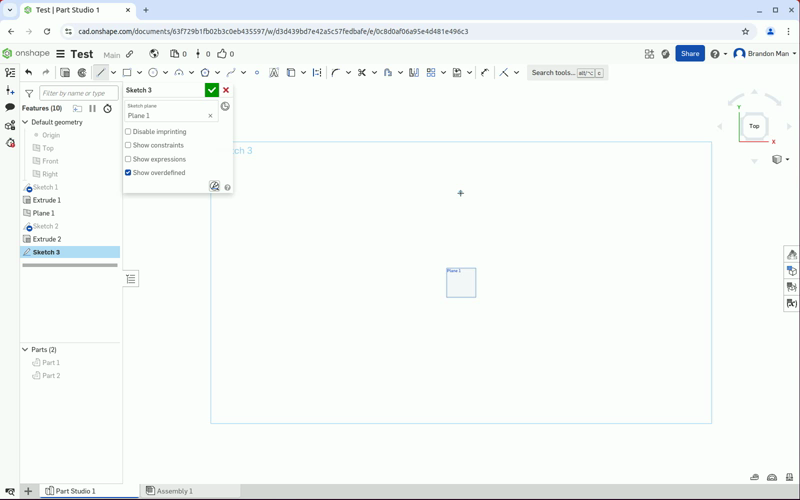
key_down(shift)
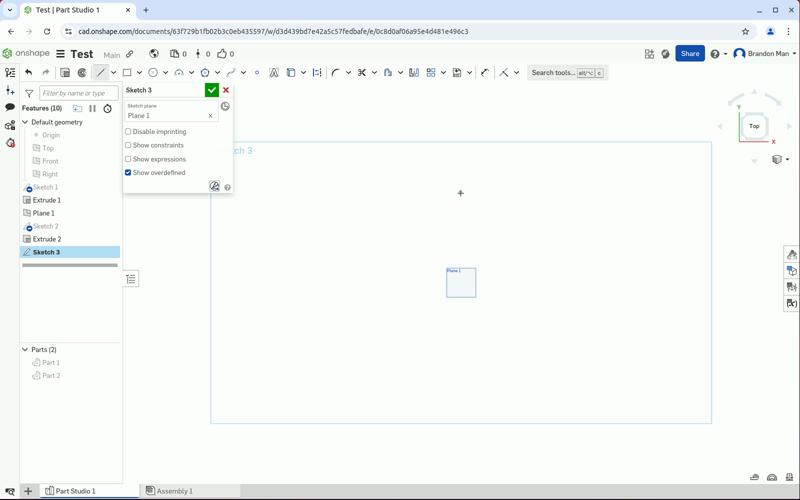
mouse_move(490, 192)
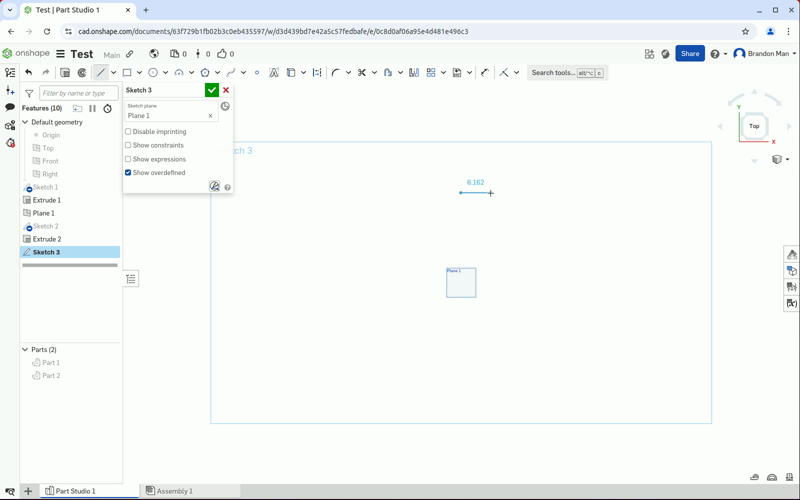
mouse_move(464, 192)
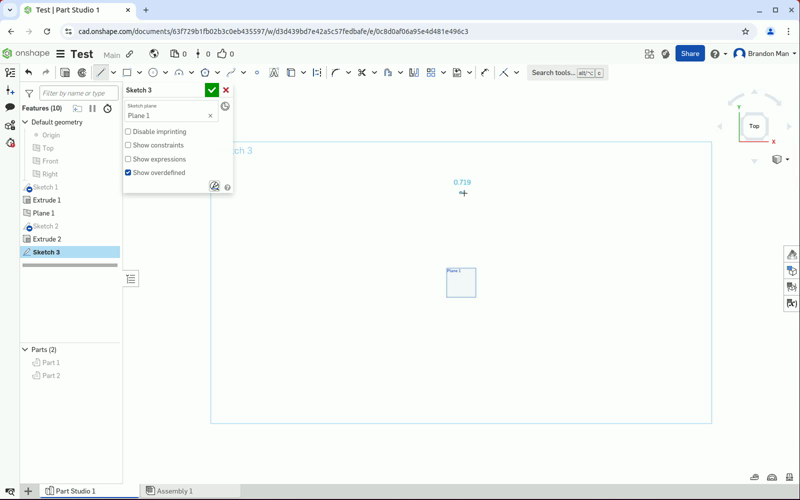
scroll(6)
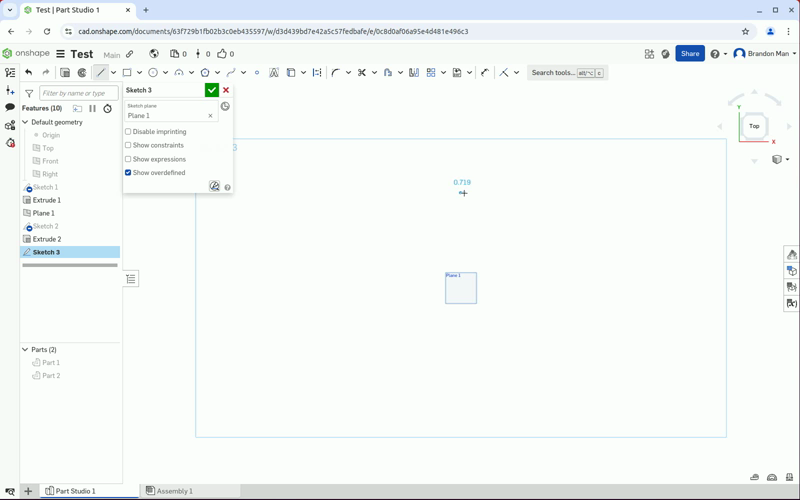
scroll(6)
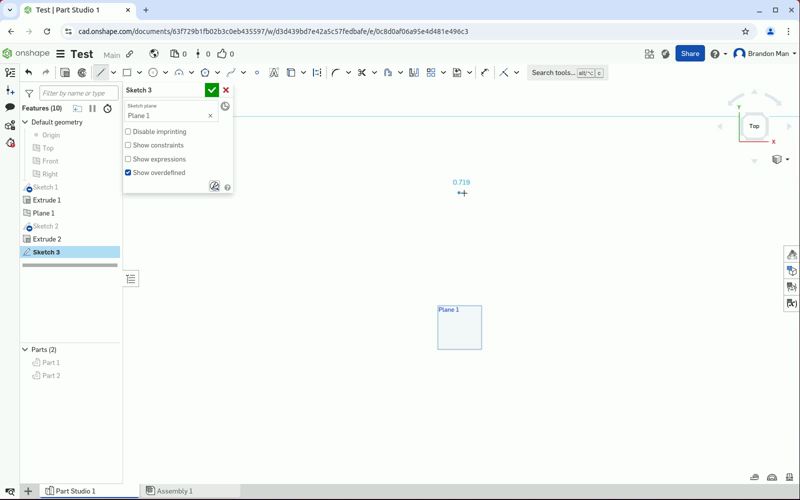
scroll(6)
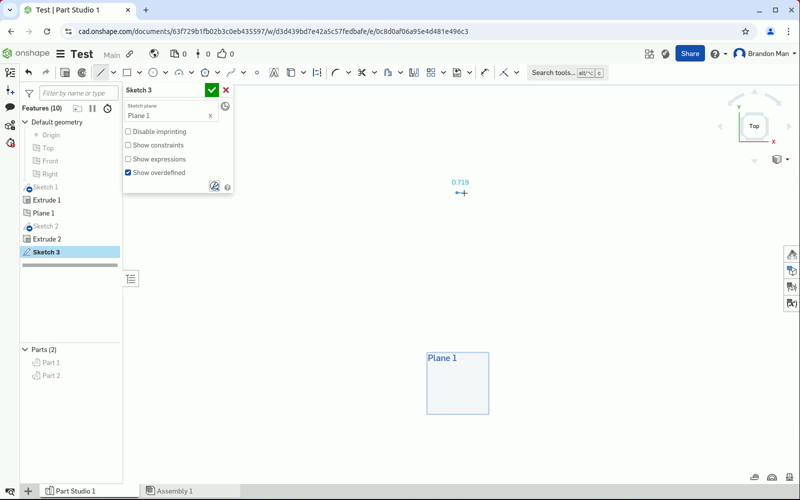
scroll(6)
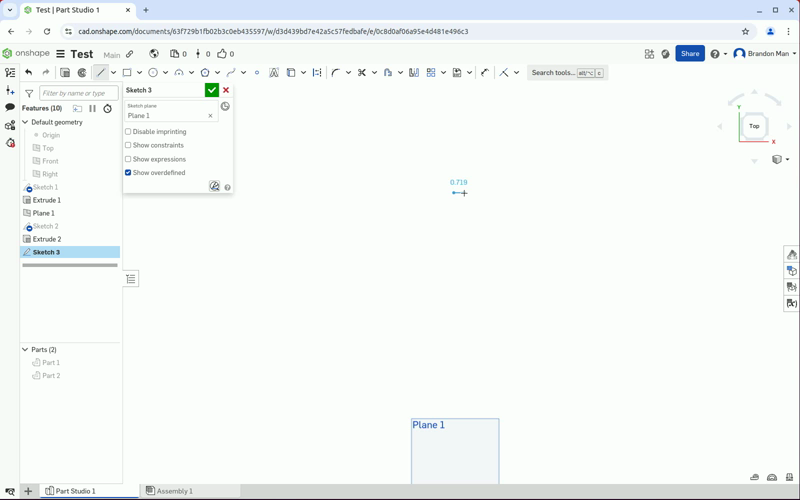
scroll(6)
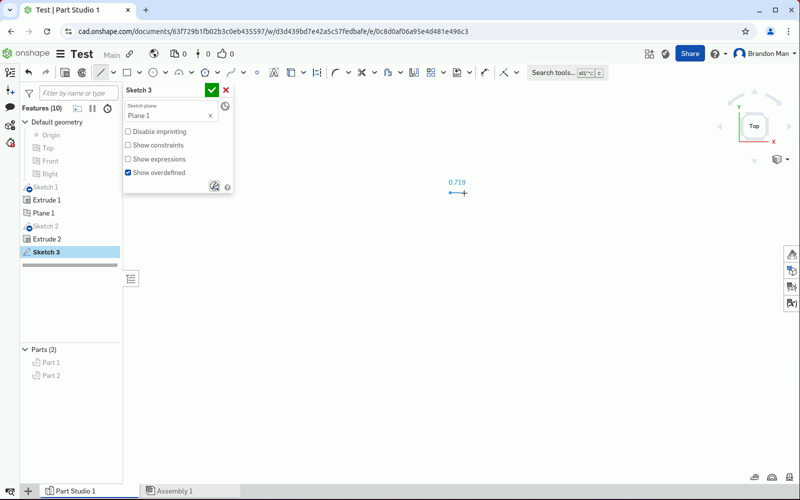
scroll(6)
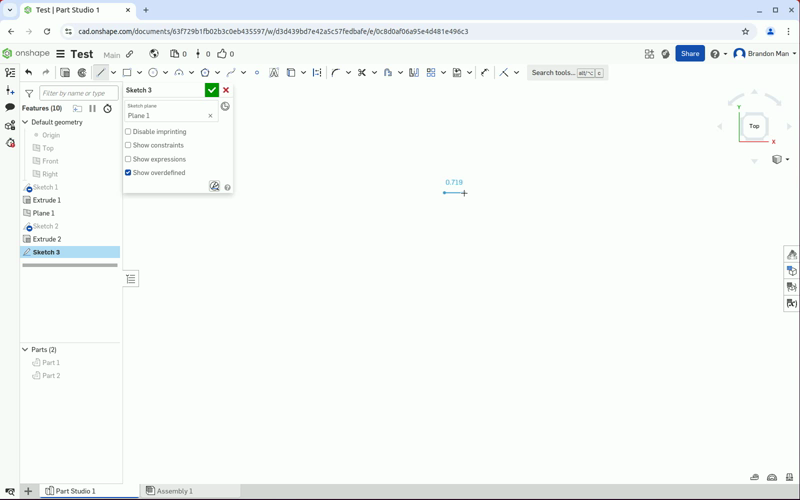
scroll(6)
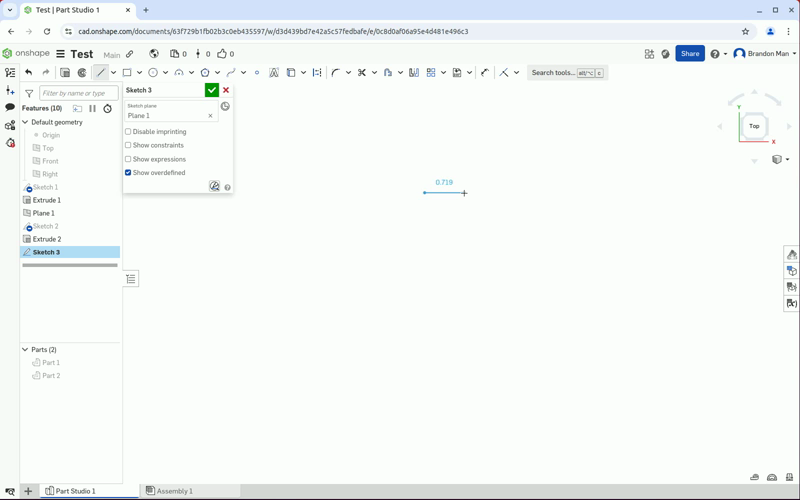
click(464, 192)
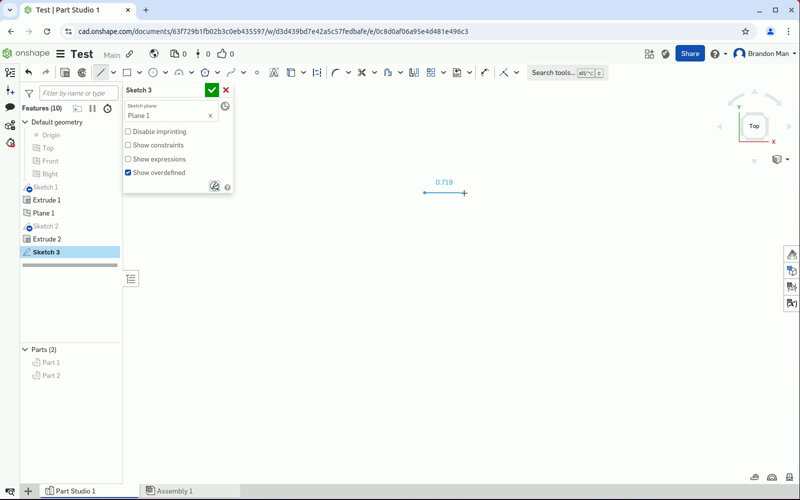
scroll(-6)
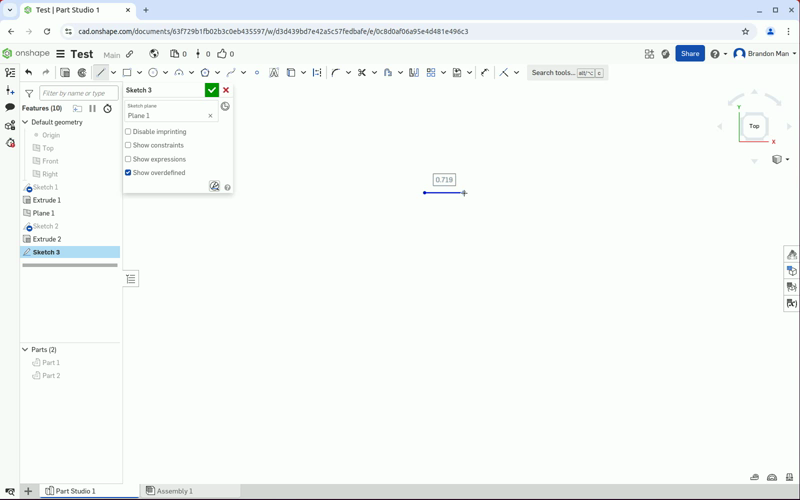
scroll(-6)
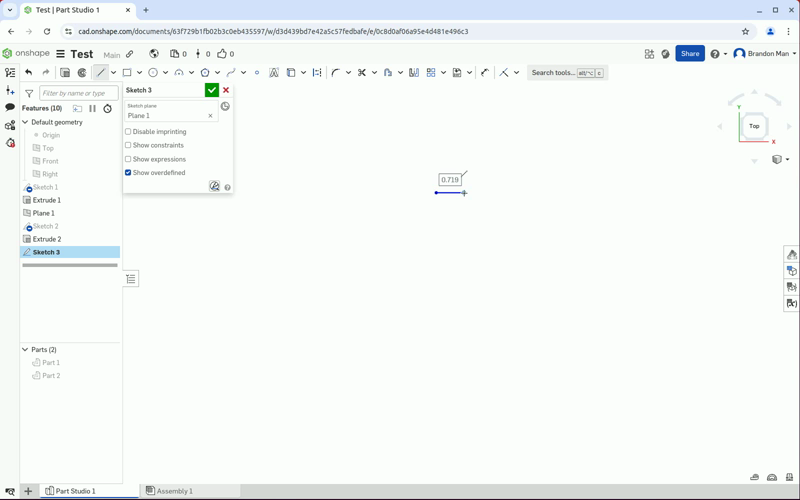
scroll(-6)
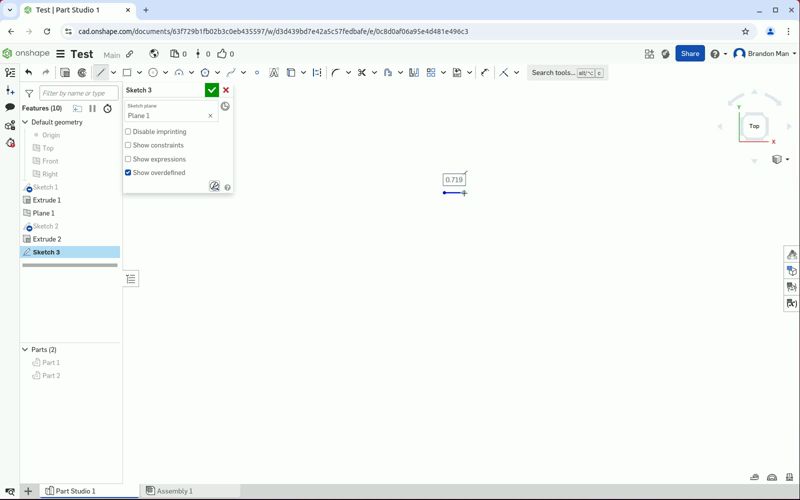
scroll(-6)
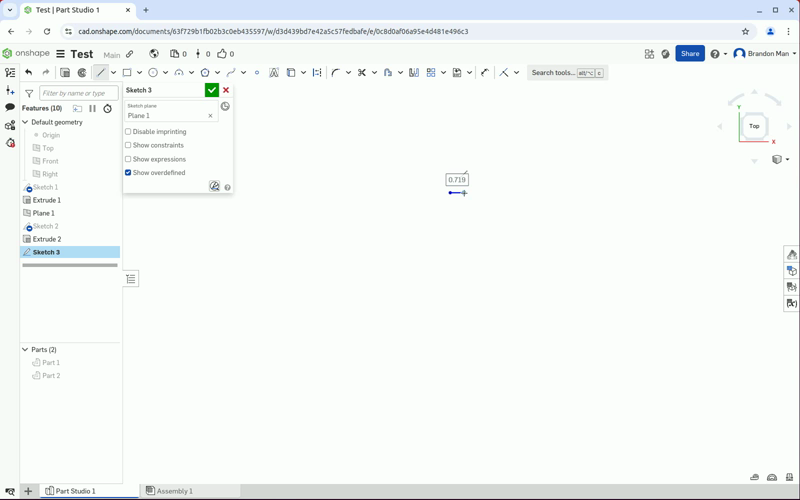
scroll(-6)
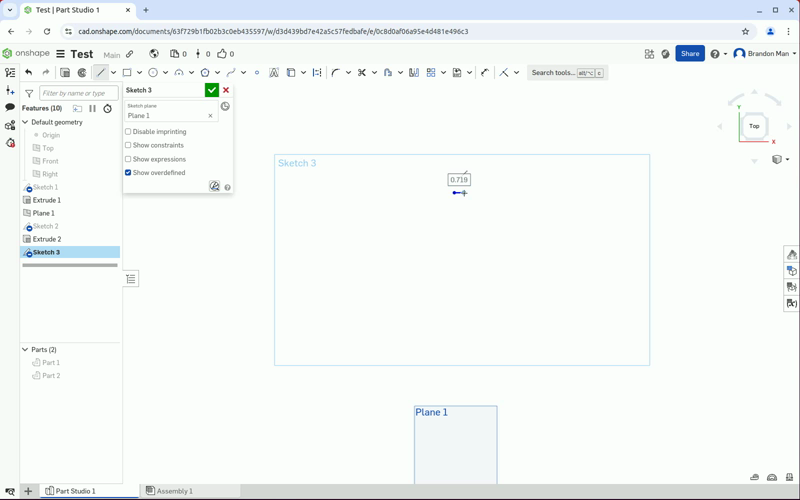
scroll(-6)
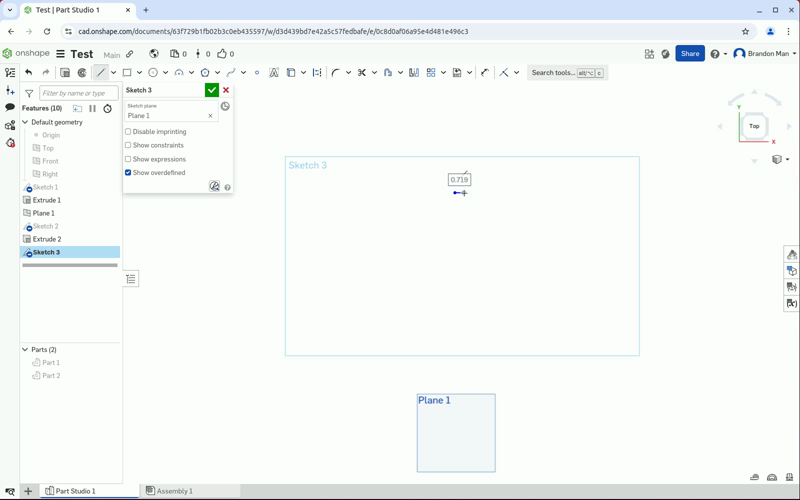
scroll(-6)
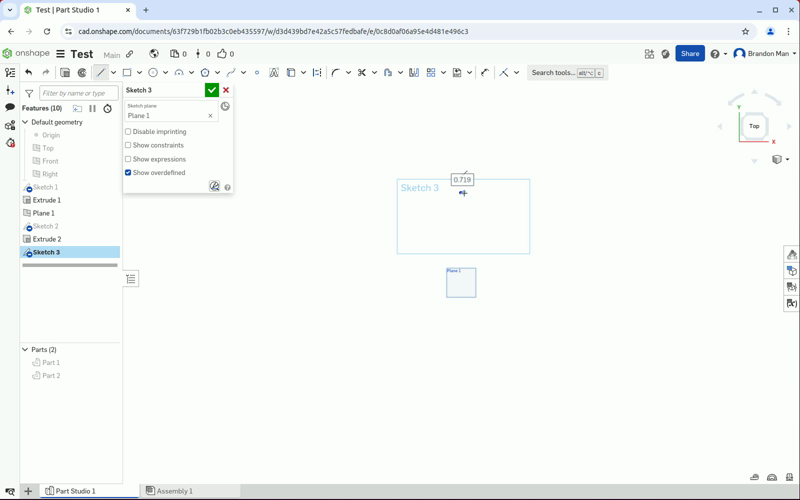
key_up(shift)
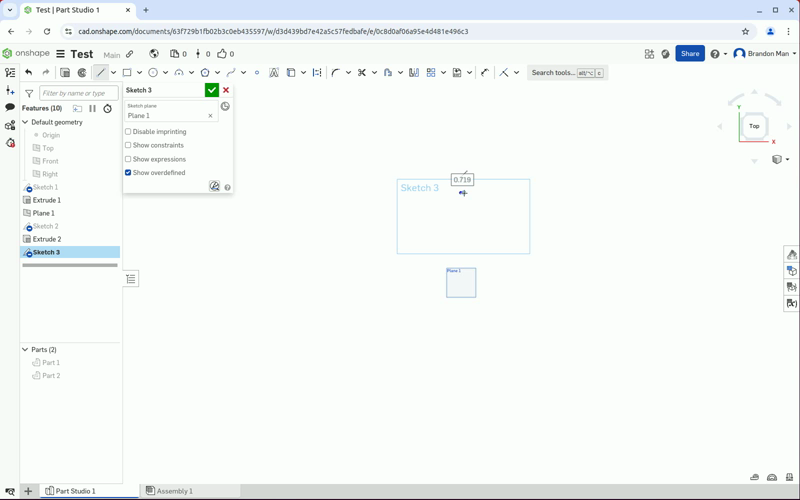
key_down(shift)
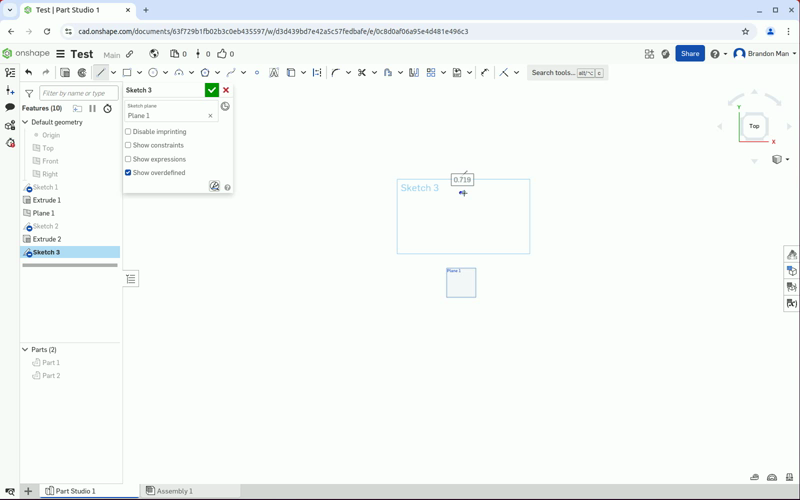
mouse_move(494, 192)
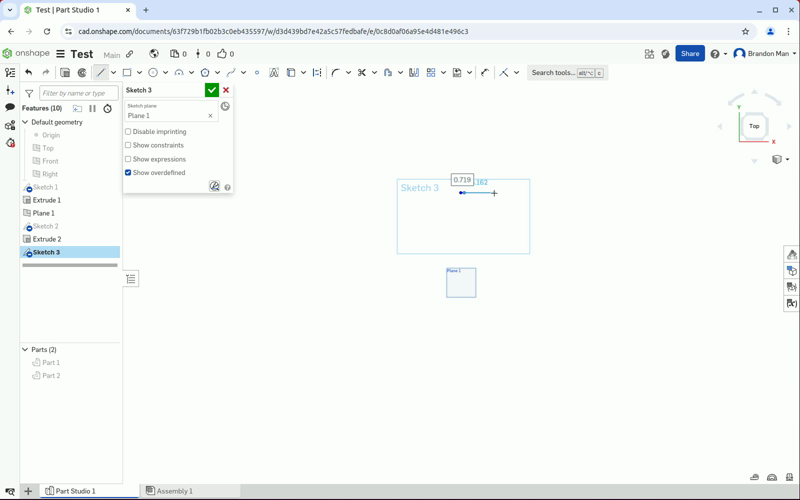
mouse_move(464, 189)
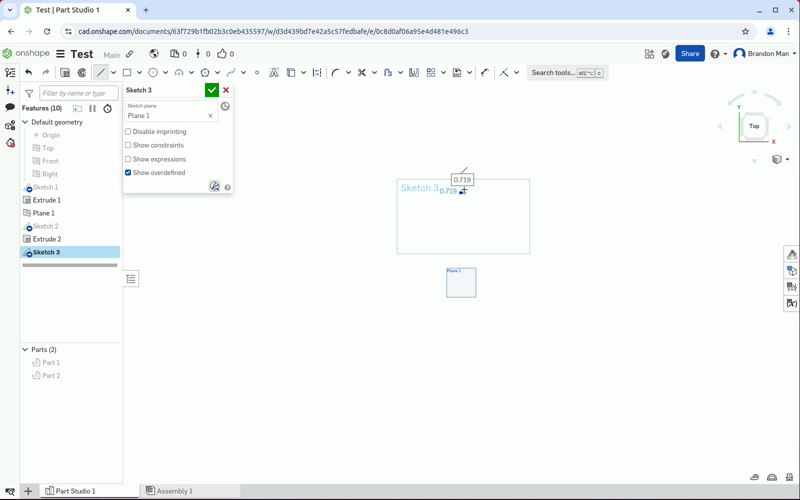
scroll(6)
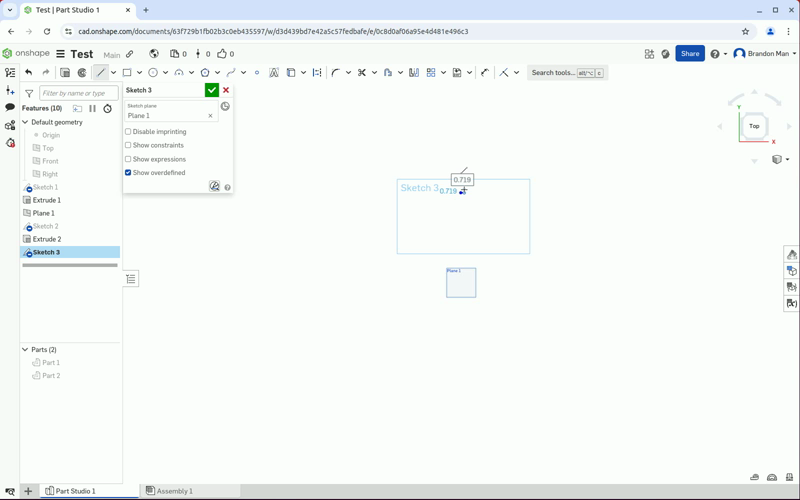
scroll(6)
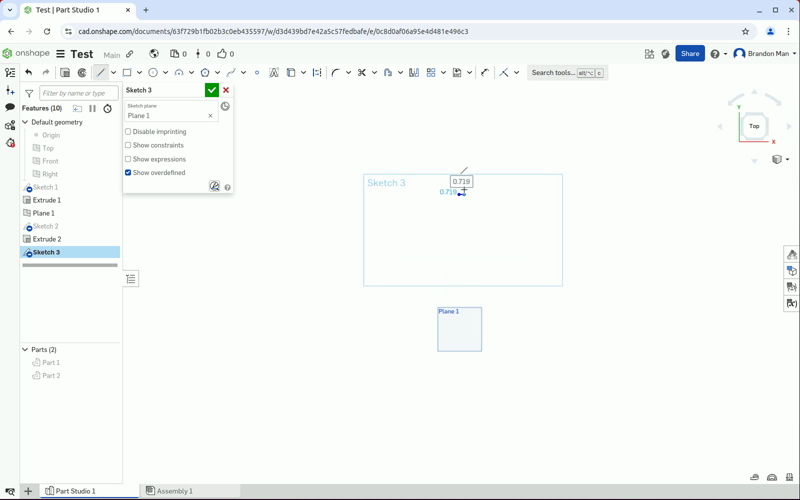
scroll(6)
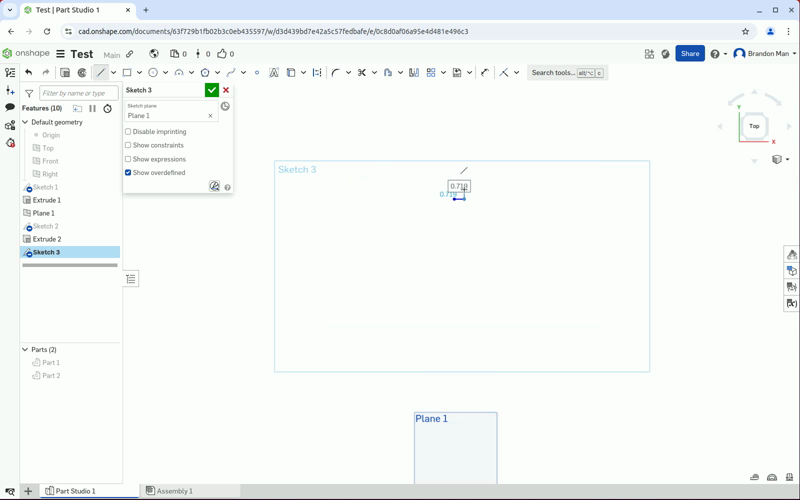
scroll(6)
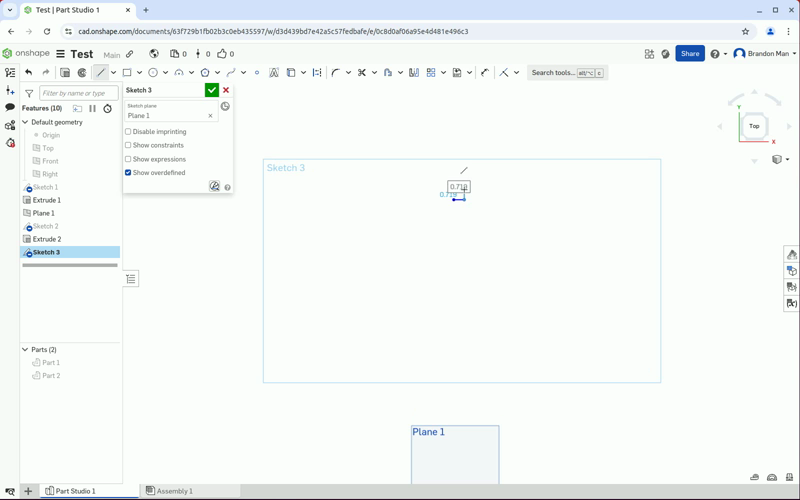
scroll(6)
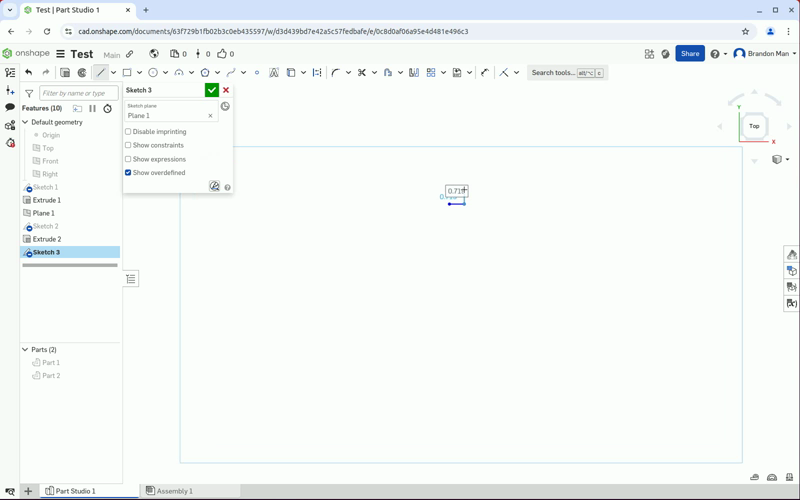
scroll(6)
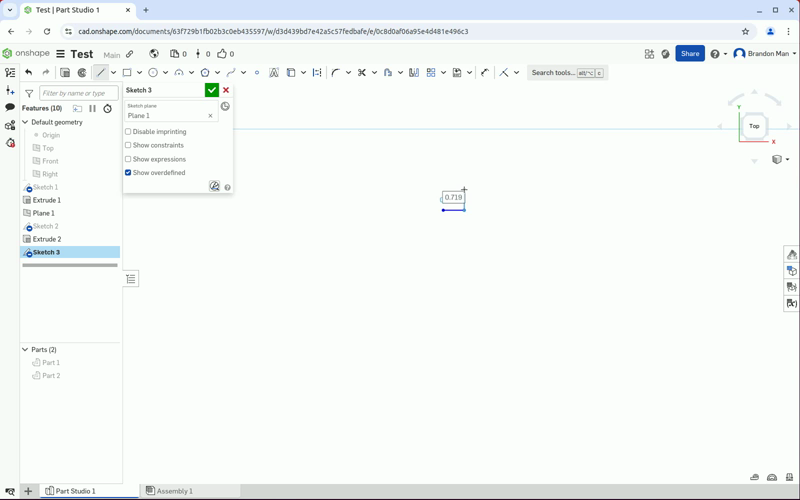
scroll(6)
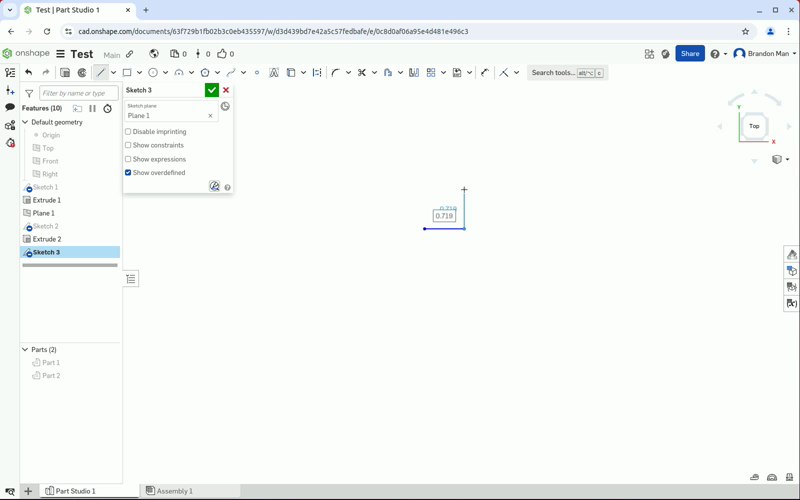
click(464, 189)
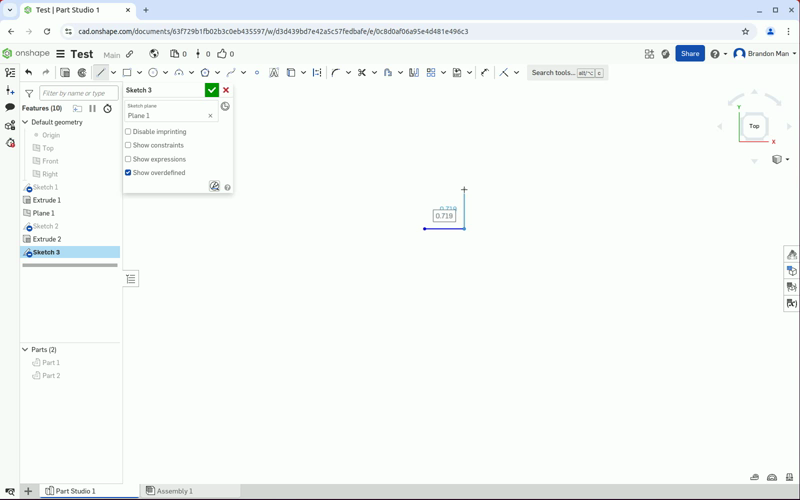
scroll(-6)
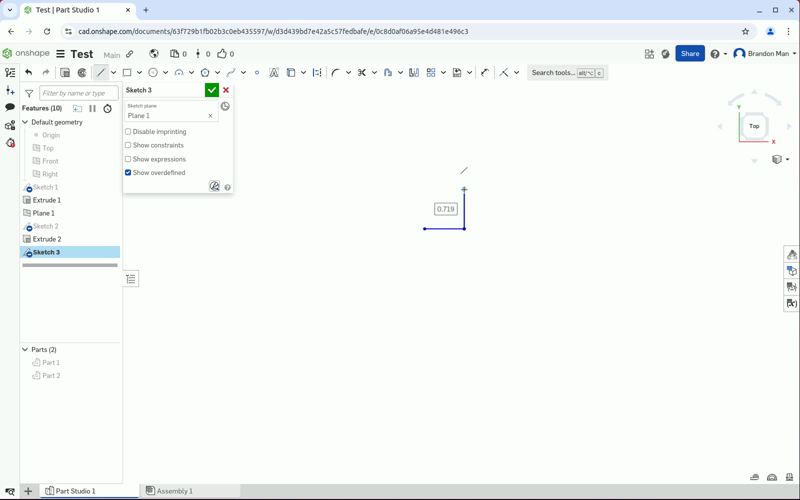
scroll(-6)
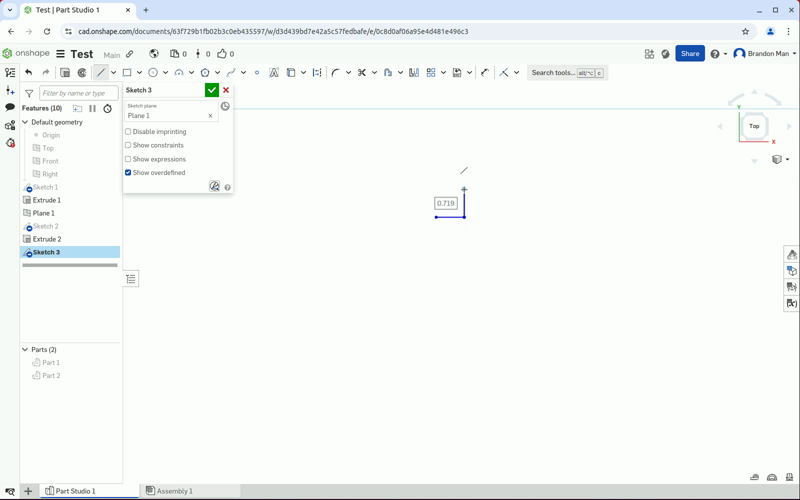
scroll(-6)
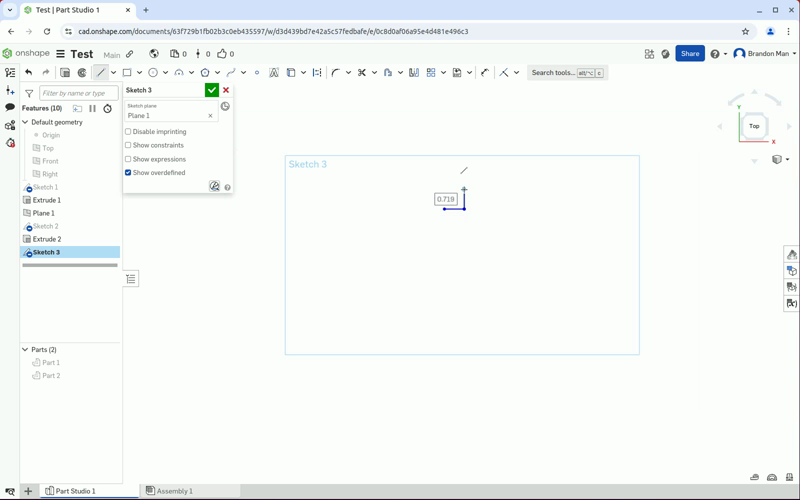
scroll(-6)
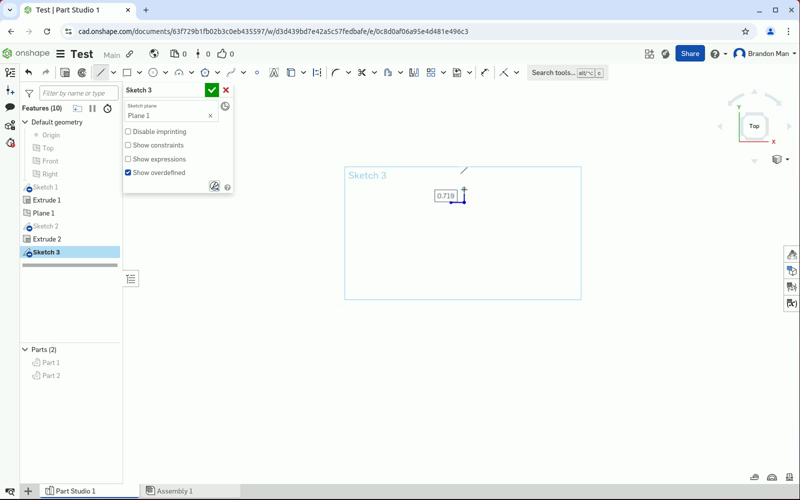
scroll(-6)
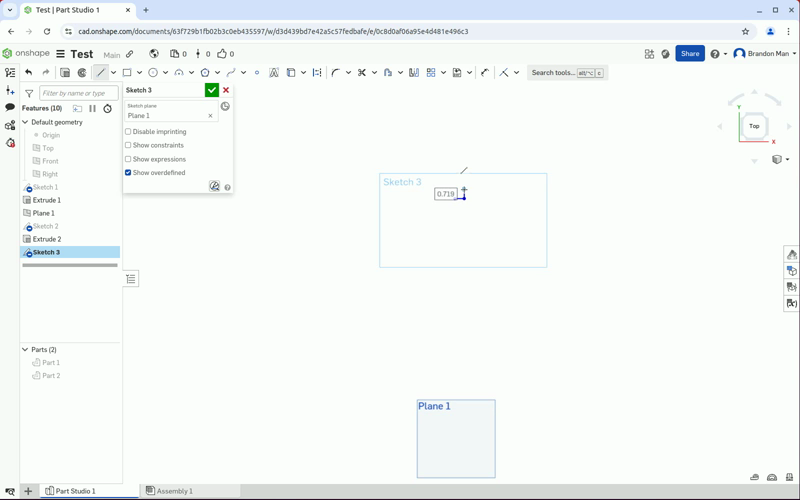
scroll(-6)
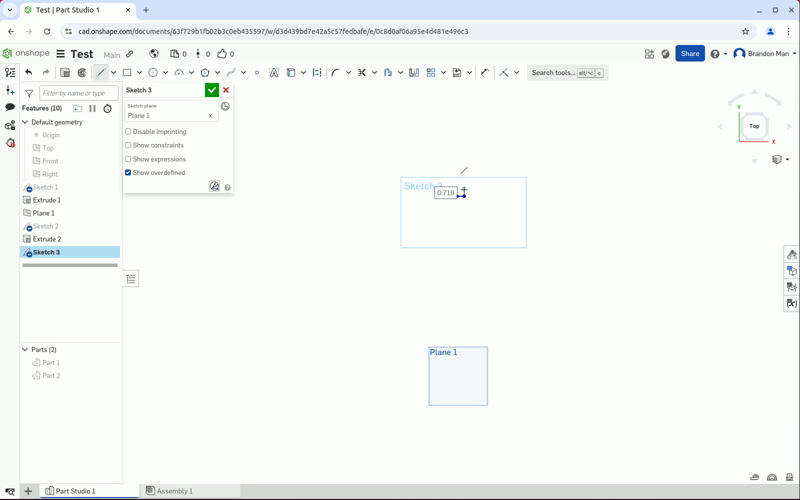
scroll(-6)
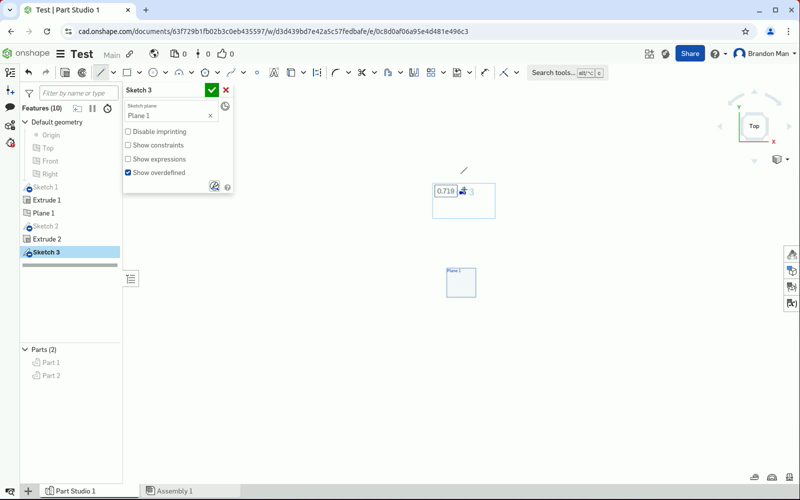
key_up(shift)
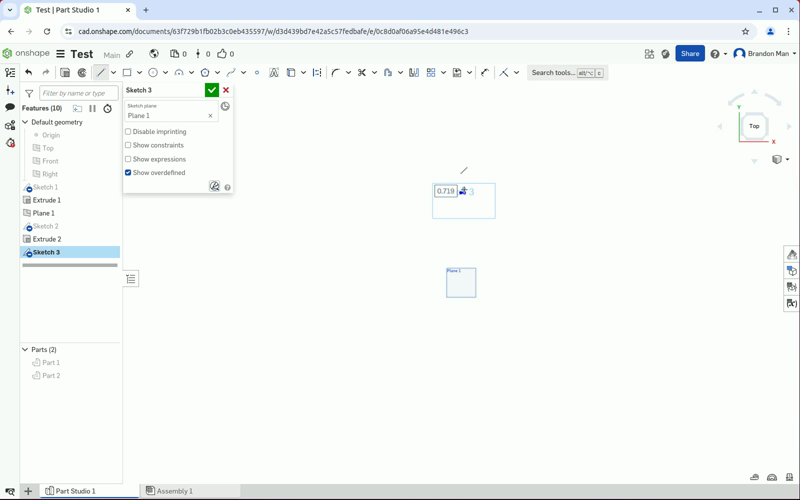
key_down(shift)
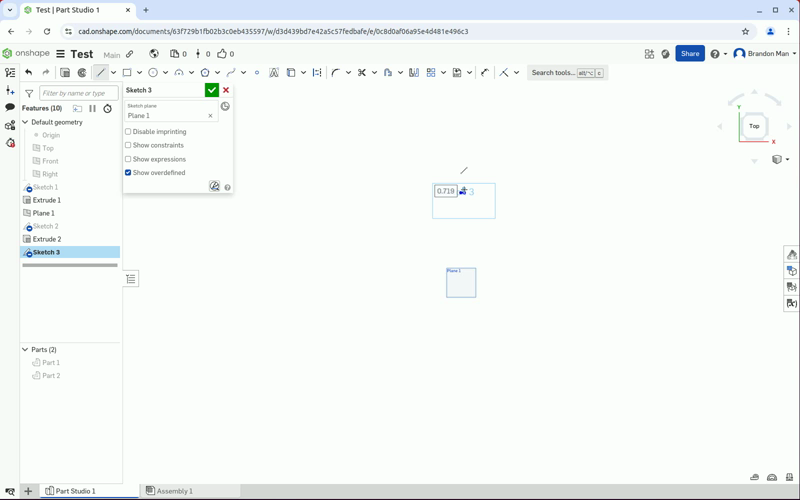
mouse_move(494, 189)
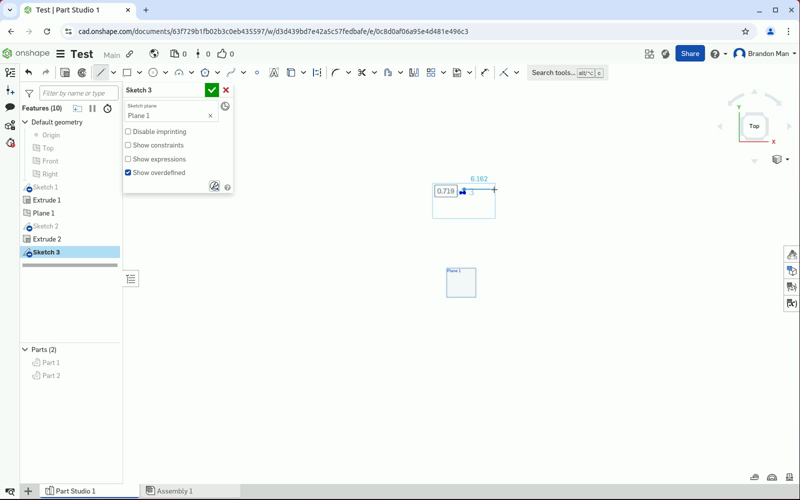
mouse_move(460, 189)
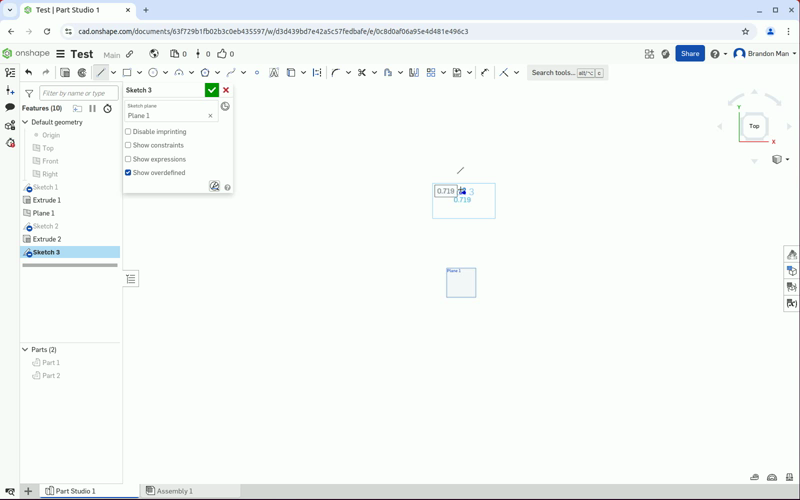
scroll(6)
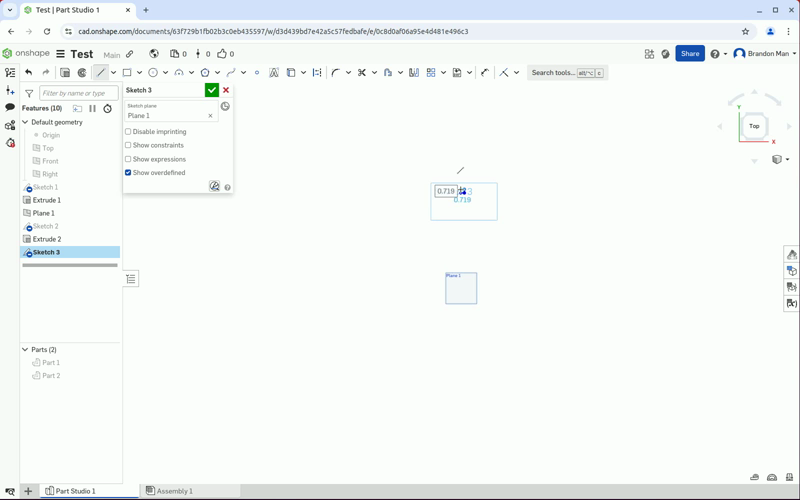
scroll(6)
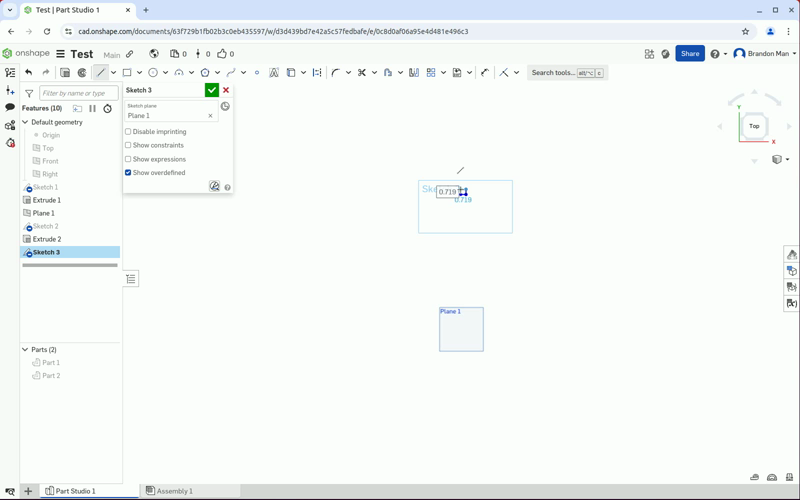
scroll(6)
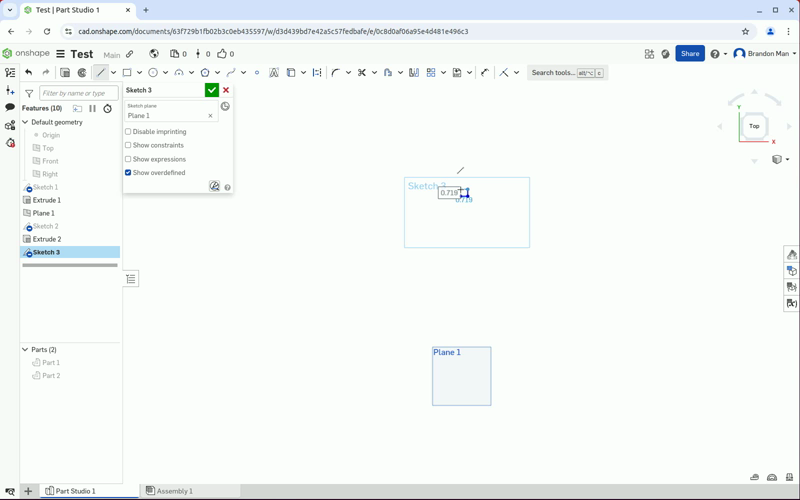
scroll(6)
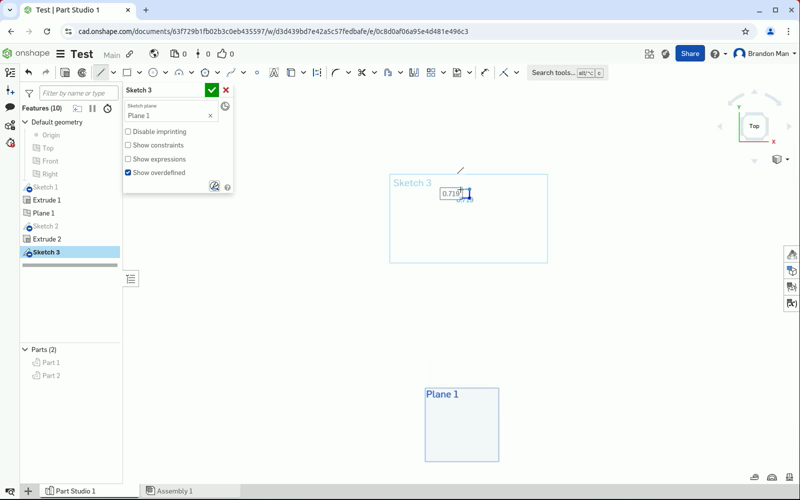
scroll(6)
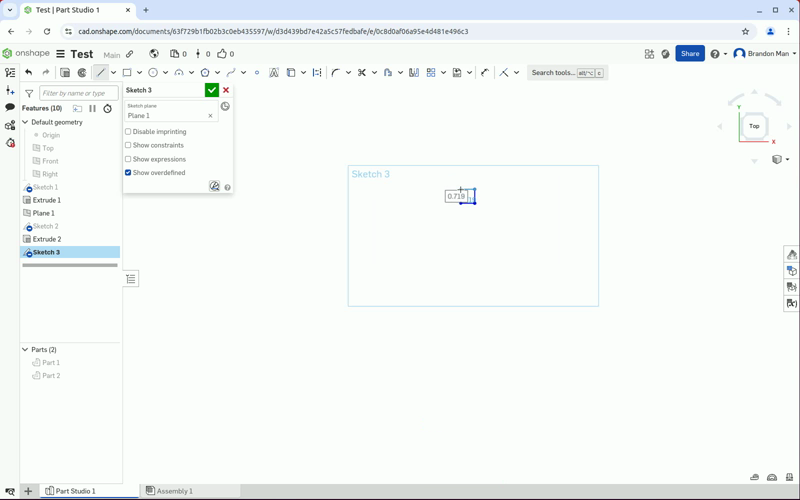
scroll(6)
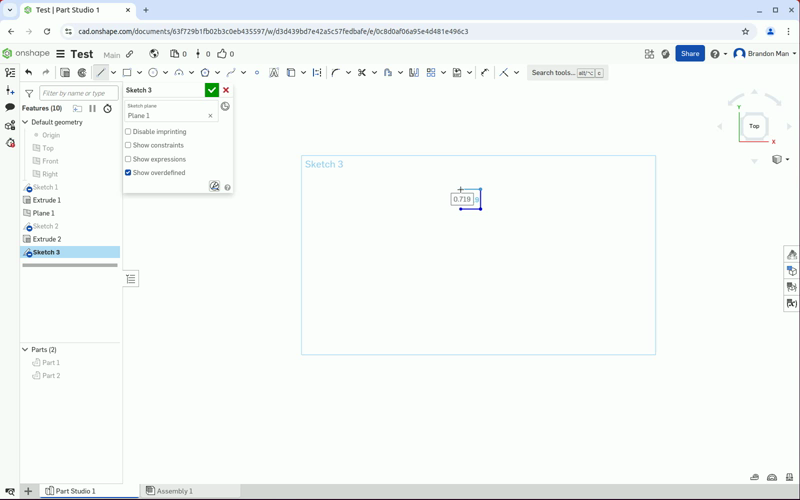
scroll(6)
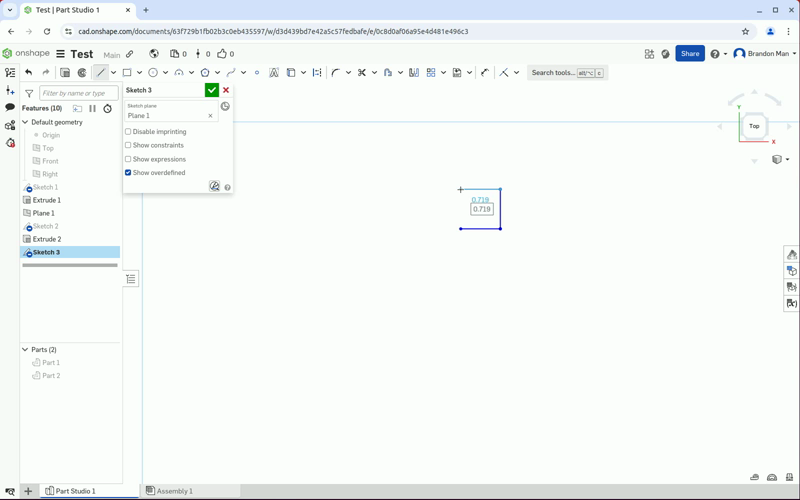
click(460, 189)
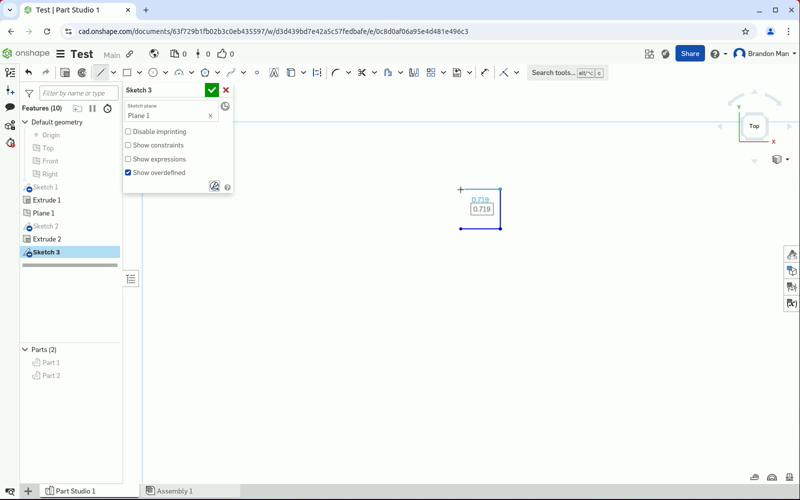
scroll(-6)
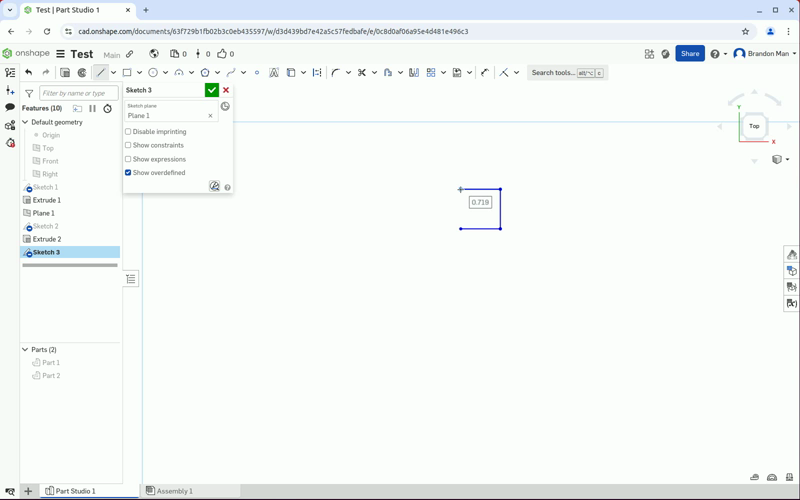
scroll(-6)
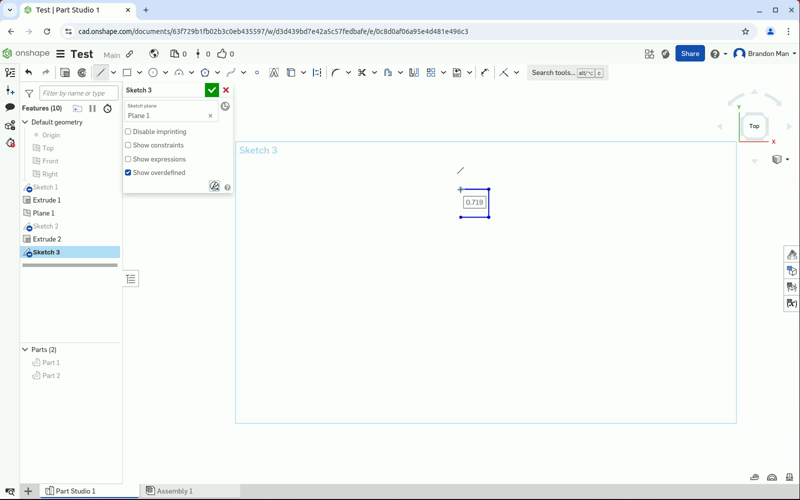
scroll(-6)
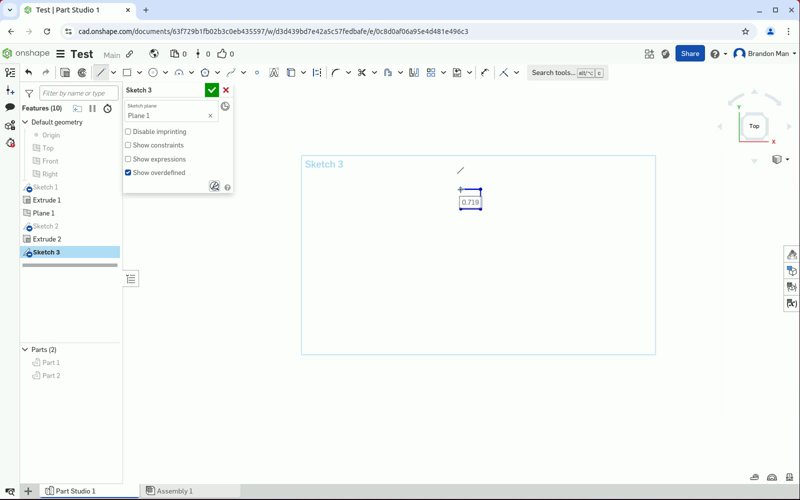
scroll(-6)
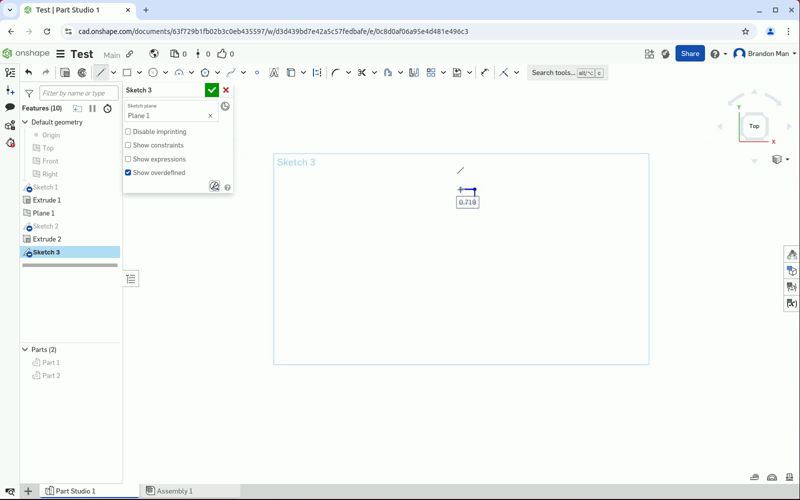
scroll(-6)
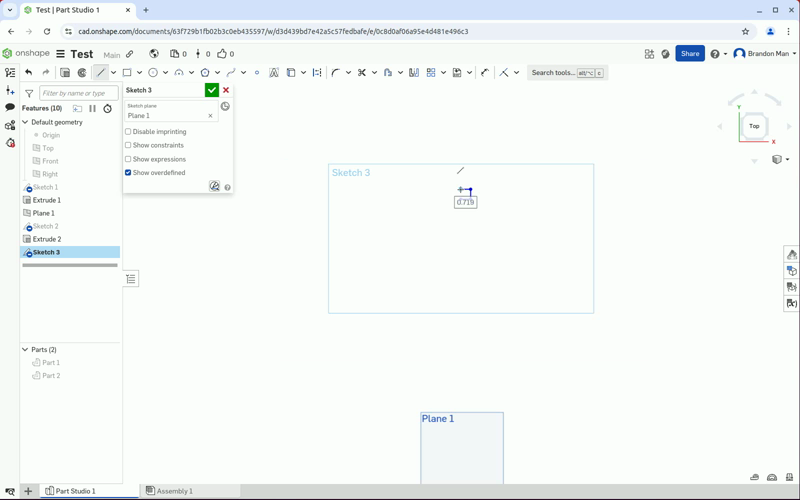
scroll(-6)
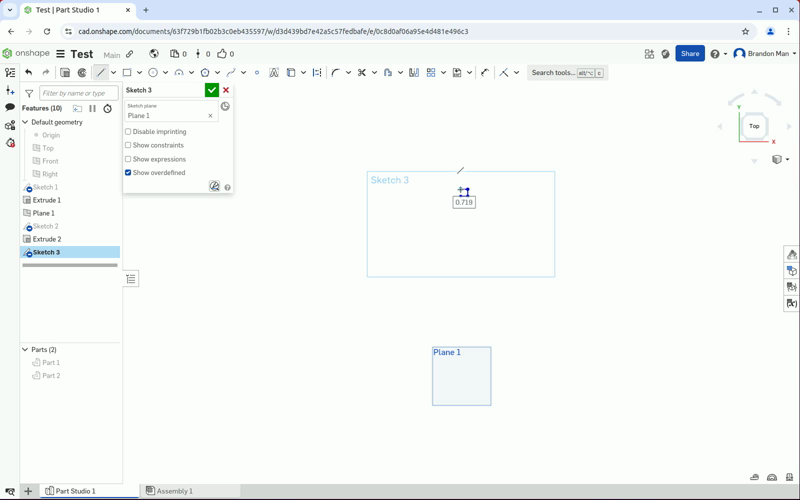
scroll(-6)
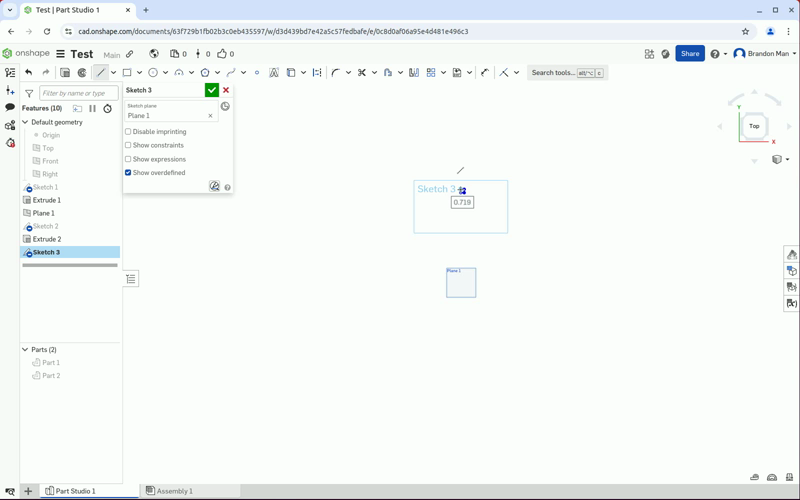
key_up(shift)
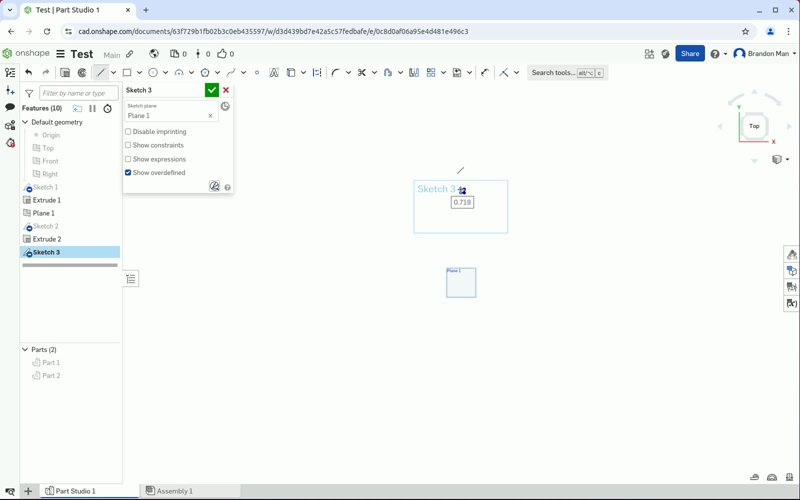
mouse_move(490, 189)
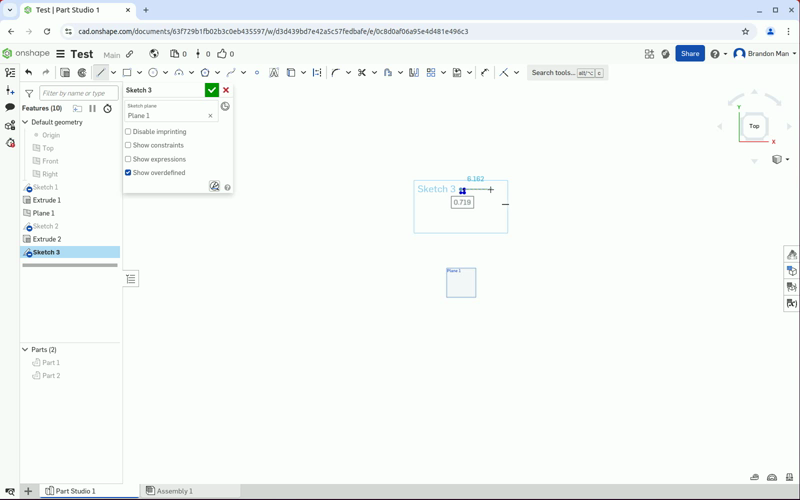
key_down(shift)
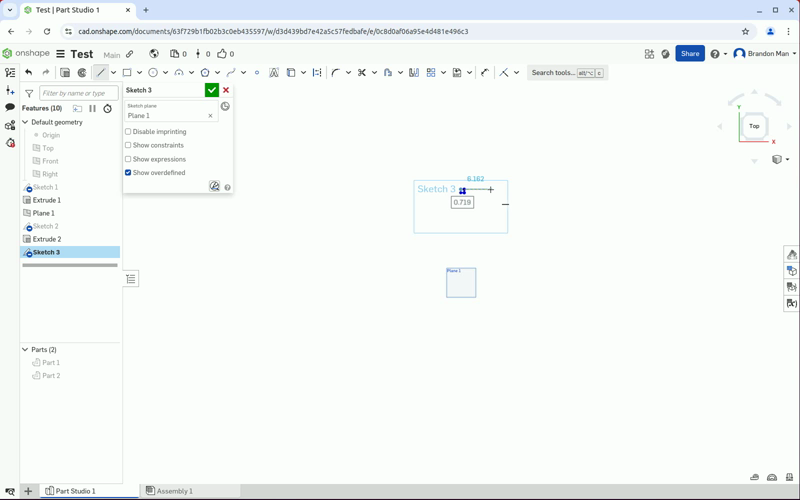
mouse_move(460, 192)
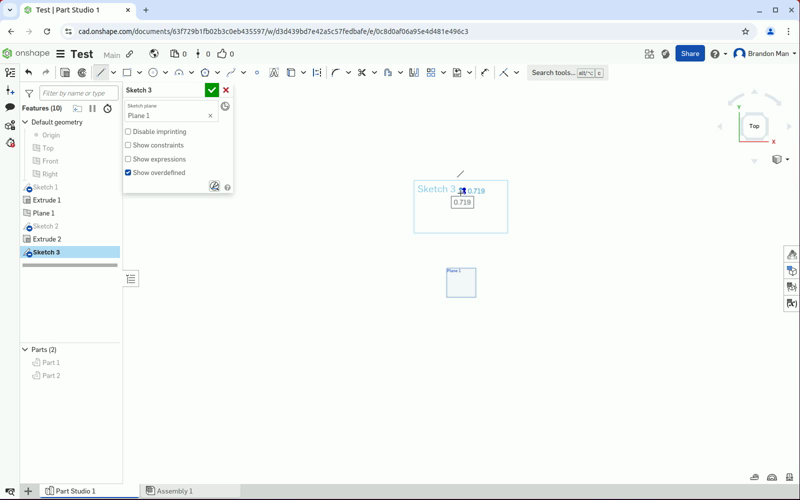
scroll(6)
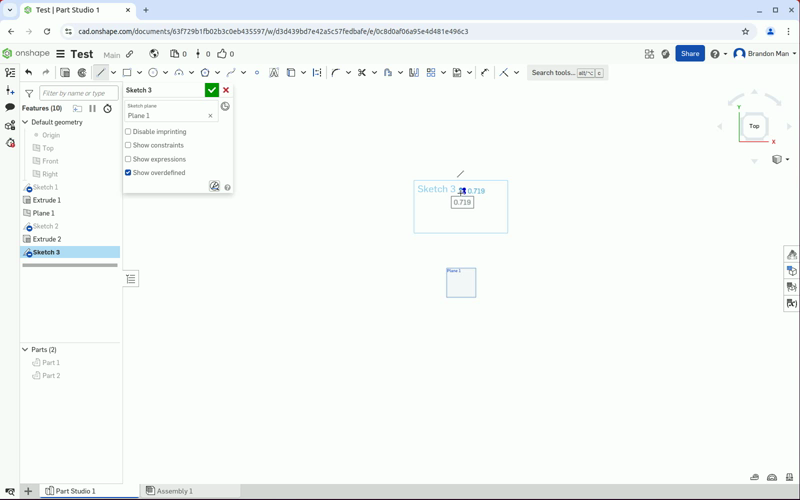
scroll(6)
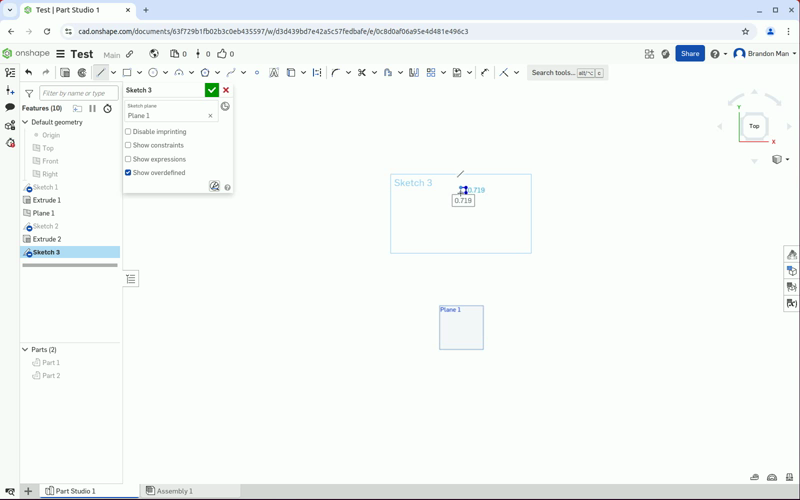
scroll(6)
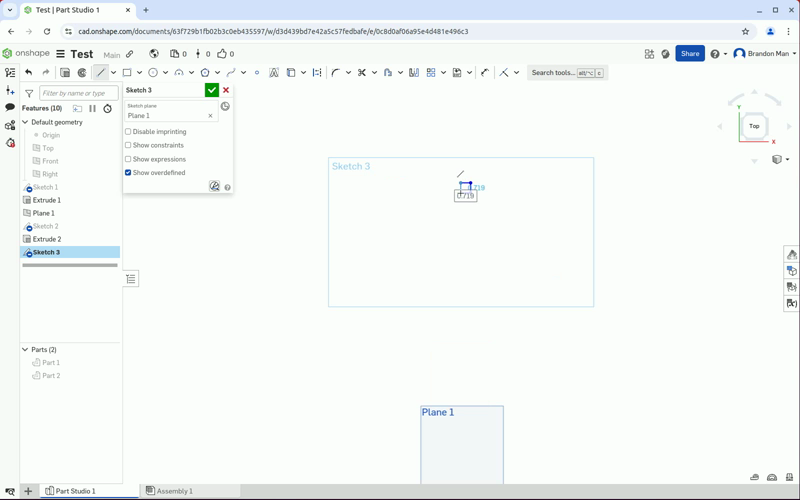
scroll(6)
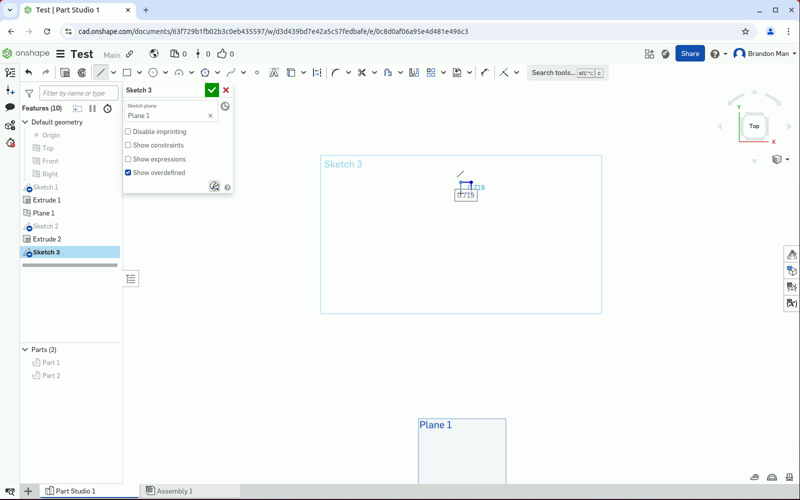
scroll(6)
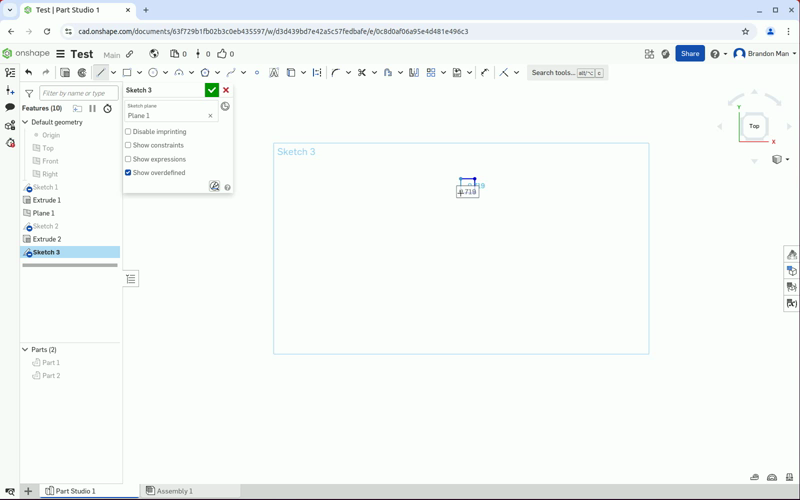
scroll(6)
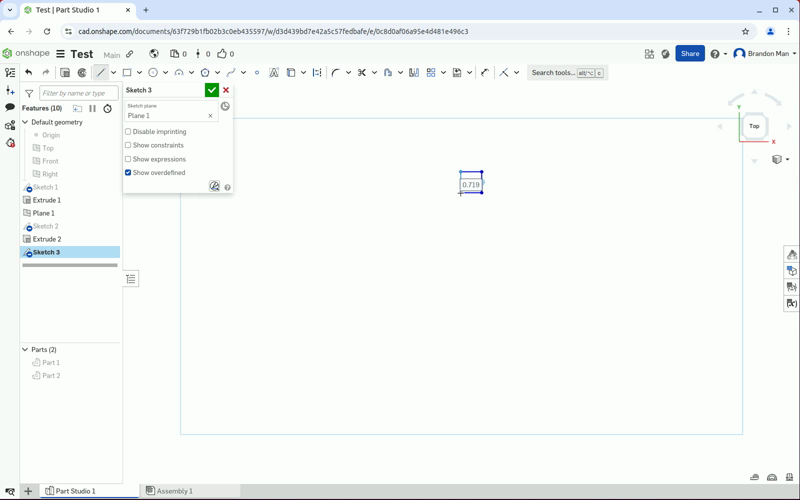
scroll(6)
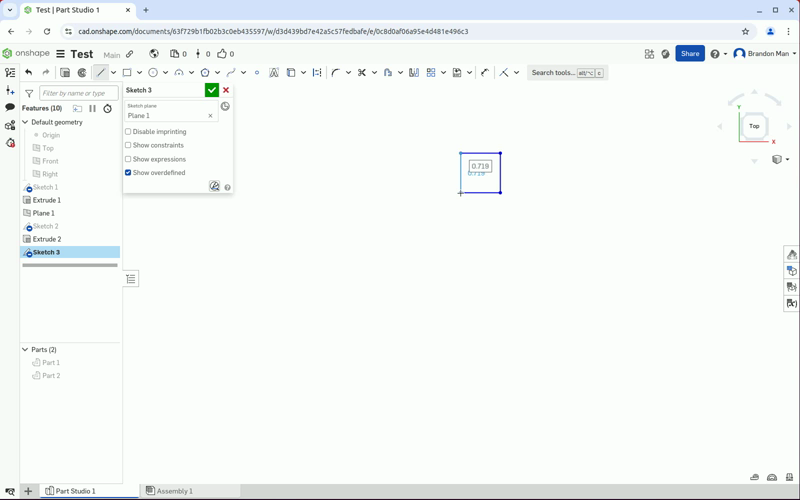
key_up(shift)
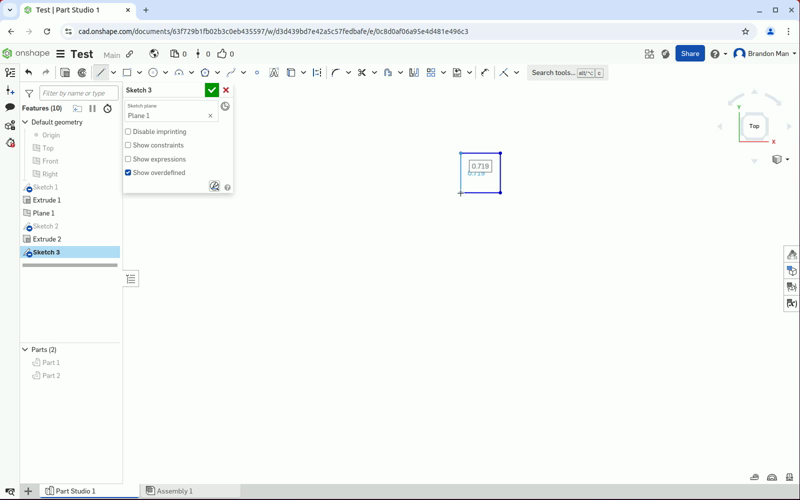
click(460, 192)
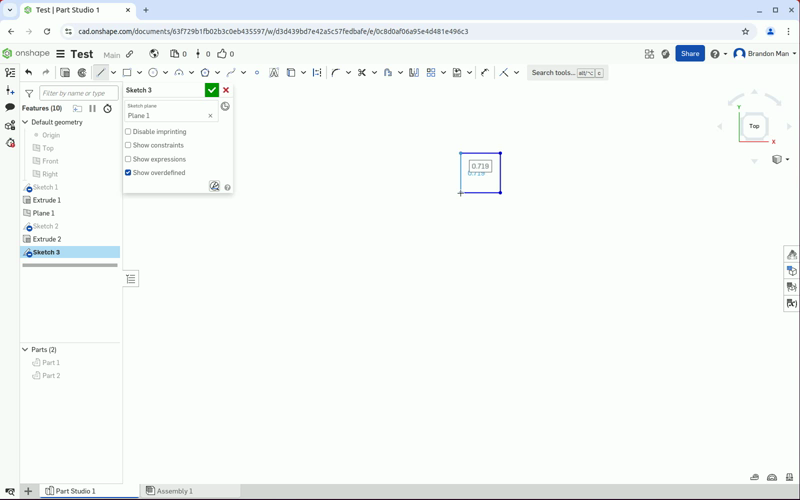
scroll(-6)
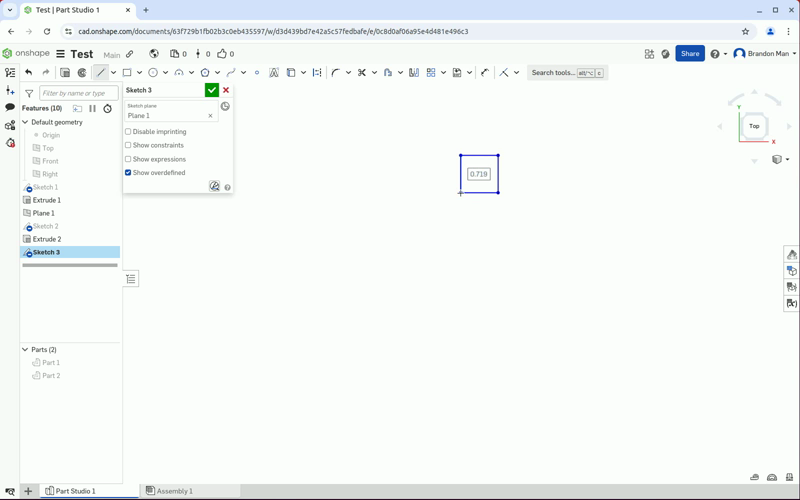
scroll(-6)
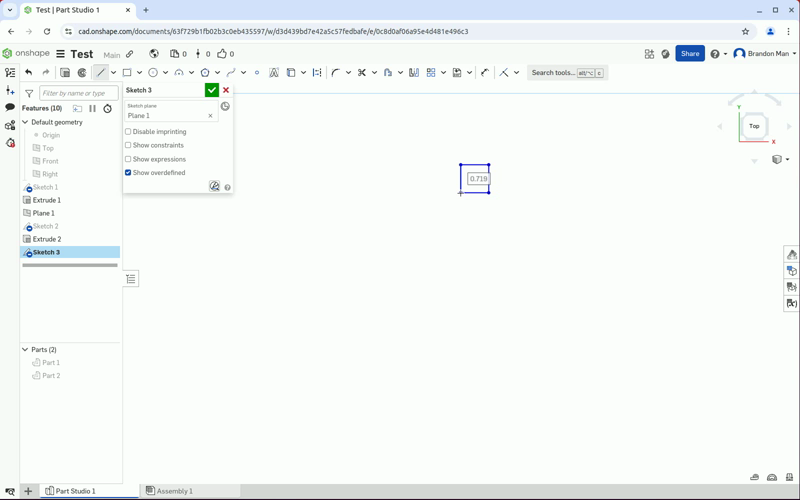
scroll(-6)
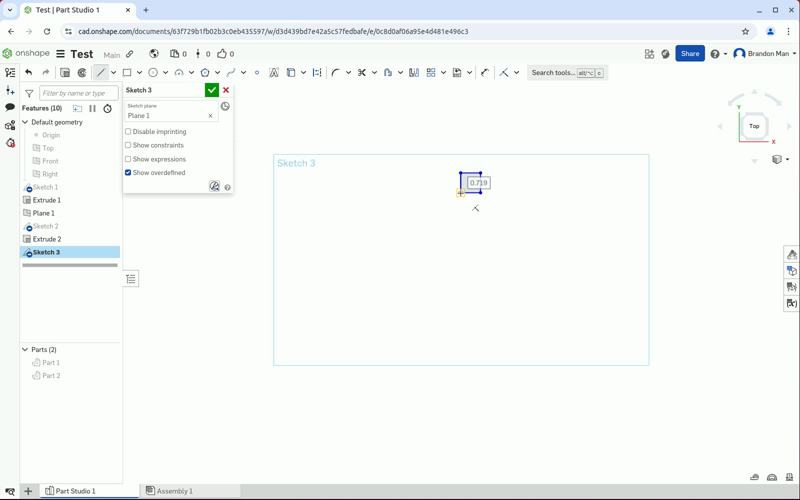
scroll(-6)
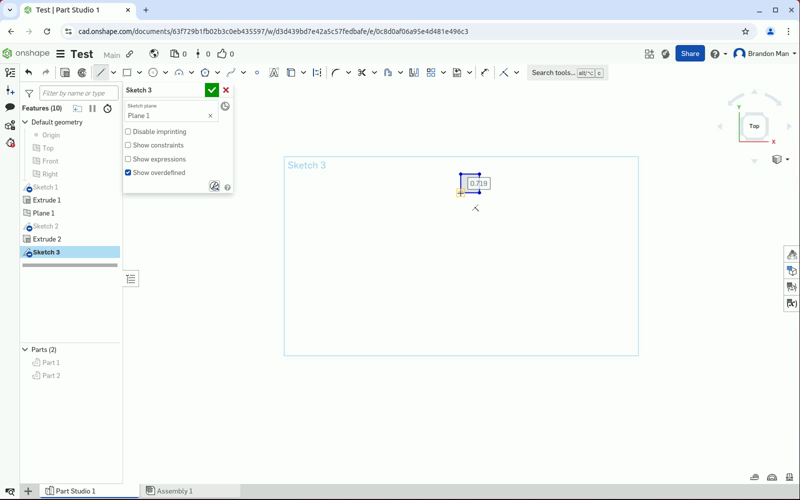
scroll(-6)
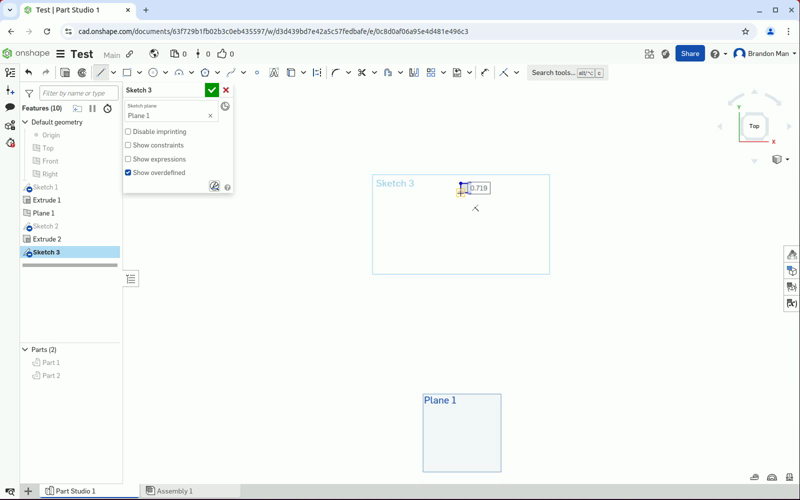
scroll(-6)
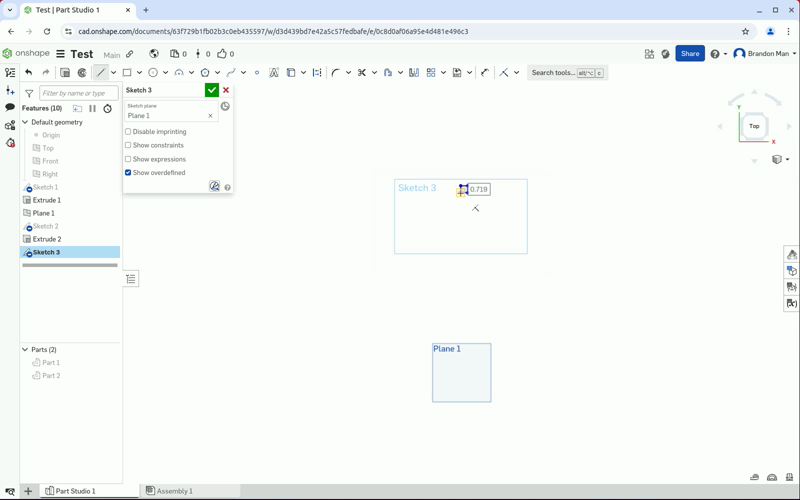
scroll(-6)
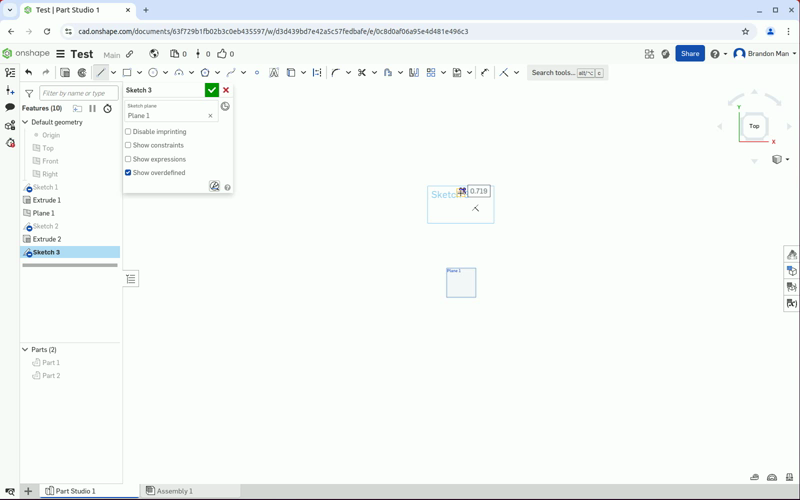
key(esc)
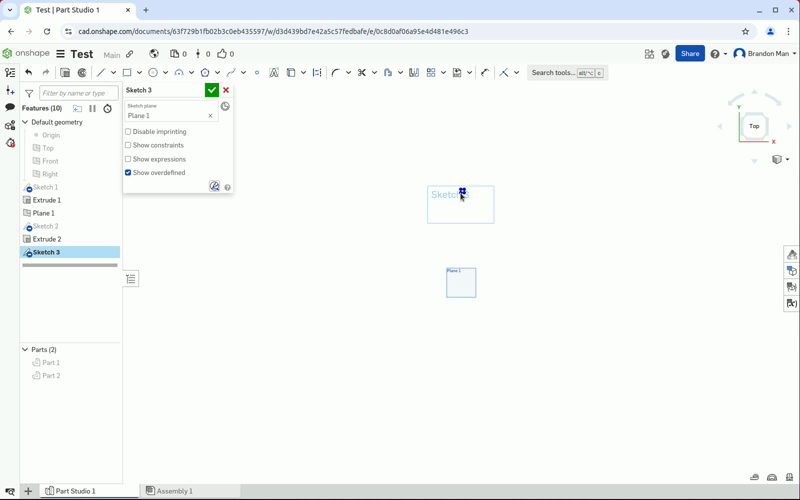
mouse_move(462, 191)
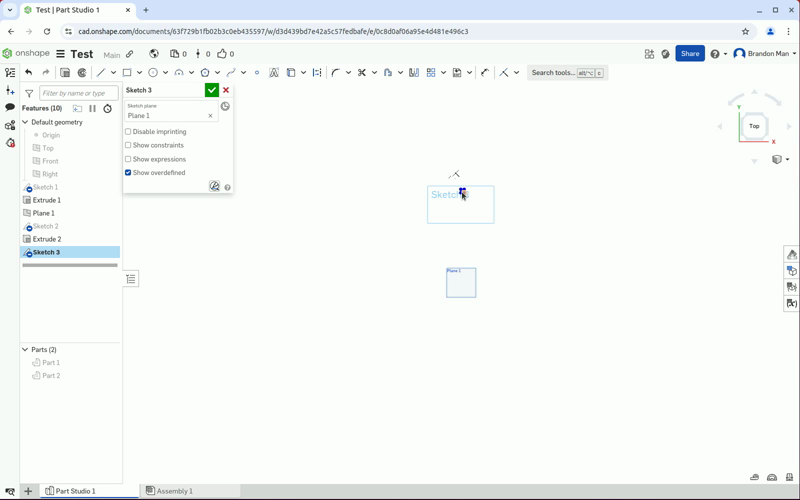
scroll(6)
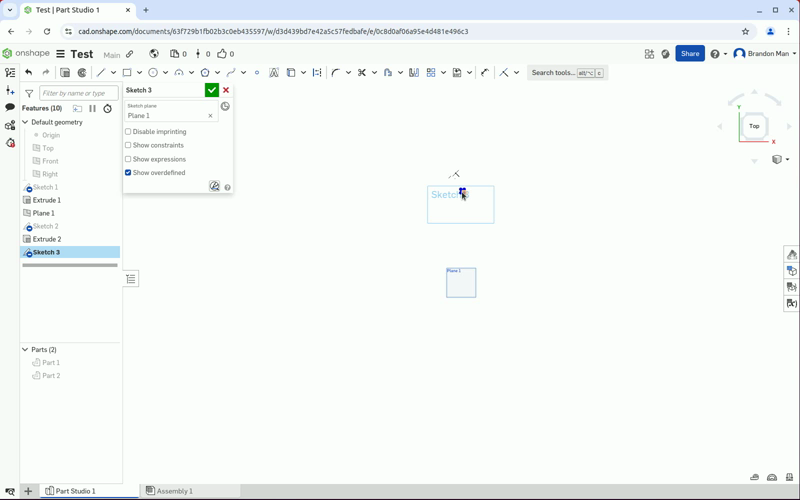
scroll(6)
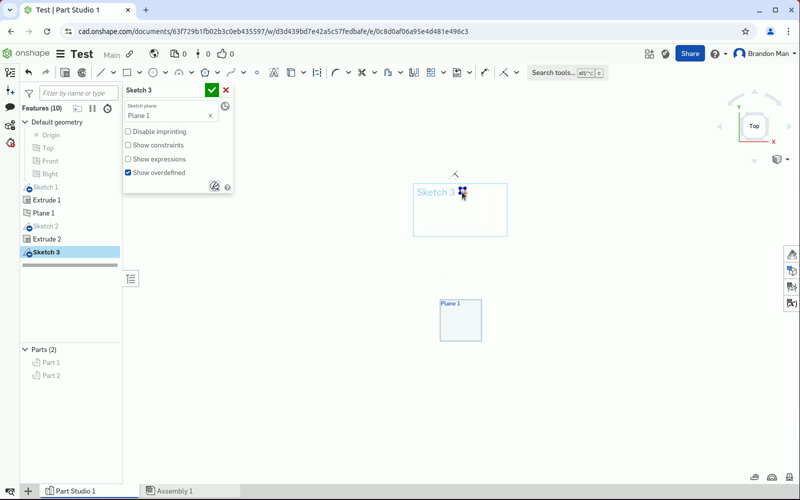
scroll(6)
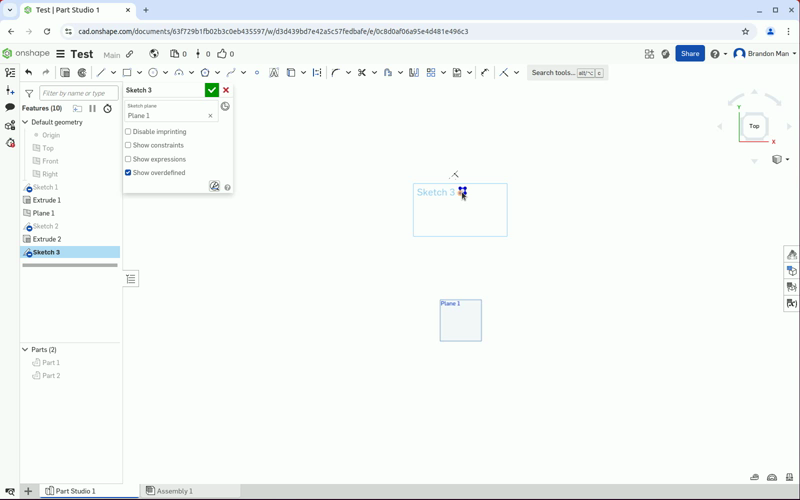
scroll(6)
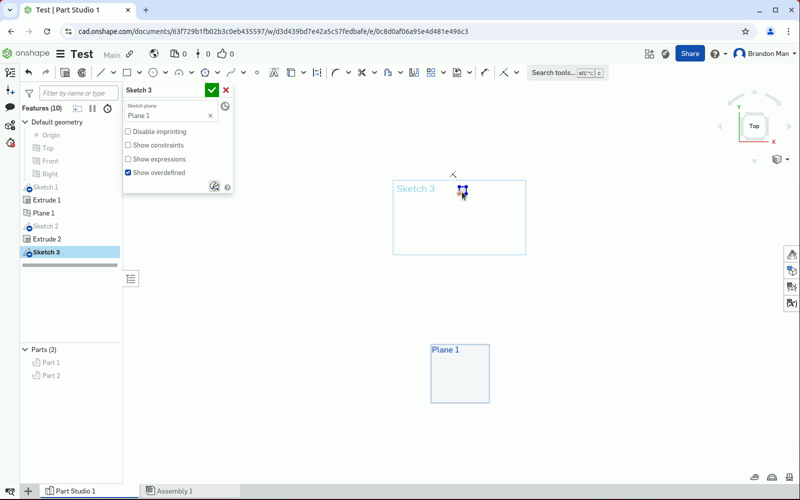
scroll(6)
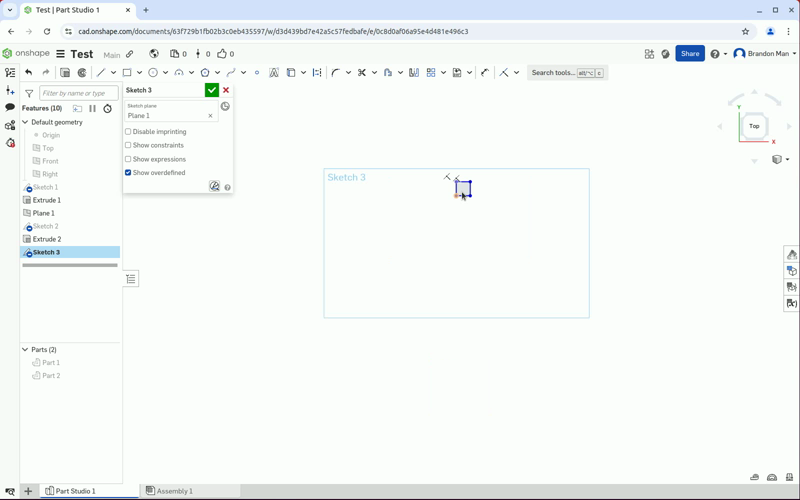
scroll(6)
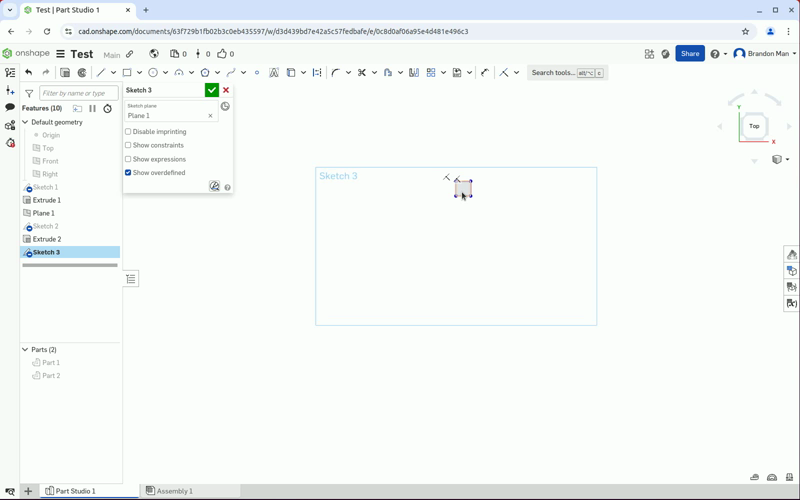
scroll(6)
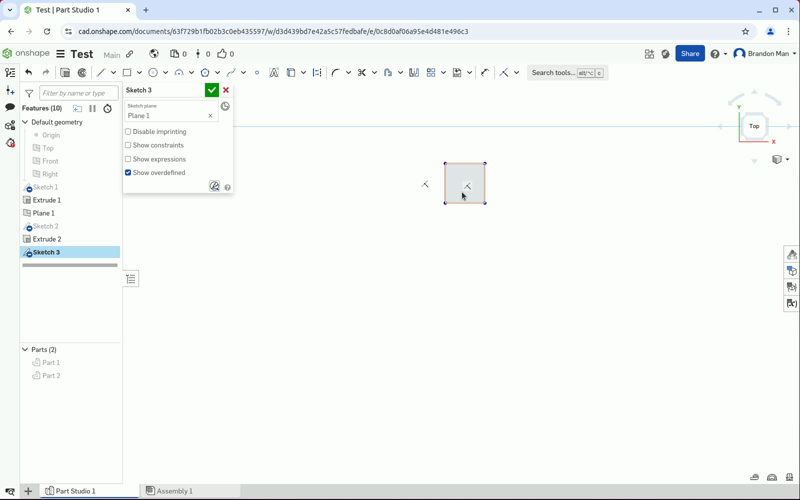
click(462, 191)
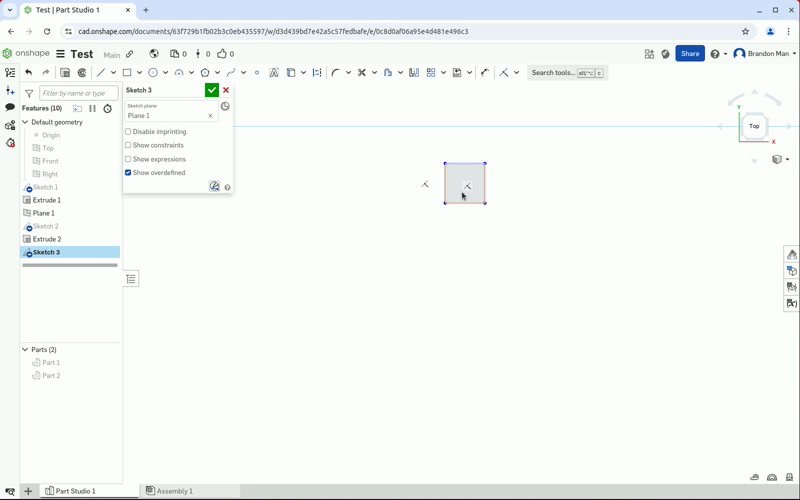
scroll(-6)
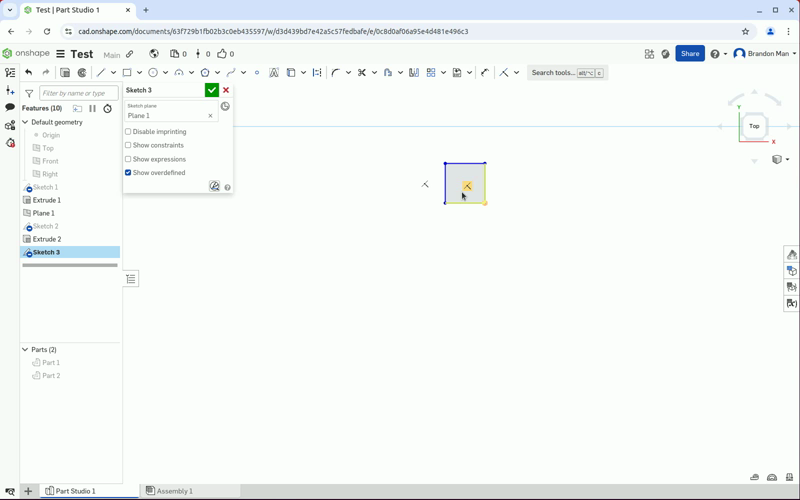
scroll(-6)
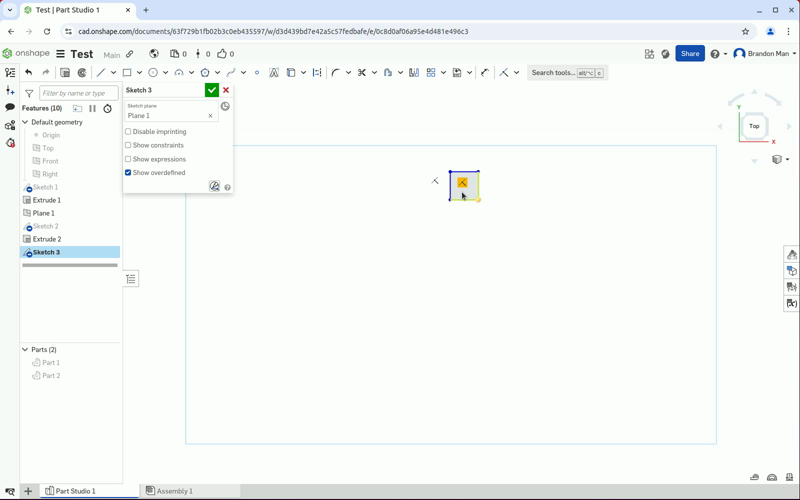
scroll(-6)
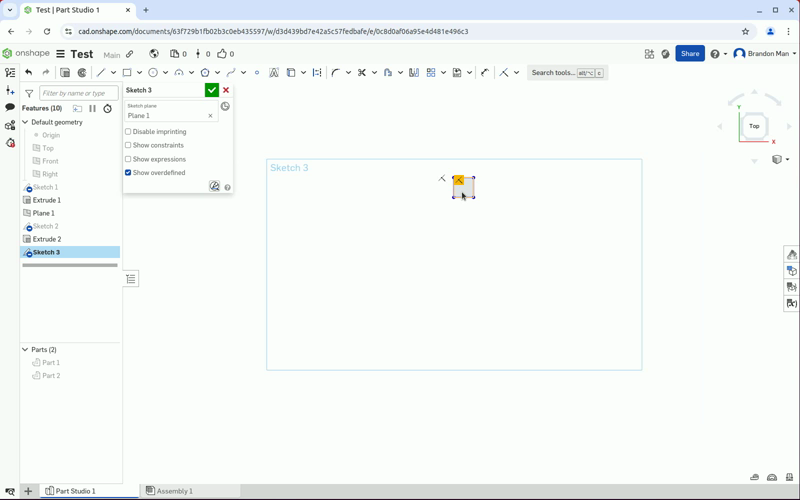
scroll(-6)
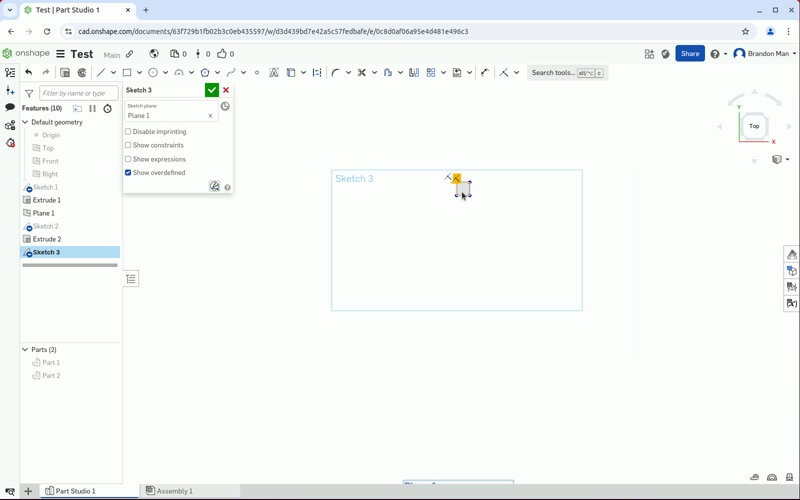
scroll(-6)
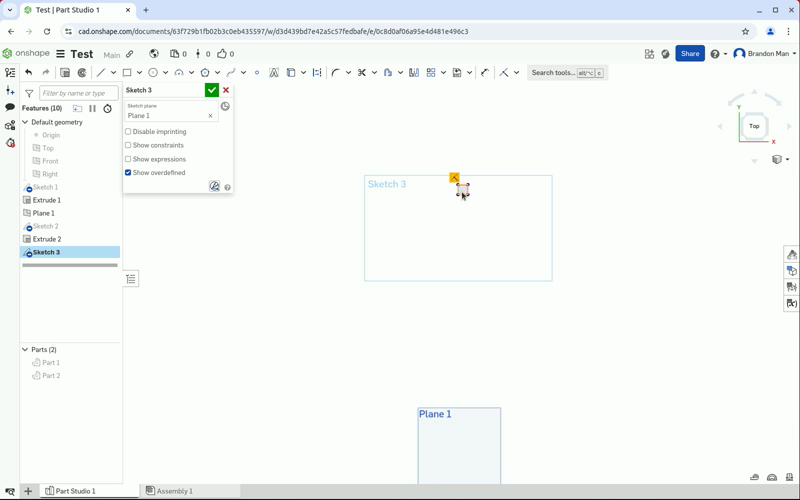
scroll(-6)
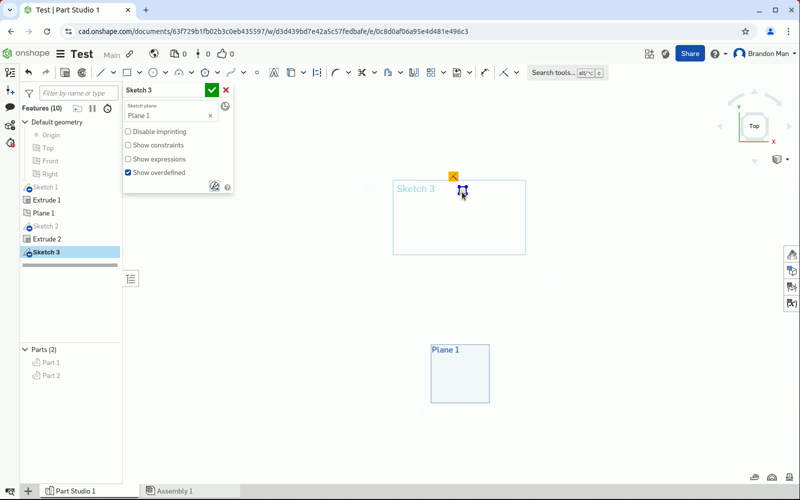
scroll(-6)
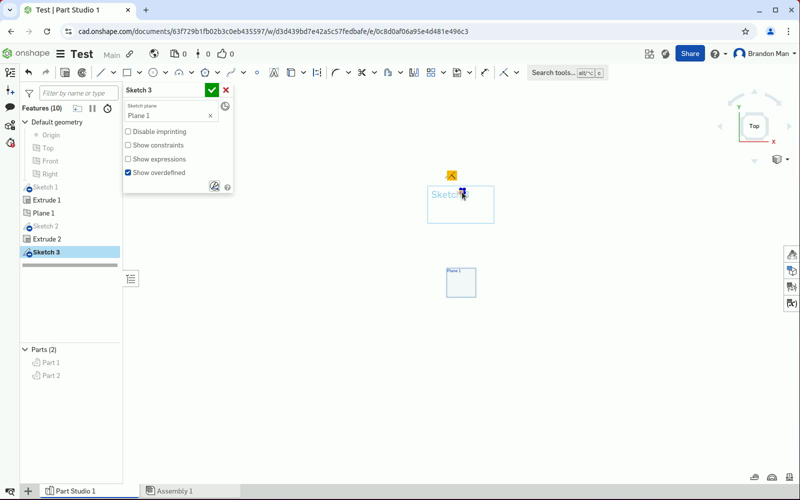
mouse_move(73, 352)
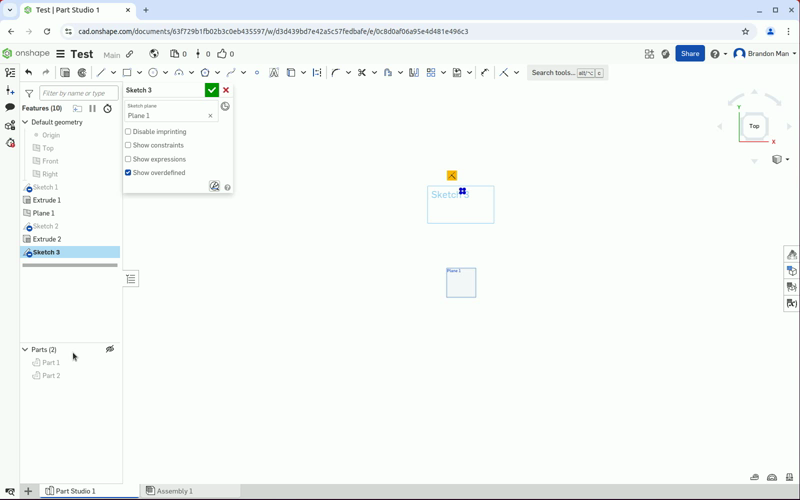
key(shift+y)
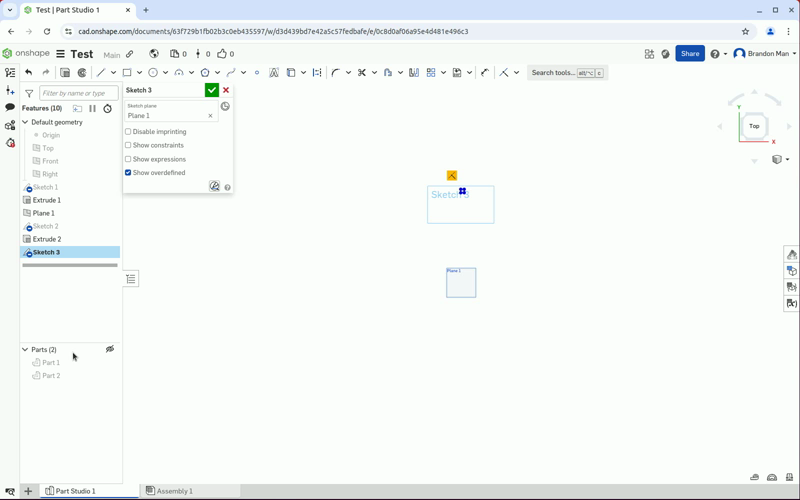
key(shift+e)
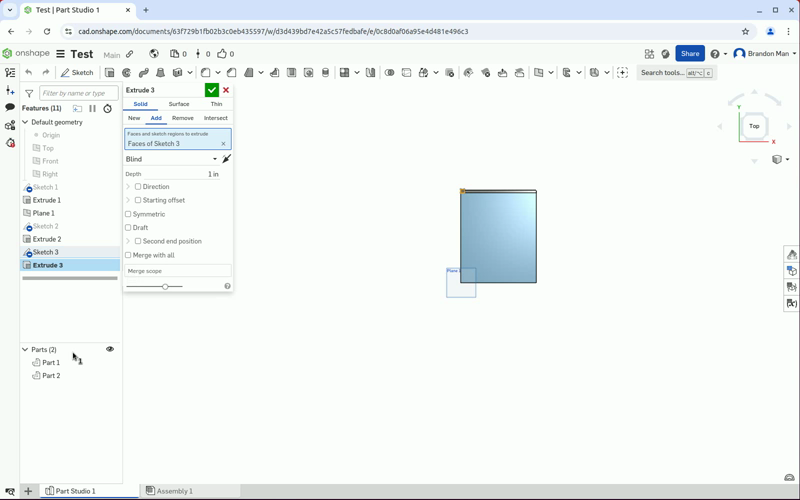
mouse_move(143, 106)
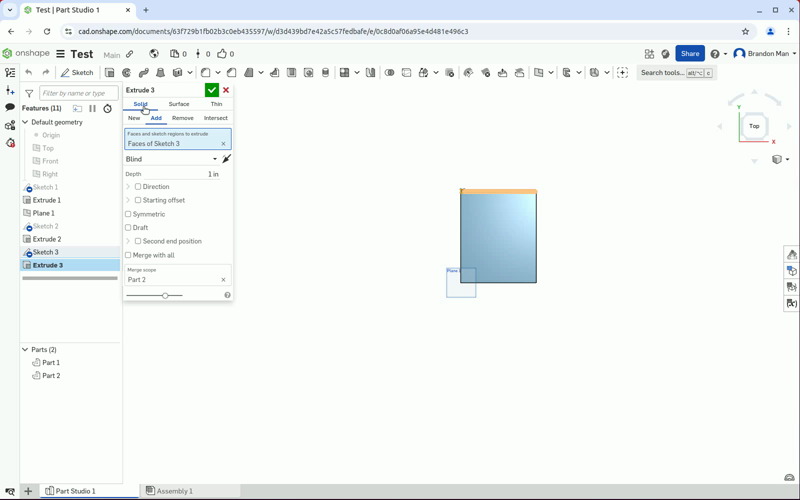
click(143, 106)
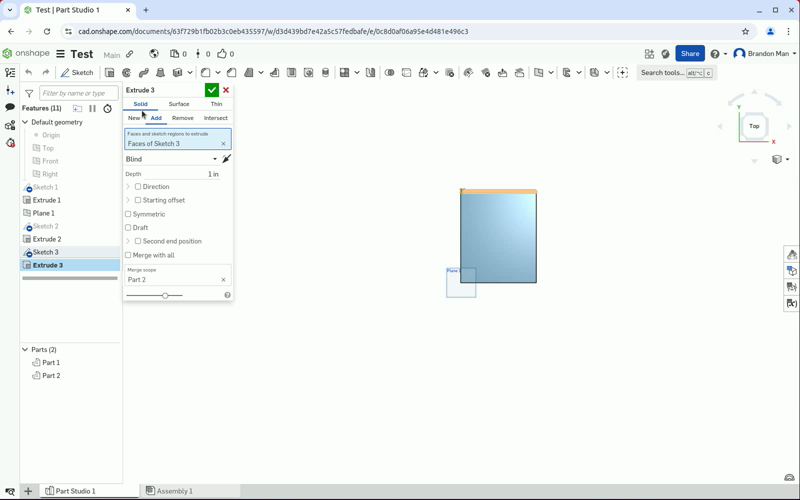
mouse_move(137, 120)
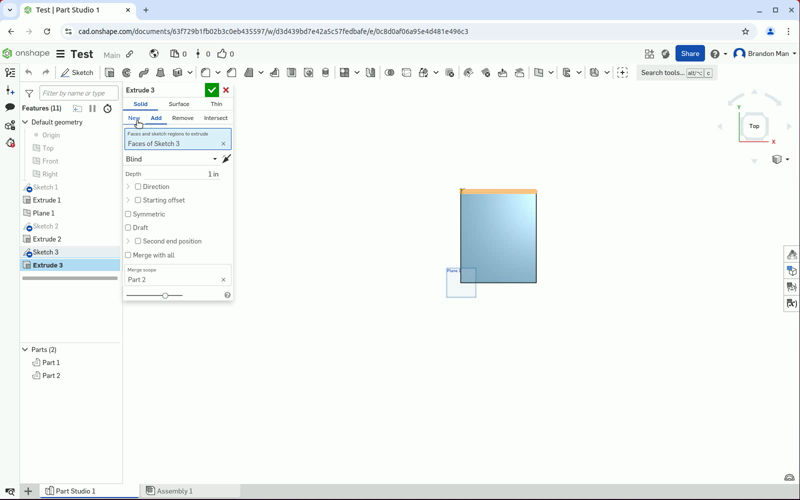
click(137, 120)
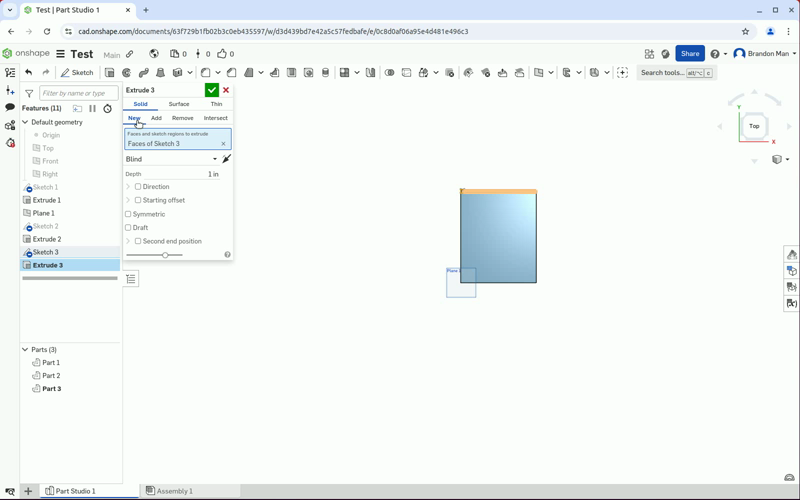
key(tab, 4)
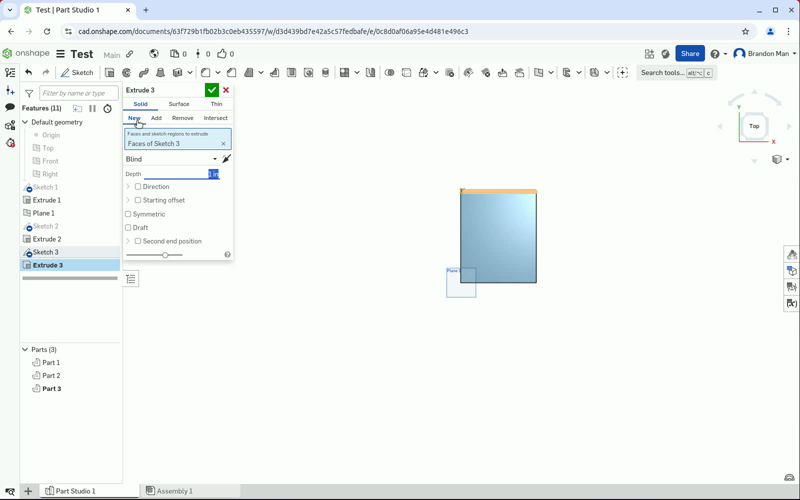
text(22.627)
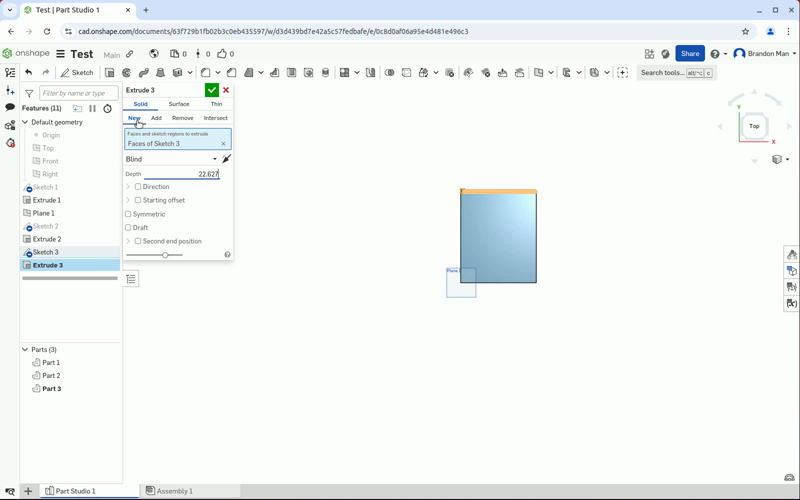
key(enter)
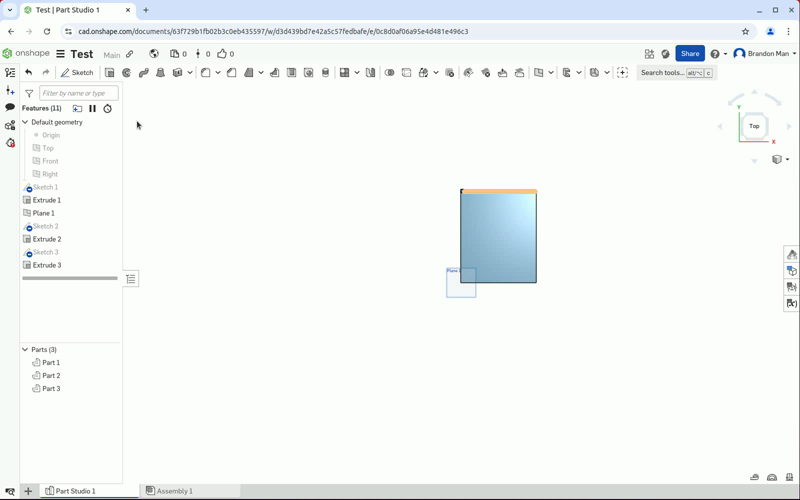
key(shift+h)
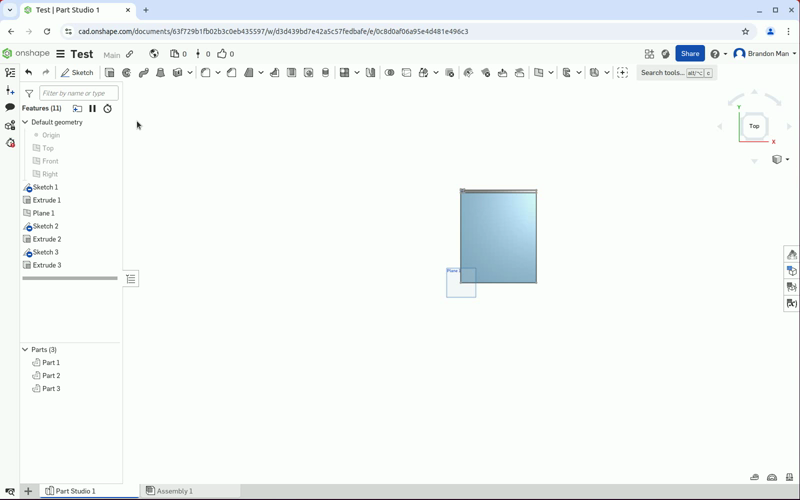
key(shift+h)
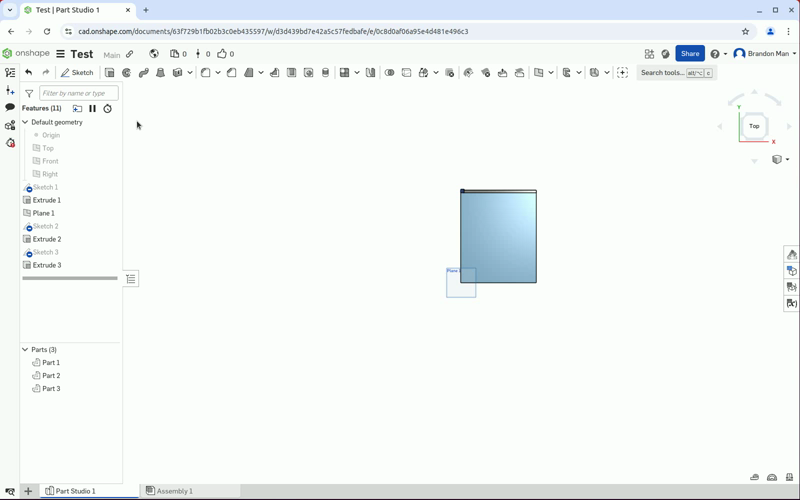
mouse_move(73, 189)
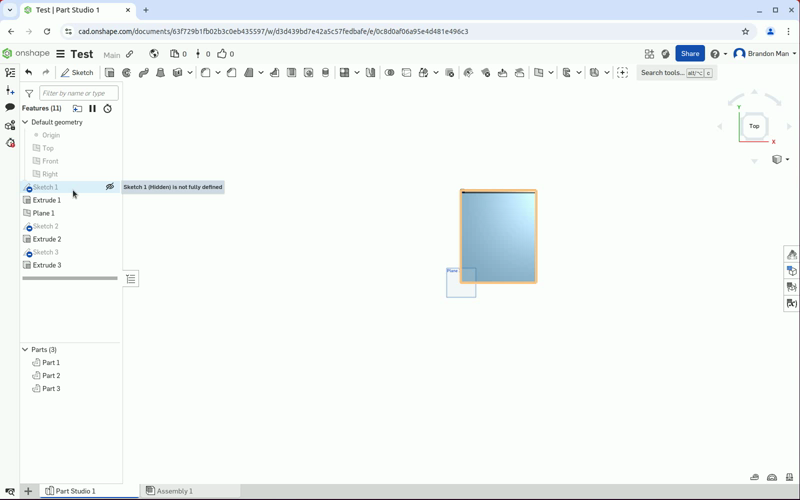
click(73, 189)
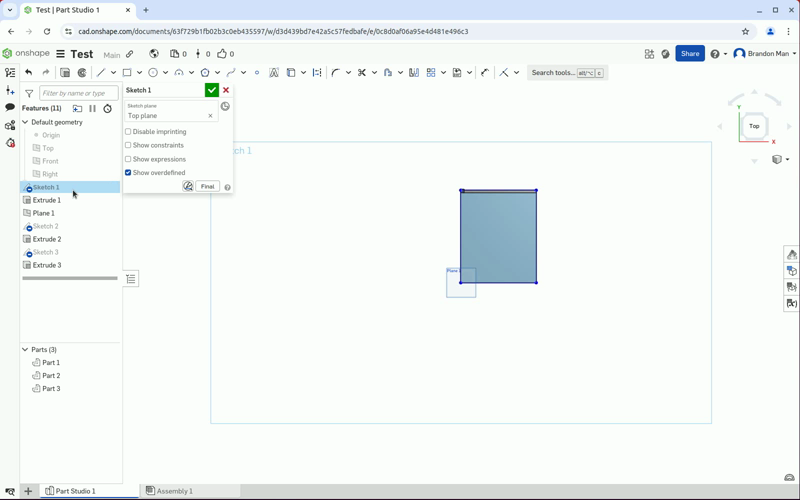
mouse_move(229, 92)
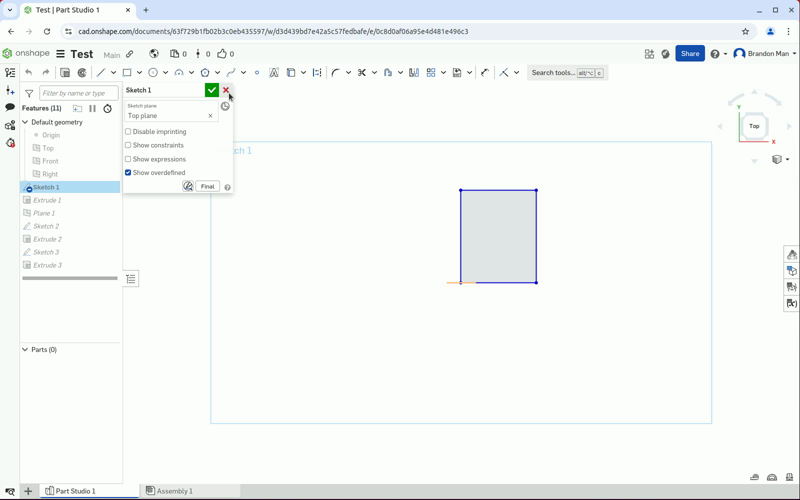
click(229, 92)
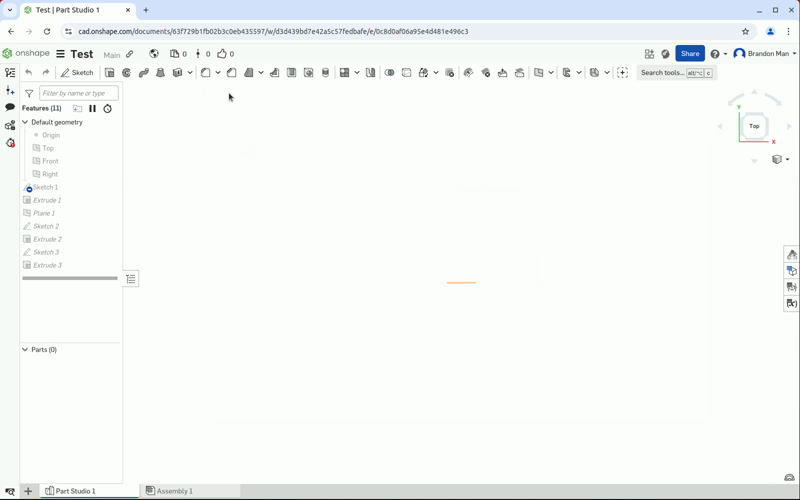
key(shift+s)
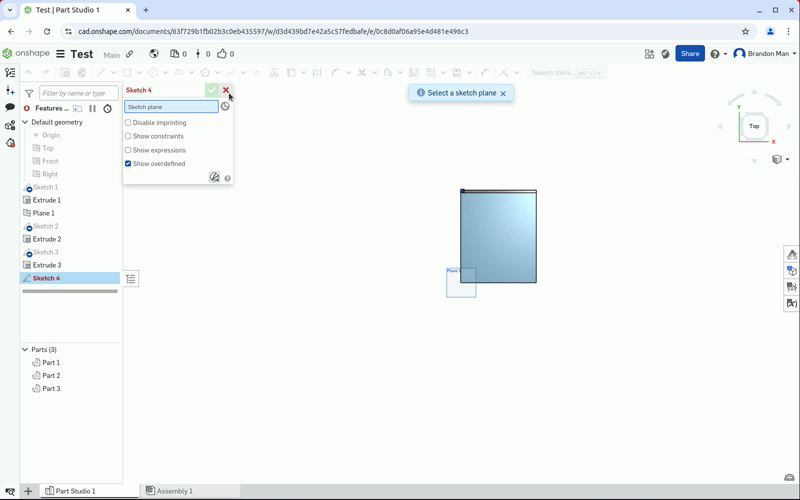
mouse_move(73, 215)
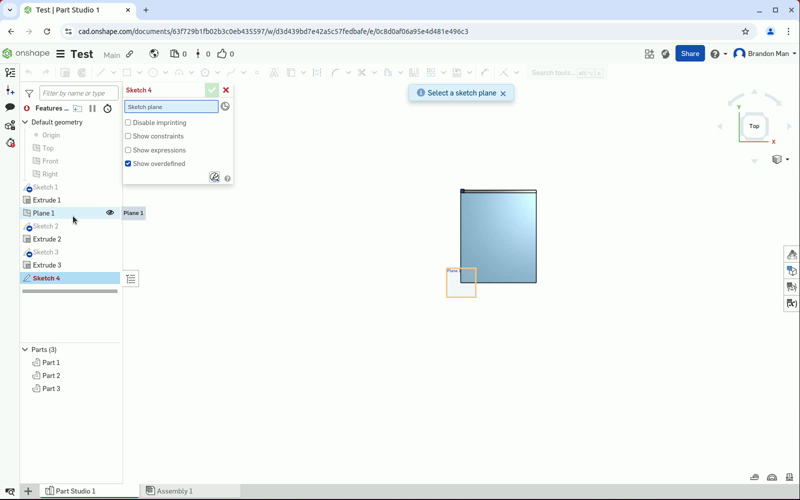
click(73, 215)
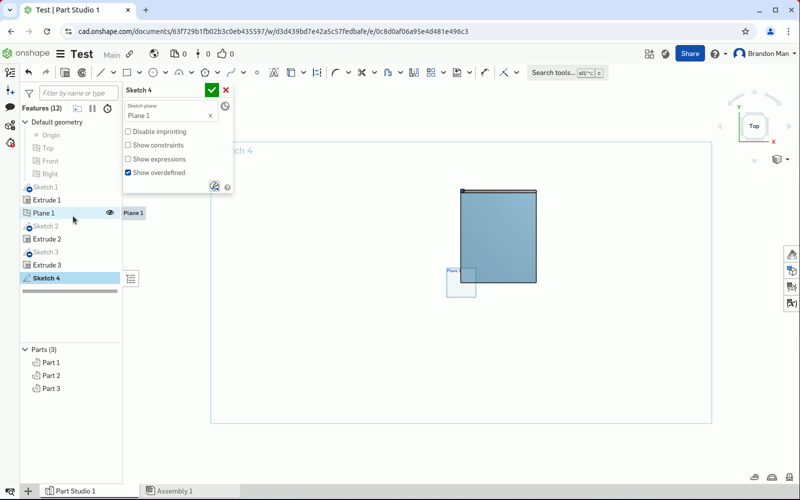
mouse_move(73, 352)
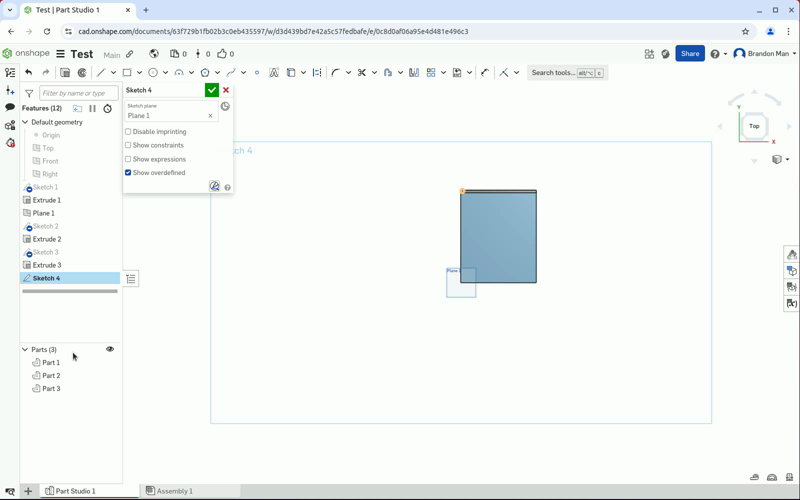
key(y)
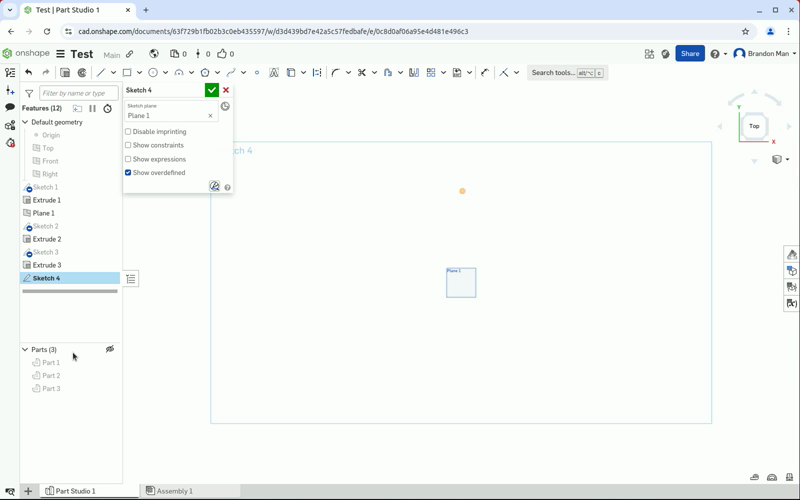
key(l)
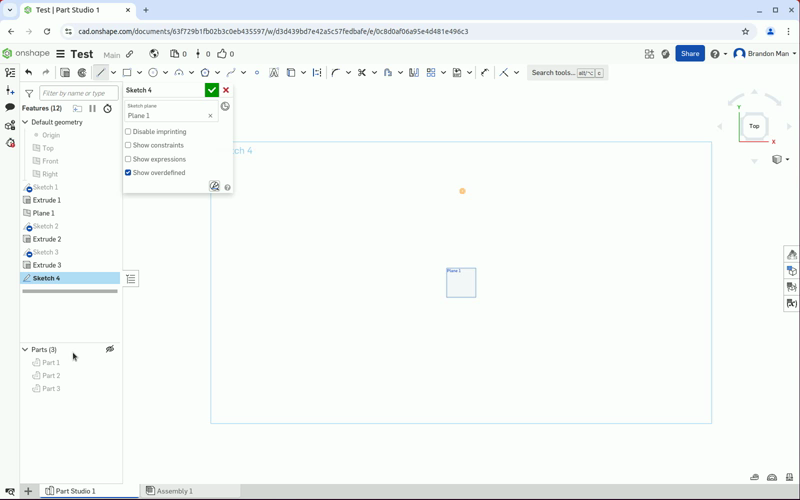
key_down(shift)
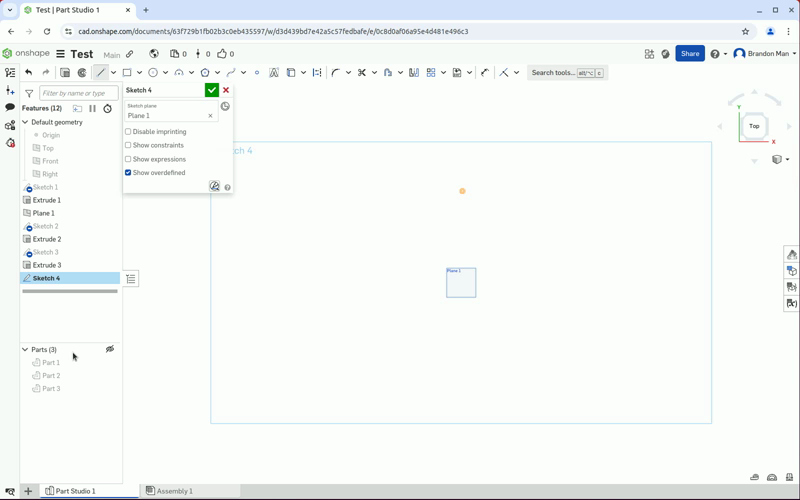
mouse_move(460, 280)
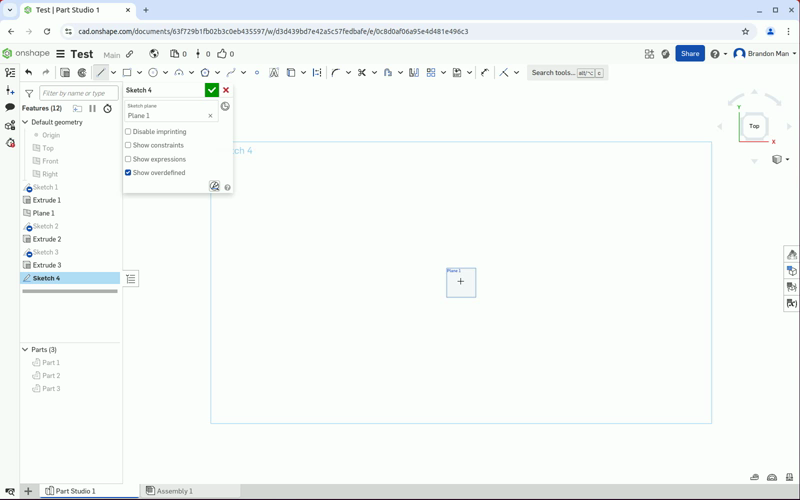
click(460, 280)
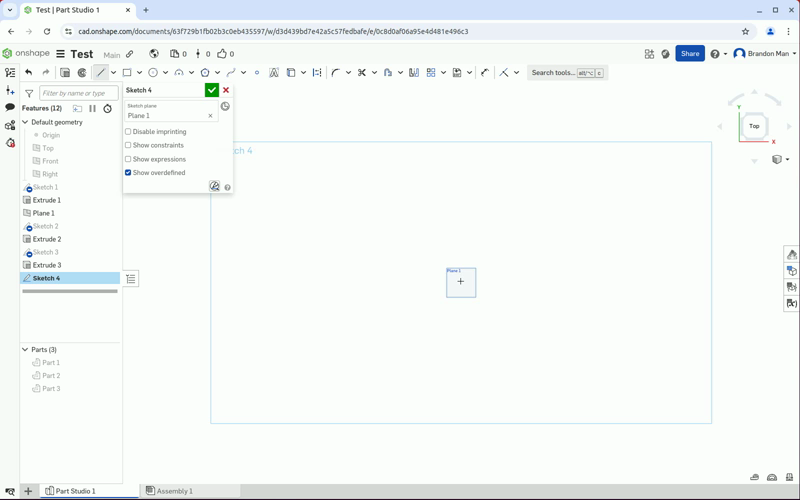
key_up(shift)
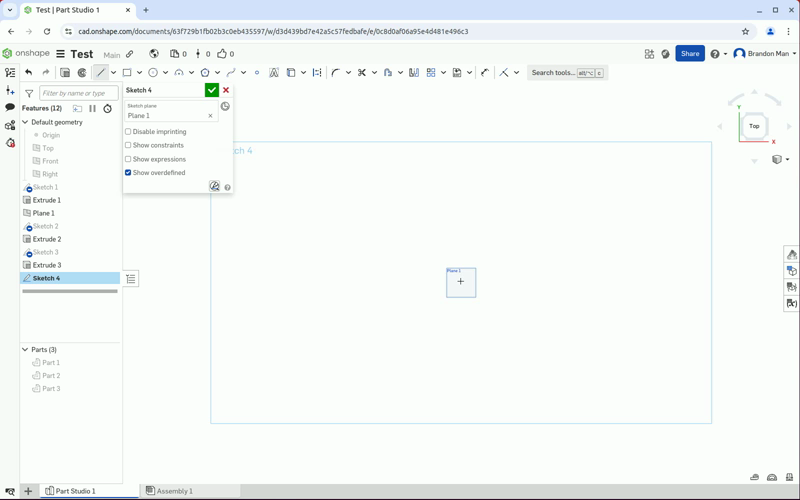
key_down(shift)
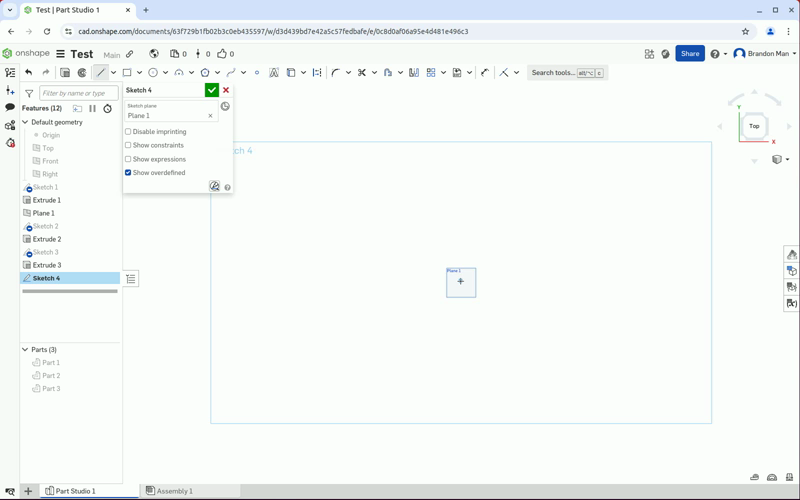
mouse_move(490, 280)
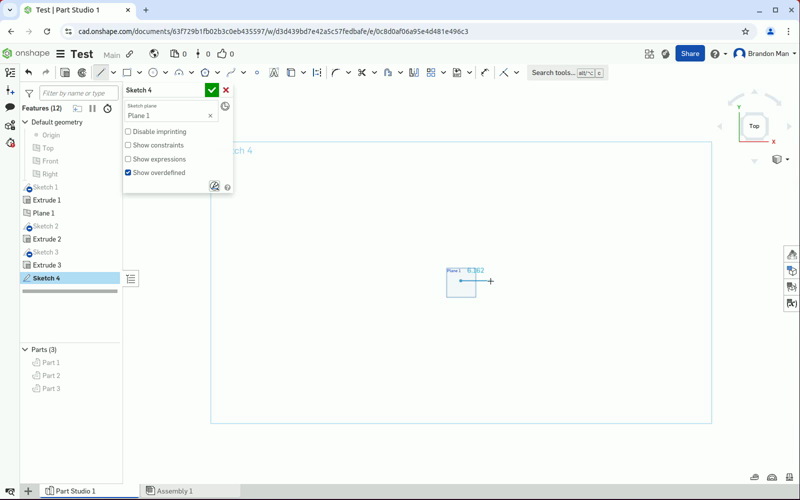
mouse_move(462, 280)
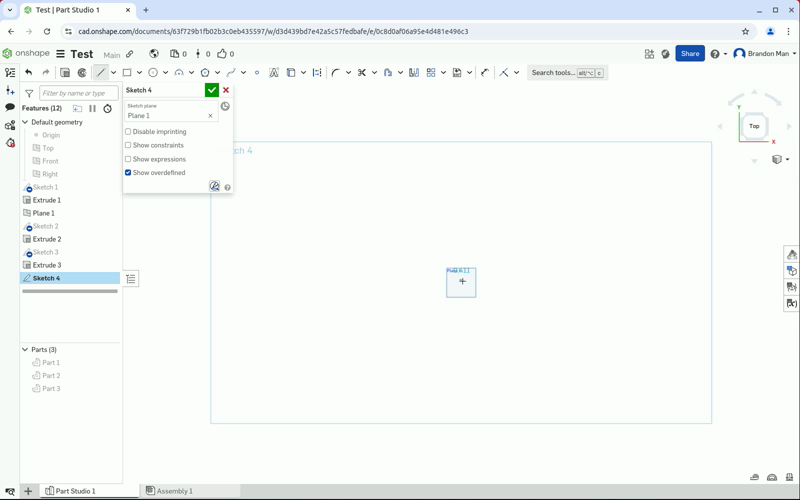
scroll(6)
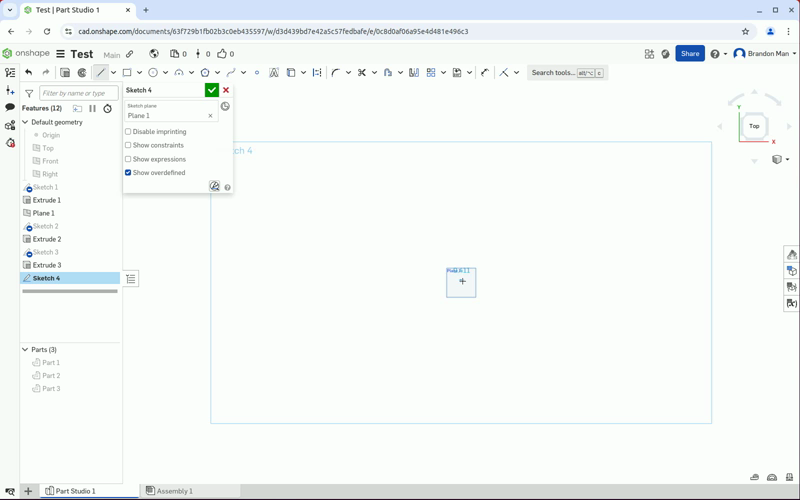
scroll(6)
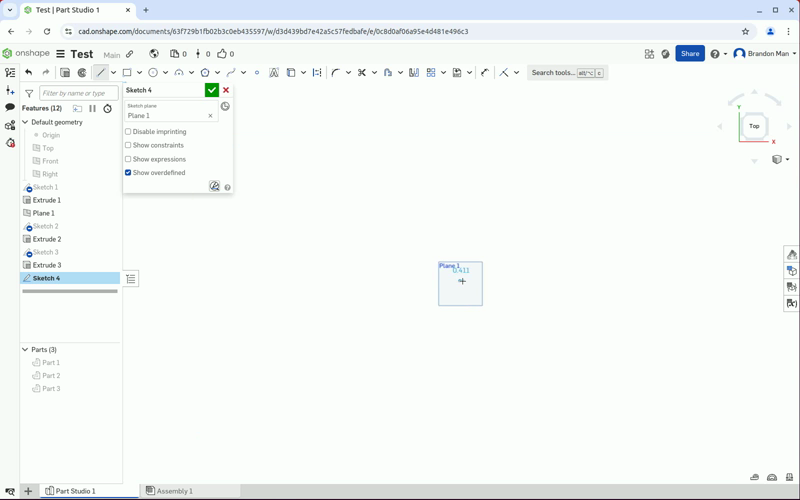
scroll(6)
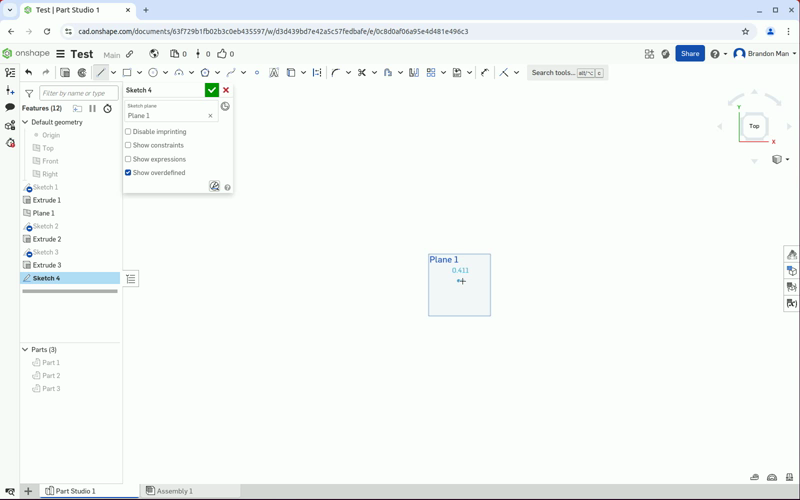
scroll(6)
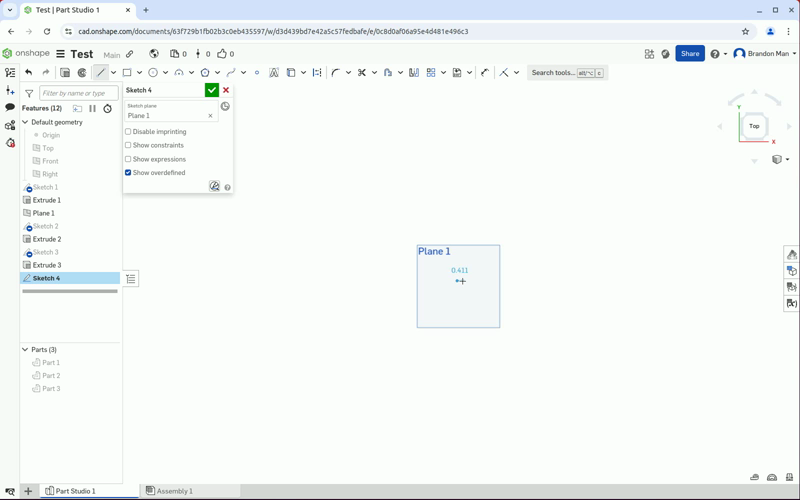
scroll(6)
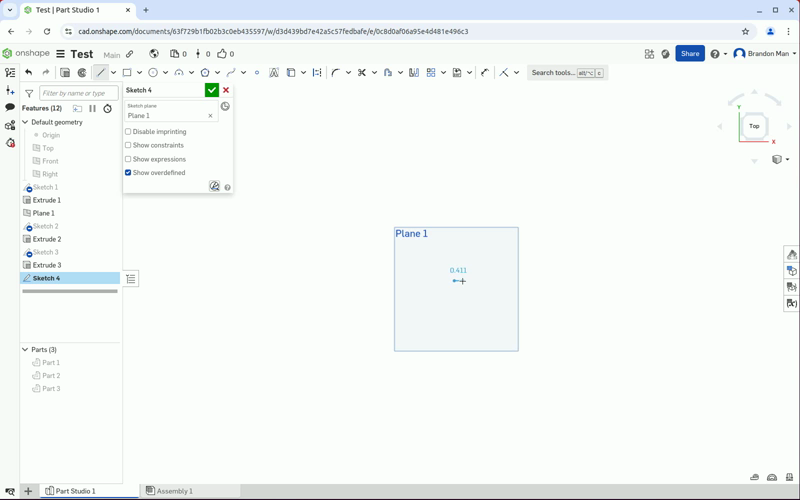
scroll(6)
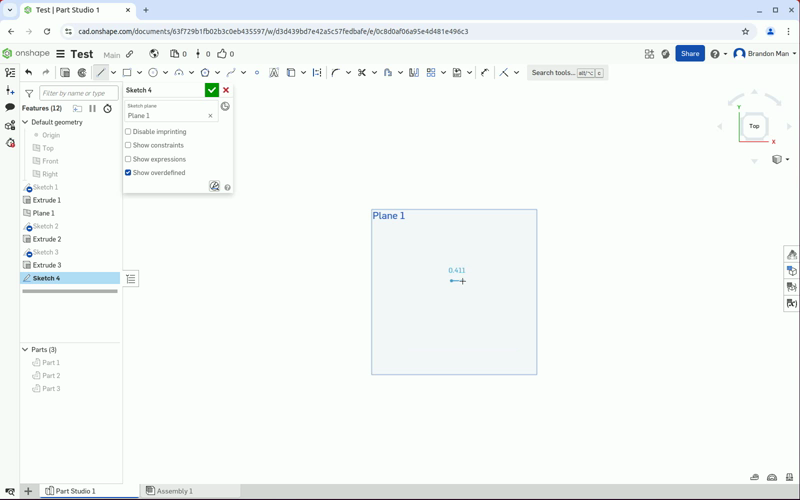
scroll(6)
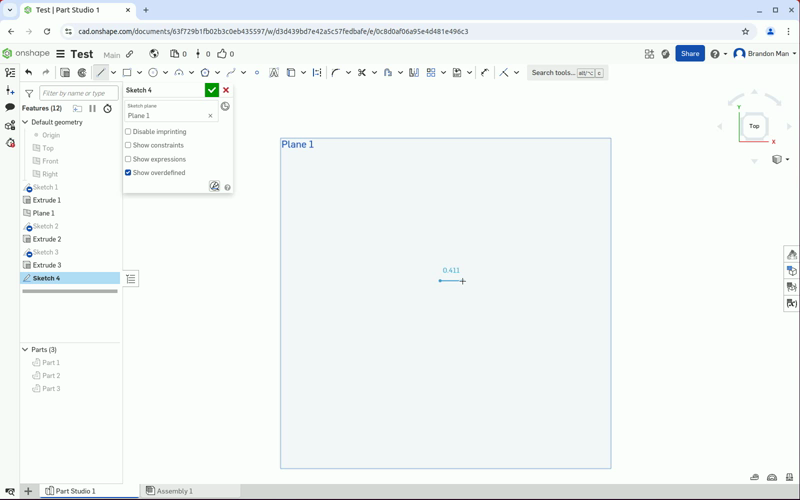
click(462, 280)
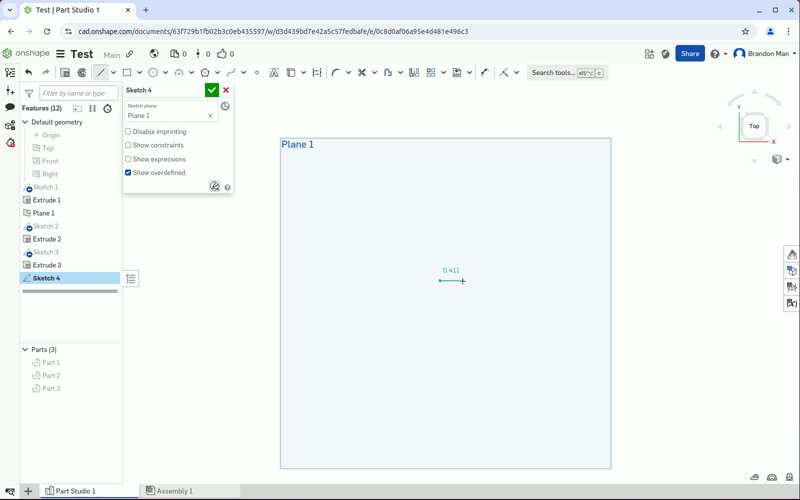
scroll(-6)
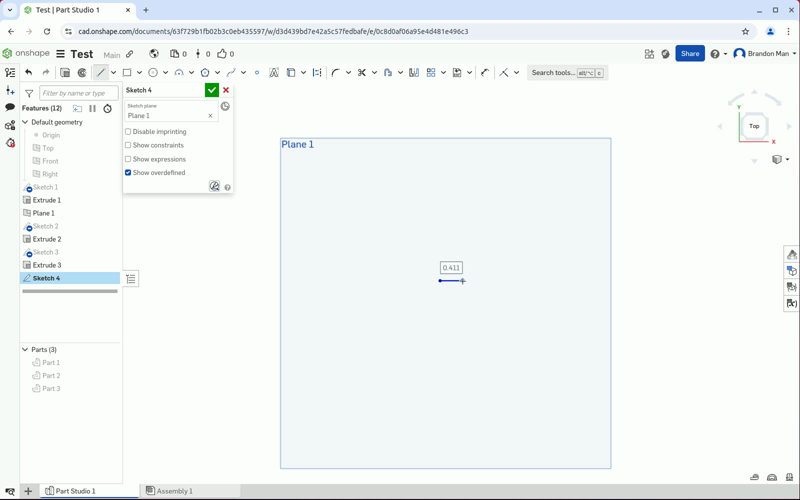
scroll(-6)
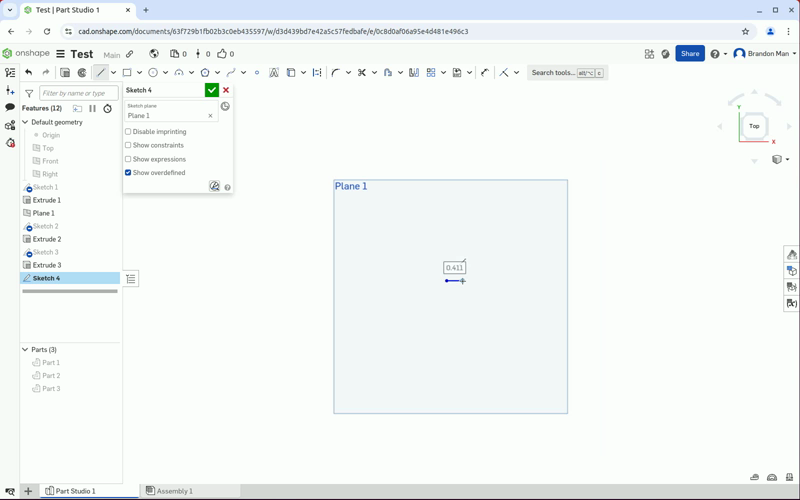
scroll(-6)
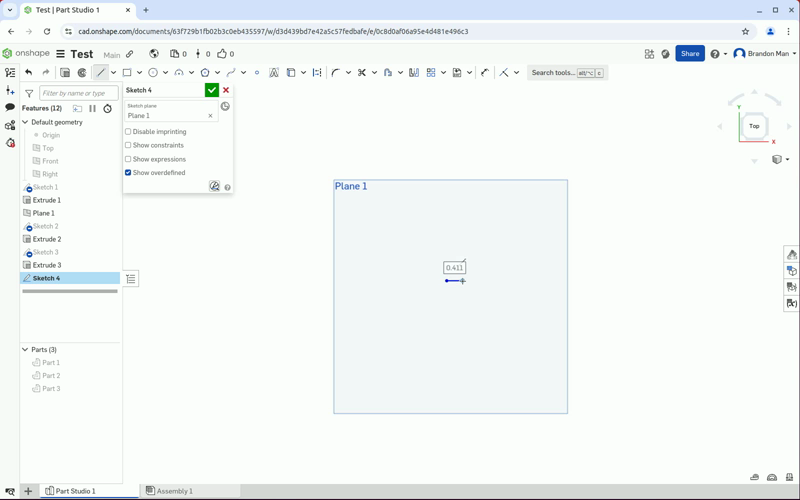
scroll(-6)
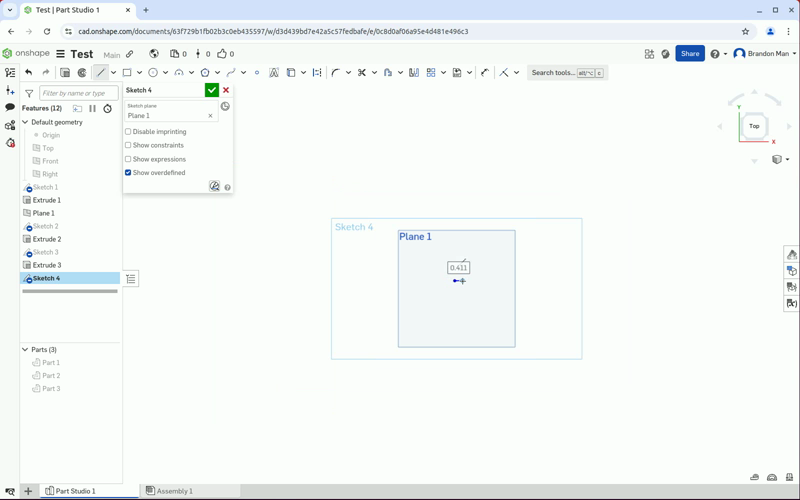
scroll(-6)
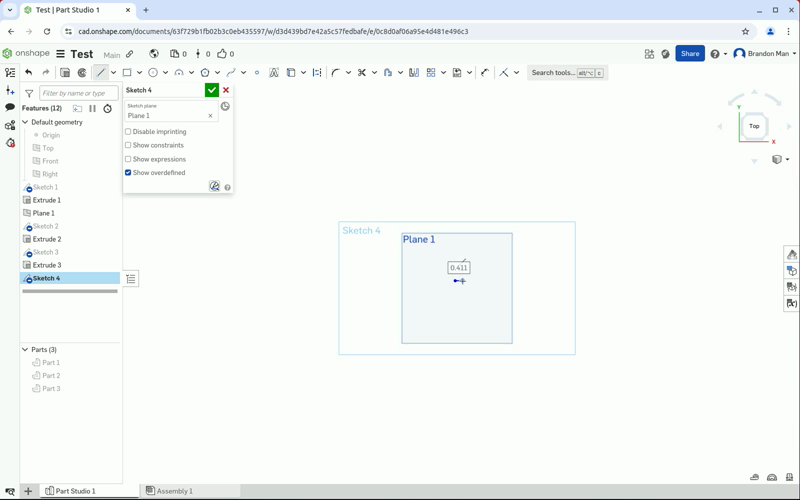
scroll(-6)
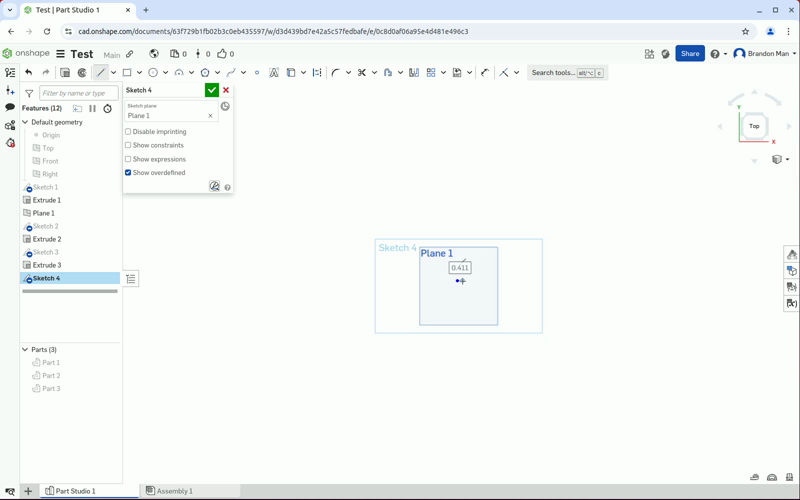
scroll(-6)
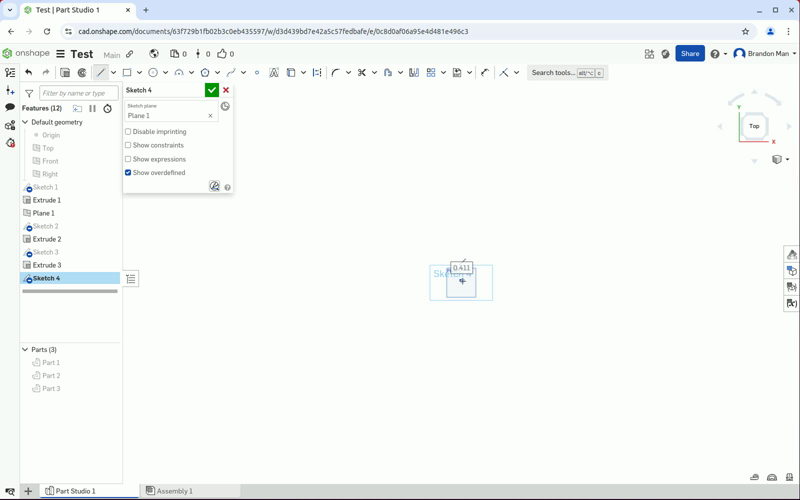
key_up(shift)
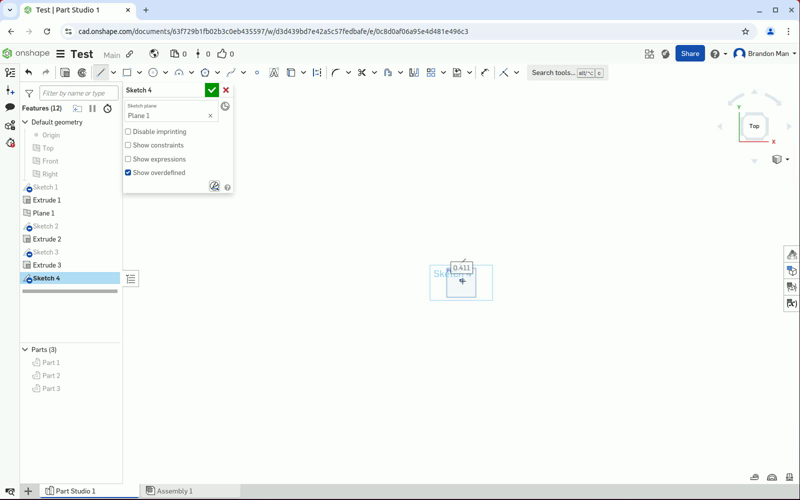
key_down(shift)
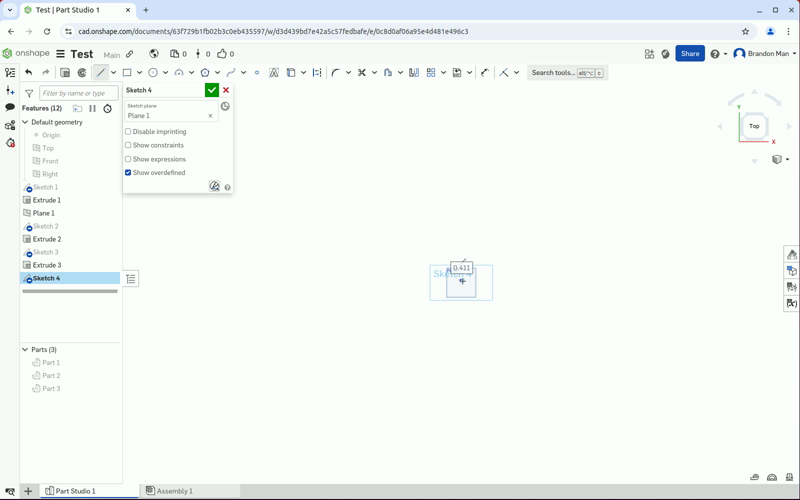
mouse_move(462, 192)
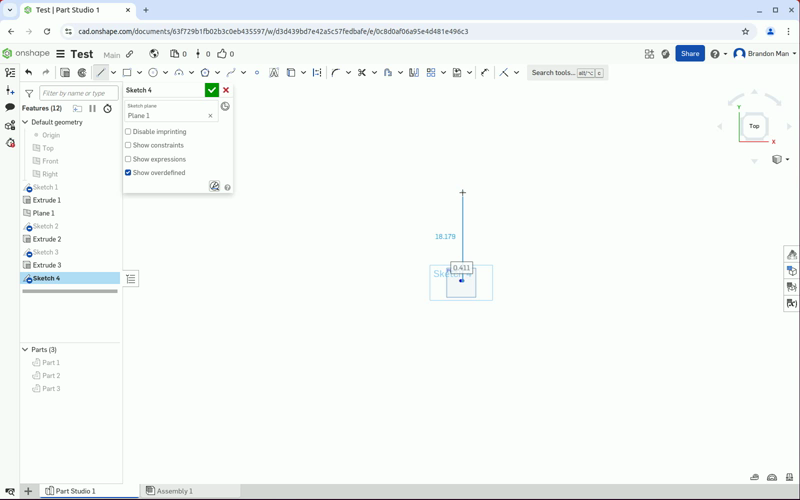
click(462, 192)
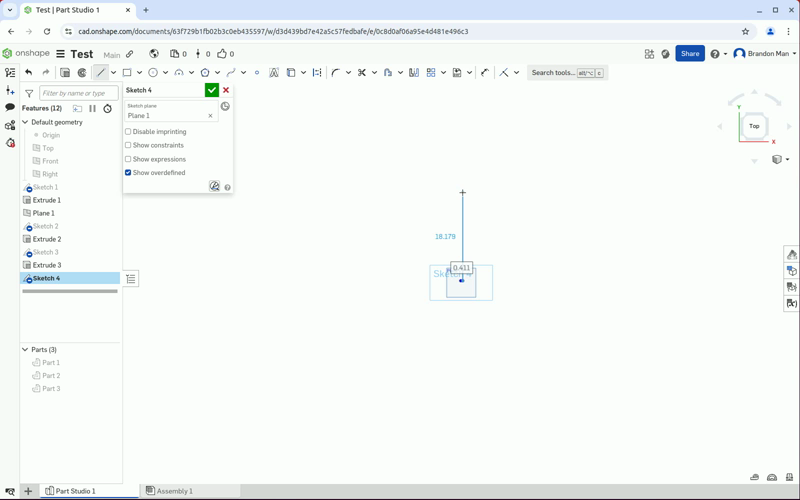
key_up(shift)
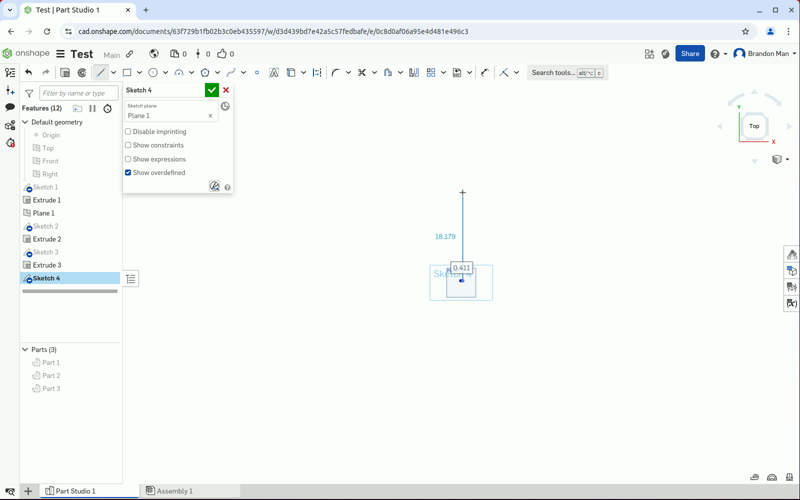
key_down(shift)
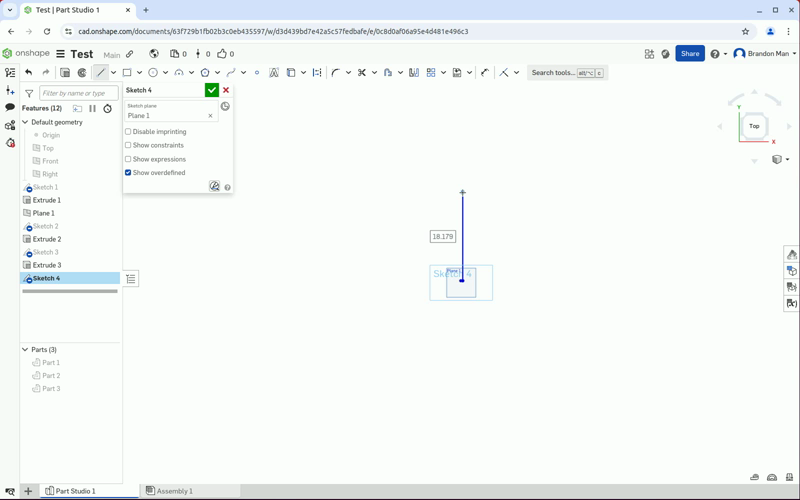
mouse_move(492, 192)
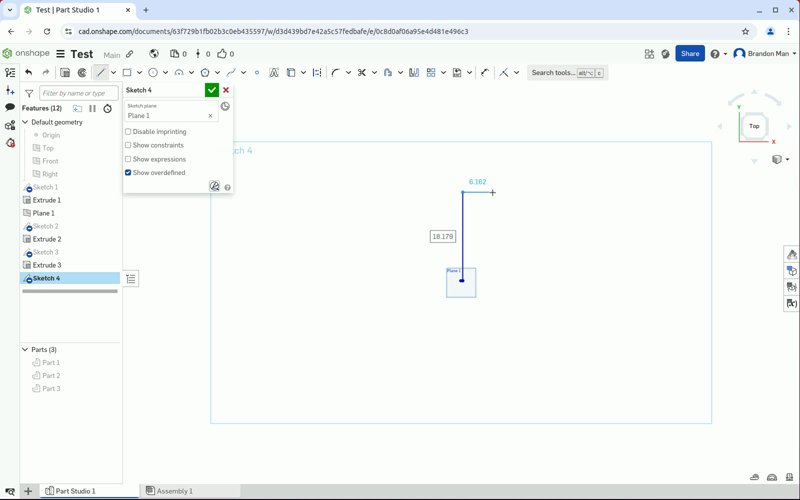
mouse_move(460, 192)
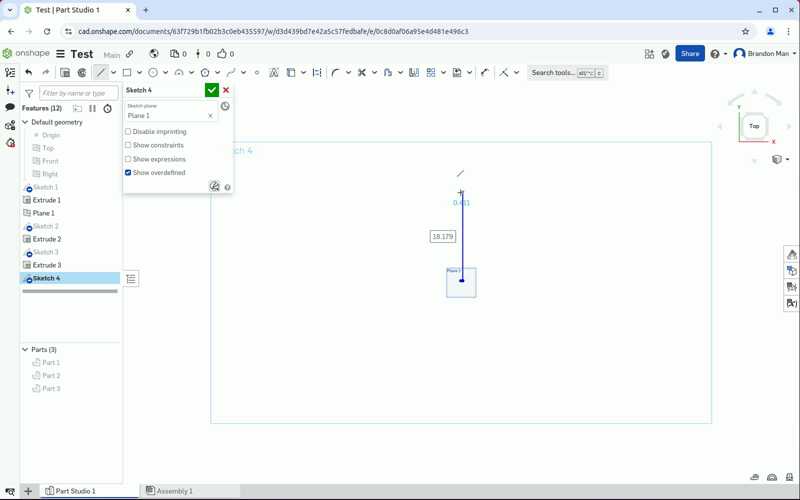
scroll(6)
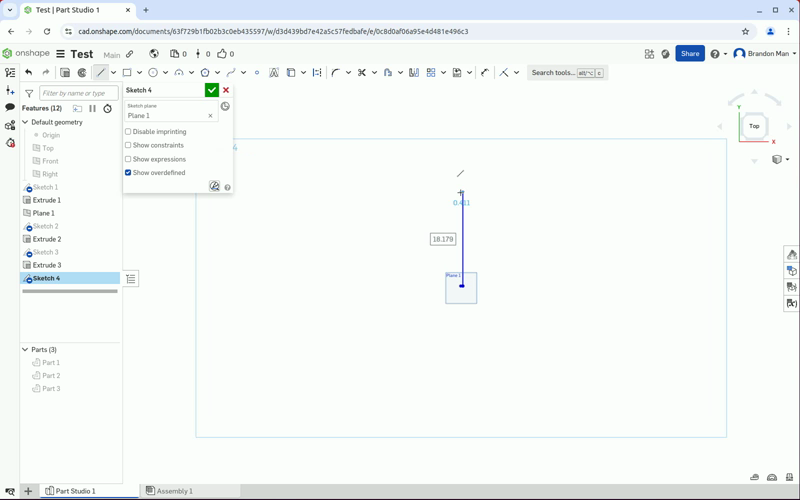
scroll(6)
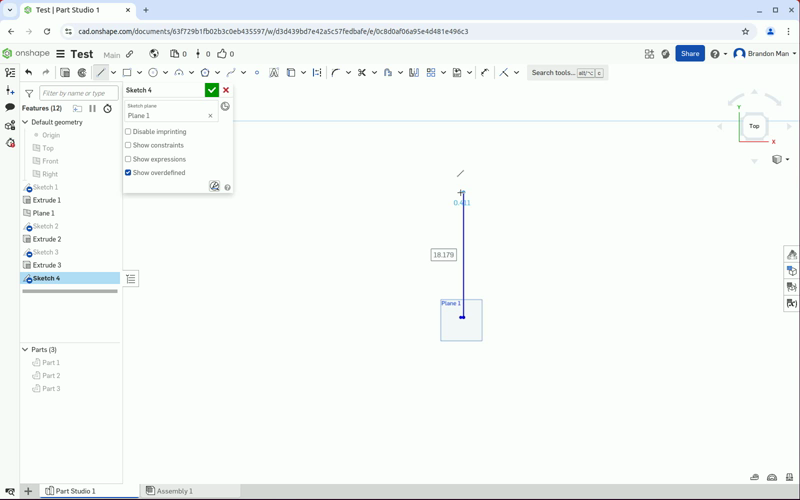
scroll(6)
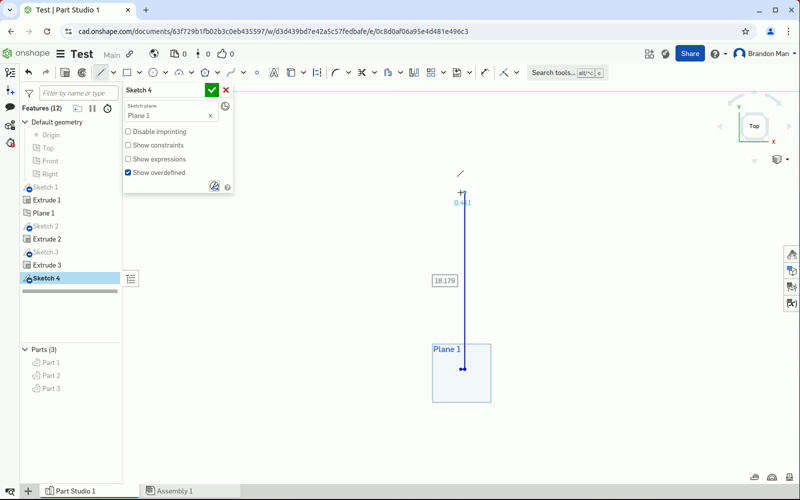
scroll(6)
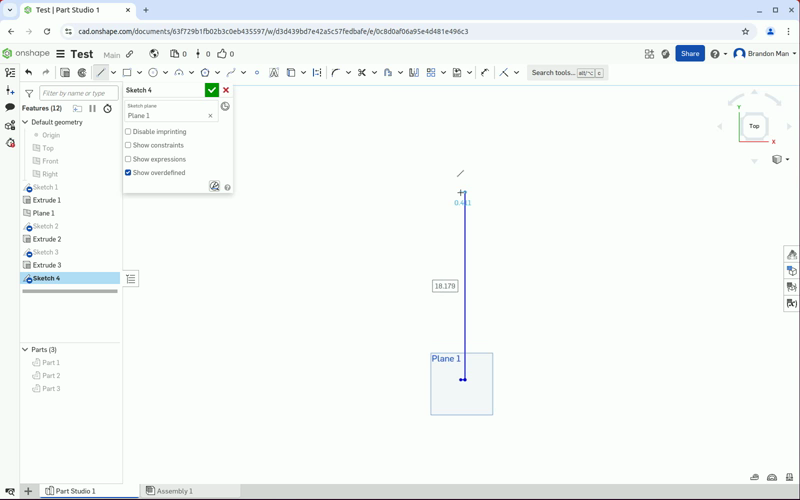
scroll(6)
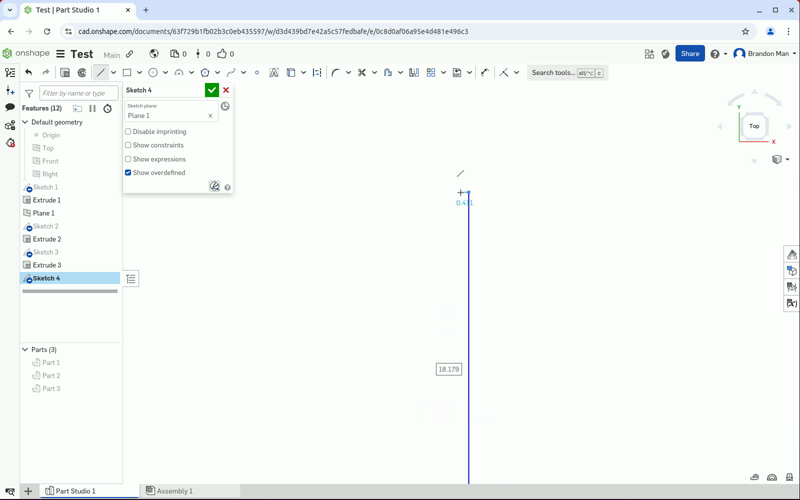
scroll(6)
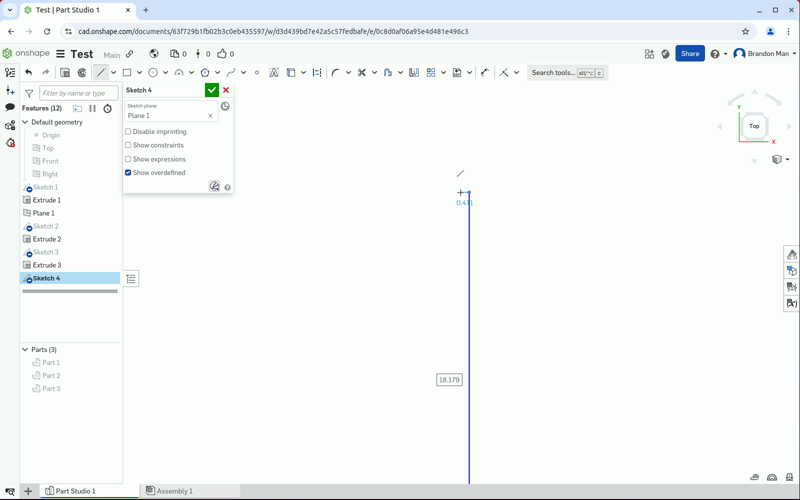
scroll(6)
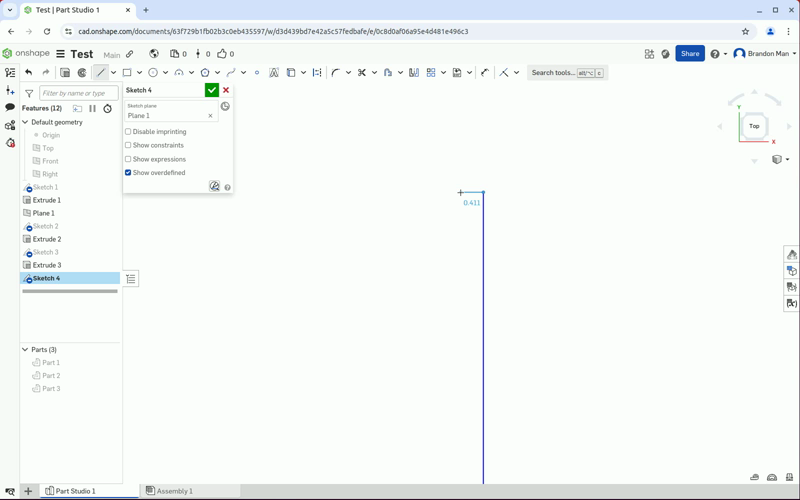
click(460, 192)
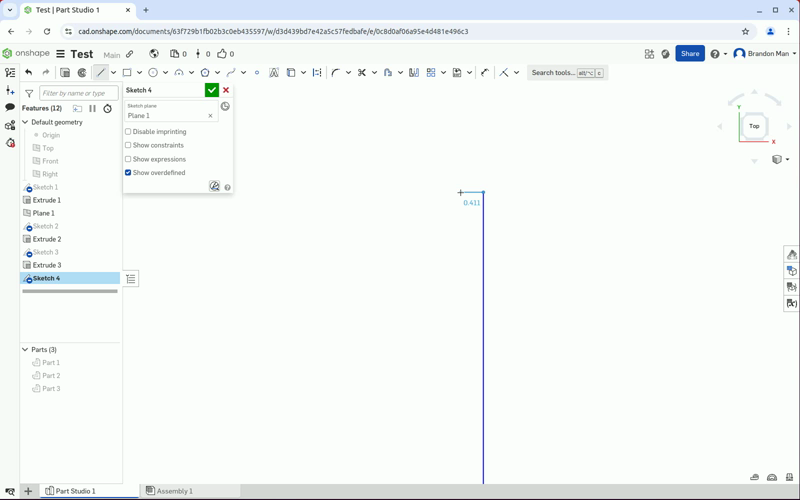
scroll(-6)
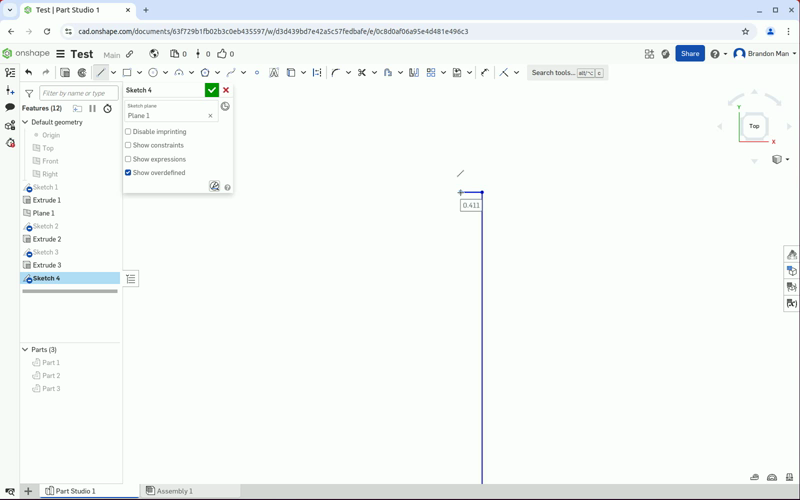
scroll(-6)
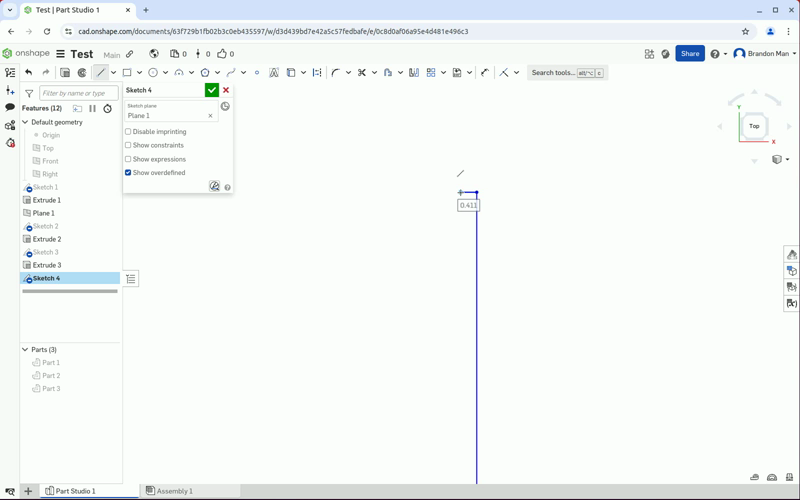
scroll(-6)
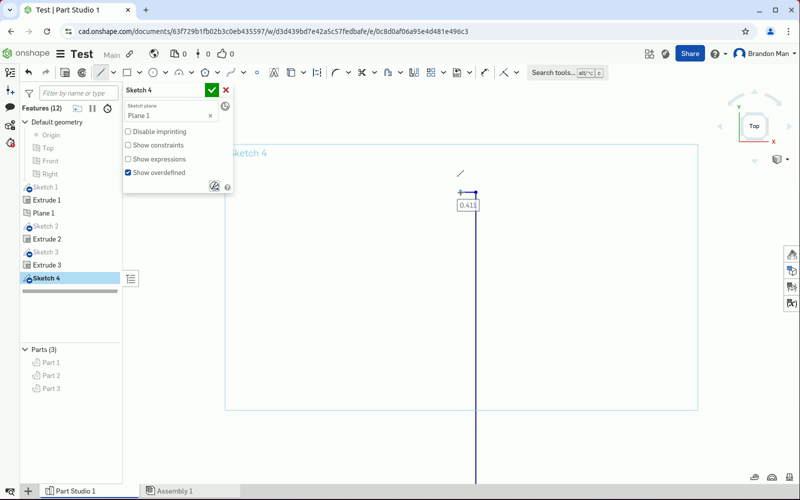
scroll(-6)
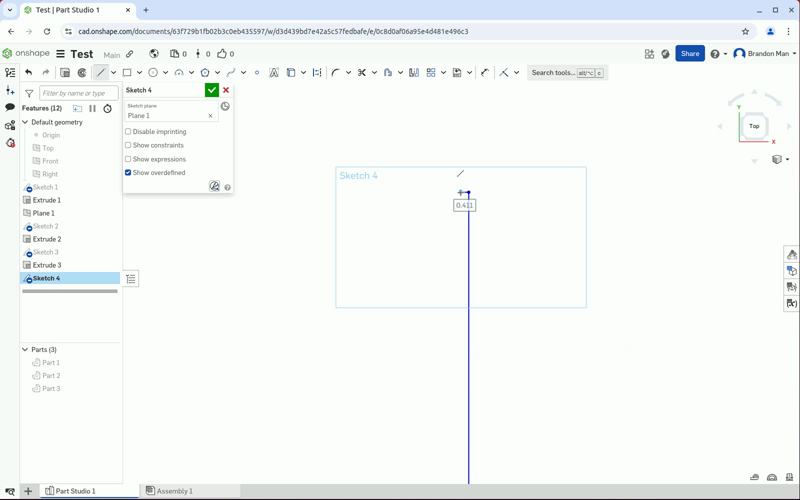
scroll(-6)
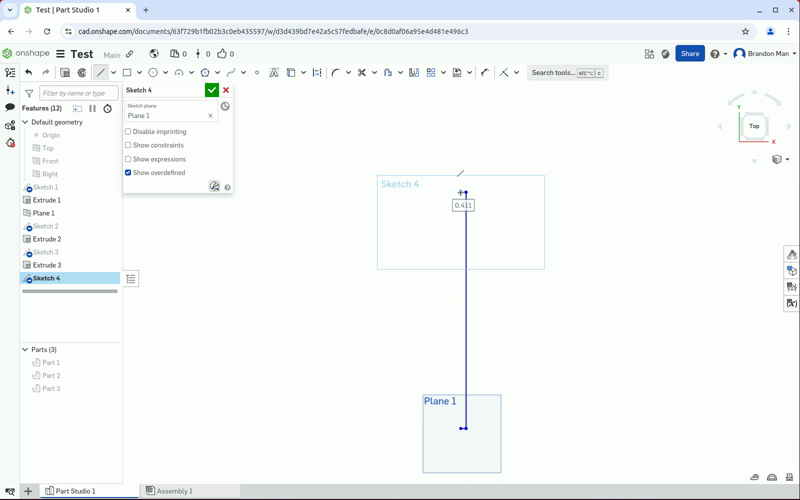
scroll(-6)
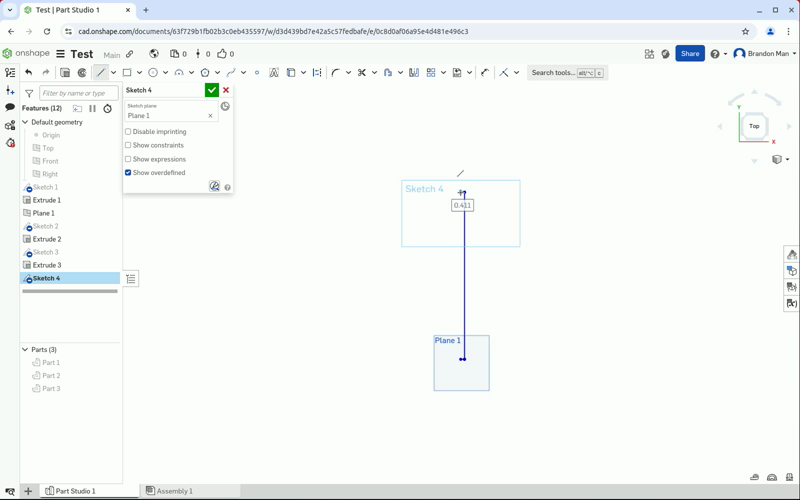
scroll(-6)
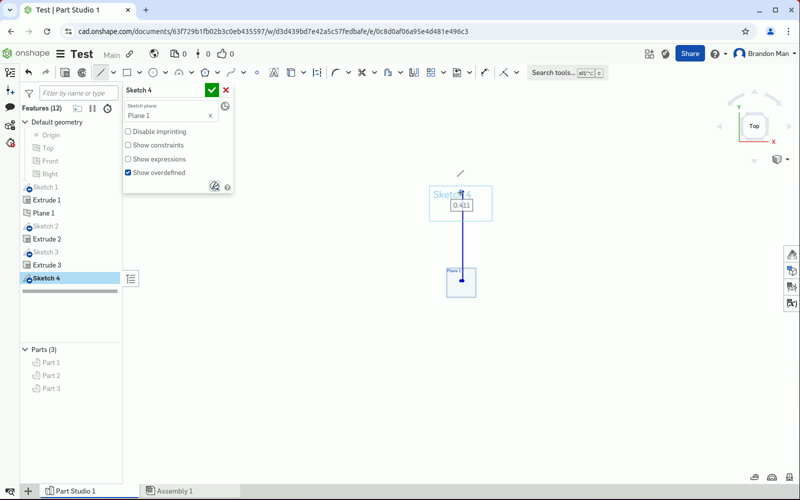
key_up(shift)
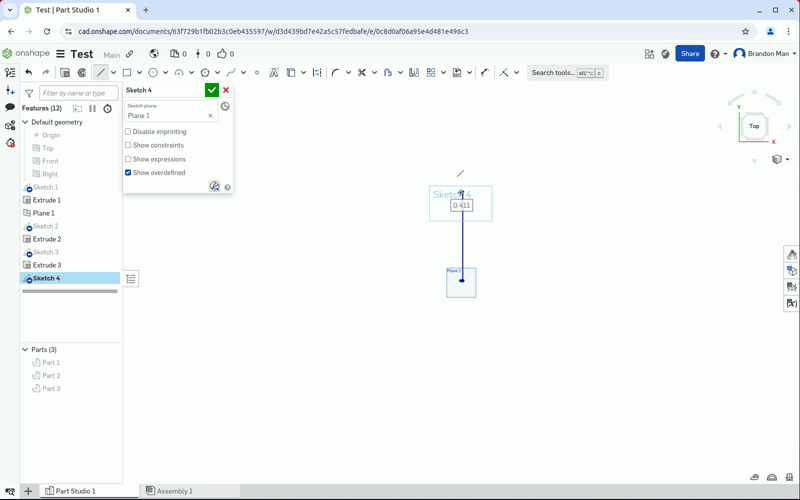
key_down(shift)
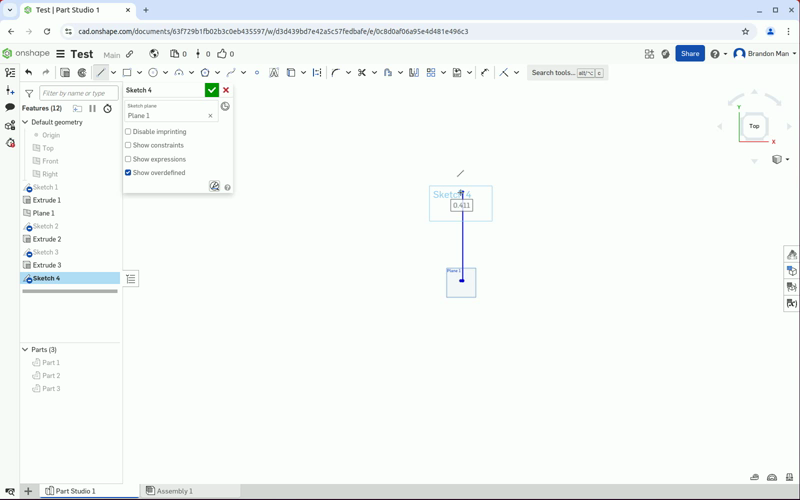
mouse_move(460, 280)
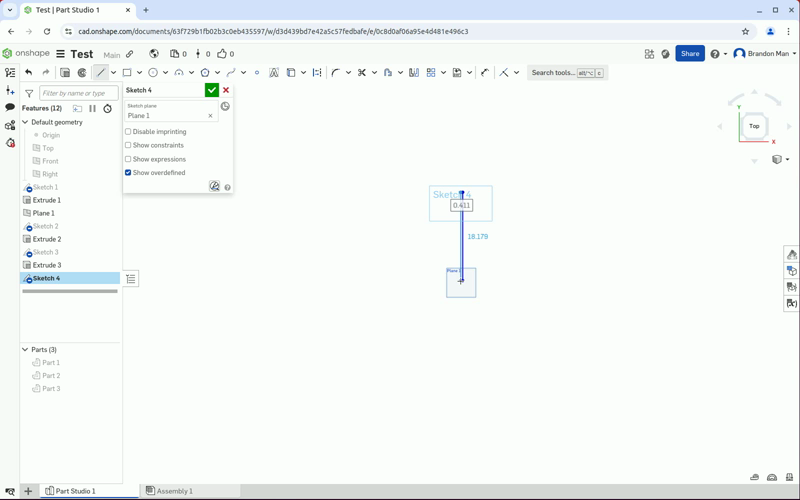
scroll(6)
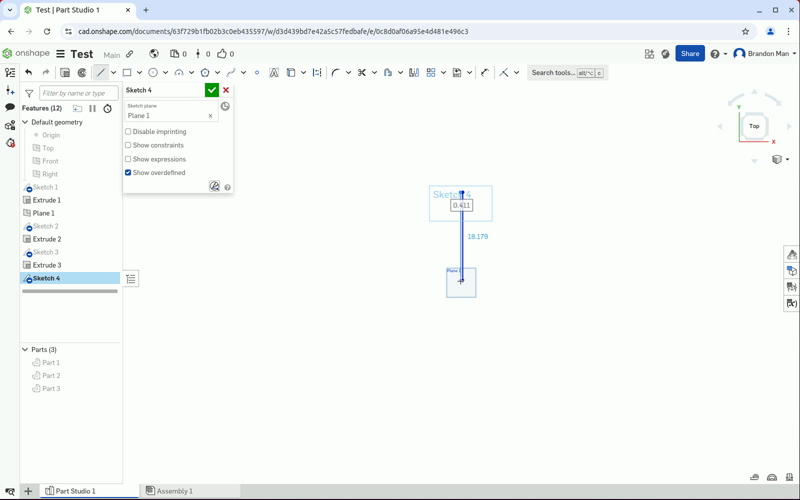
scroll(6)
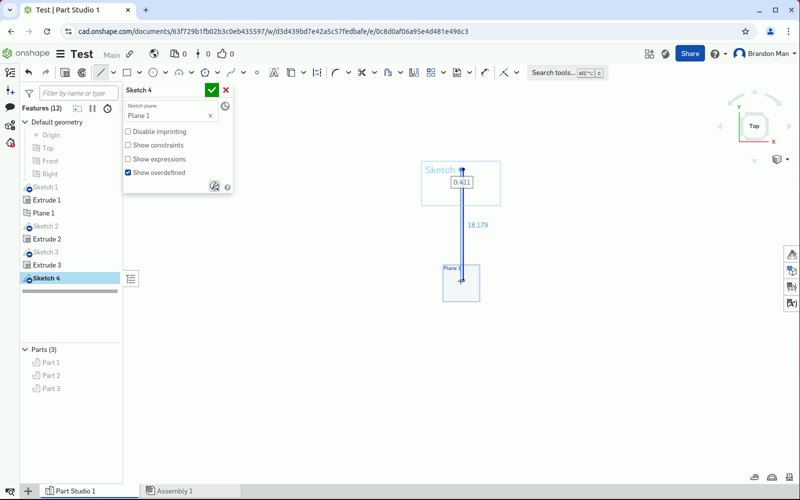
scroll(6)
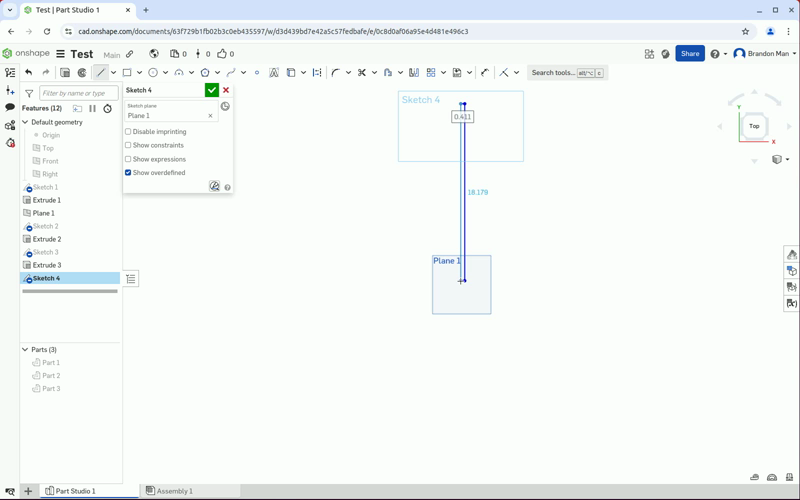
scroll(6)
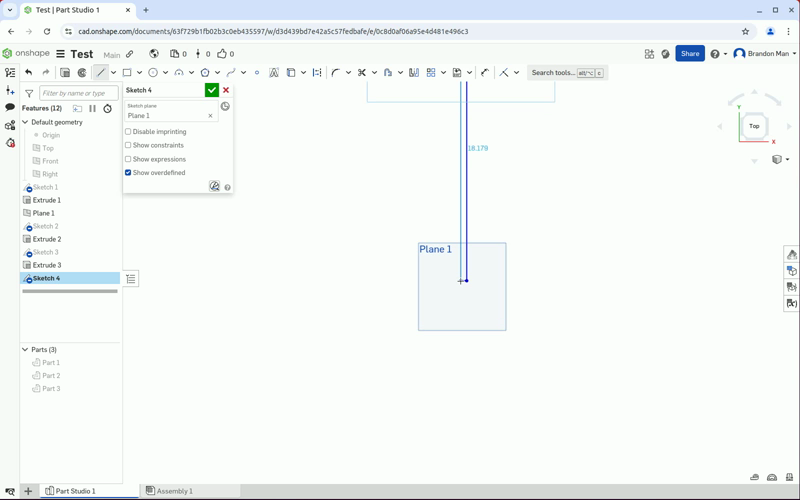
scroll(6)
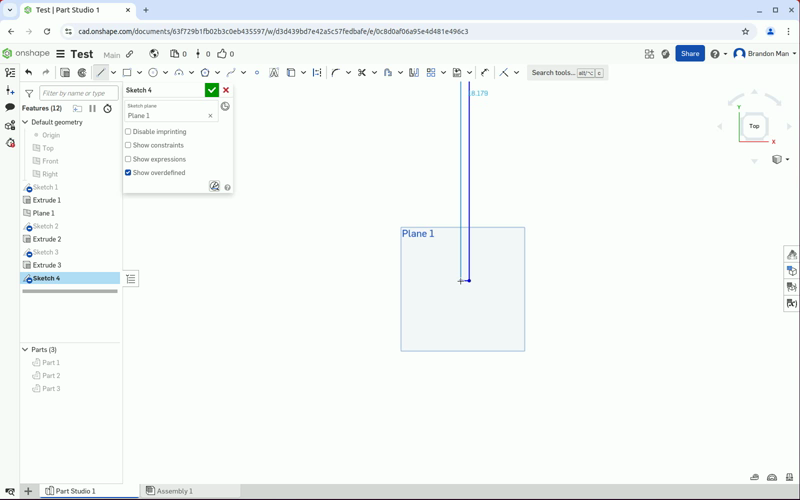
scroll(6)
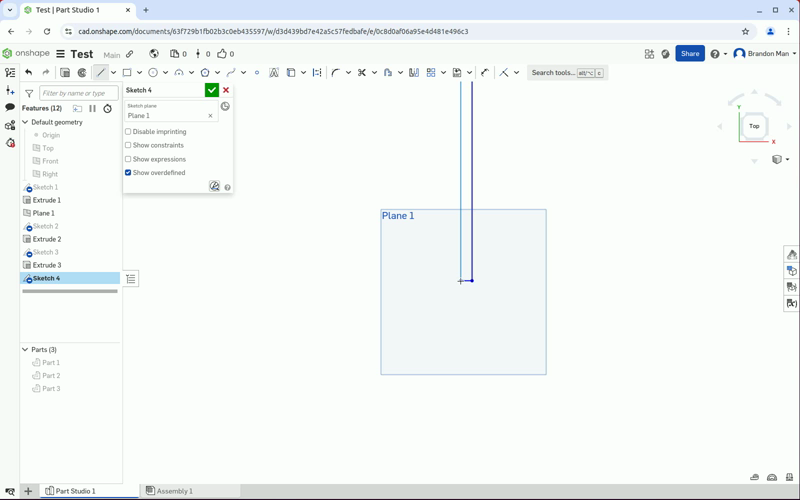
scroll(6)
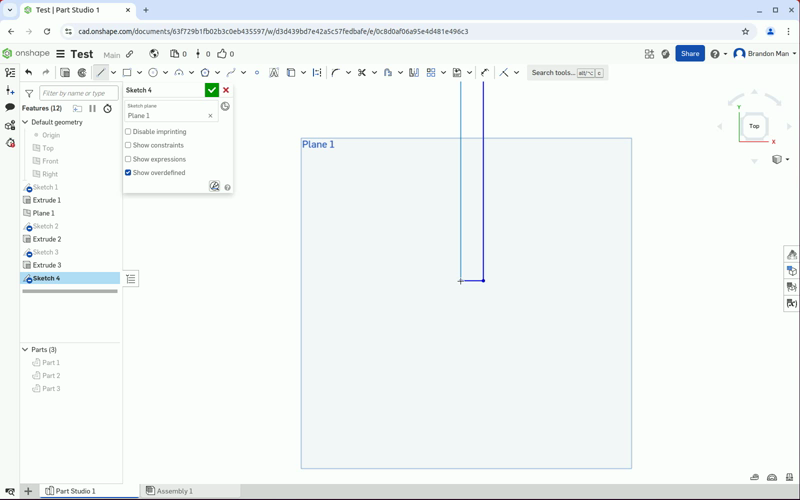
key_up(shift)
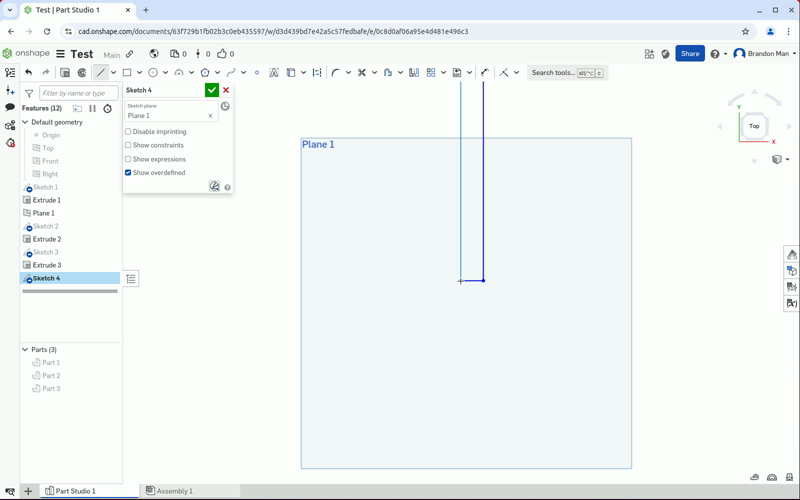
click(460, 280)
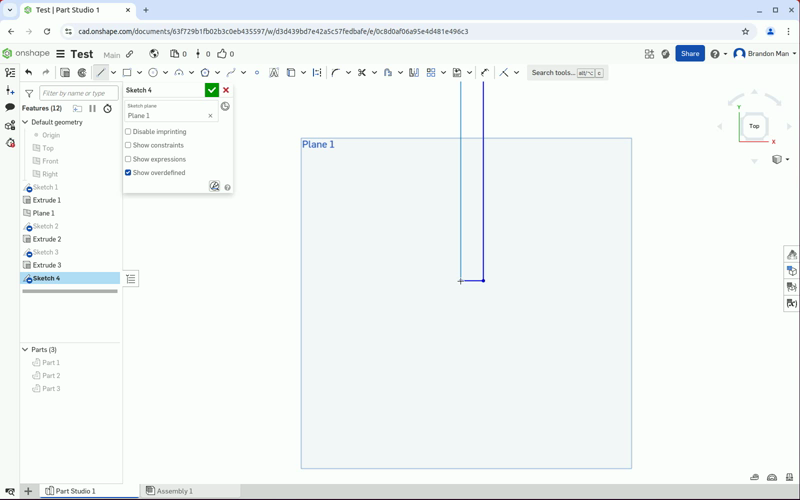
scroll(-6)
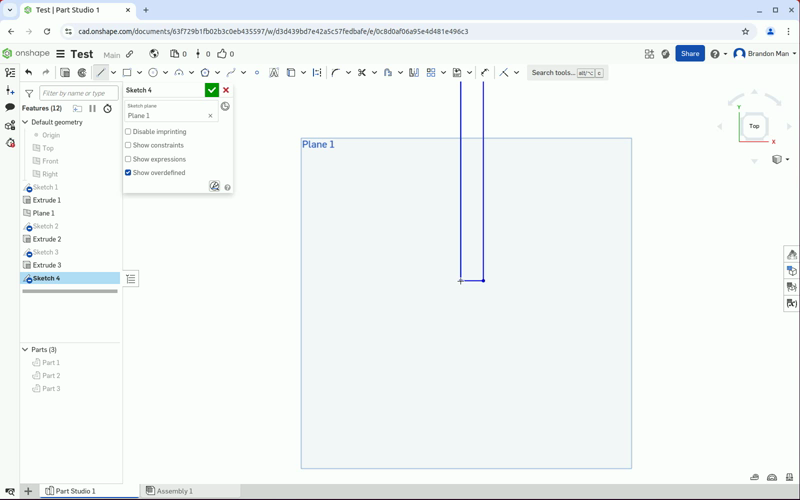
scroll(-6)
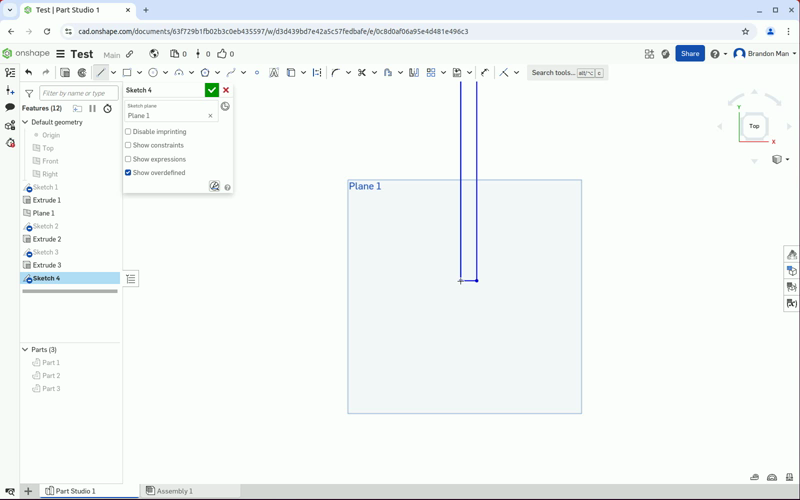
scroll(-6)
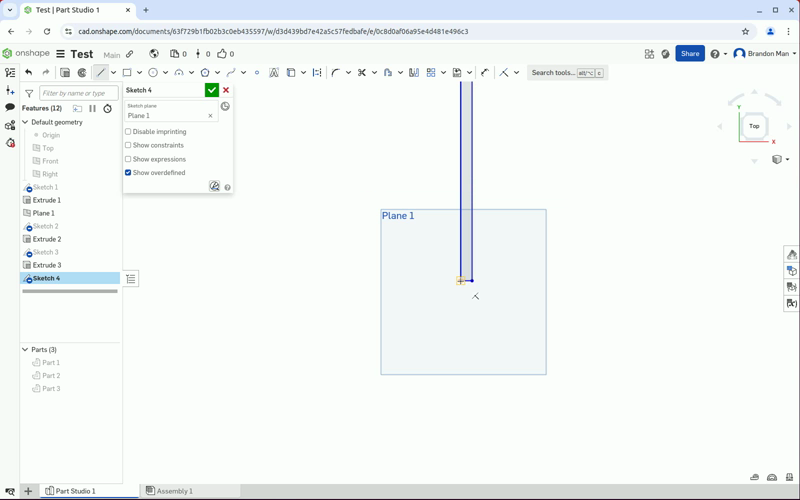
scroll(-6)
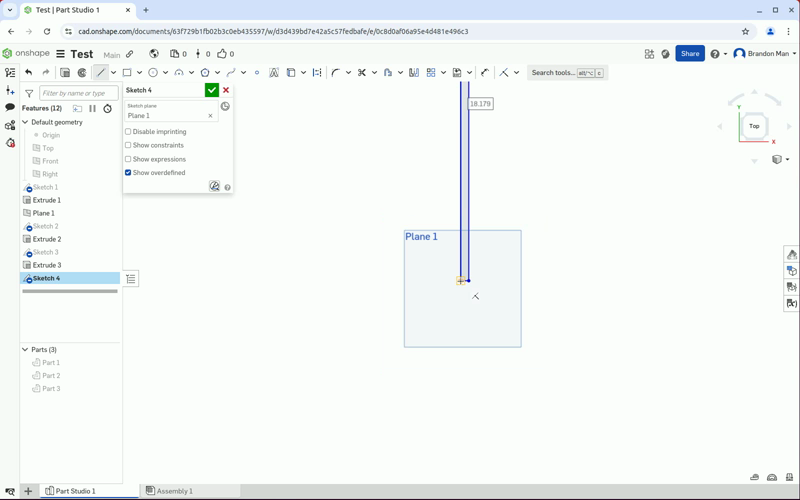
scroll(-6)
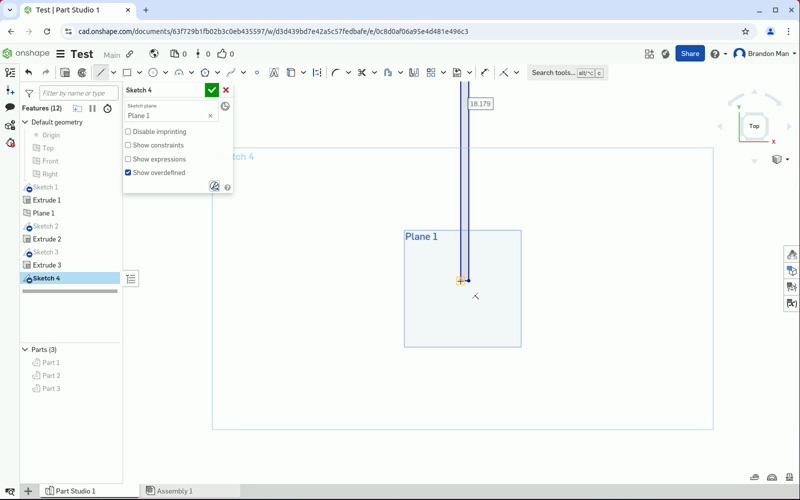
scroll(-6)
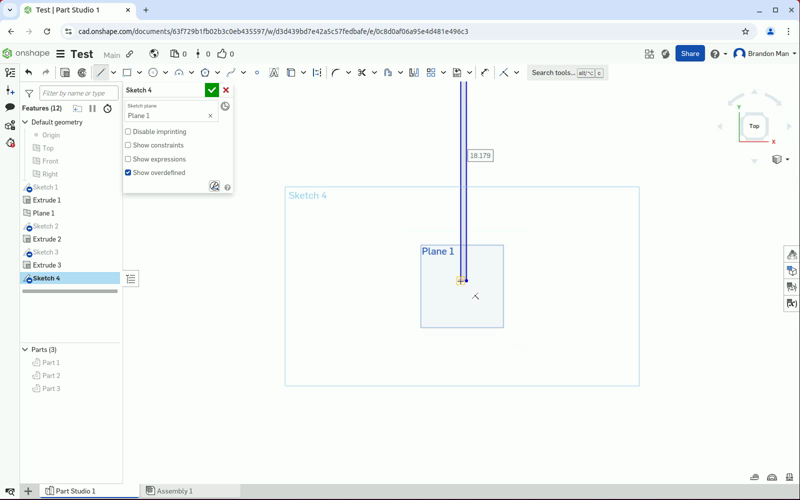
scroll(-6)
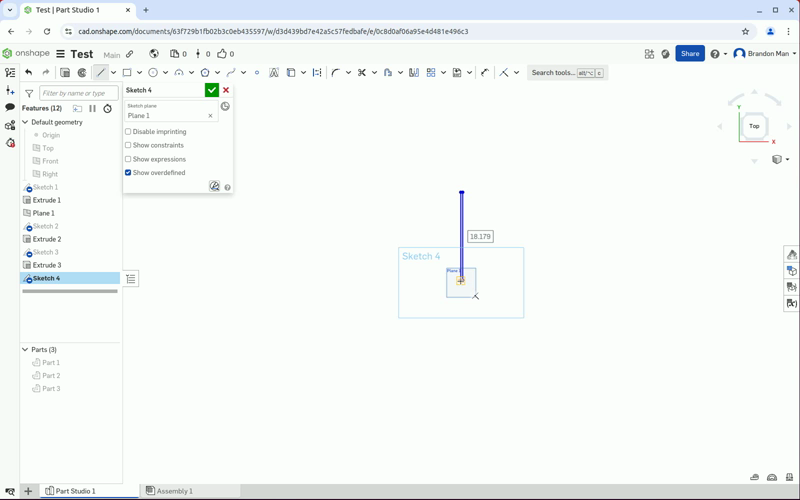
key(esc)
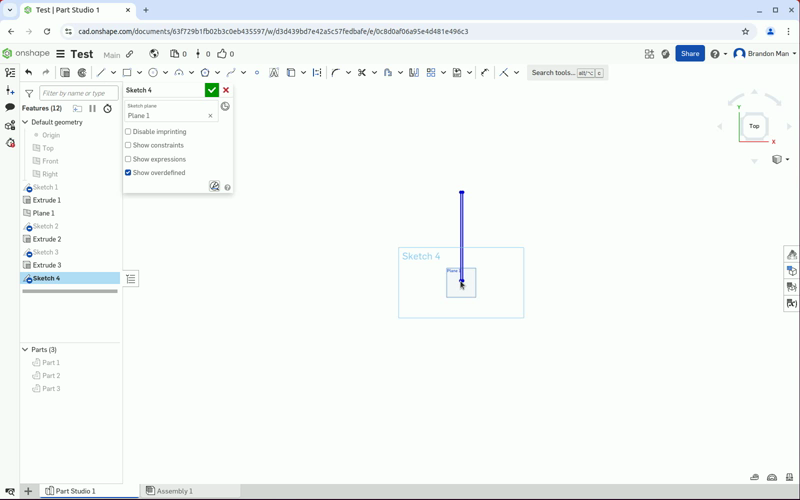
mouse_move(461, 264)
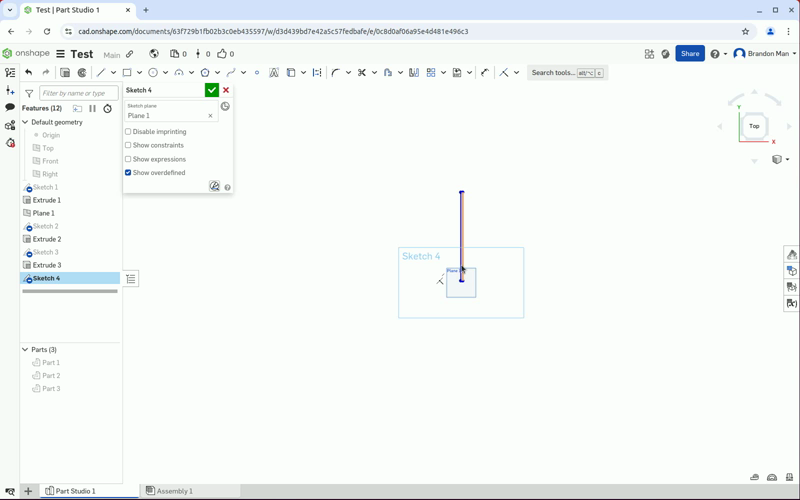
scroll(6)
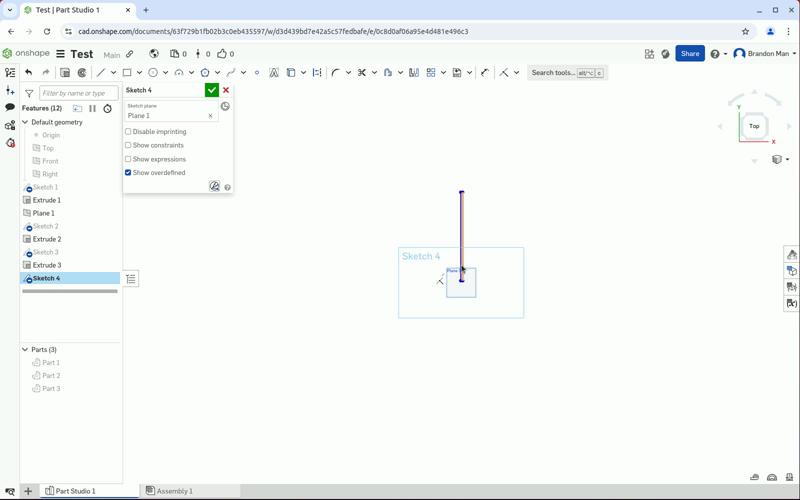
scroll(6)
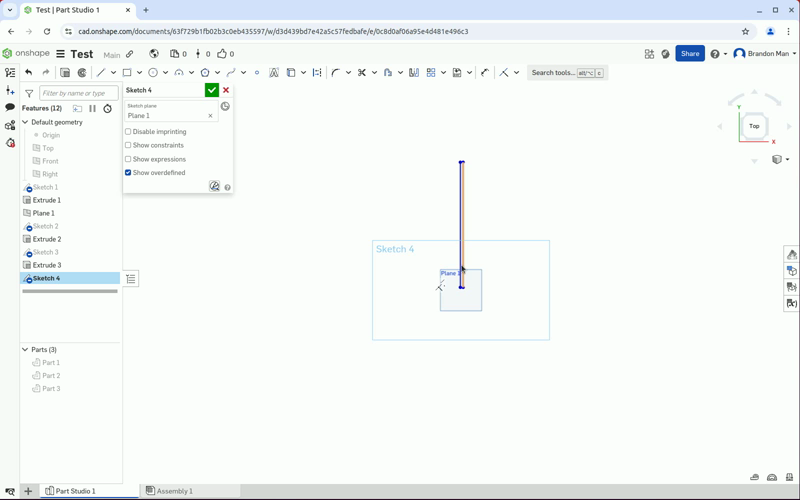
scroll(6)
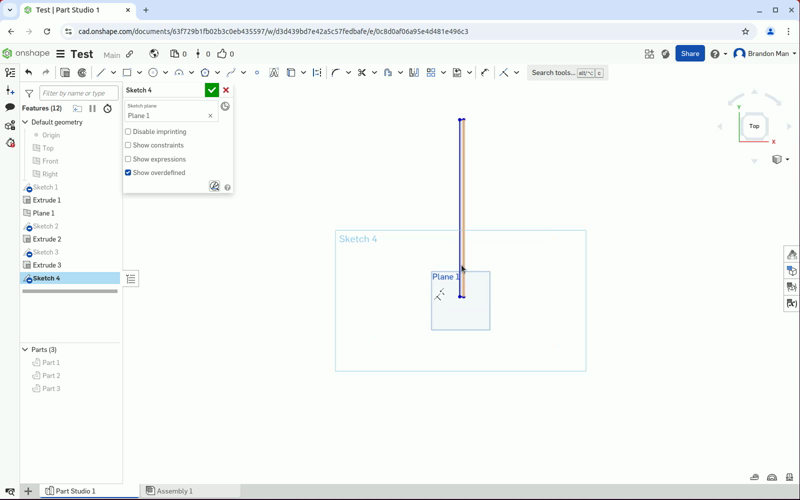
scroll(6)
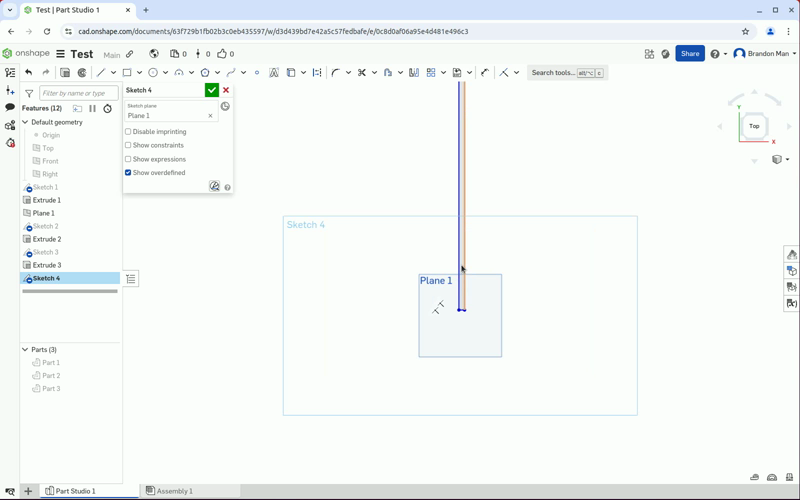
scroll(6)
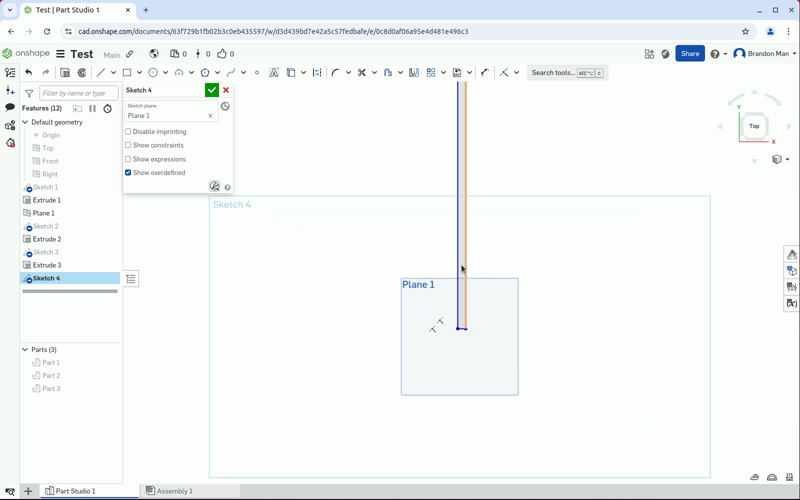
scroll(6)
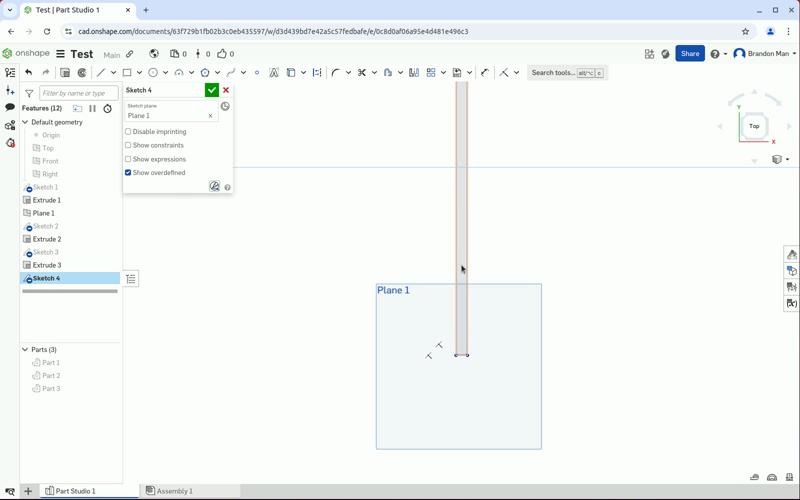
scroll(6)
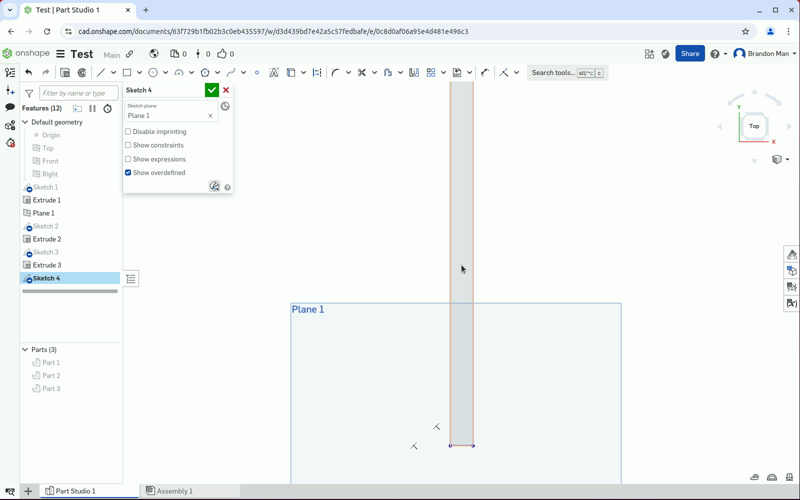
click(461, 264)
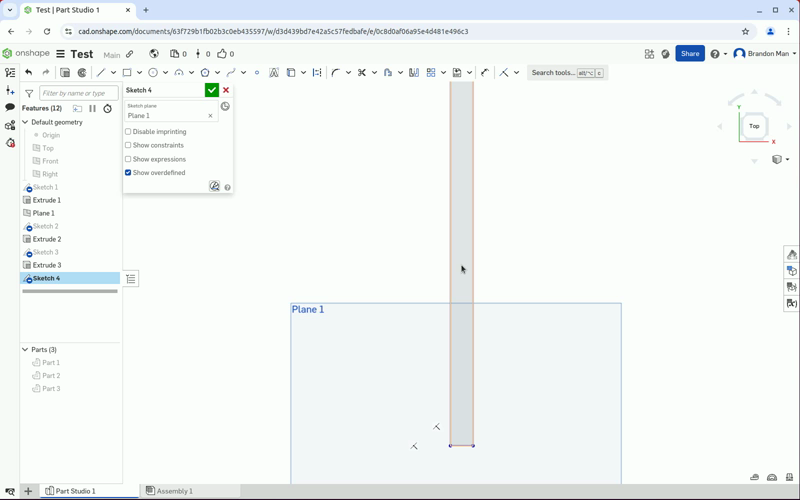
scroll(-6)
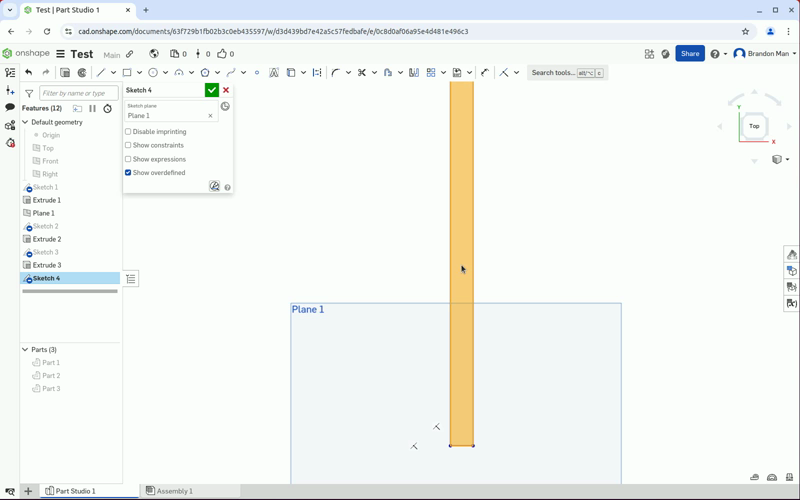
scroll(-6)
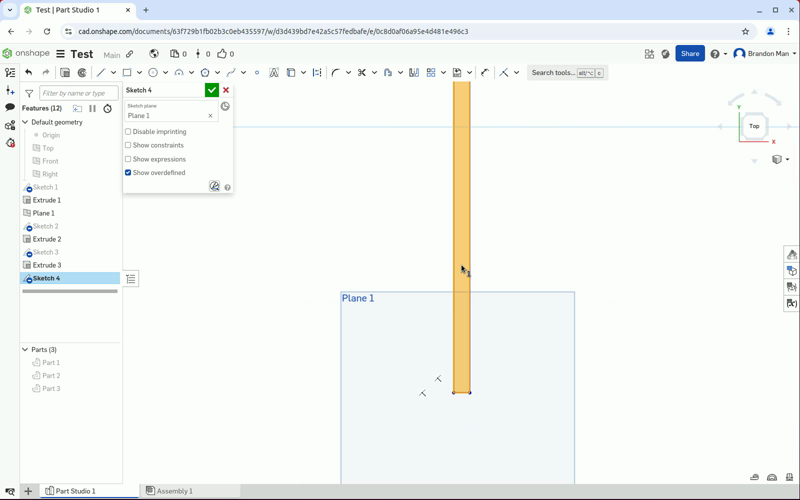
scroll(-6)
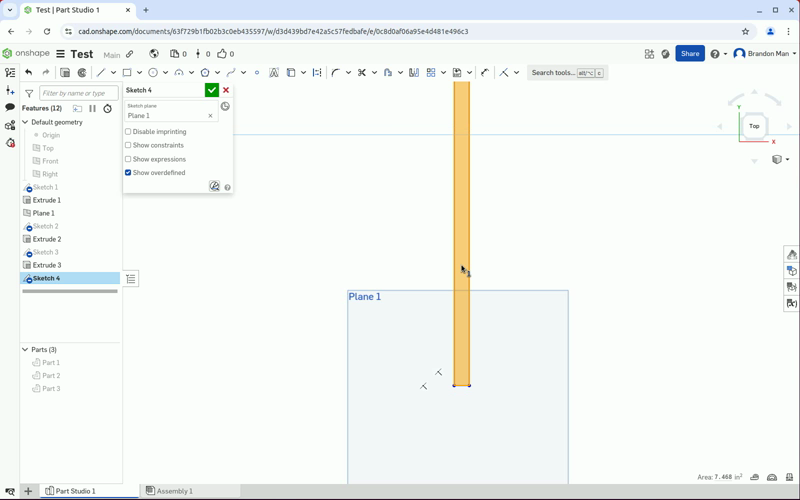
scroll(-6)
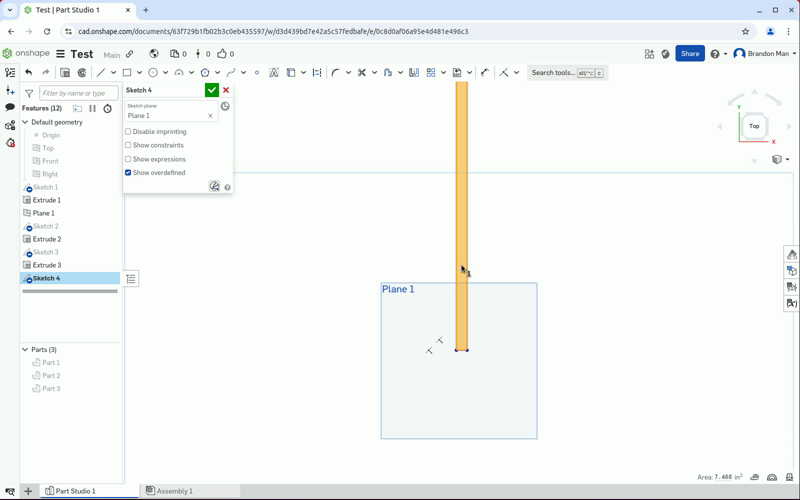
scroll(-6)
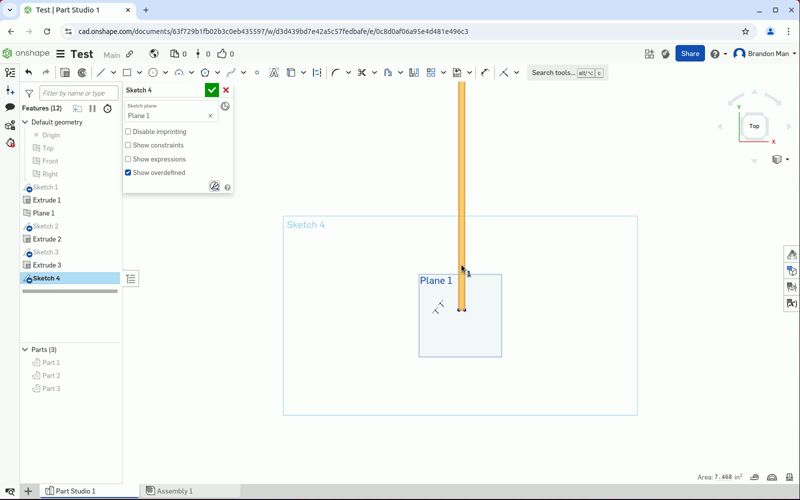
scroll(-6)
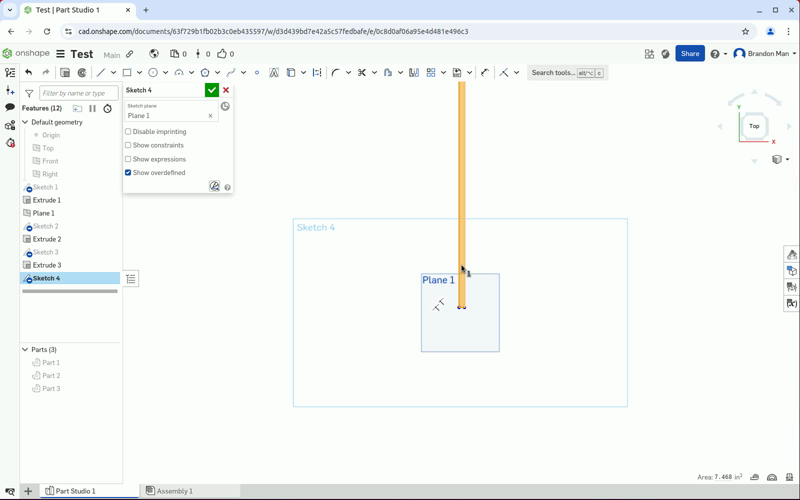
scroll(-6)
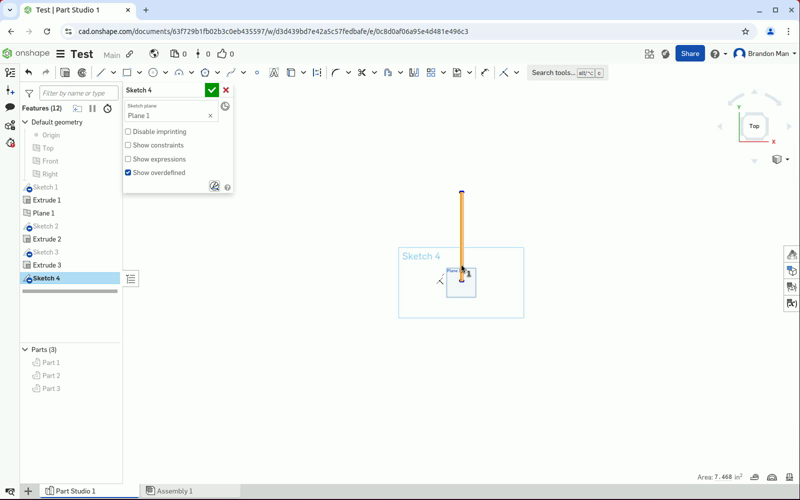
mouse_move(73, 352)
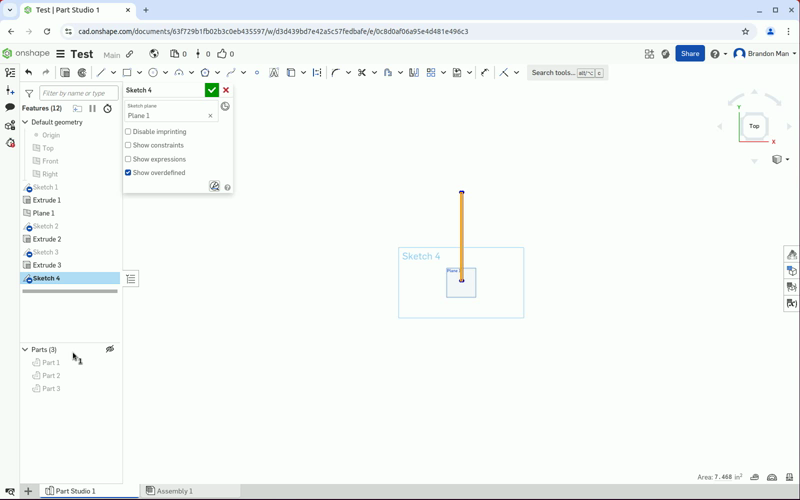
key(shift+y)
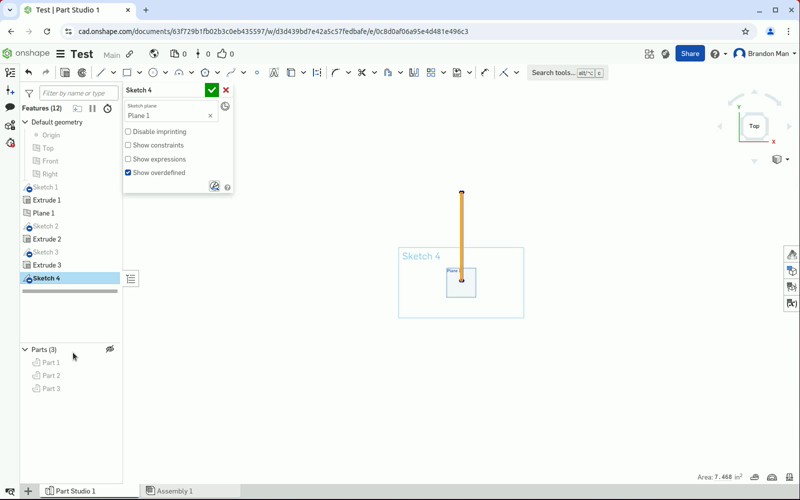
key(shift+e)
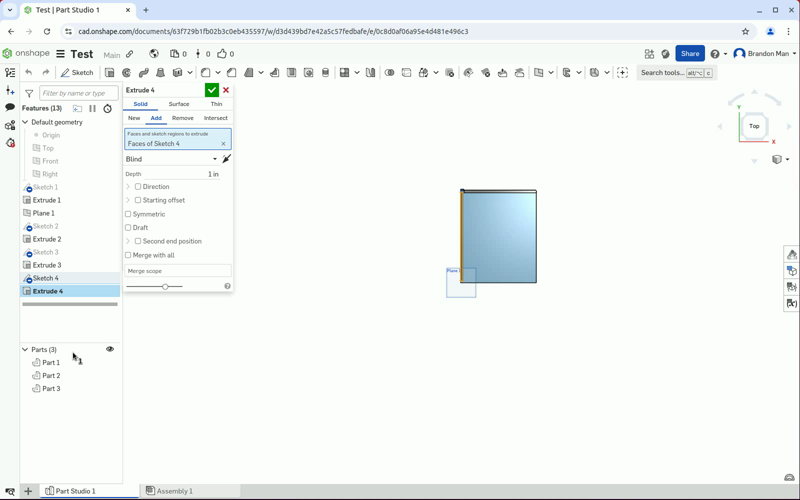
mouse_move(143, 106)
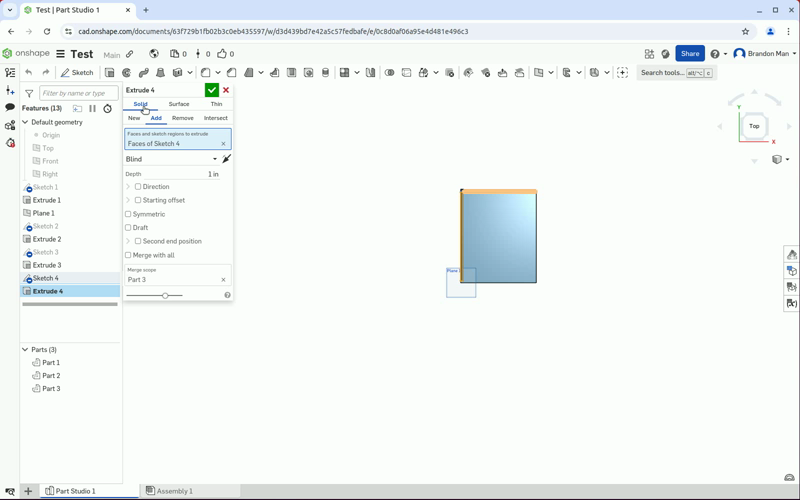
click(143, 106)
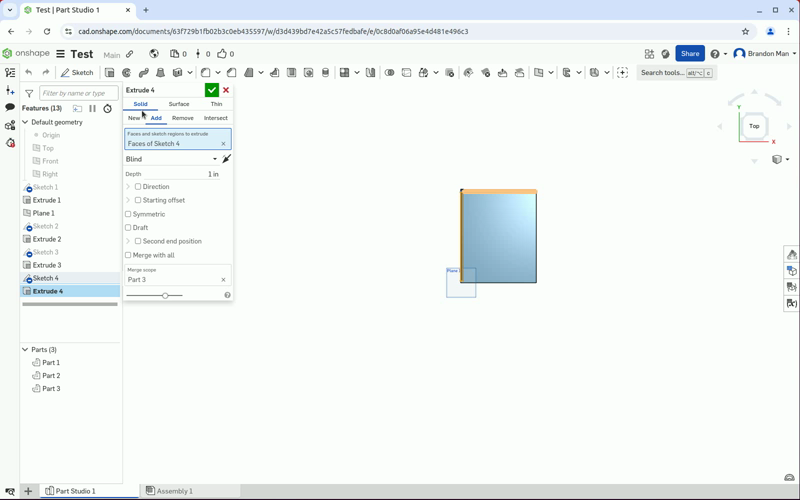
mouse_move(137, 120)
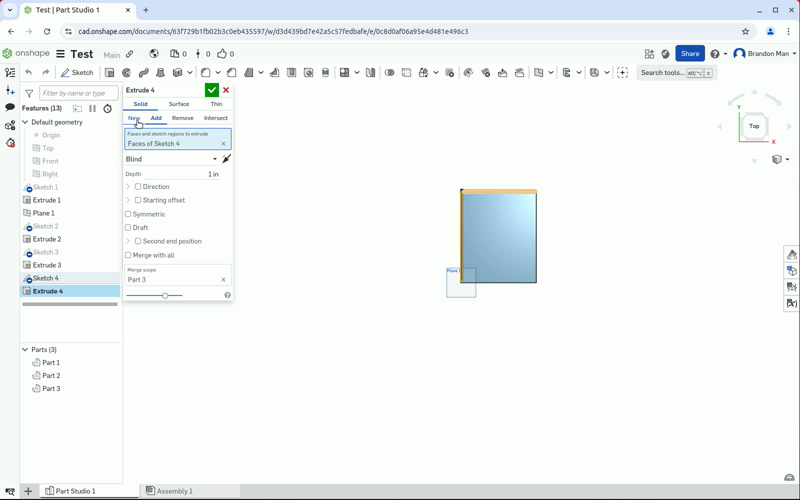
click(137, 120)
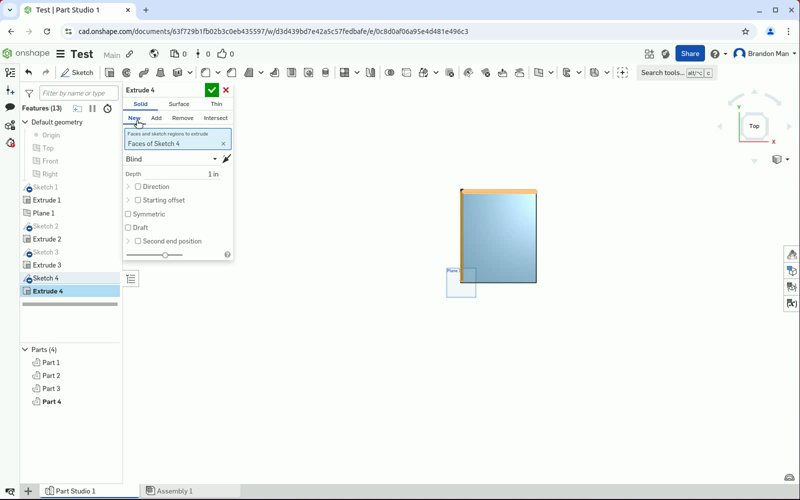
key(tab, 4)
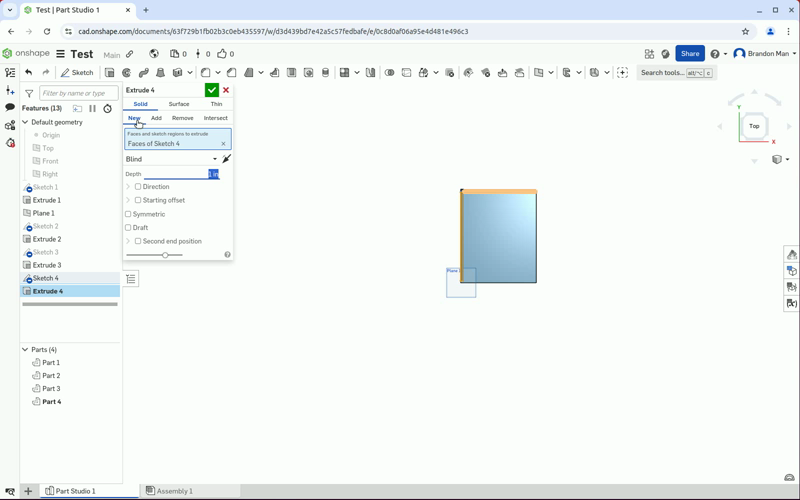
text(22.627)
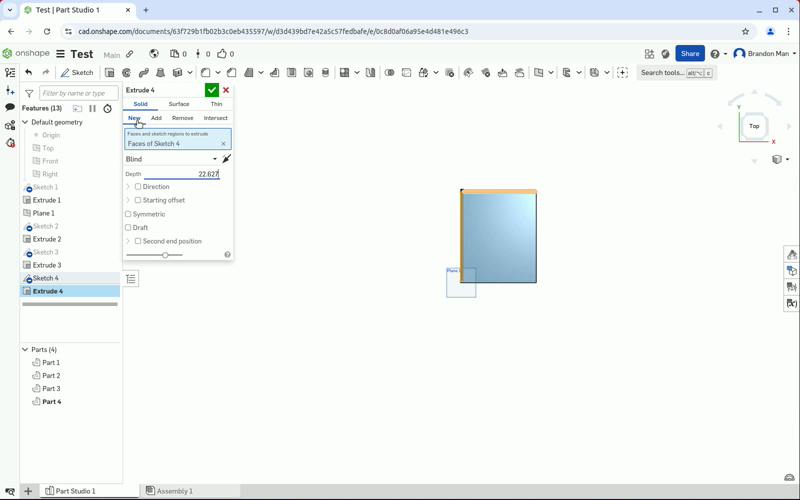
key(enter)
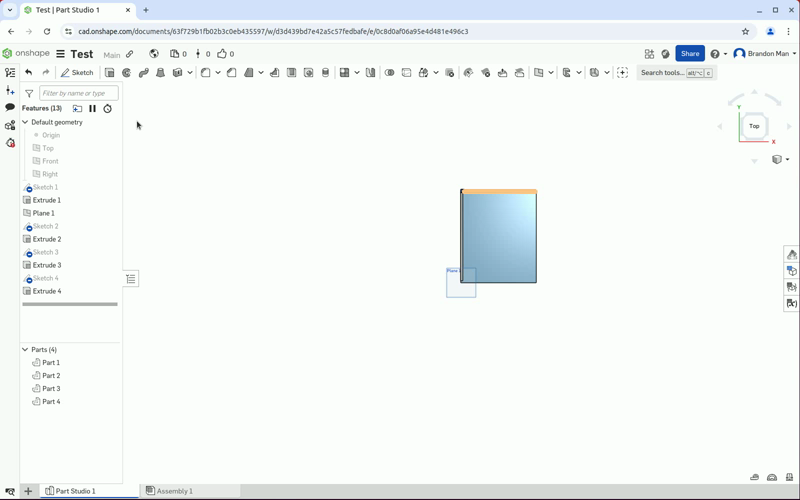
key(shift+h)
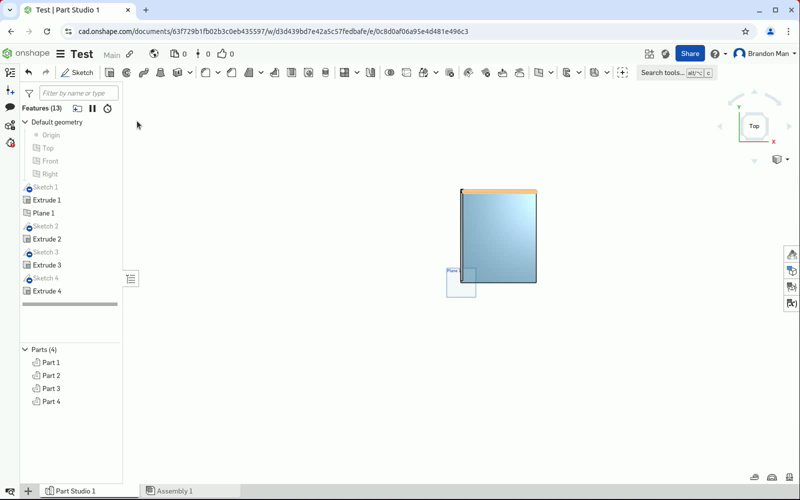
key(shift+h)
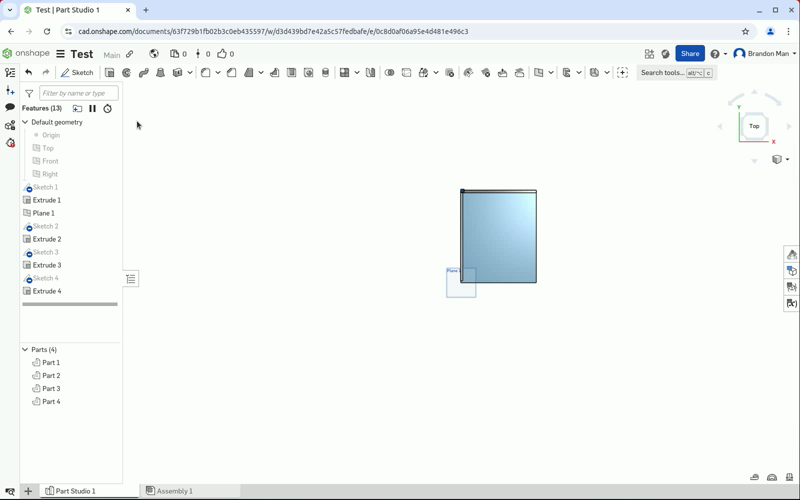
mouse_move(73, 189)
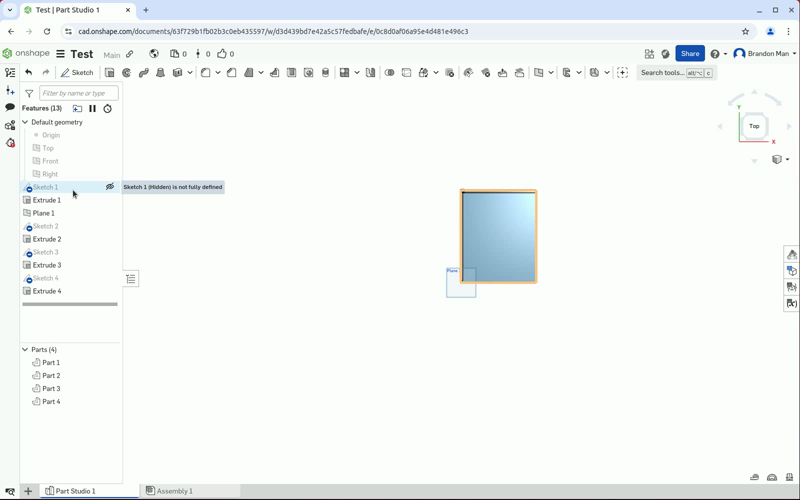
click(73, 189)
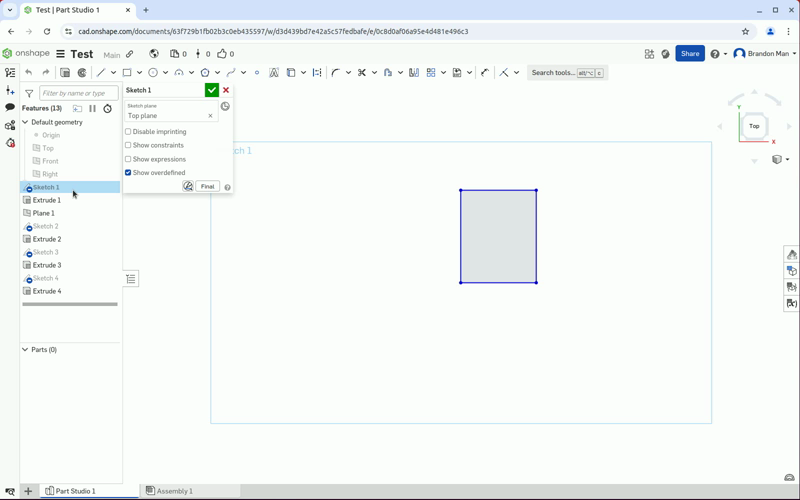
mouse_move(229, 92)
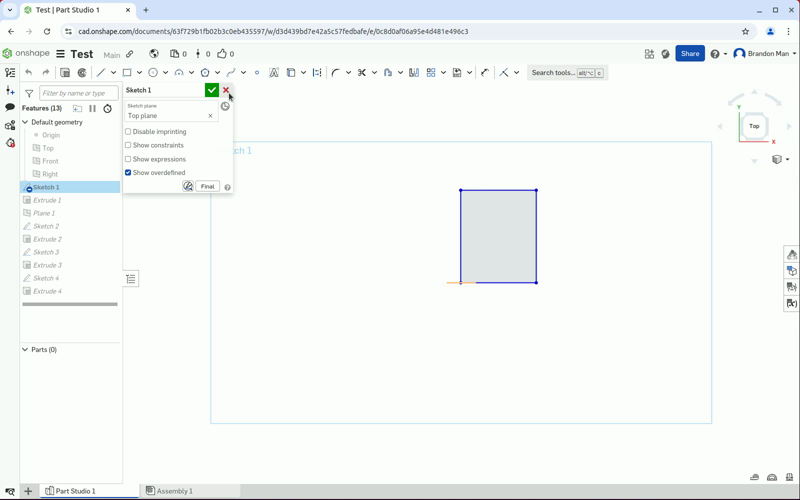
click(229, 92)
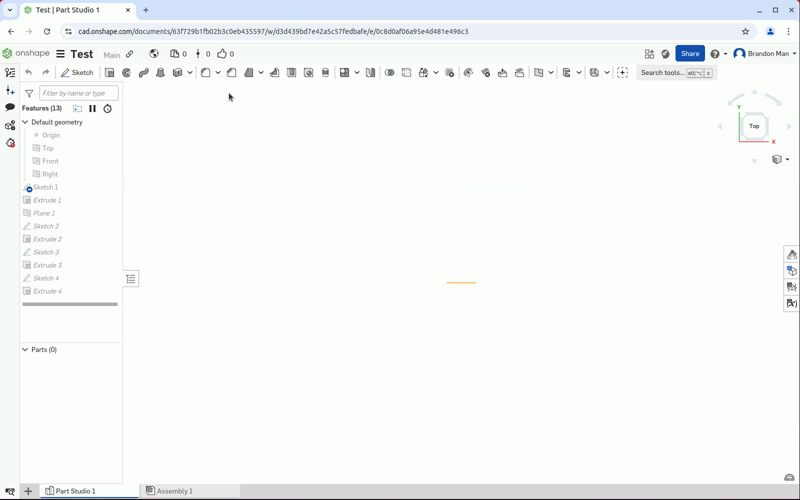
key(shift+s)
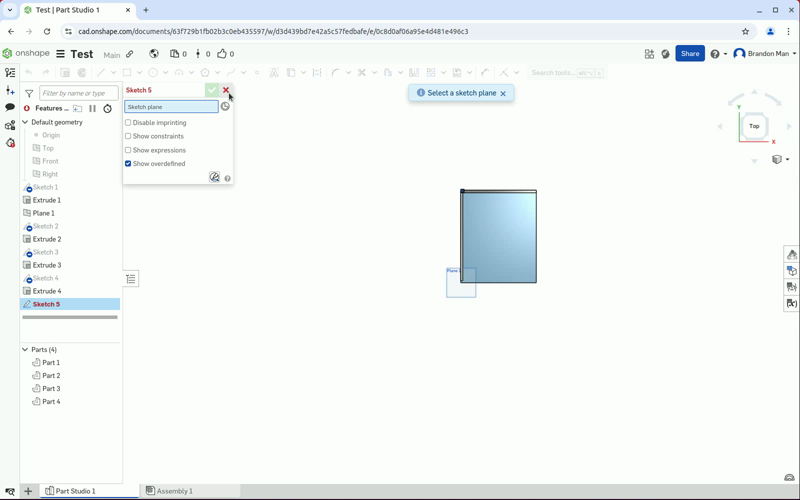
mouse_move(73, 215)
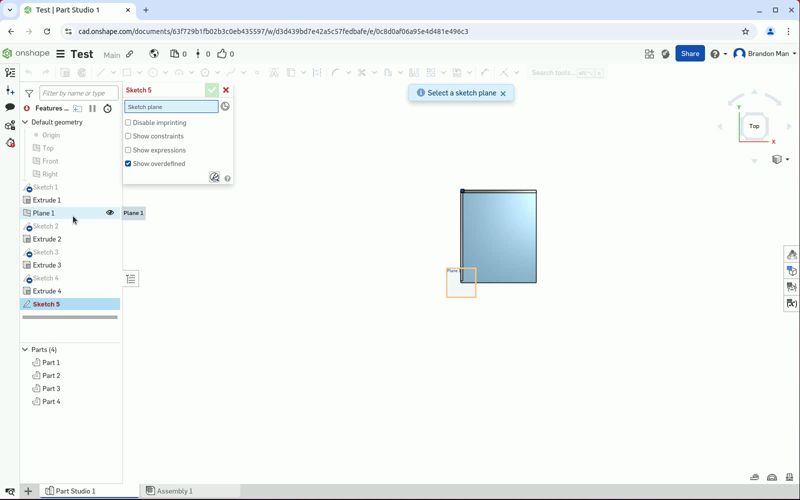
click(73, 215)
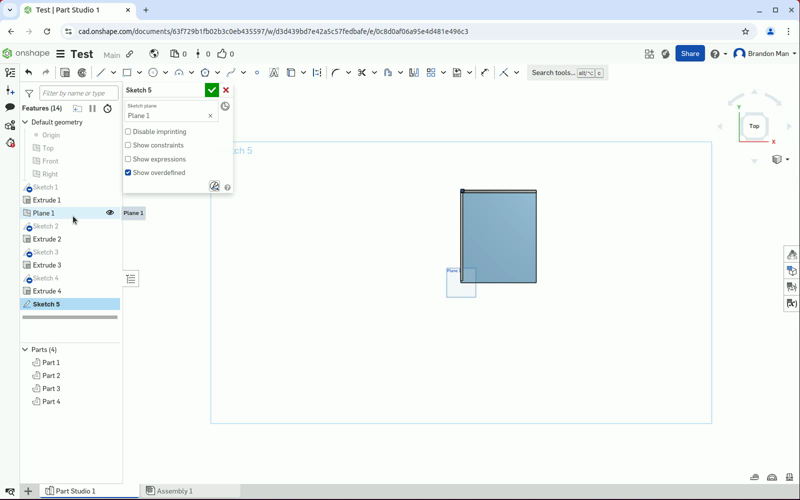
mouse_move(73, 352)
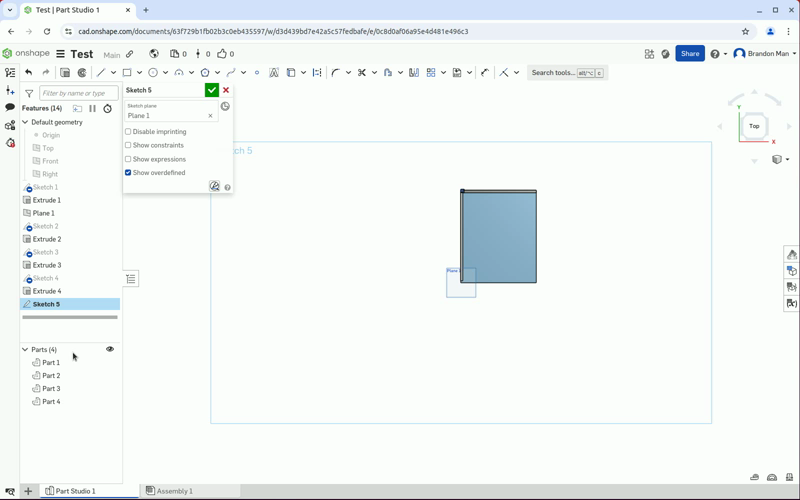
key(y)
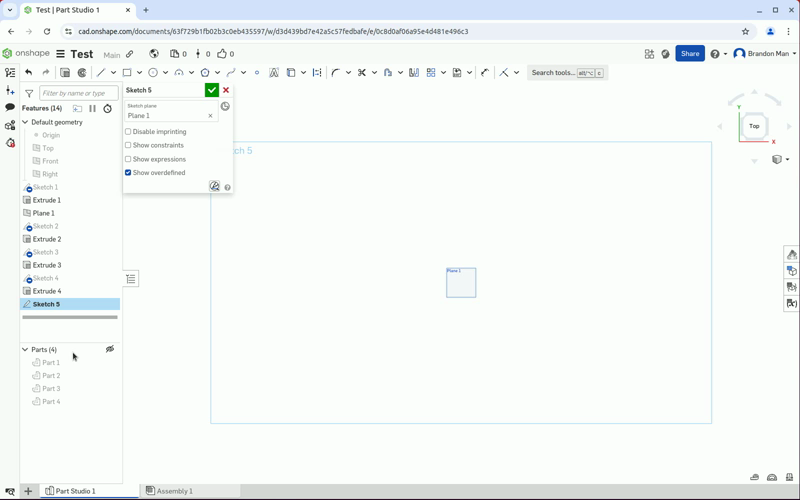
key(l)
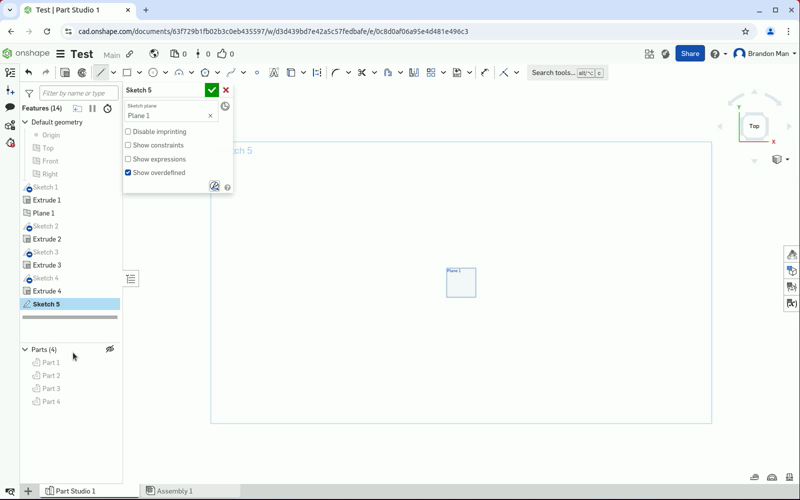
key_down(shift)
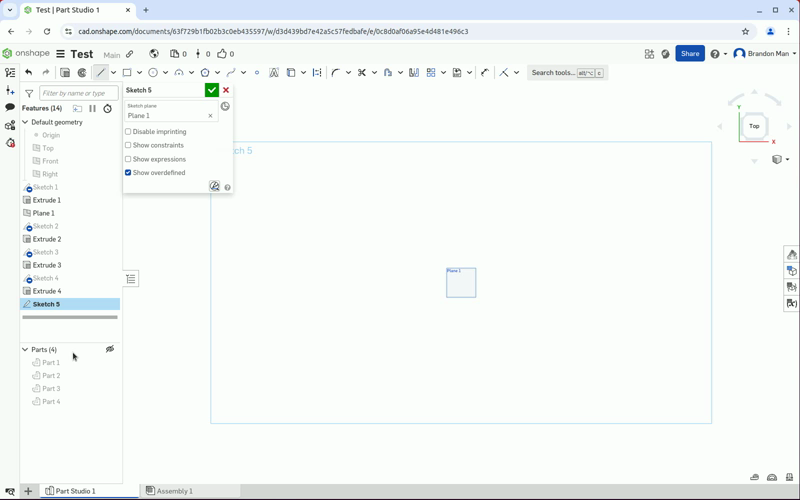
mouse_move(460, 282)
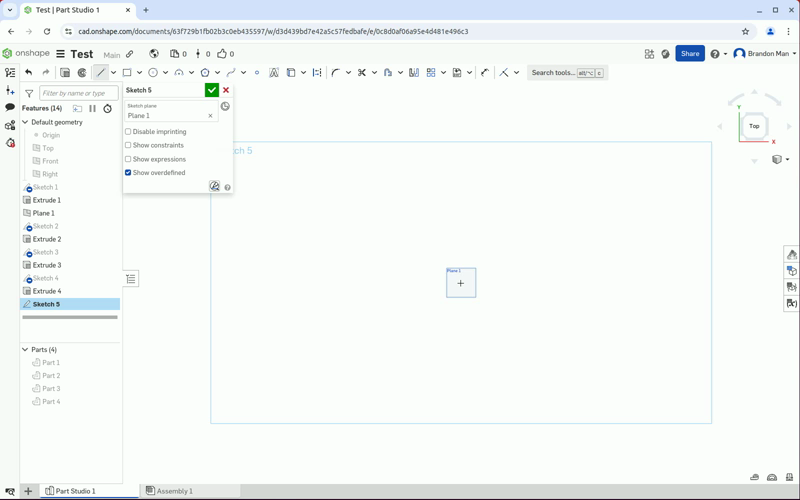
click(460, 282)
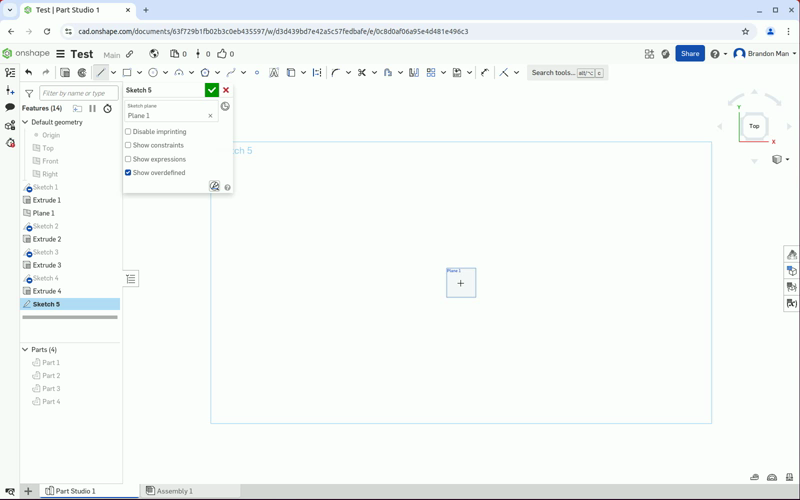
key_up(shift)
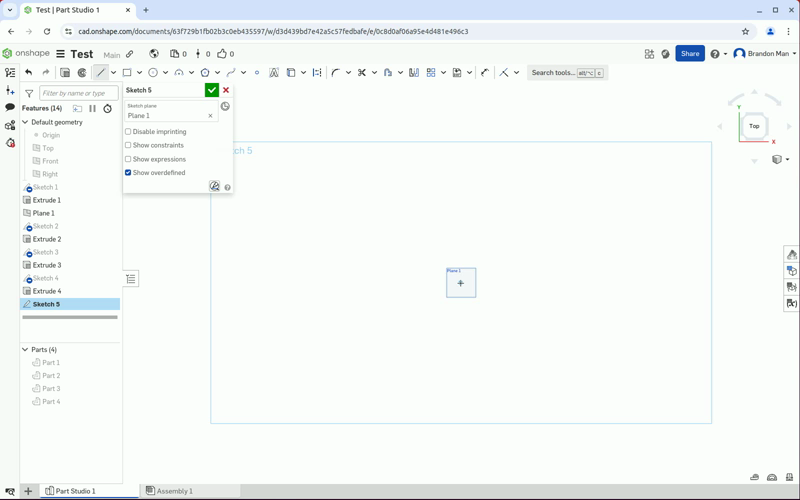
key_down(shift)
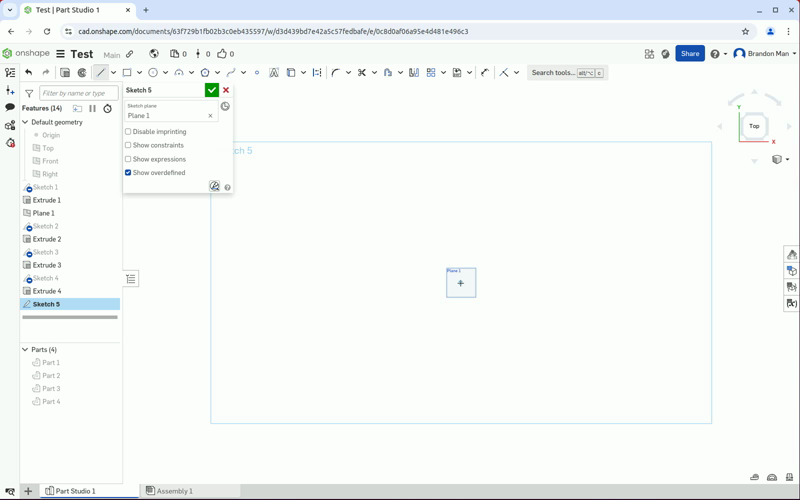
mouse_move(490, 282)
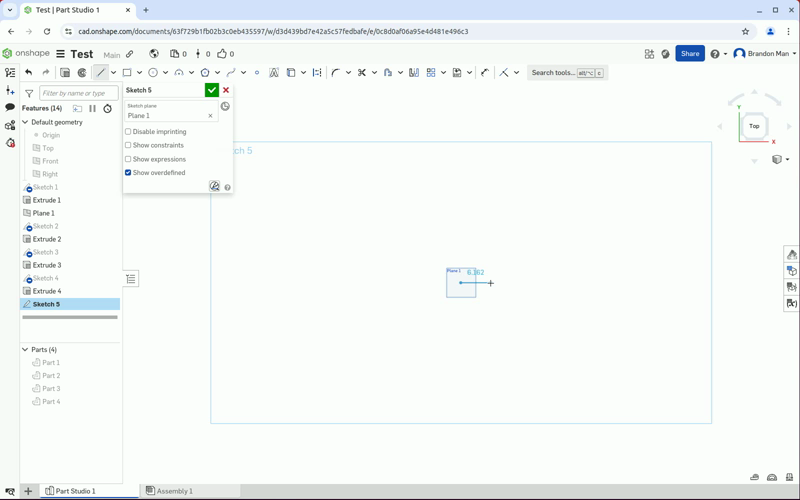
mouse_move(464, 282)
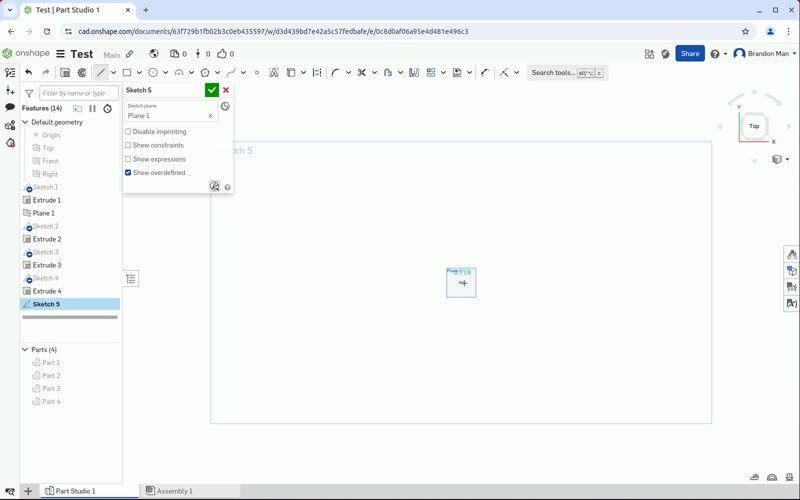
scroll(6)
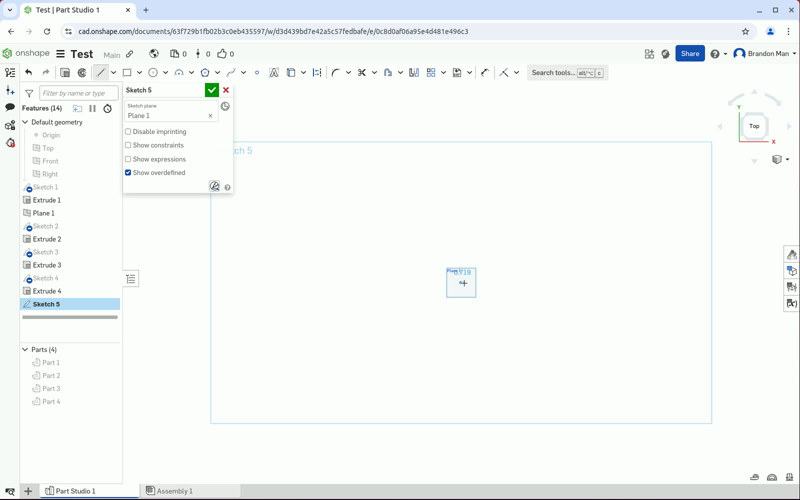
scroll(6)
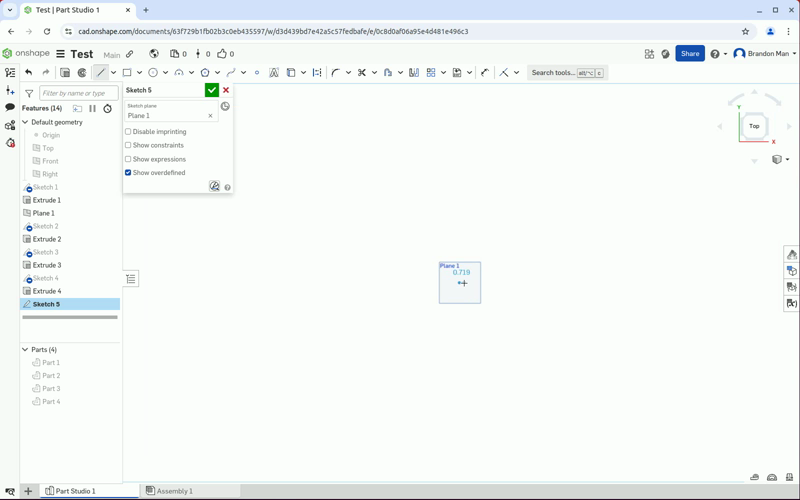
scroll(6)
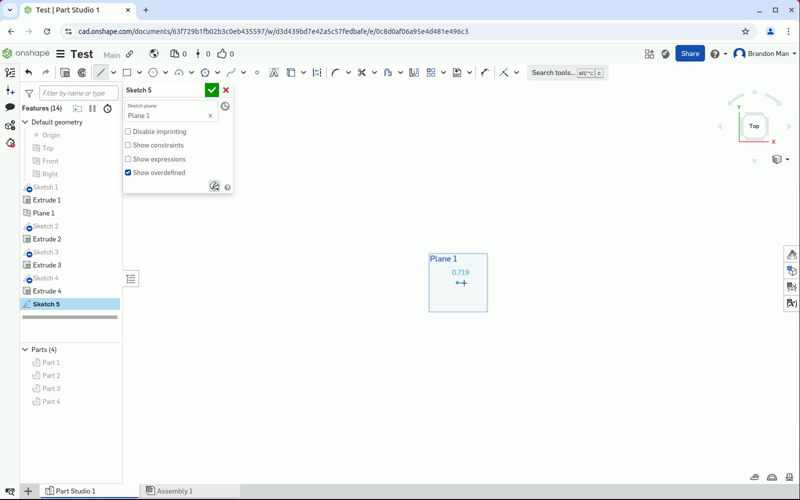
scroll(6)
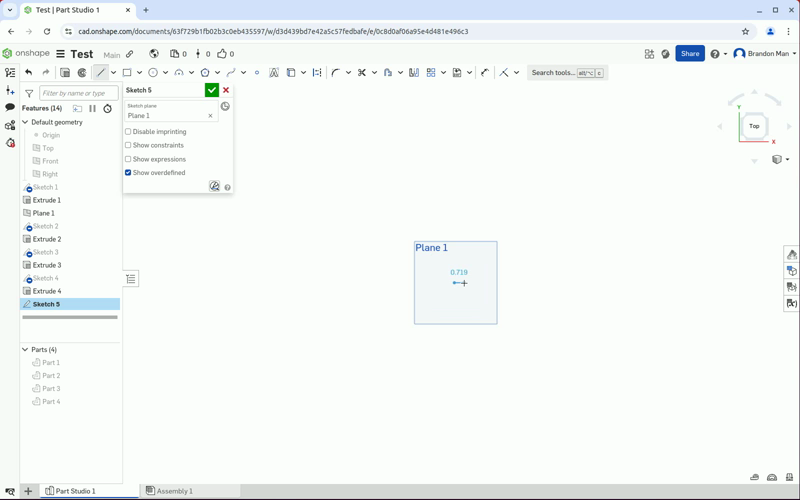
scroll(6)
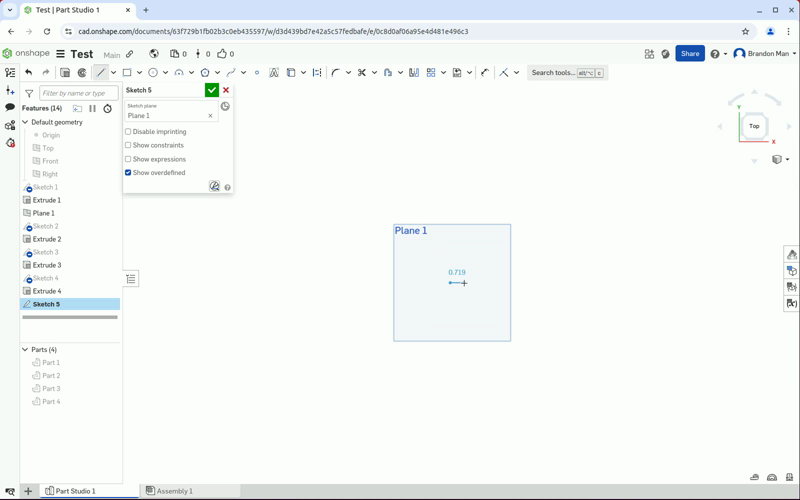
scroll(6)
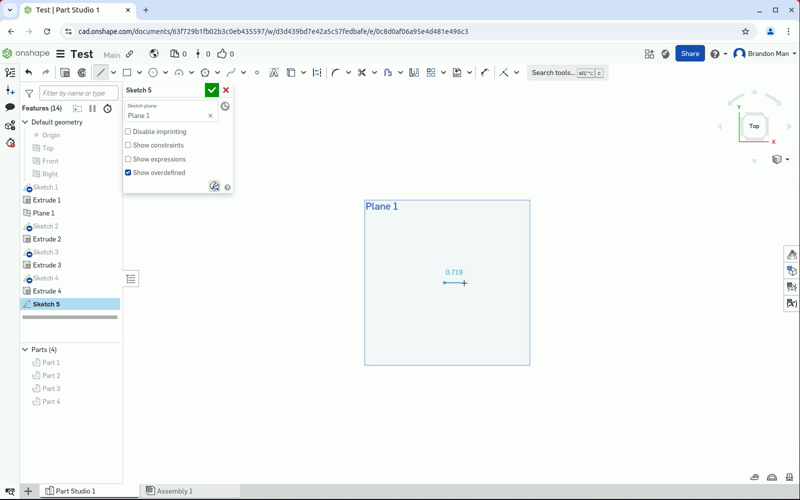
scroll(6)
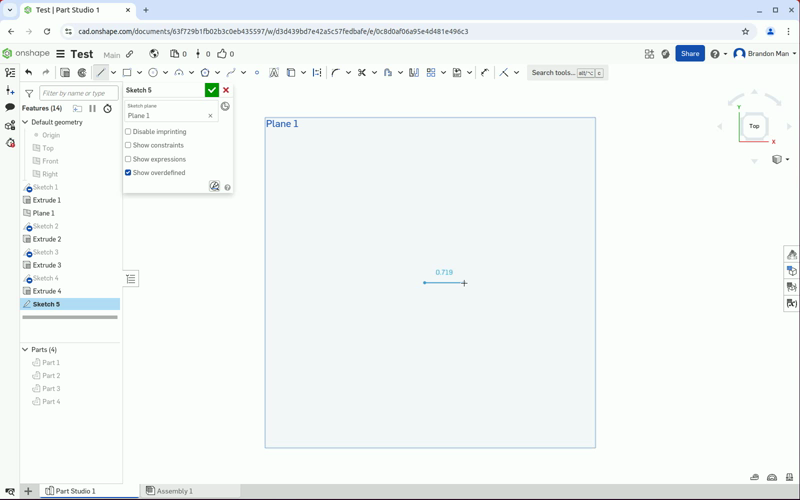
click(464, 282)
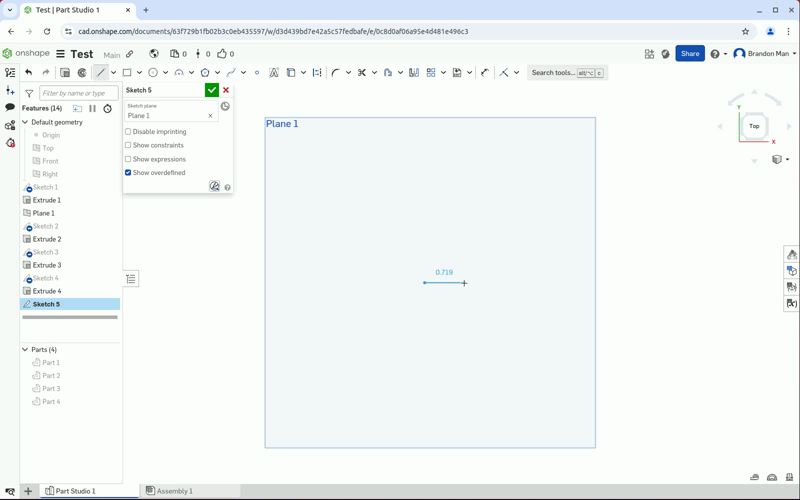
scroll(-6)
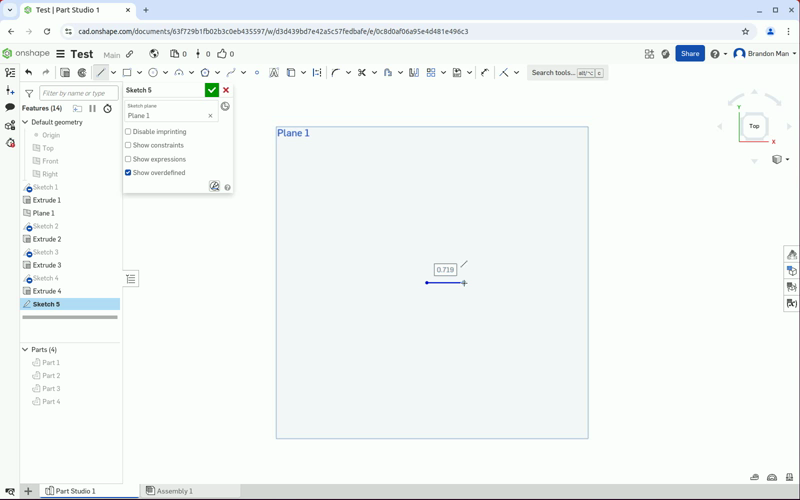
scroll(-6)
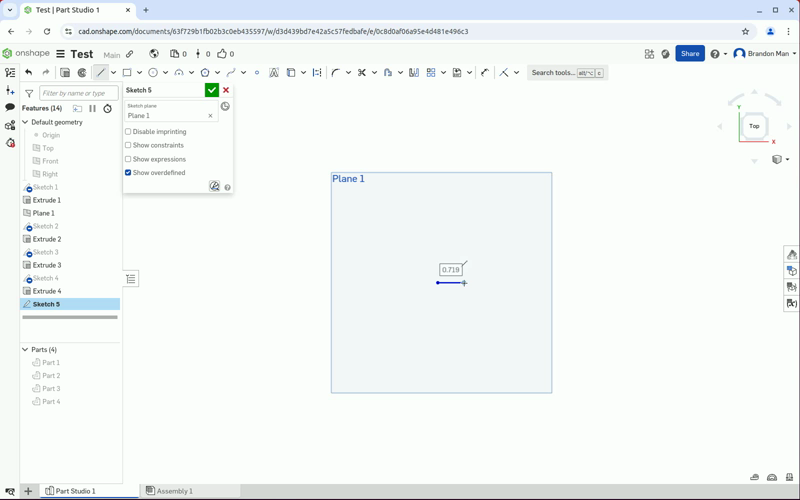
scroll(-6)
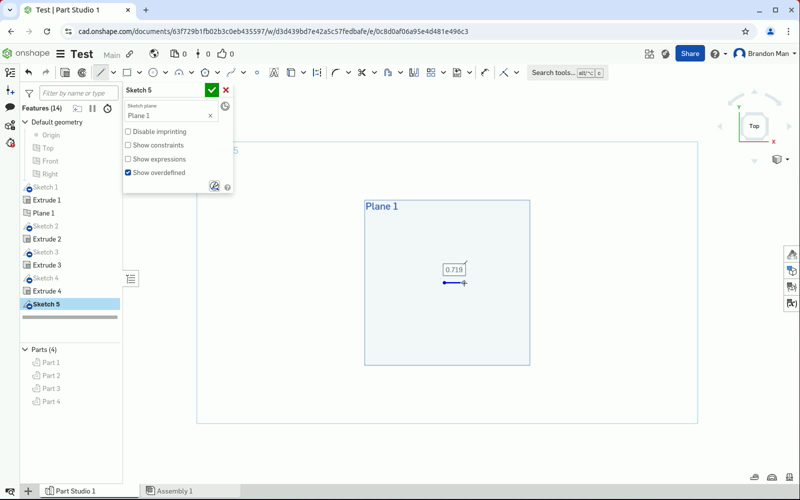
scroll(-6)
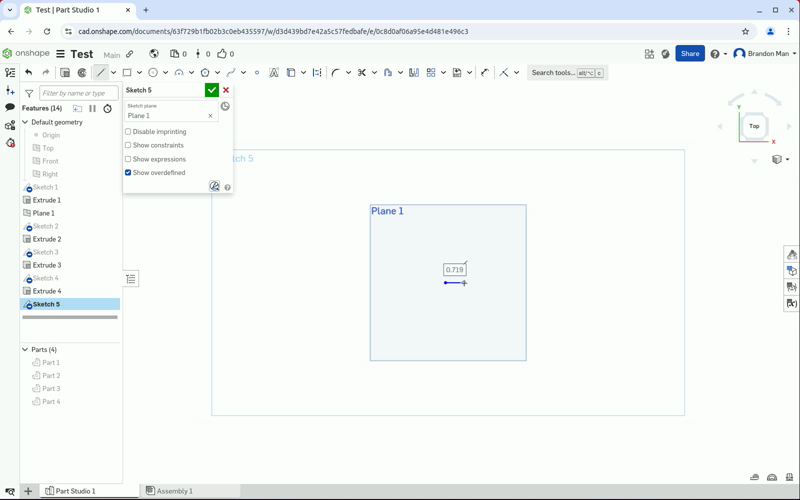
scroll(-6)
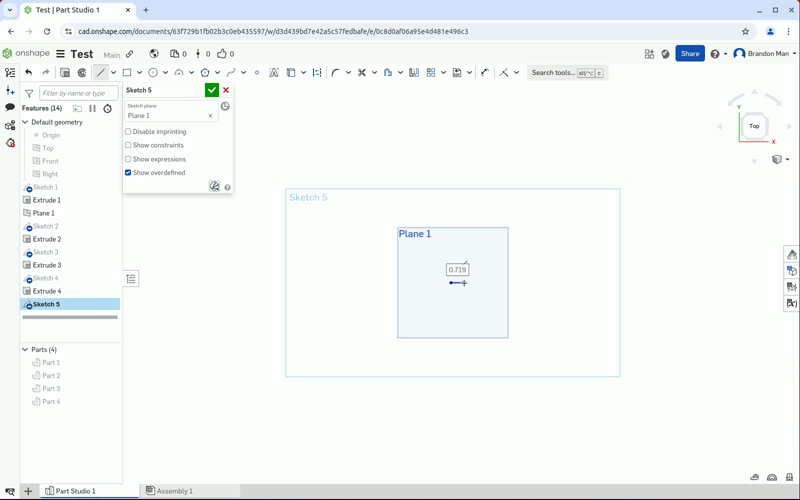
scroll(-6)
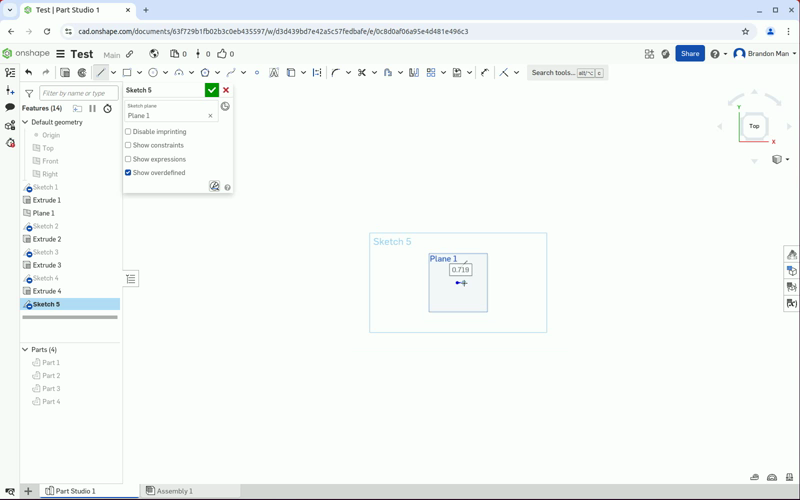
scroll(-6)
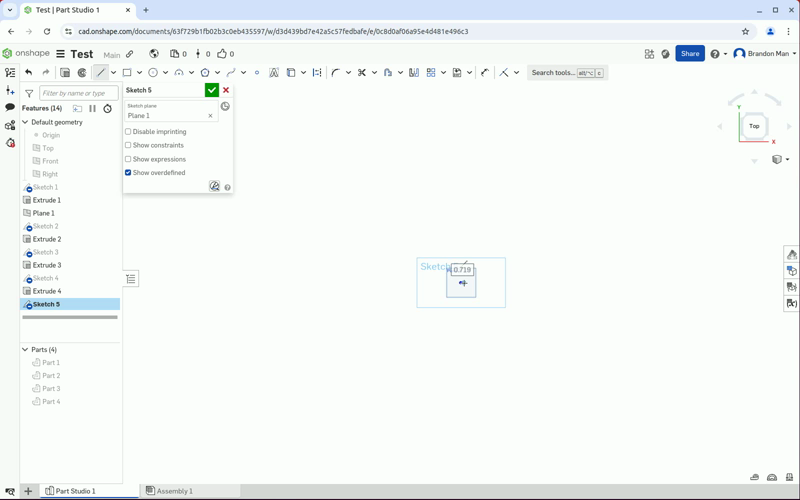
key_up(shift)
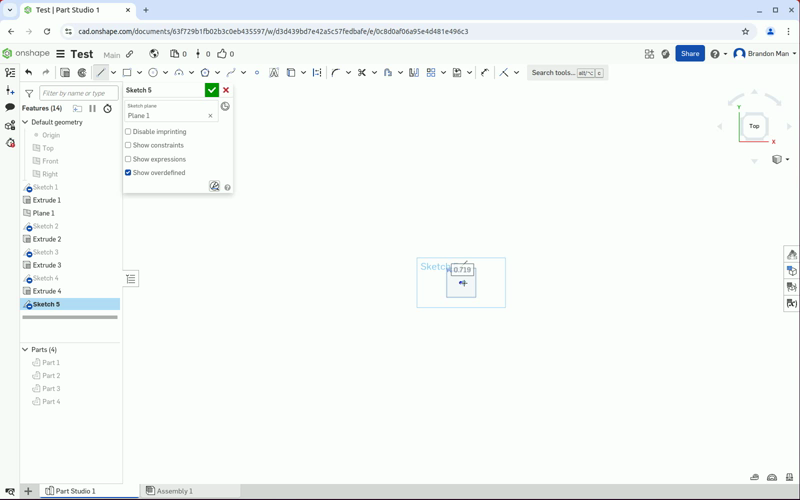
key_down(shift)
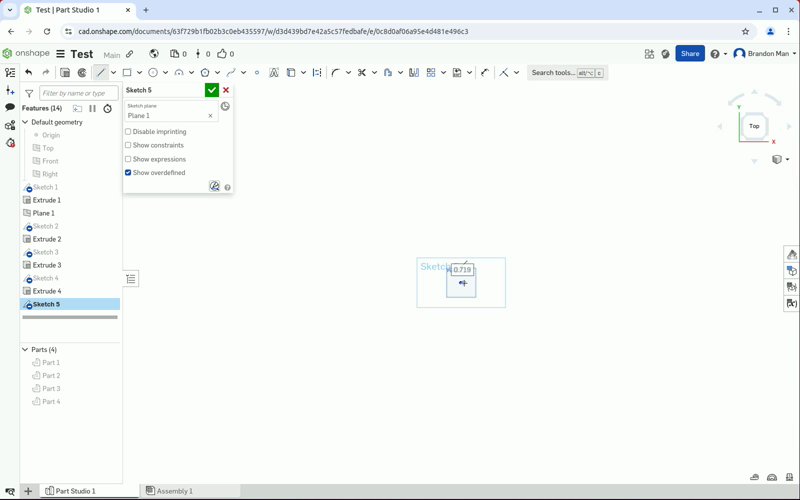
mouse_move(494, 282)
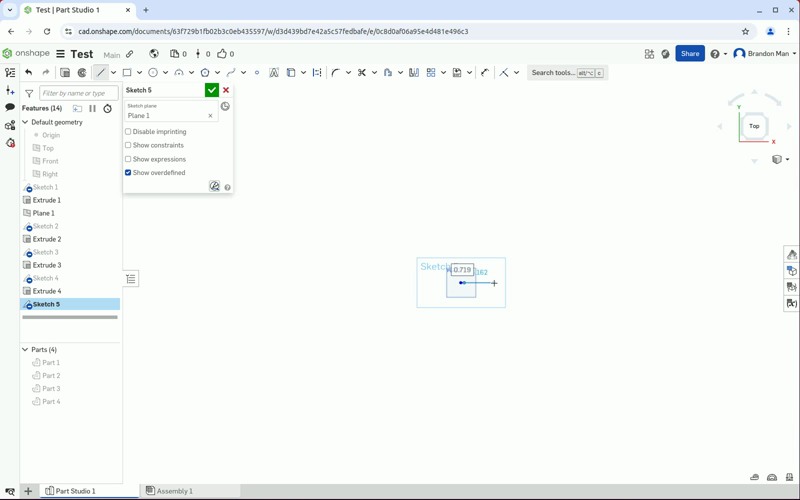
mouse_move(464, 279)
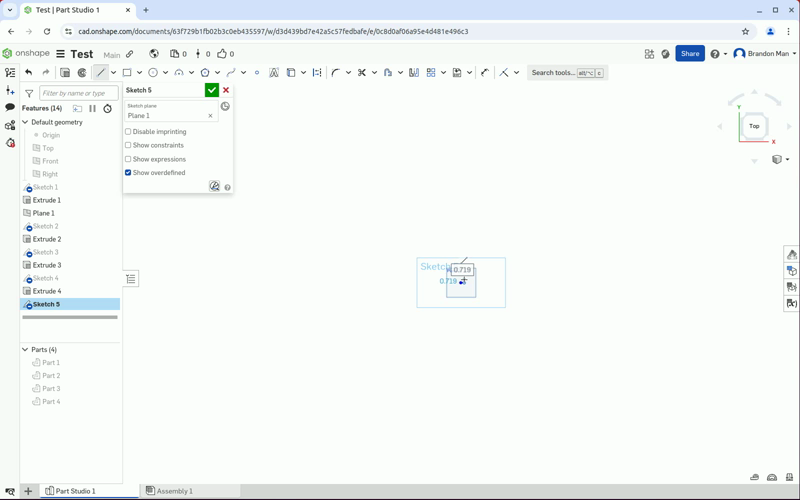
scroll(6)
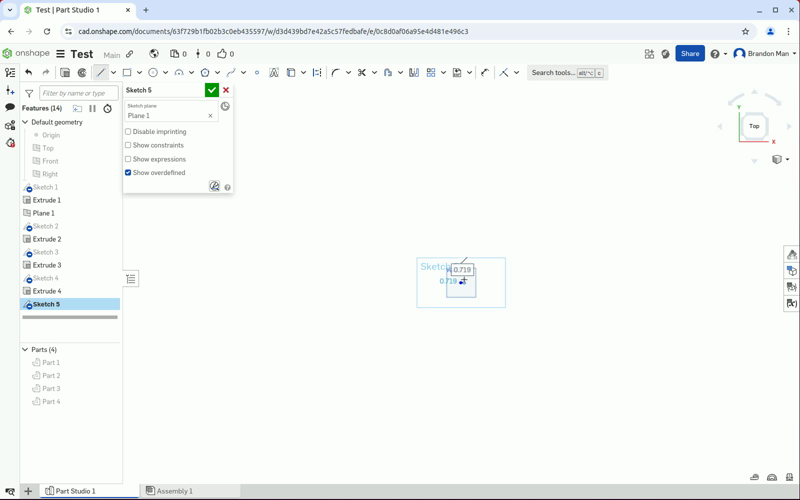
scroll(6)
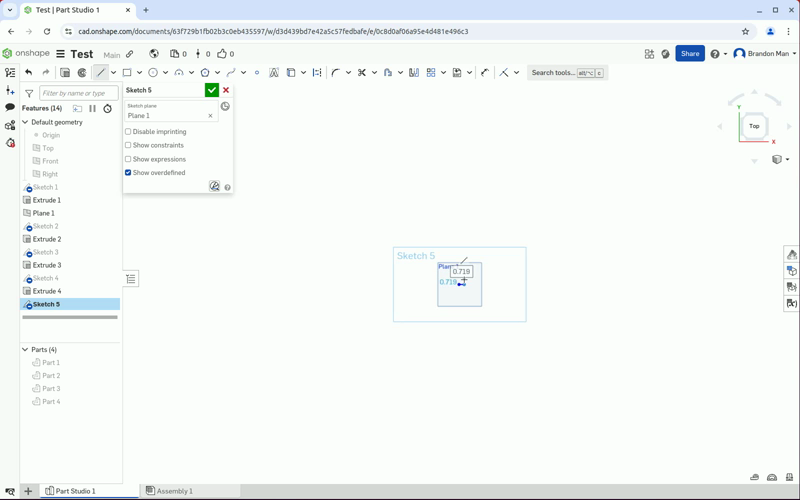
scroll(6)
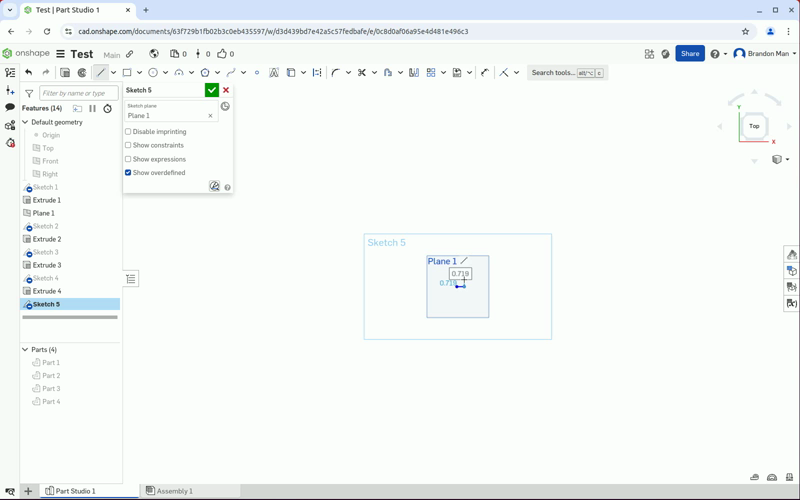
scroll(6)
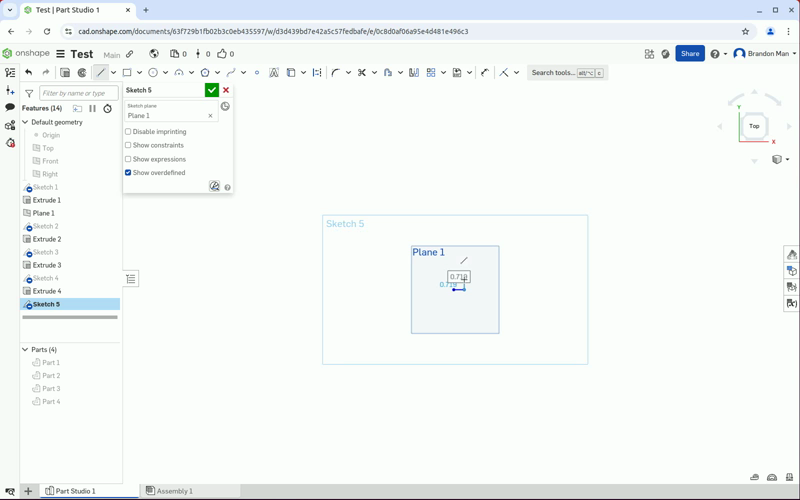
scroll(6)
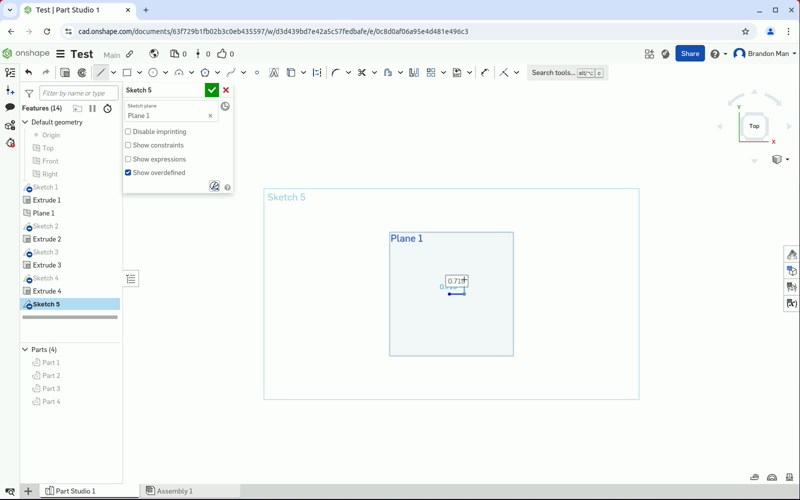
scroll(6)
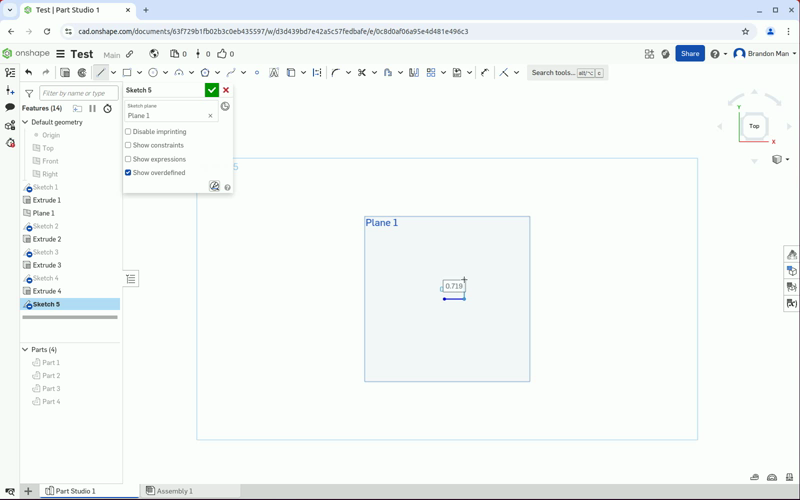
scroll(6)
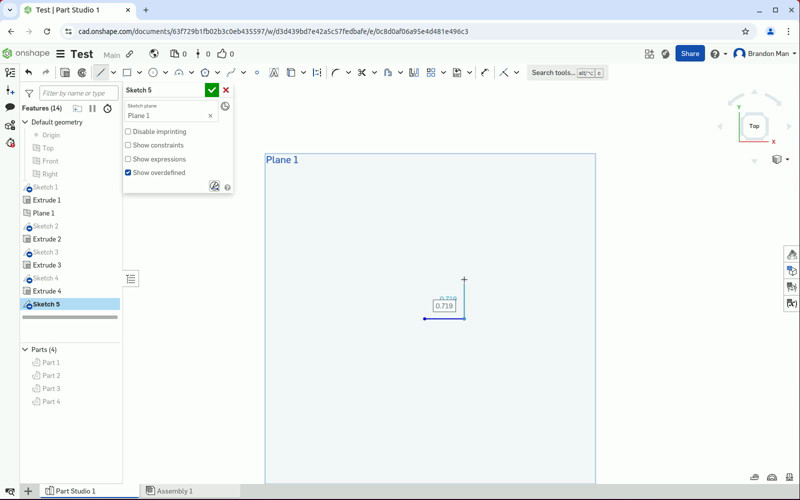
click(464, 279)
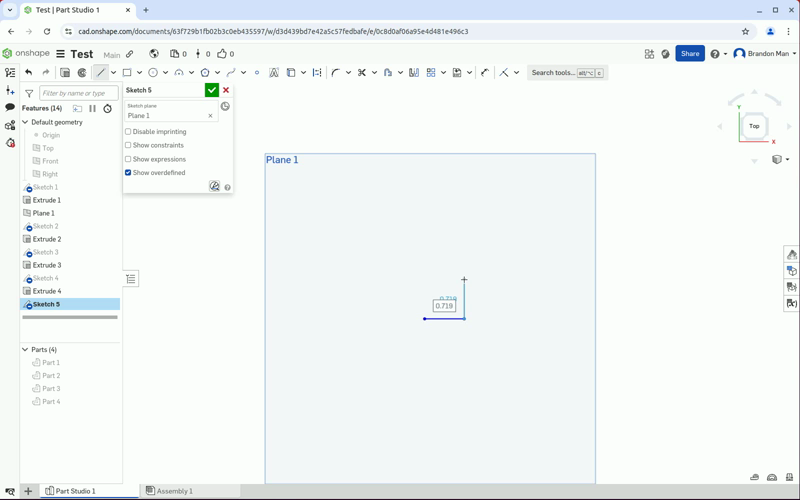
scroll(-6)
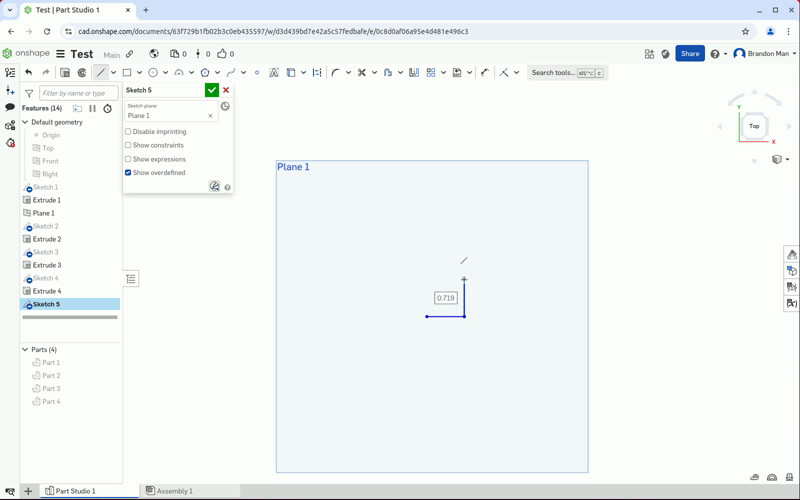
scroll(-6)
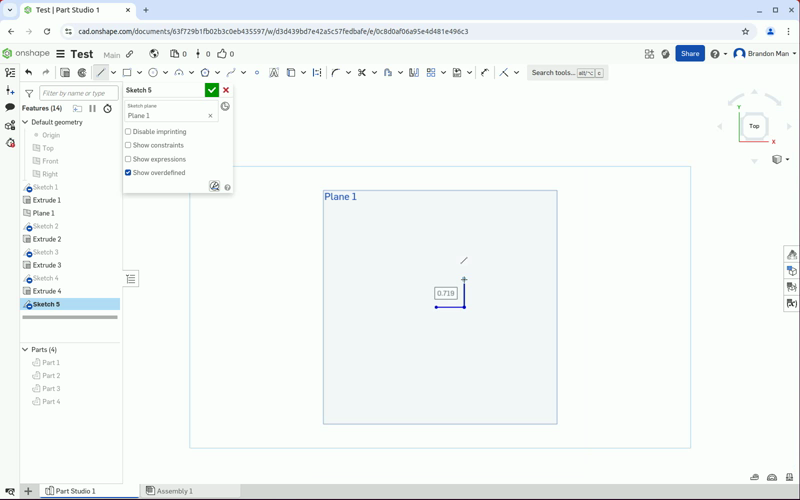
scroll(-6)
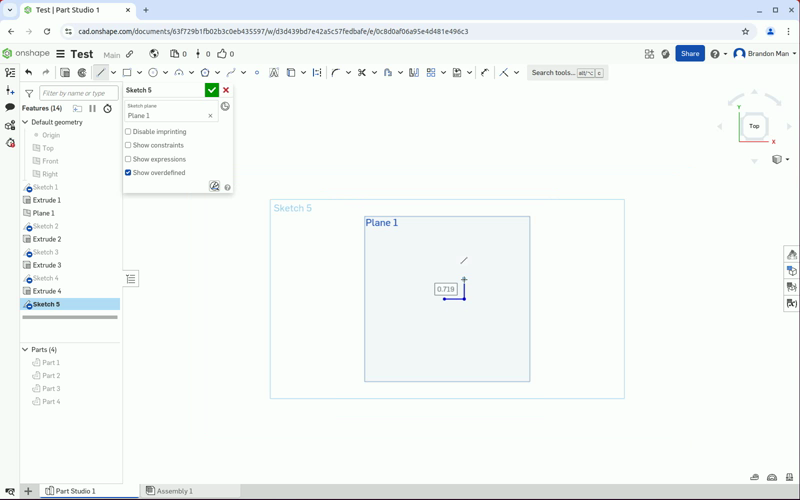
scroll(-6)
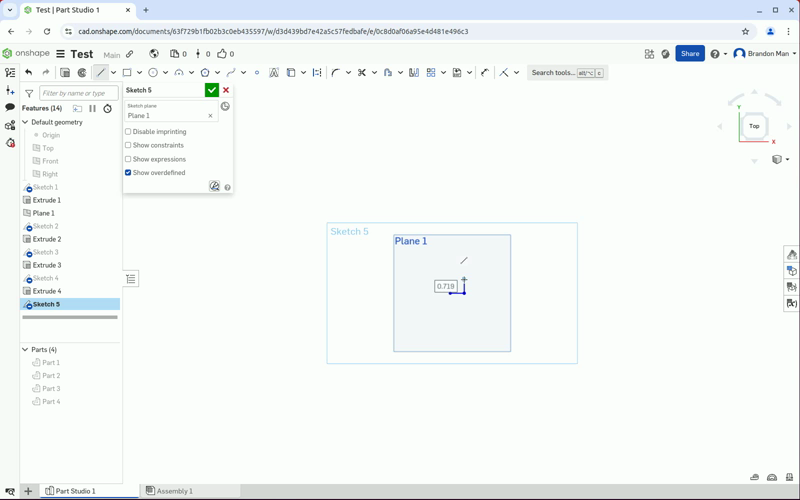
scroll(-6)
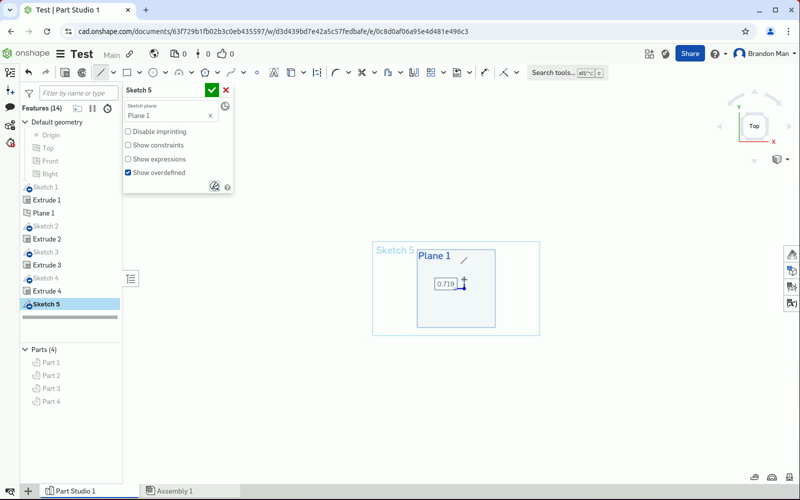
scroll(-6)
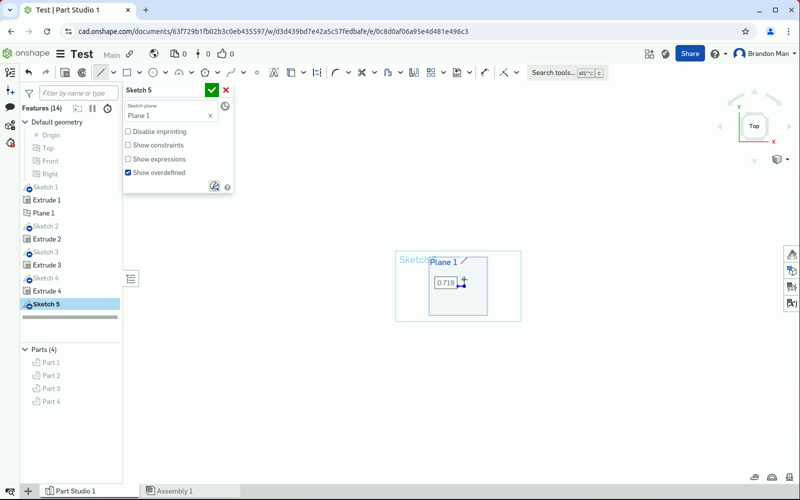
scroll(-6)
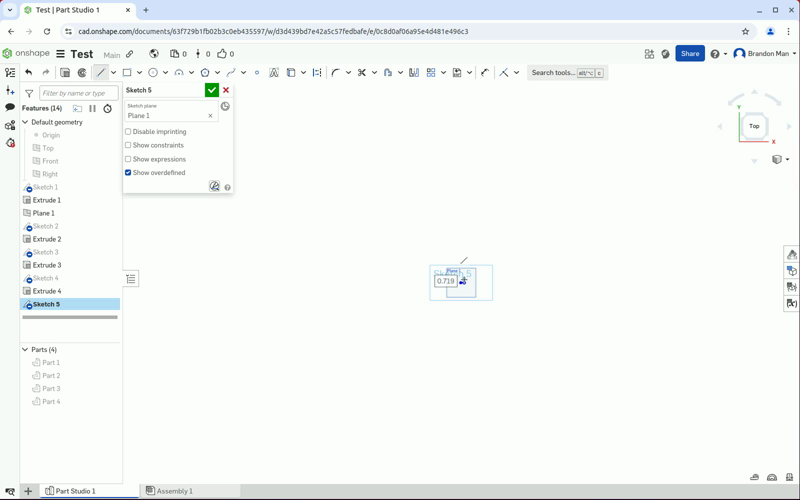
key_up(shift)
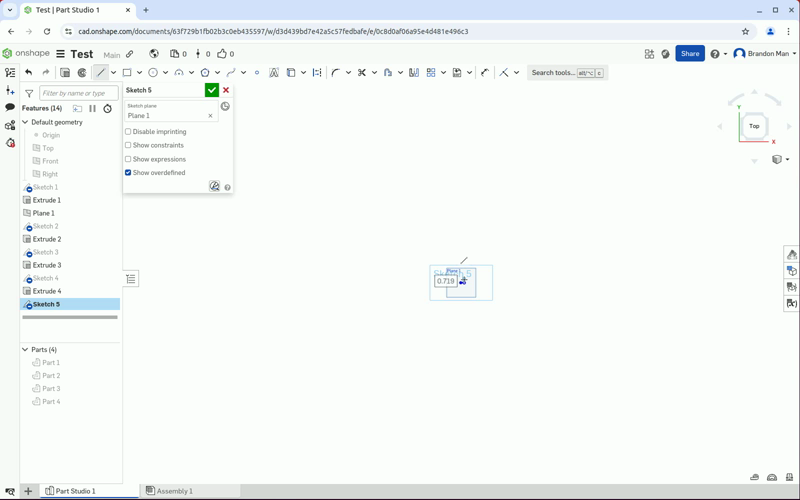
key_down(shift)
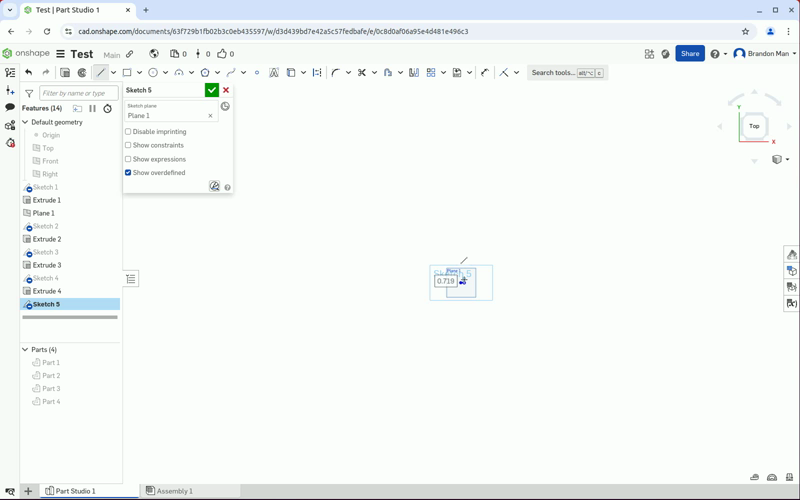
mouse_move(494, 279)
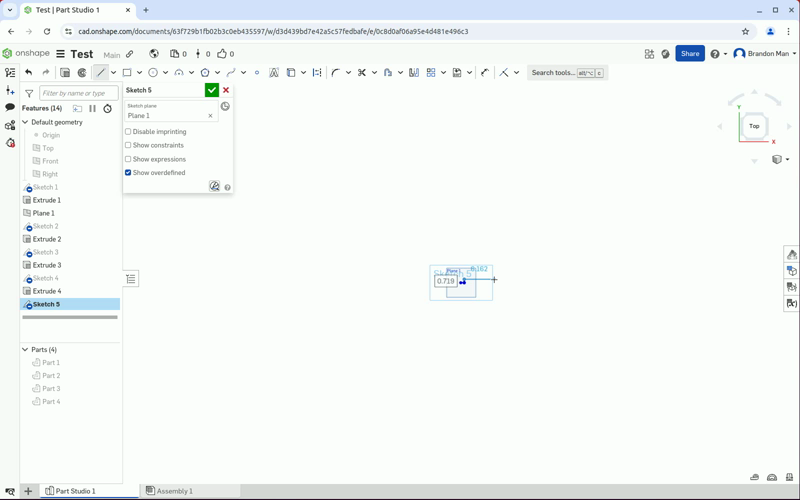
mouse_move(460, 279)
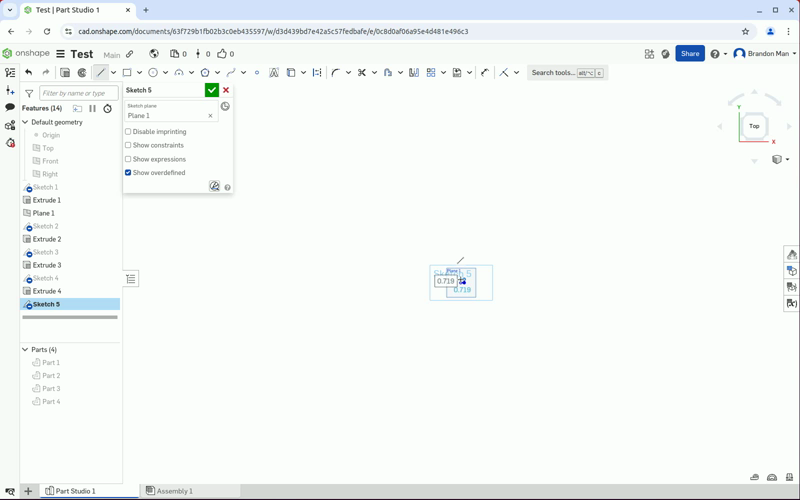
scroll(6)
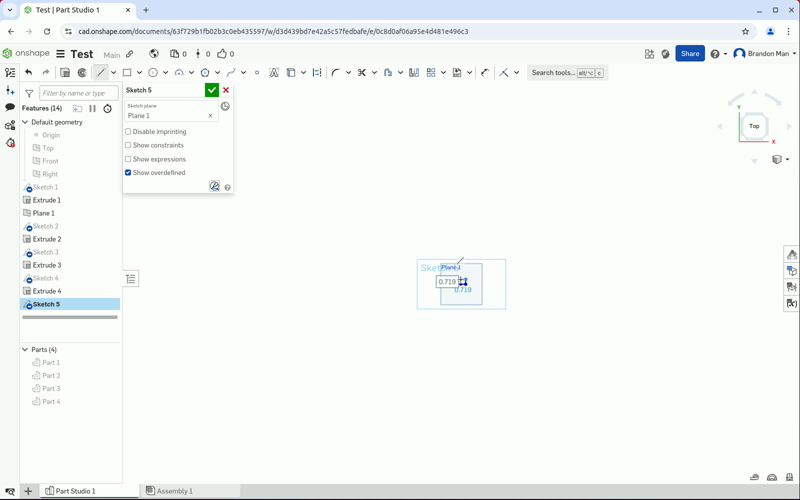
scroll(6)
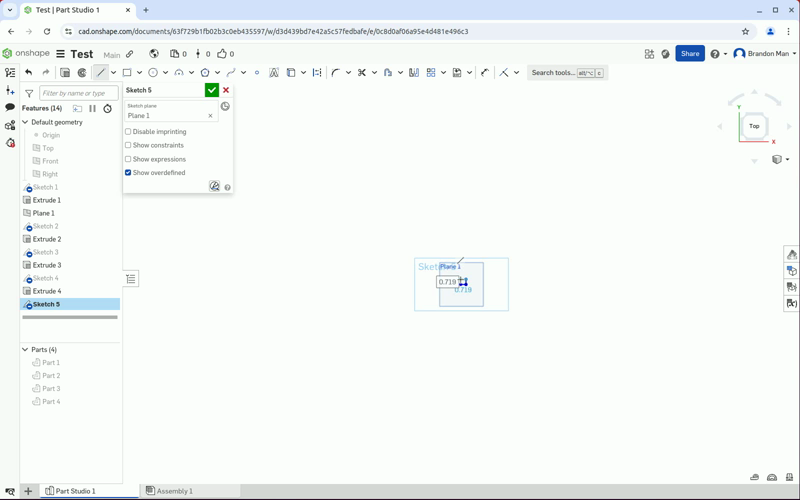
scroll(6)
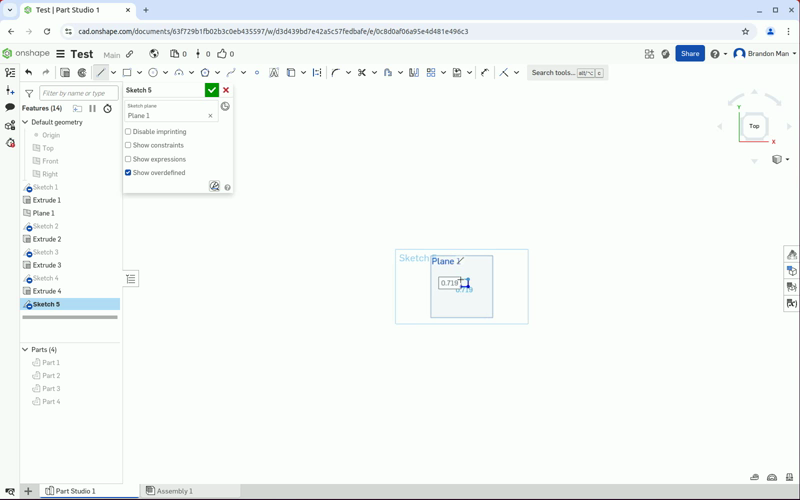
scroll(6)
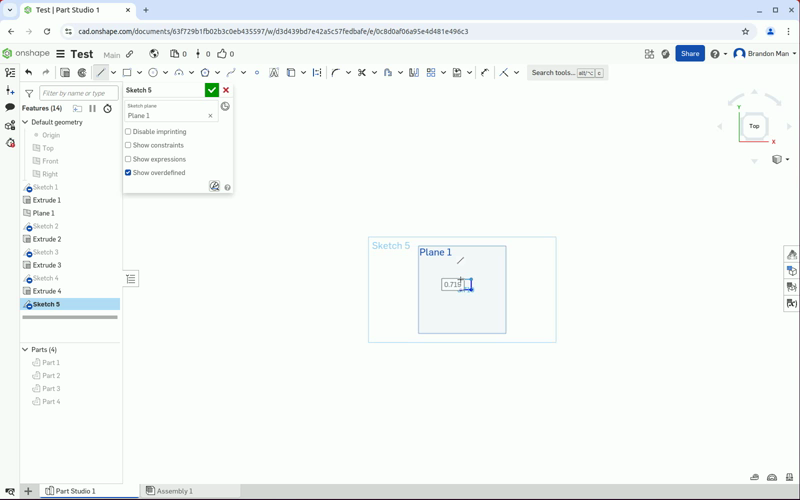
scroll(6)
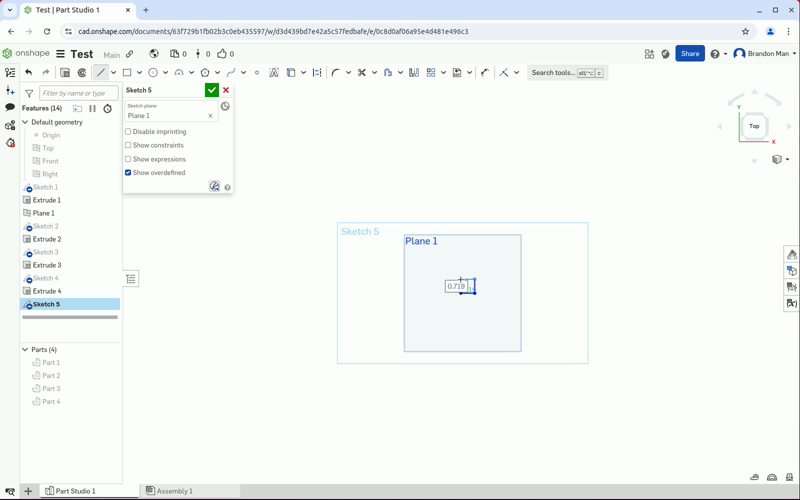
scroll(6)
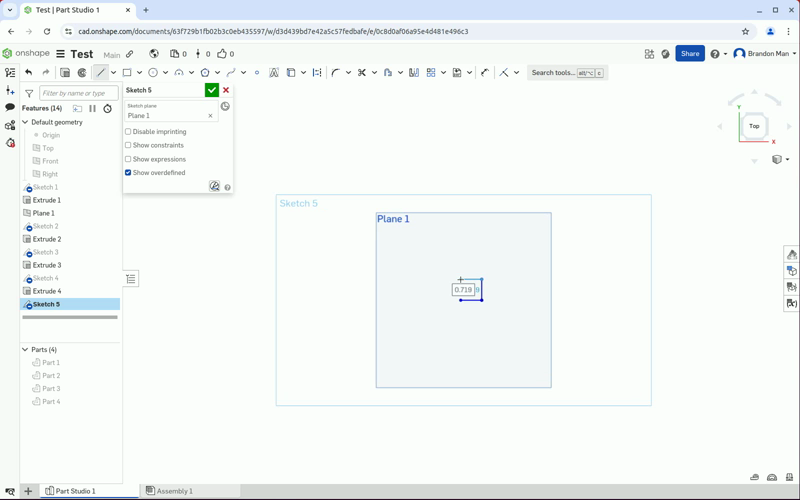
scroll(6)
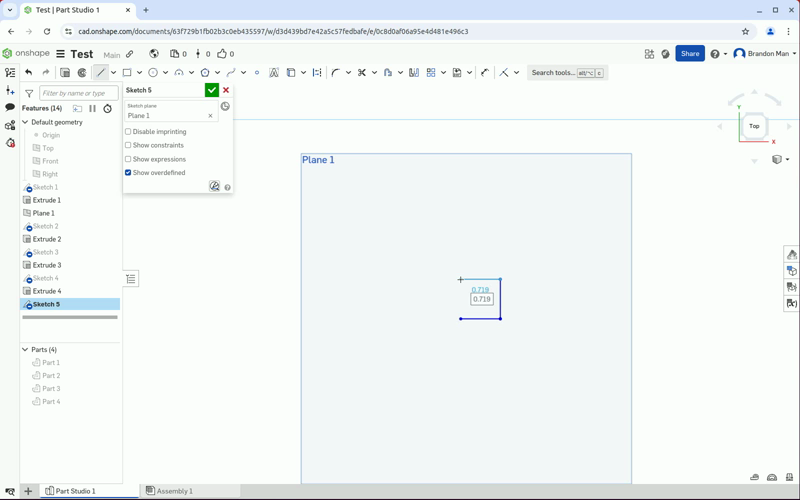
click(460, 279)
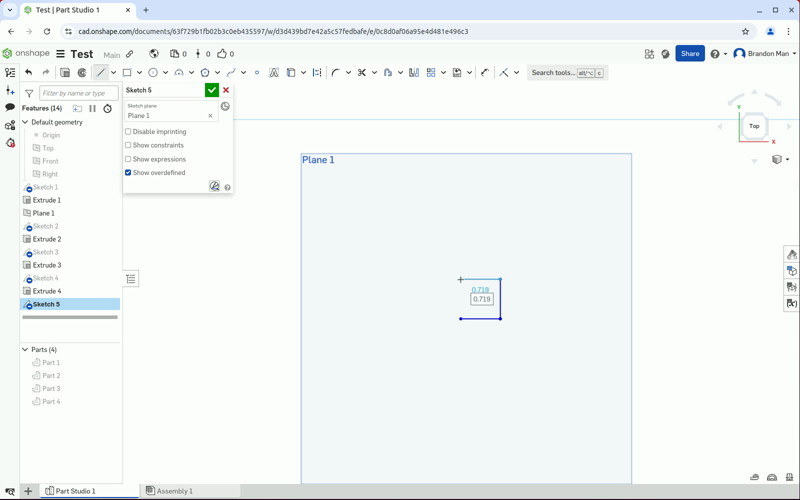
scroll(-6)
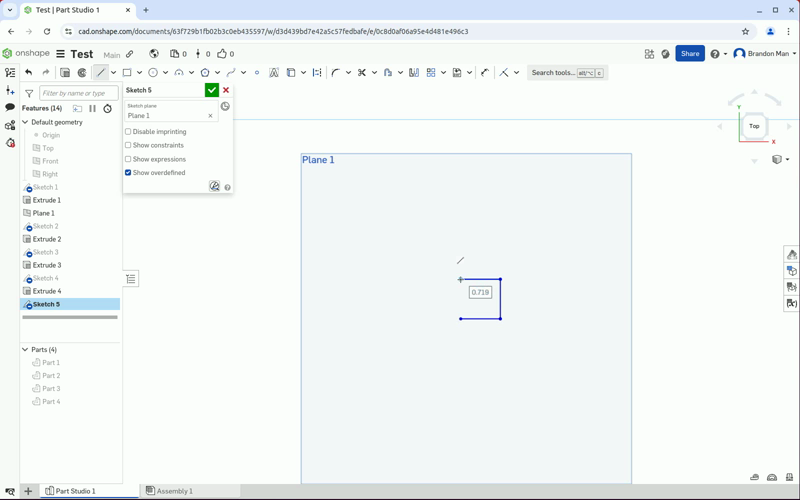
scroll(-6)
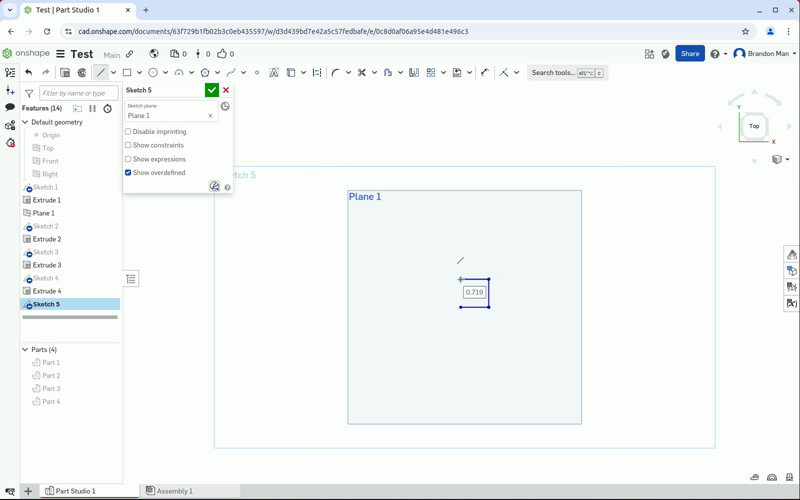
scroll(-6)
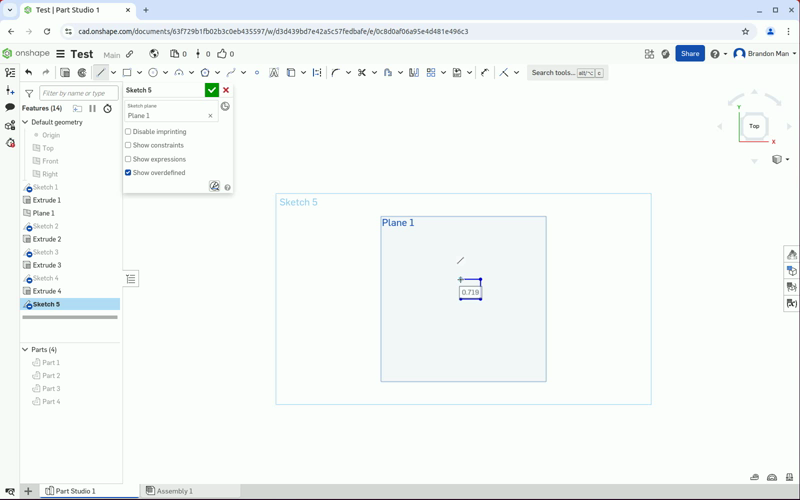
scroll(-6)
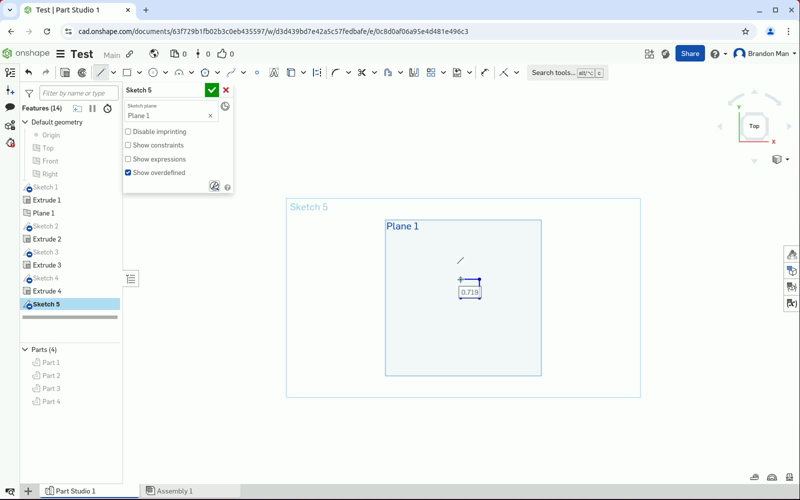
scroll(-6)
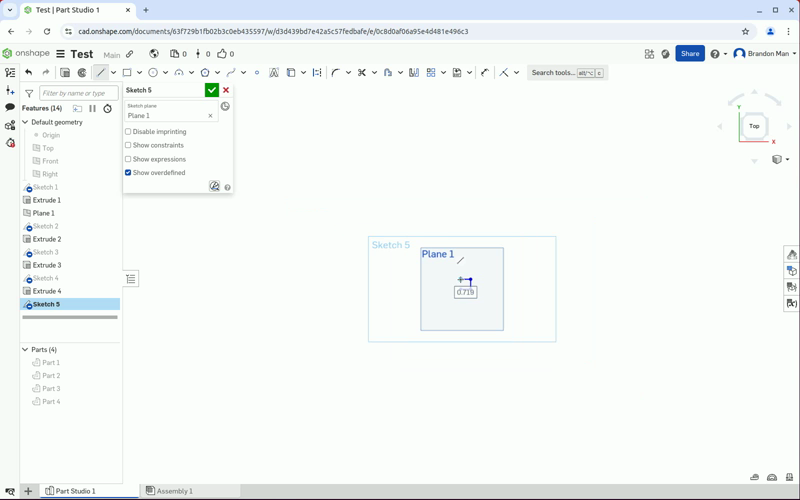
scroll(-6)
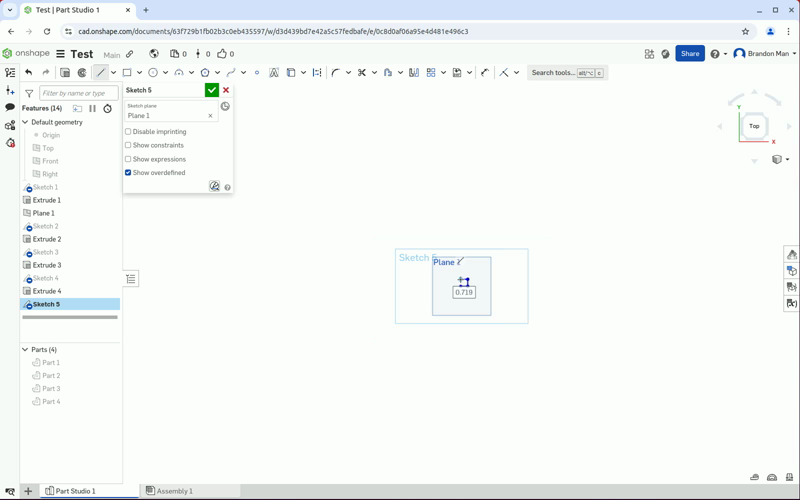
scroll(-6)
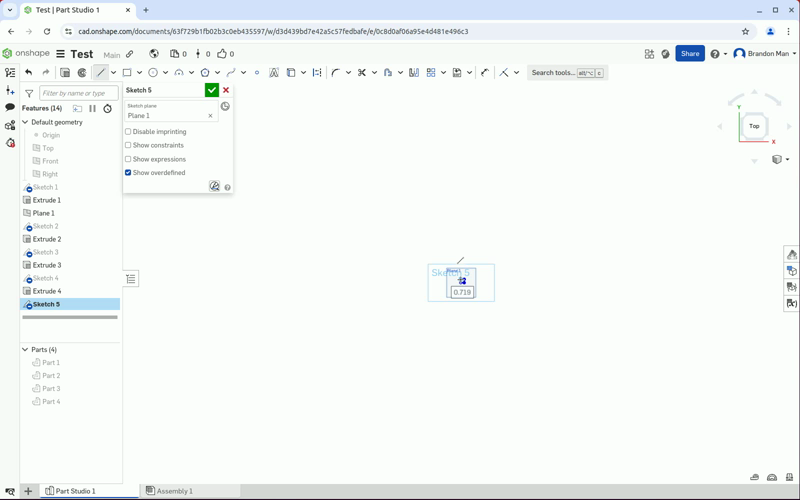
key_up(shift)
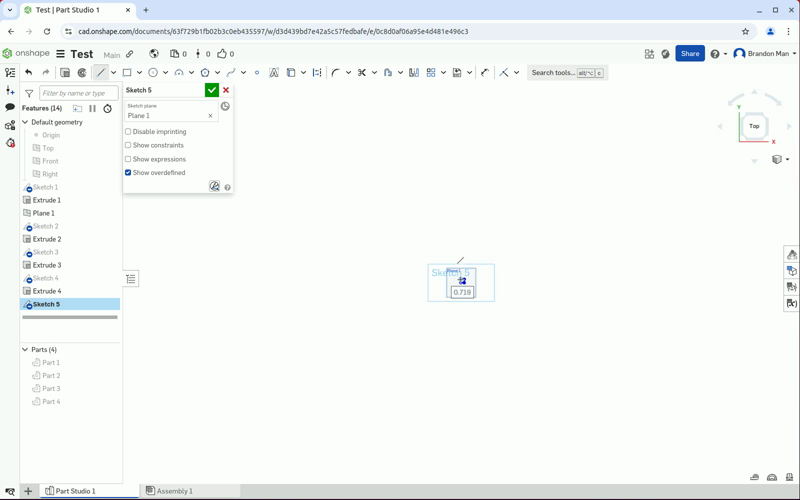
mouse_move(490, 279)
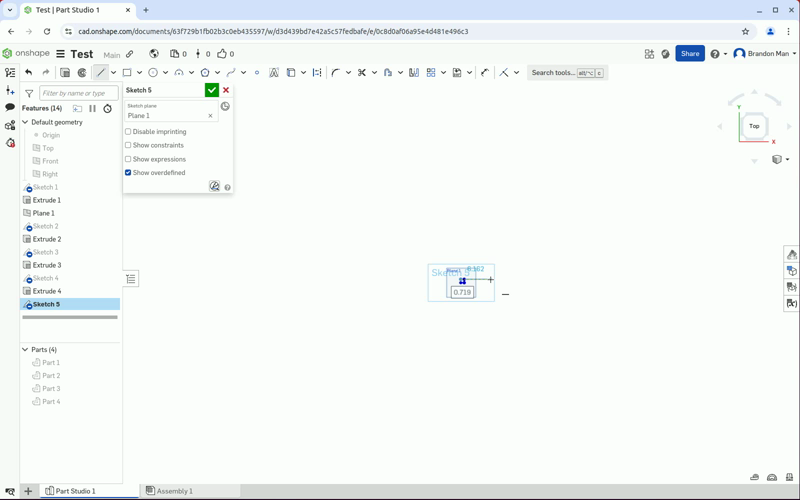
key_down(shift)
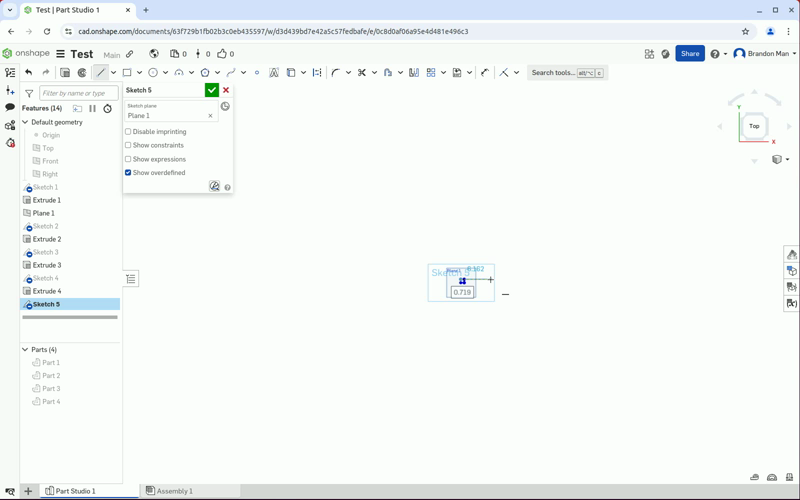
mouse_move(460, 282)
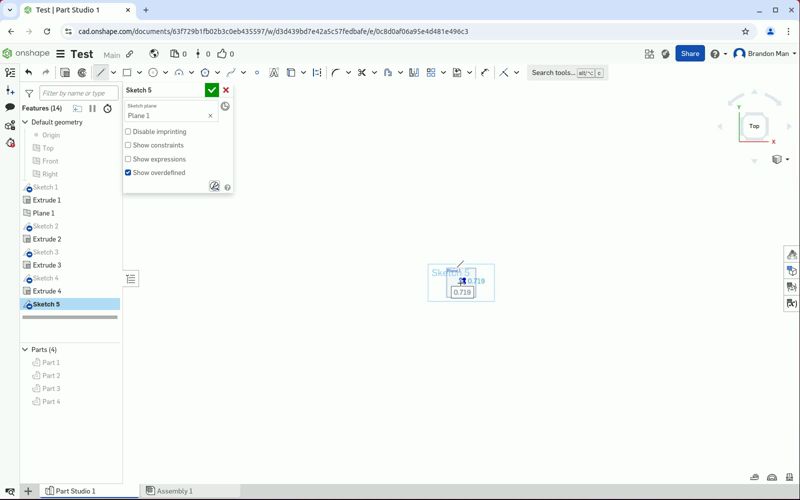
scroll(6)
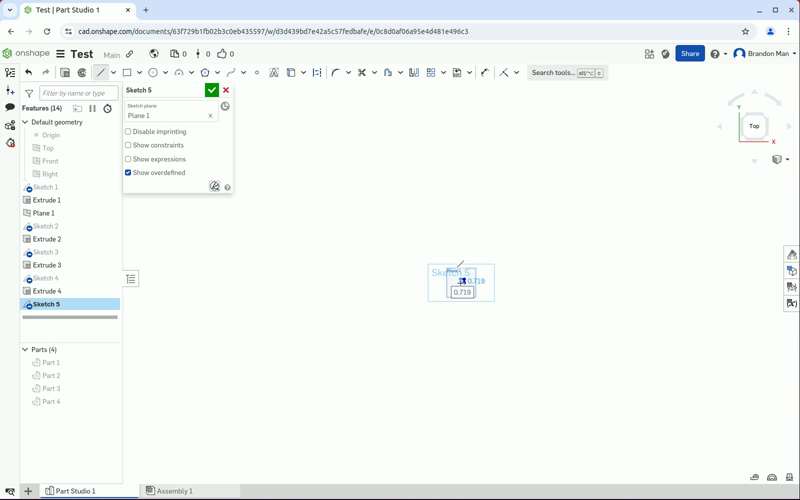
scroll(6)
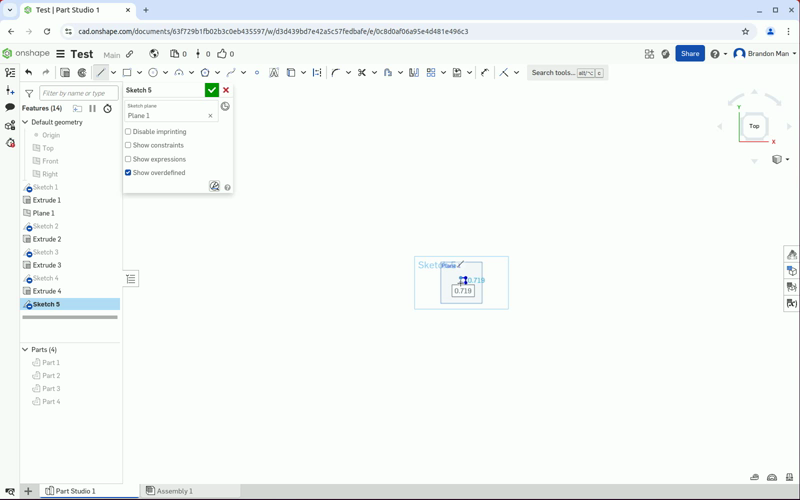
scroll(6)
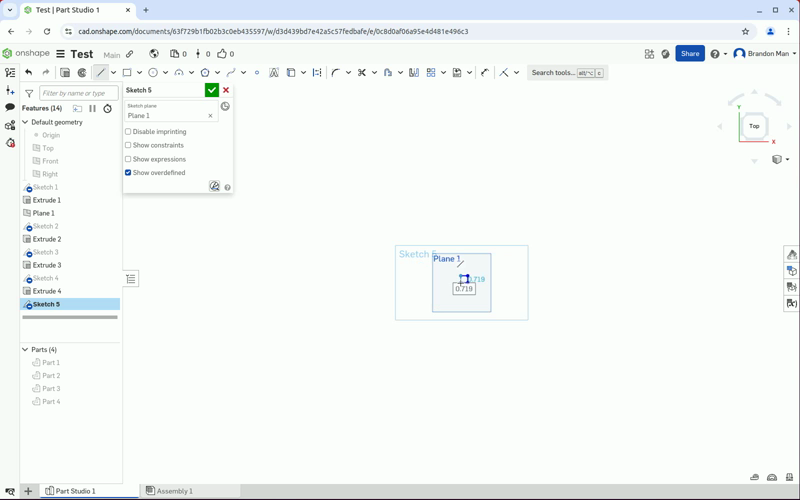
scroll(6)
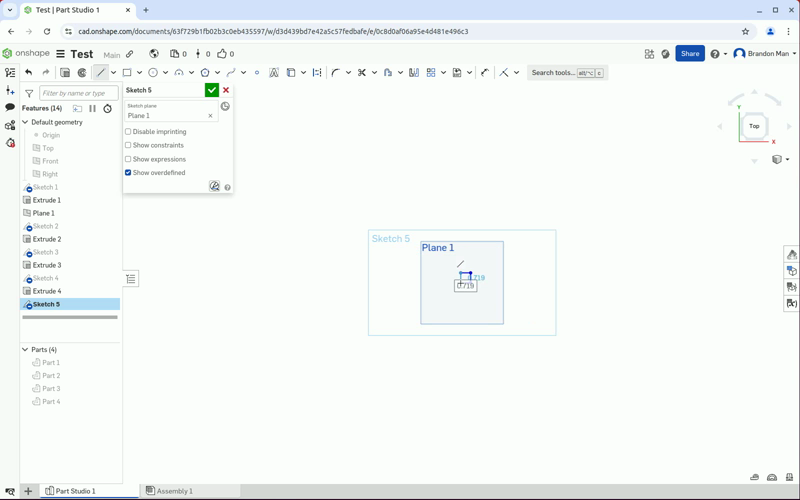
scroll(6)
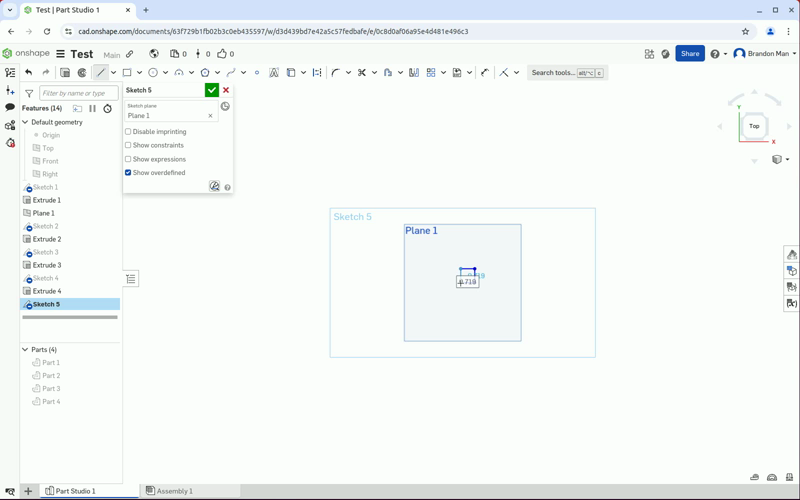
scroll(6)
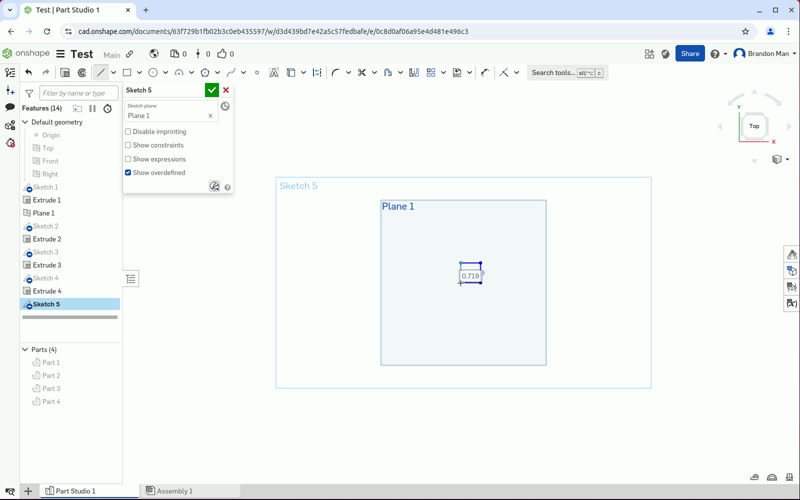
scroll(6)
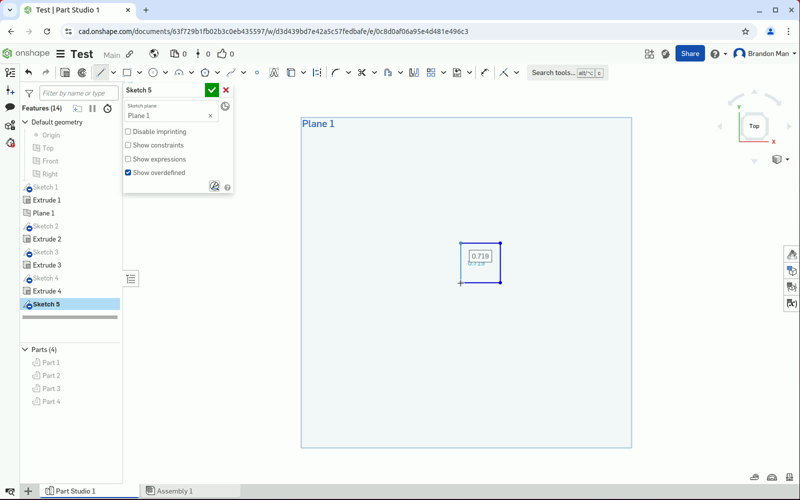
key_up(shift)
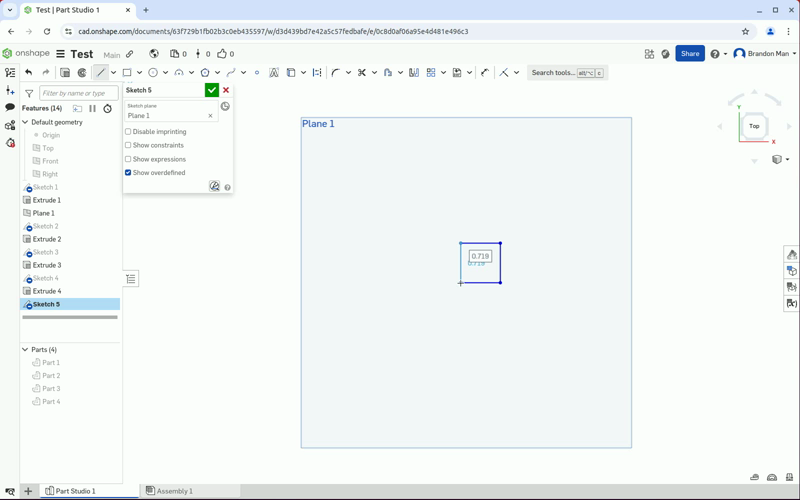
click(460, 282)
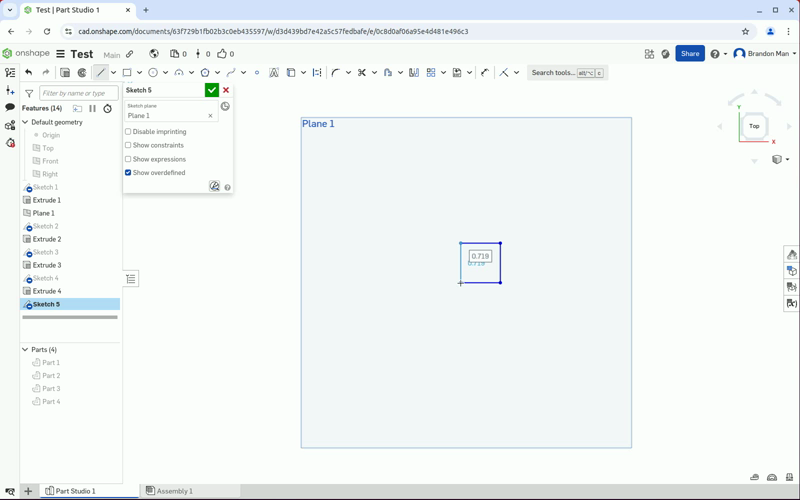
scroll(-6)
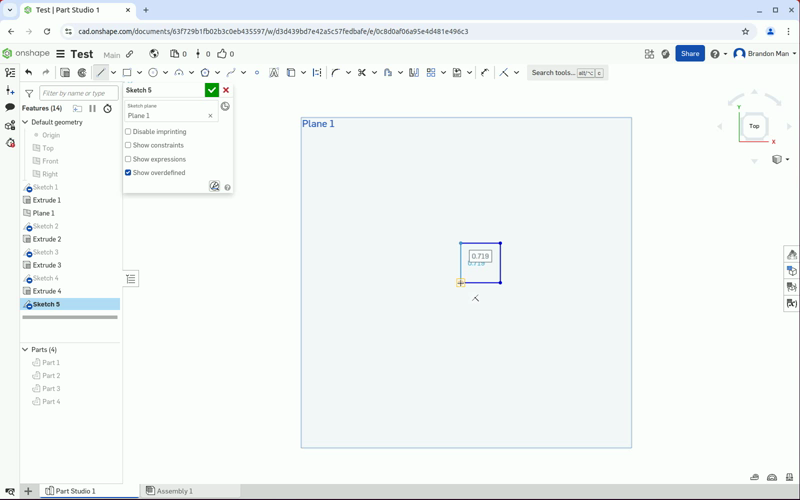
scroll(-6)
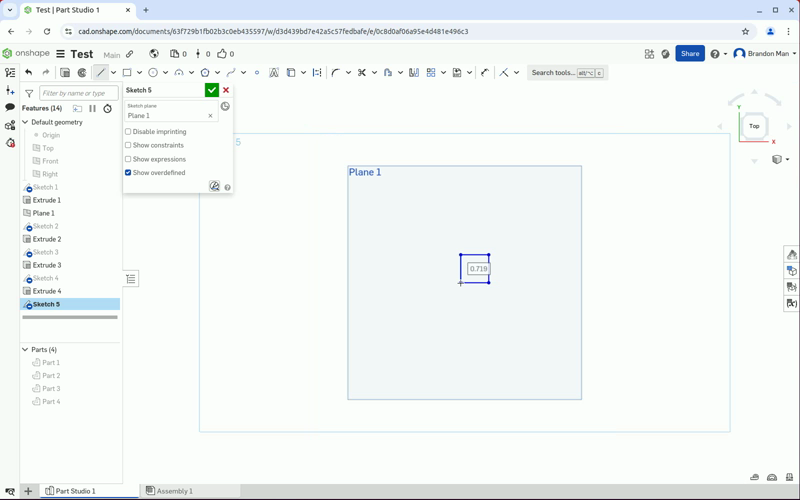
scroll(-6)
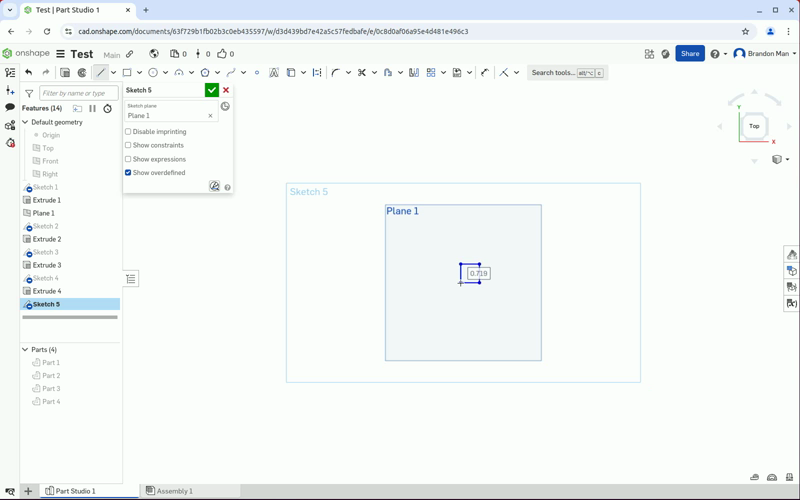
scroll(-6)
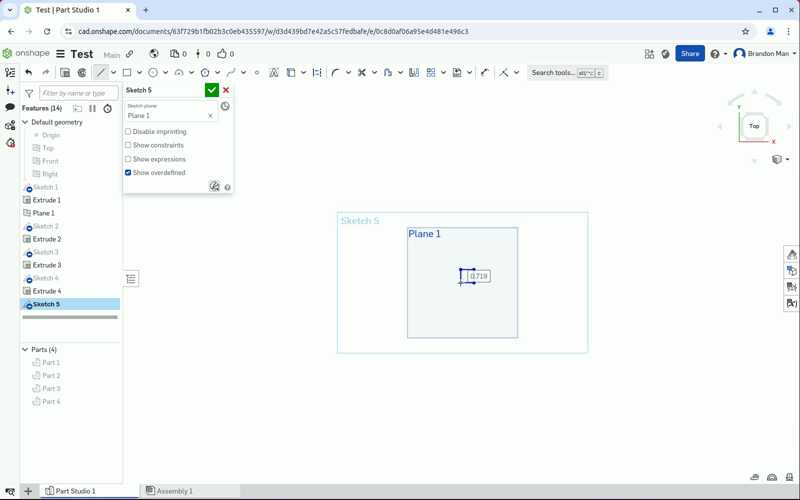
scroll(-6)
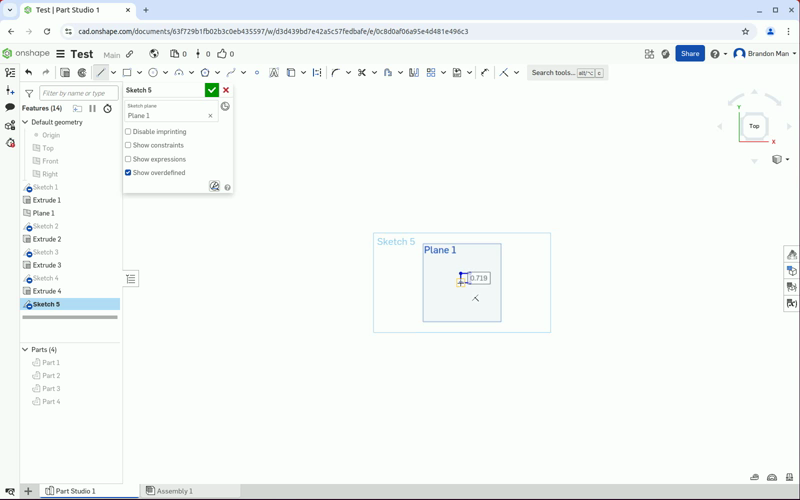
scroll(-6)
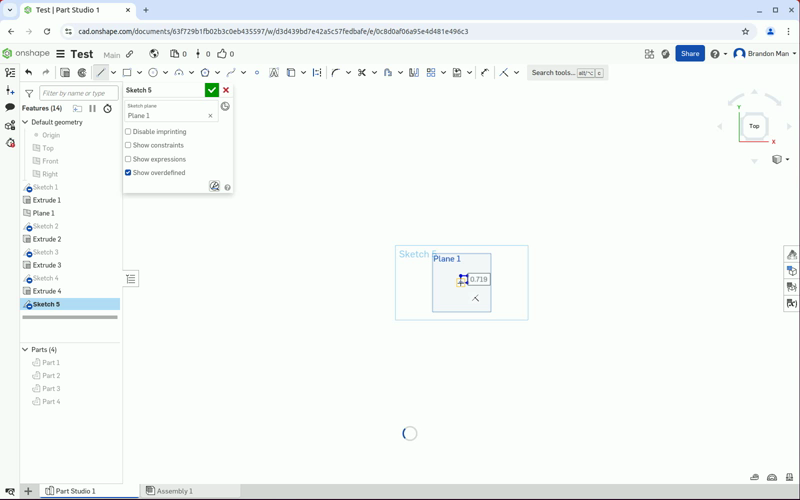
scroll(-6)
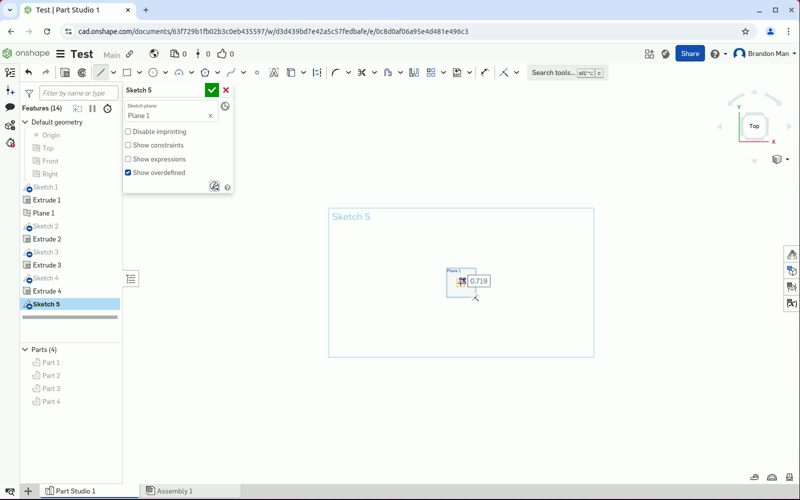
key(esc)
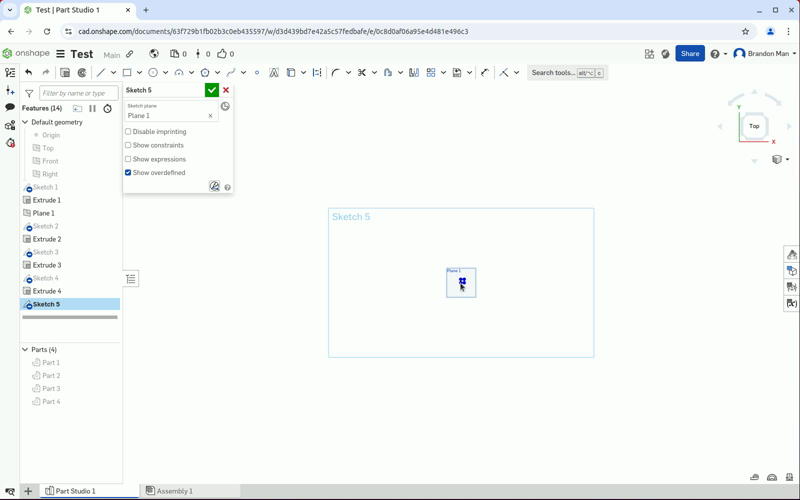
mouse_move(463, 281)
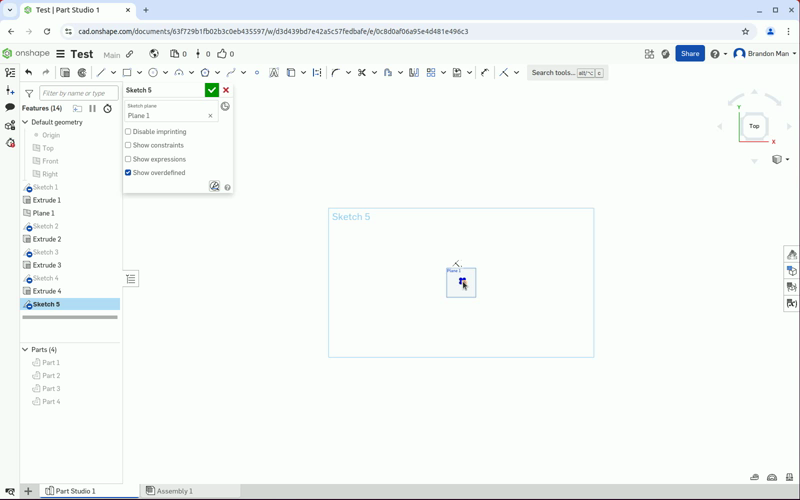
scroll(6)
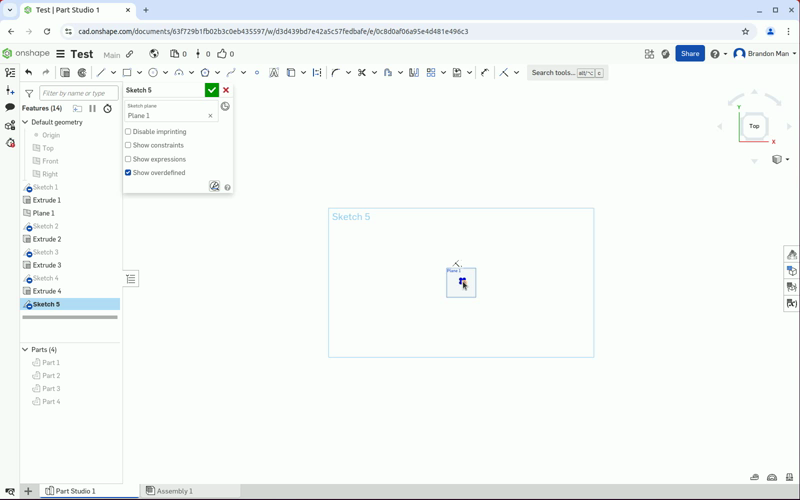
scroll(6)
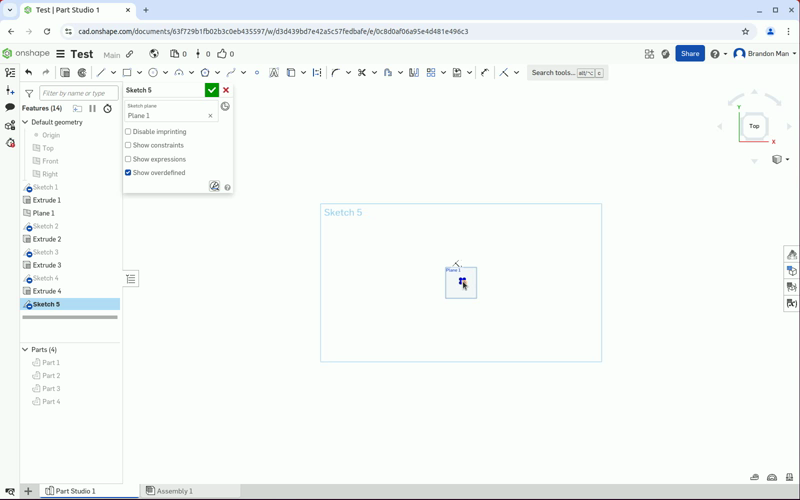
scroll(6)
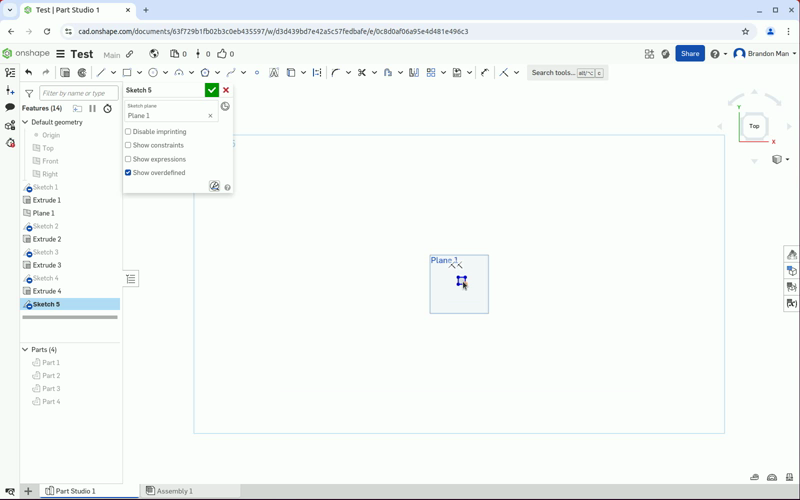
scroll(6)
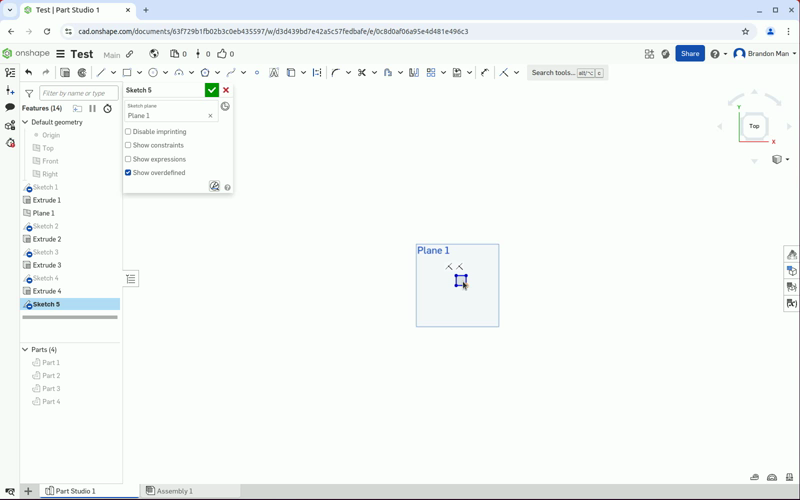
scroll(6)
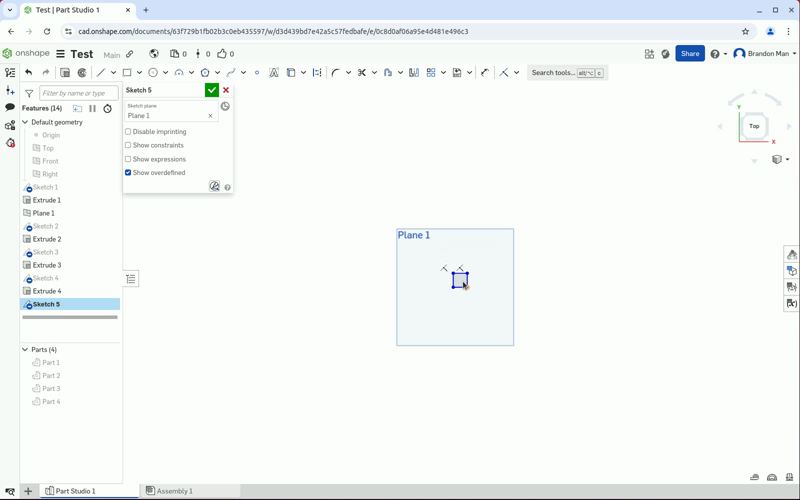
scroll(6)
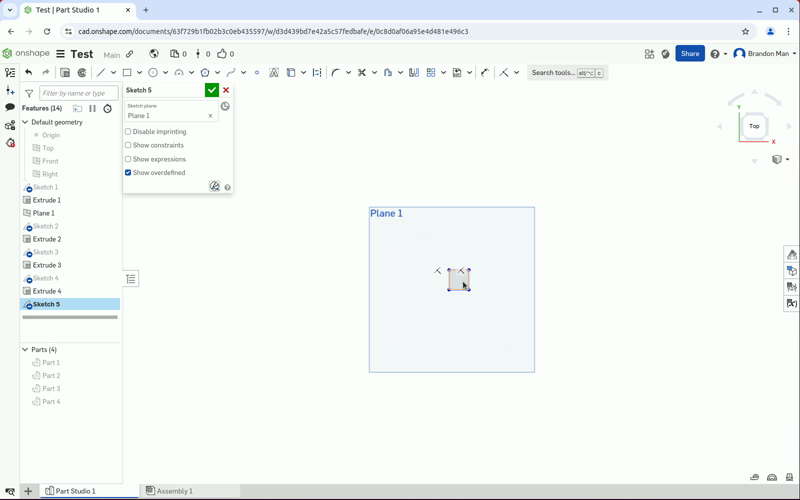
scroll(6)
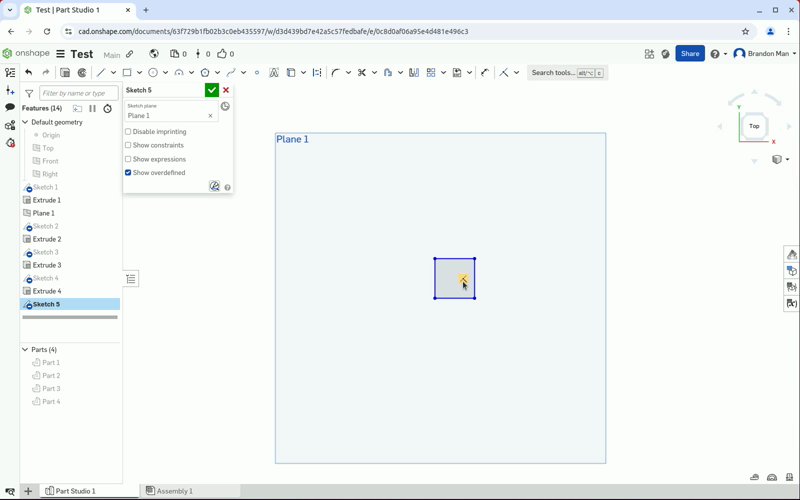
click(463, 281)
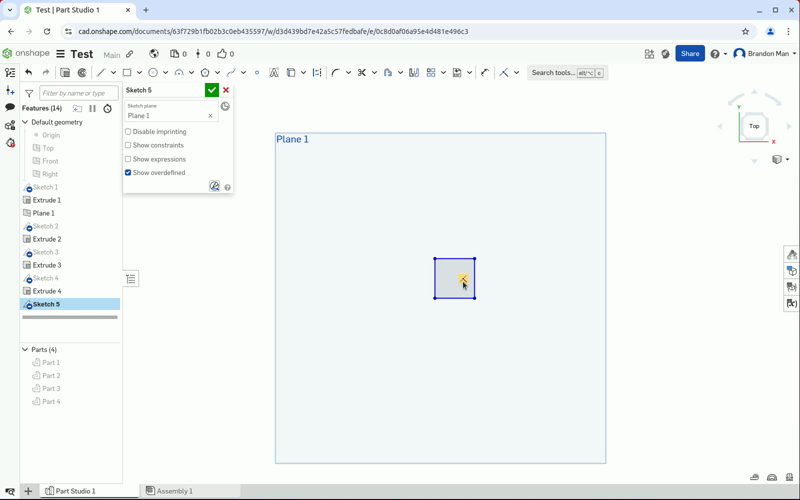
scroll(-6)
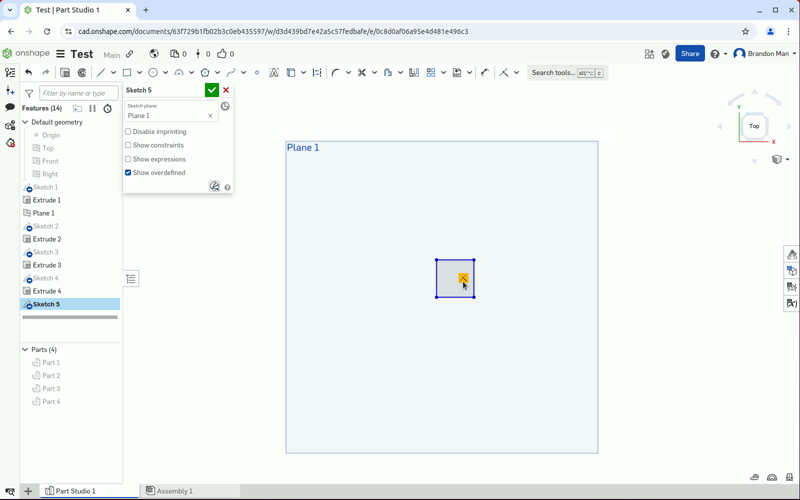
scroll(-6)
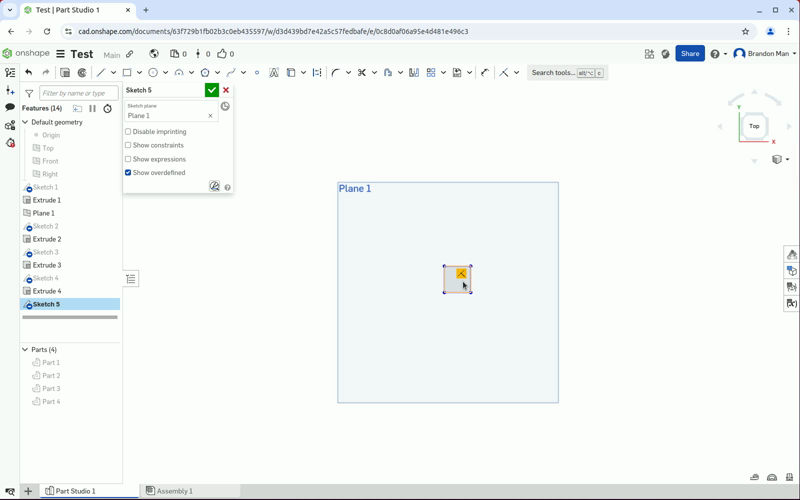
scroll(-6)
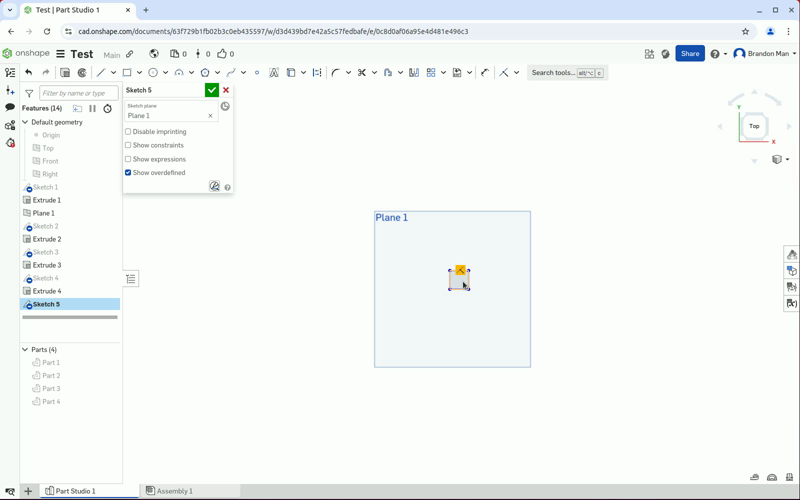
scroll(-6)
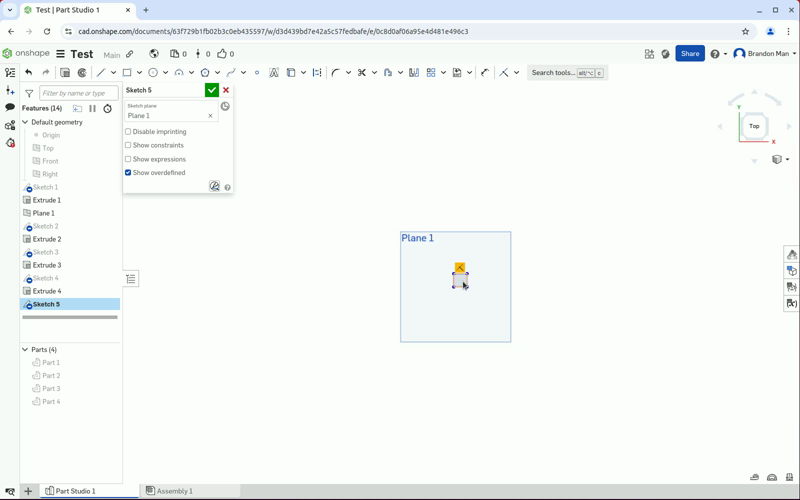
scroll(-6)
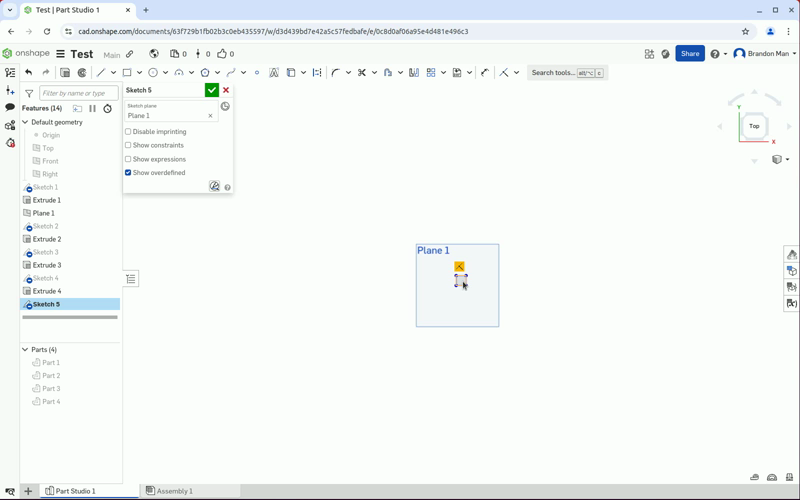
scroll(-6)
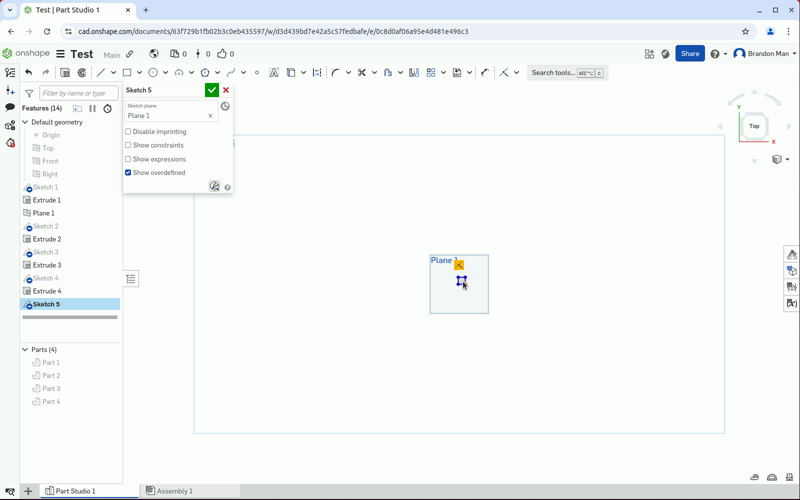
scroll(-6)
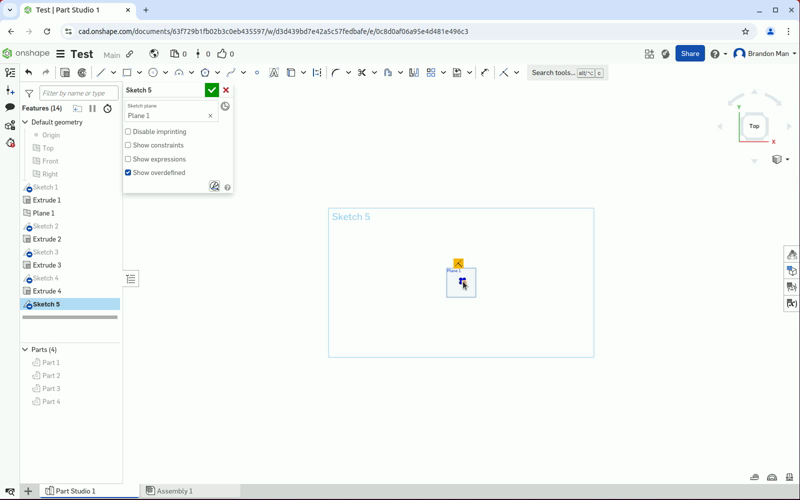
mouse_move(73, 352)
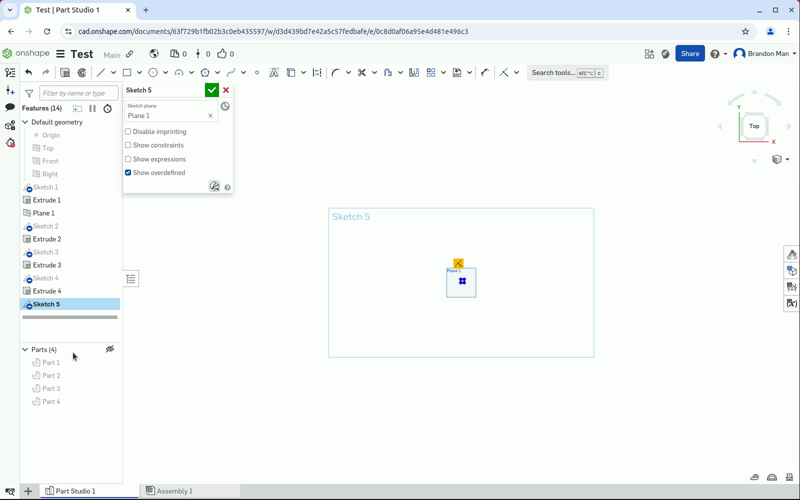
key(shift+y)
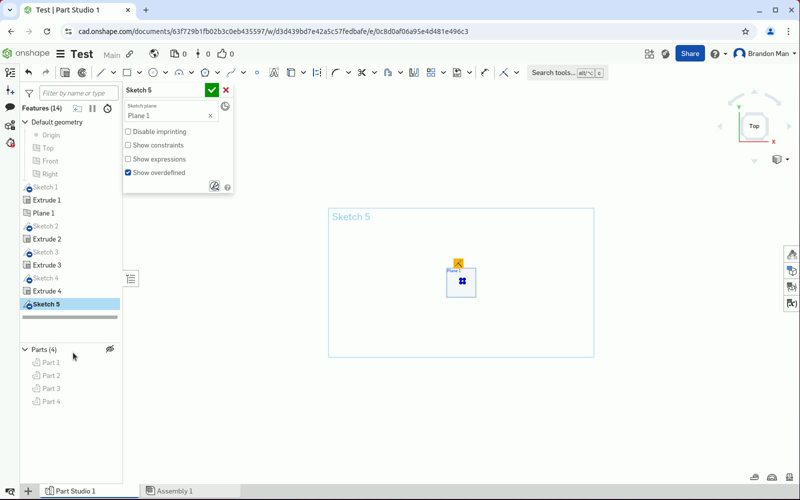
key(shift+e)
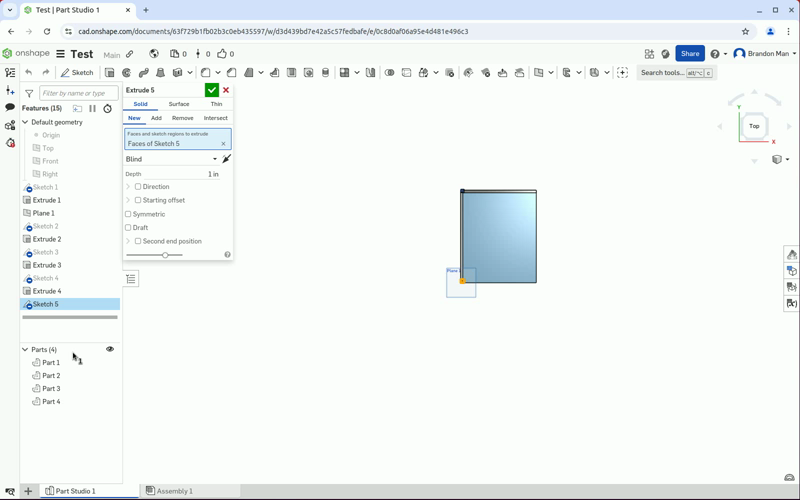
mouse_move(143, 106)
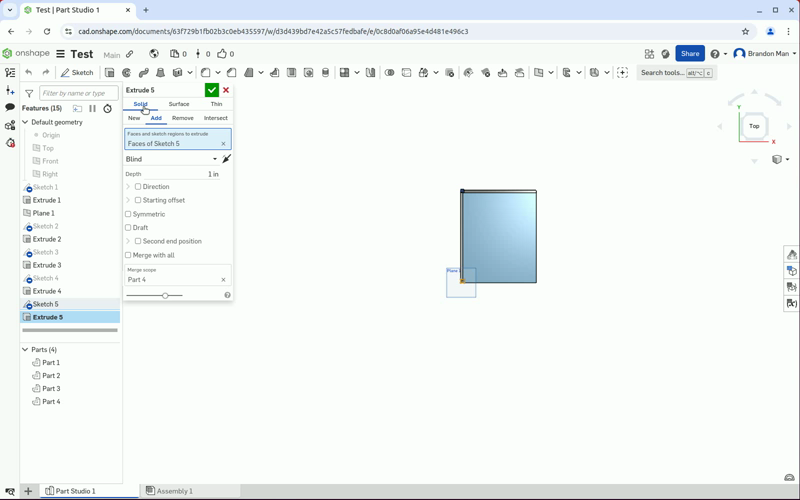
click(143, 106)
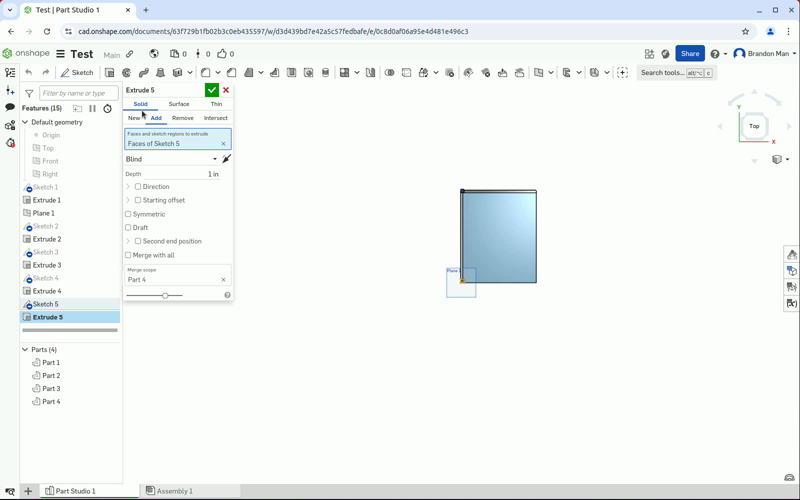
mouse_move(137, 120)
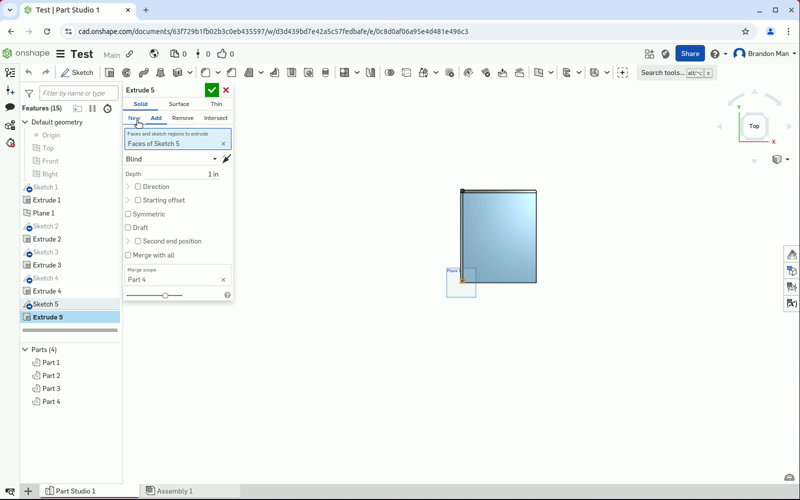
click(137, 120)
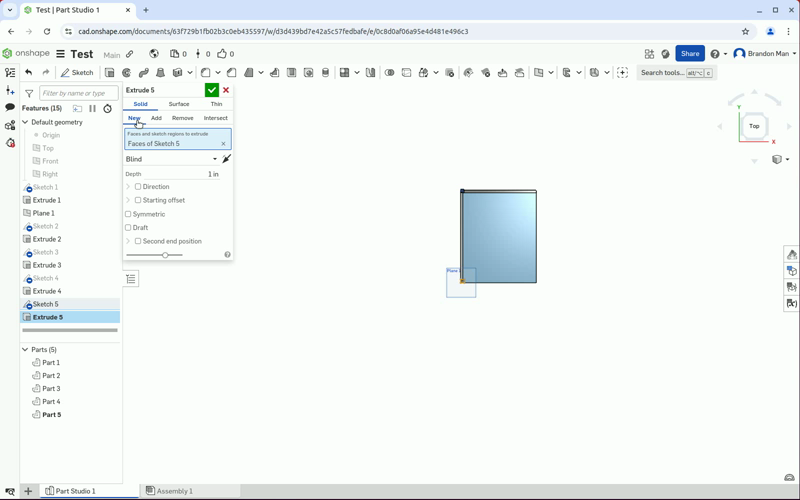
key(tab, 4)
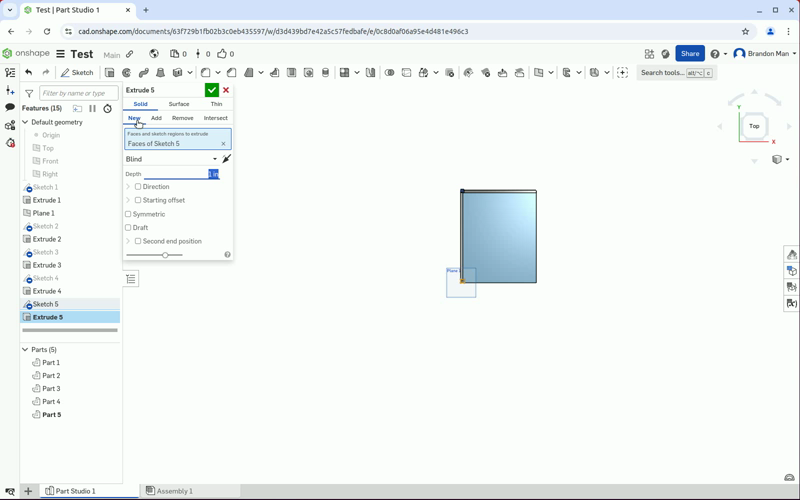
text(22.627)
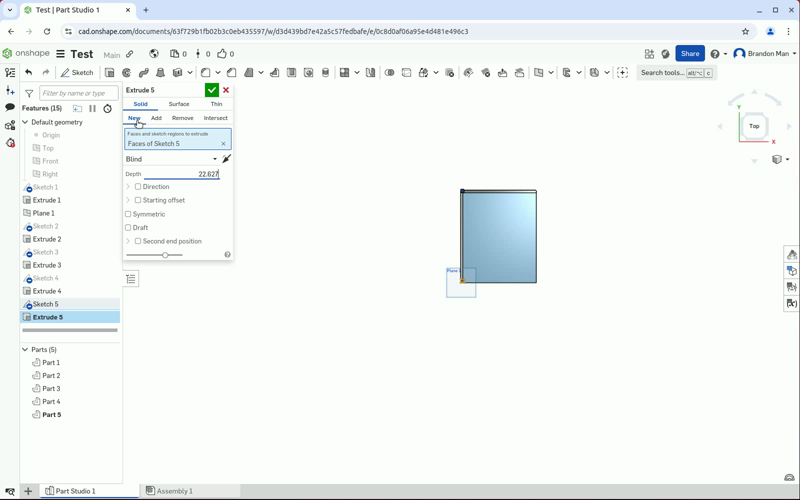
key(enter)
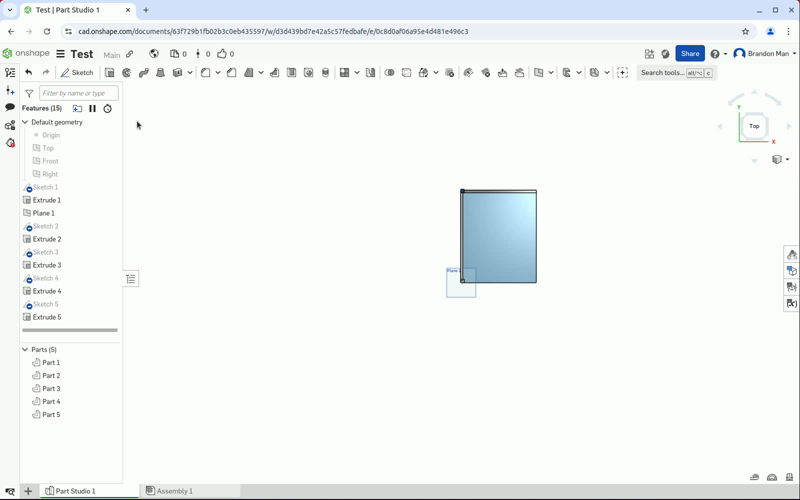
key(shift+h)
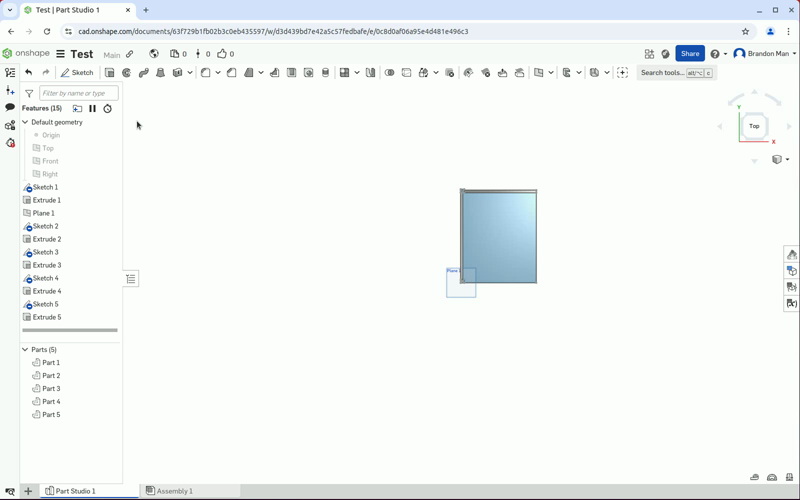
key(shift+h)
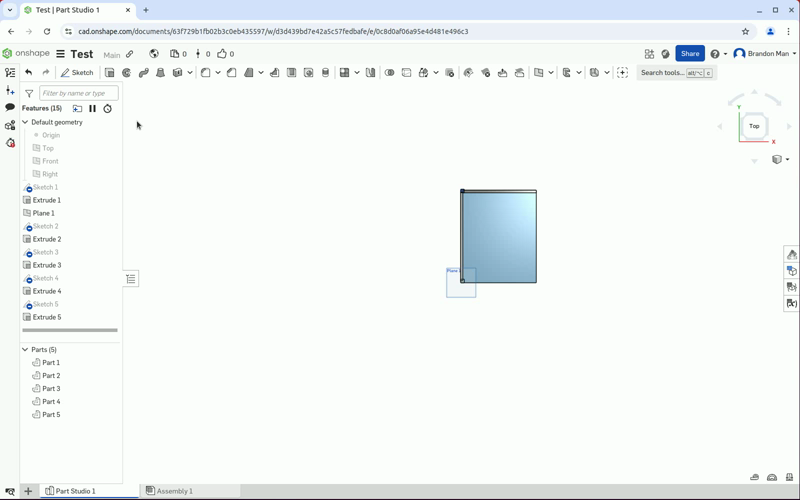
mouse_move(73, 189)
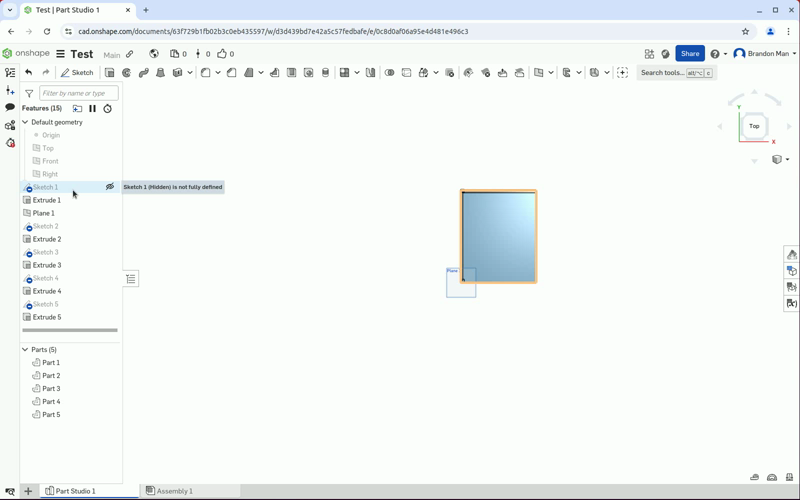
click(73, 189)
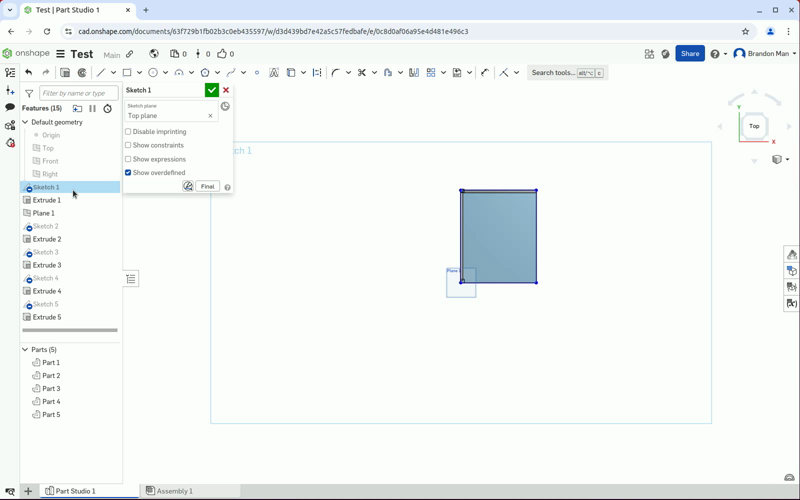
mouse_move(229, 92)
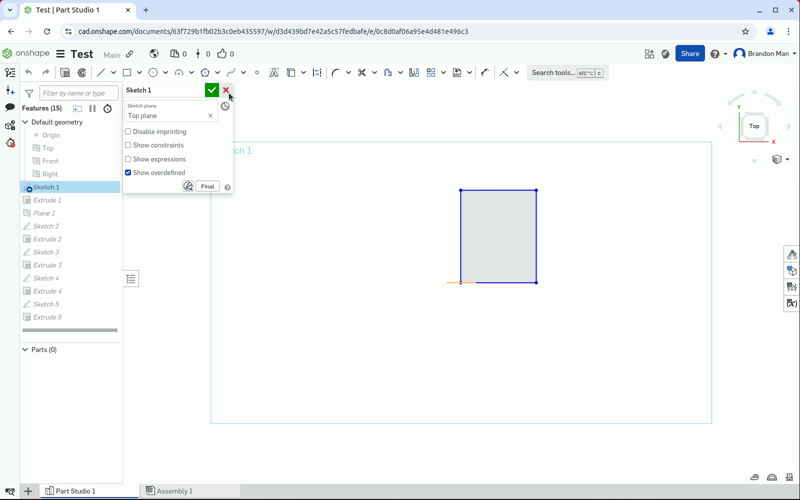
click(229, 92)
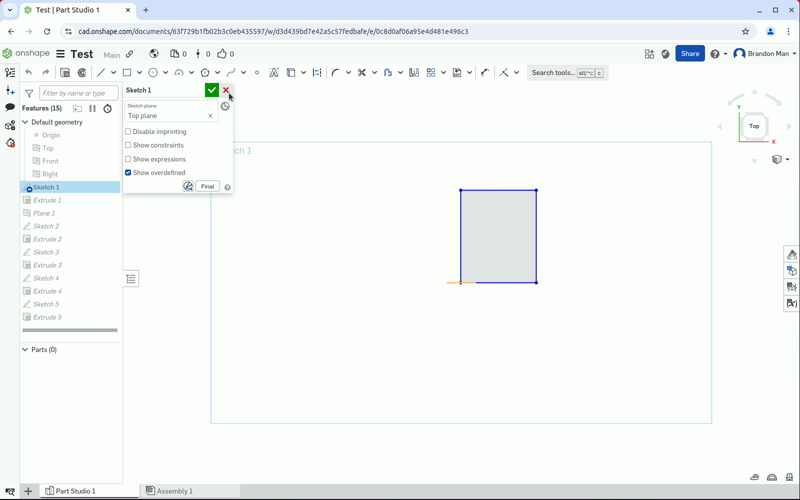
key(shift+s)
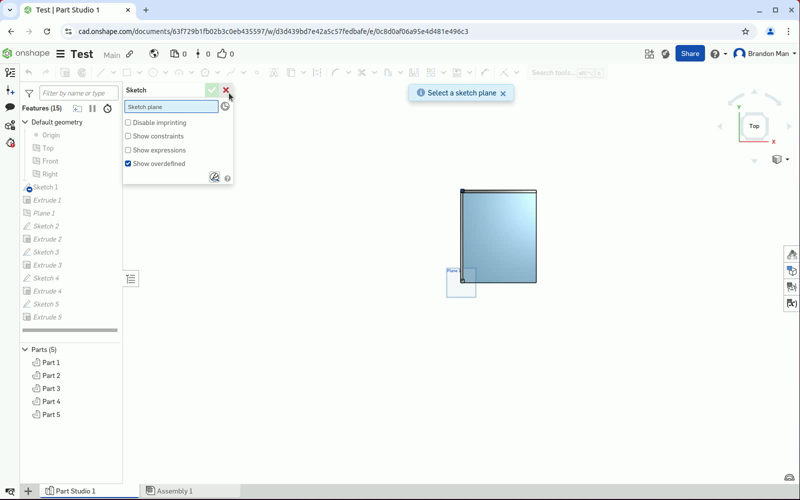
mouse_move(73, 215)
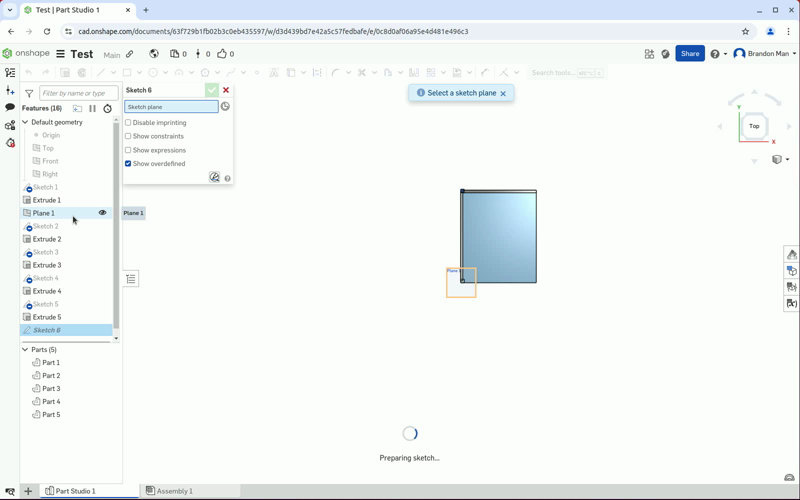
click(73, 215)
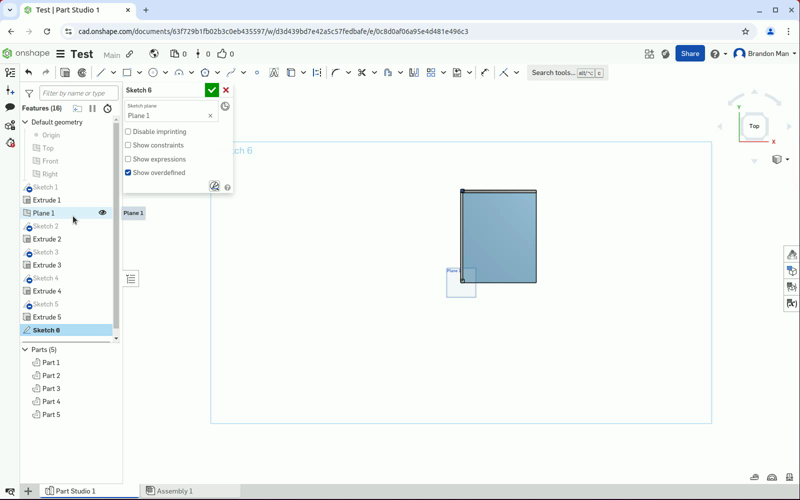
mouse_move(73, 352)
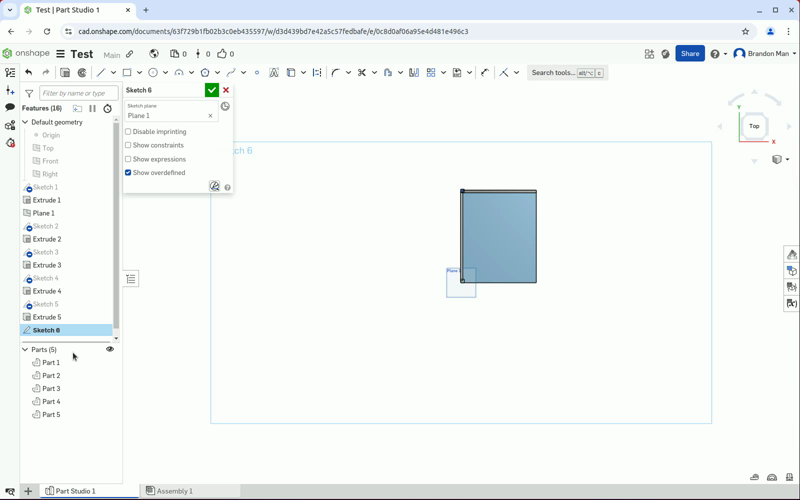
key(y)
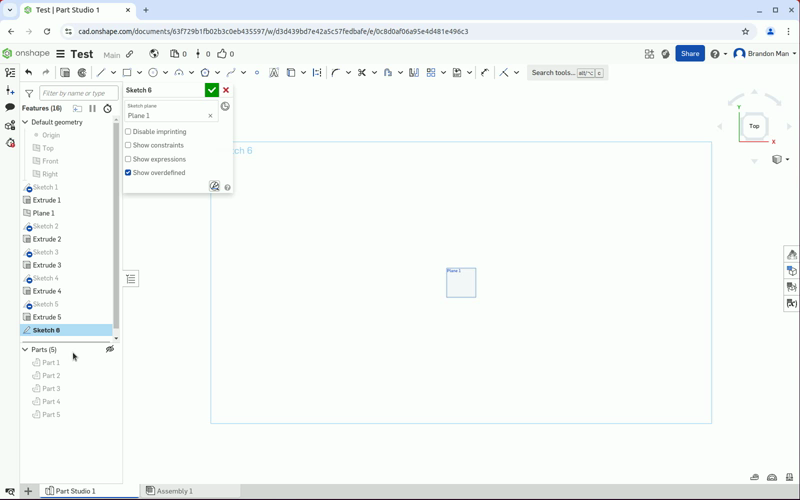
key(l)
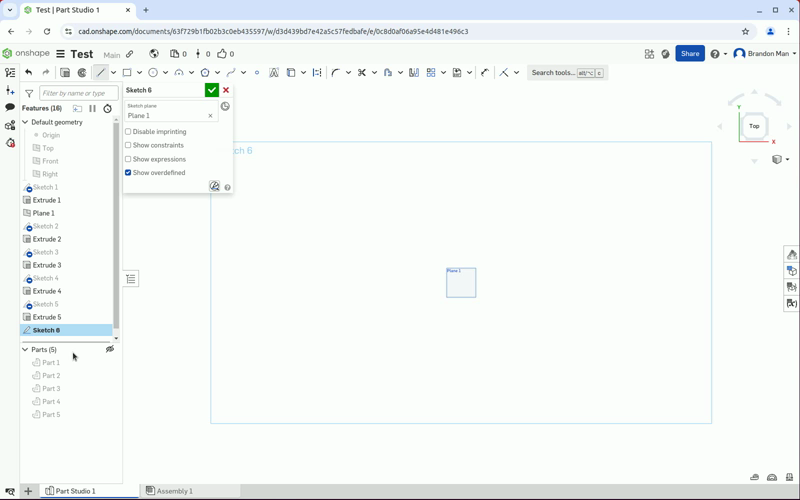
key_down(shift)
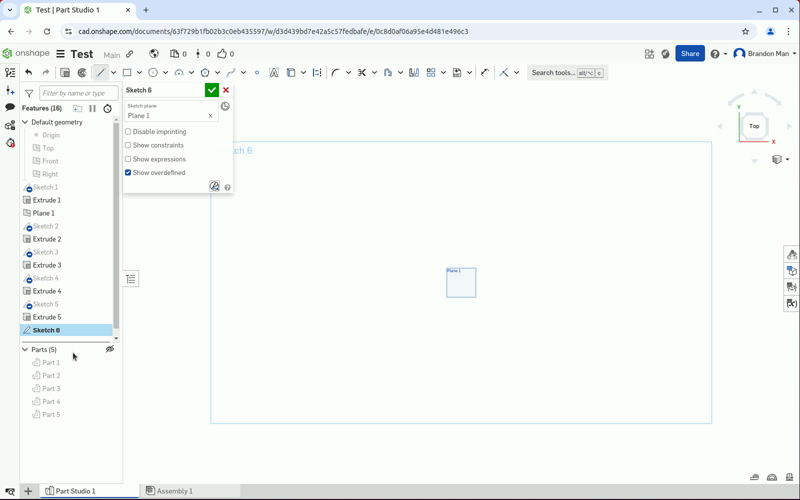
mouse_move(463, 282)
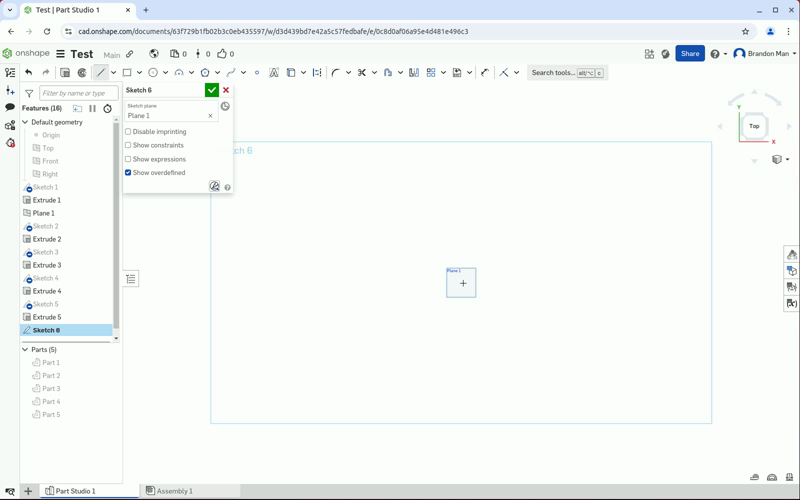
click(463, 282)
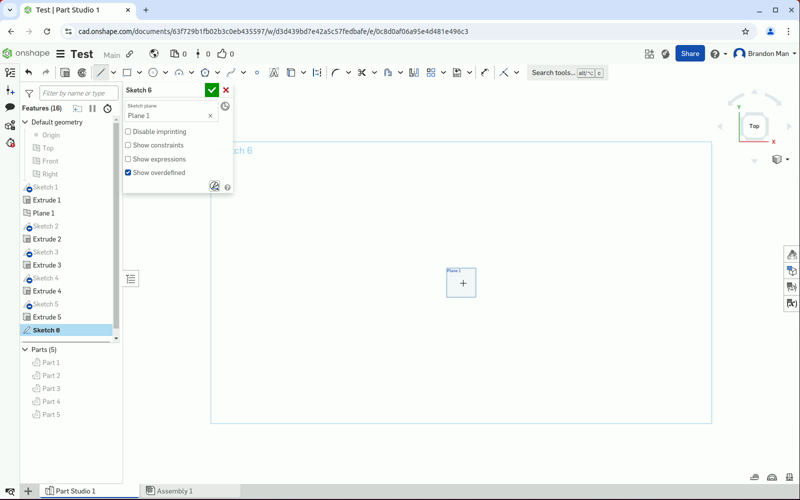
key_up(shift)
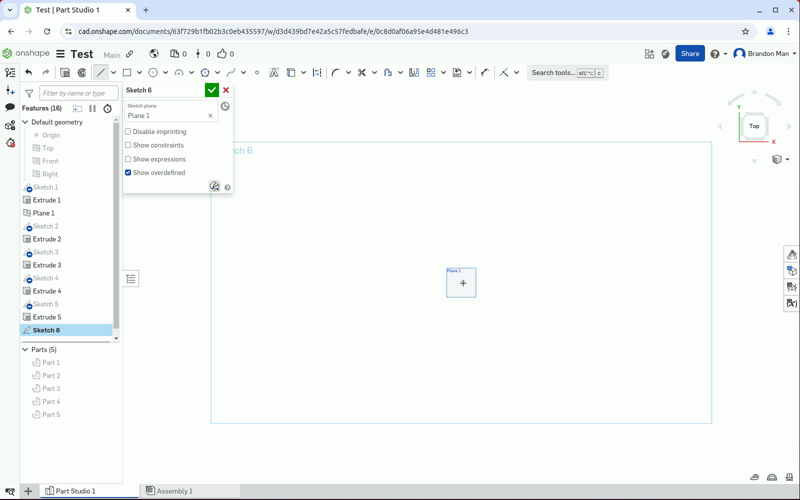
key_down(shift)
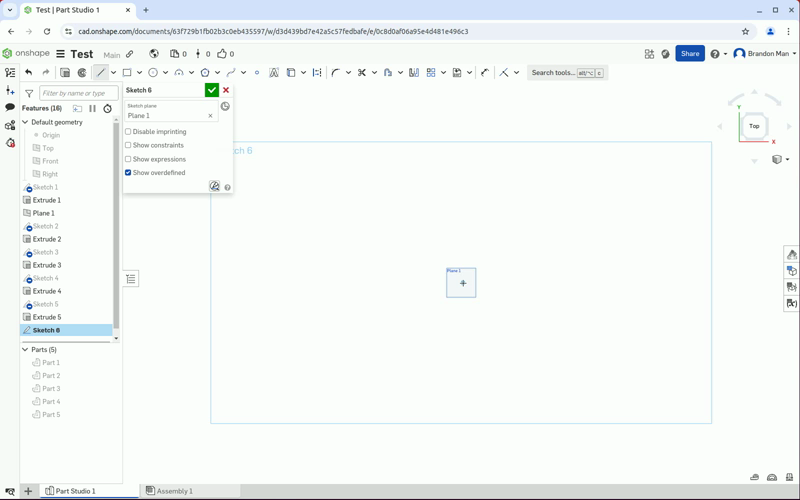
mouse_move(536, 282)
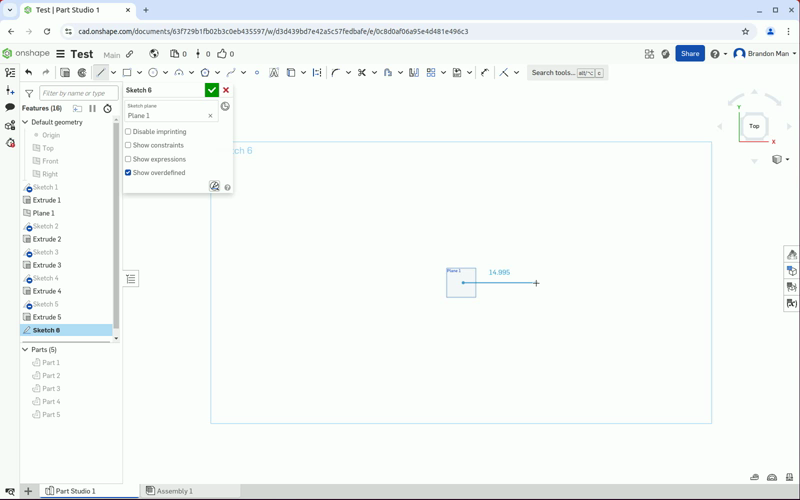
click(536, 282)
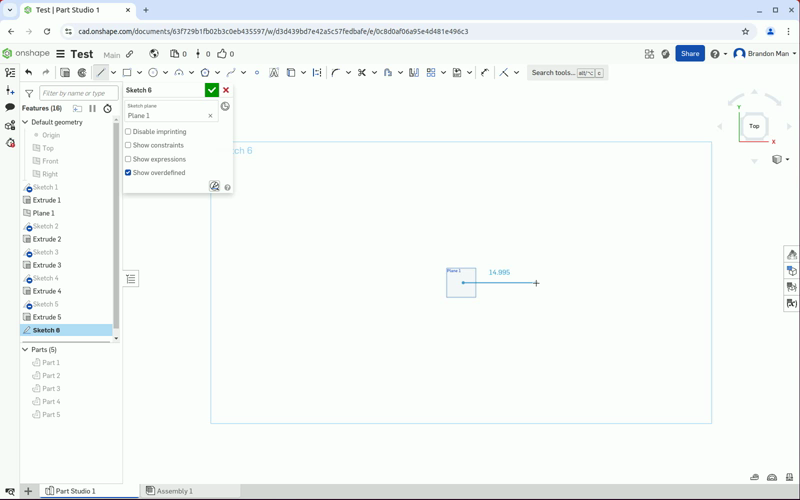
key_up(shift)
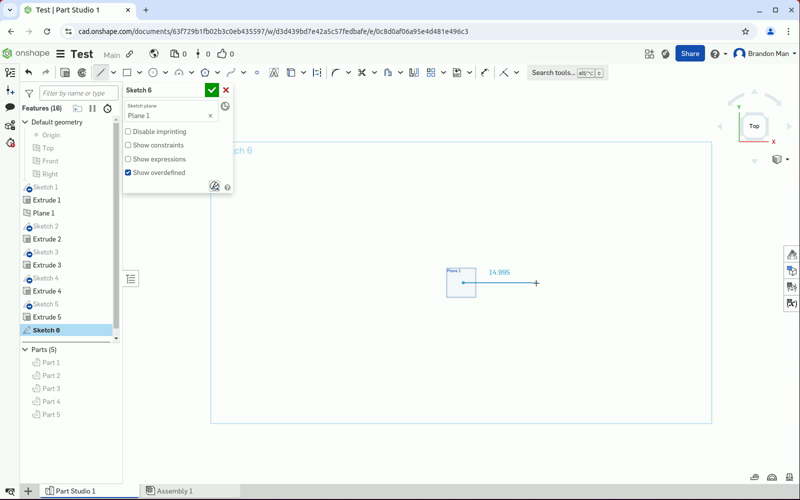
key_down(shift)
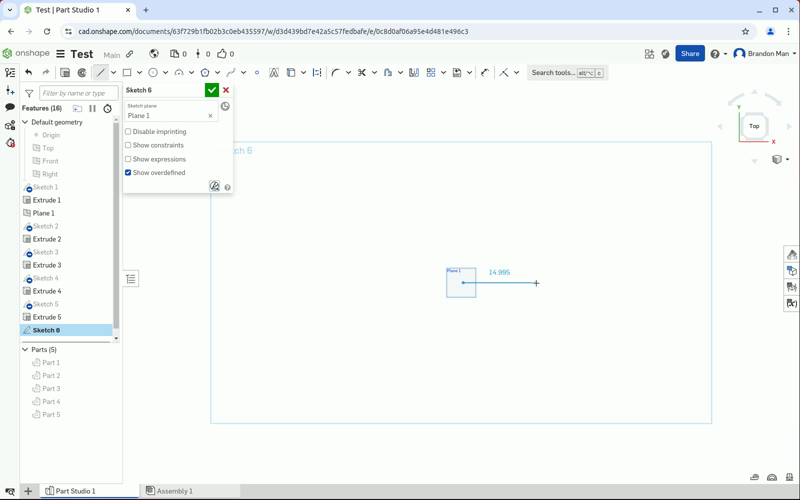
mouse_move(566, 282)
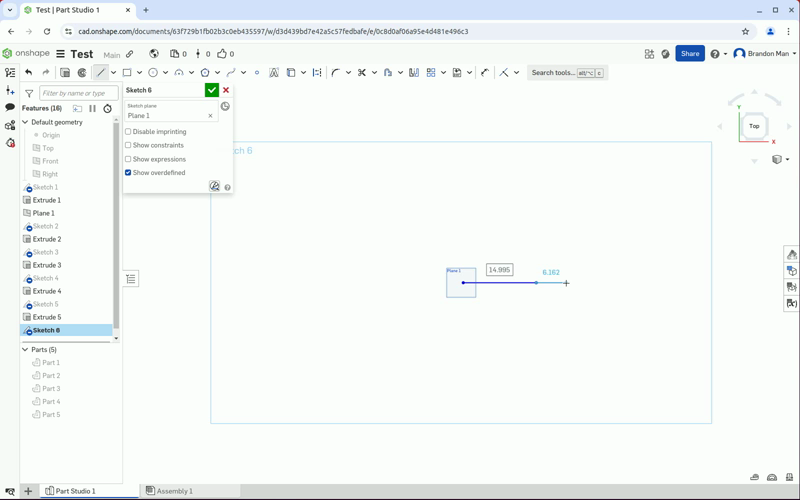
mouse_move(536, 280)
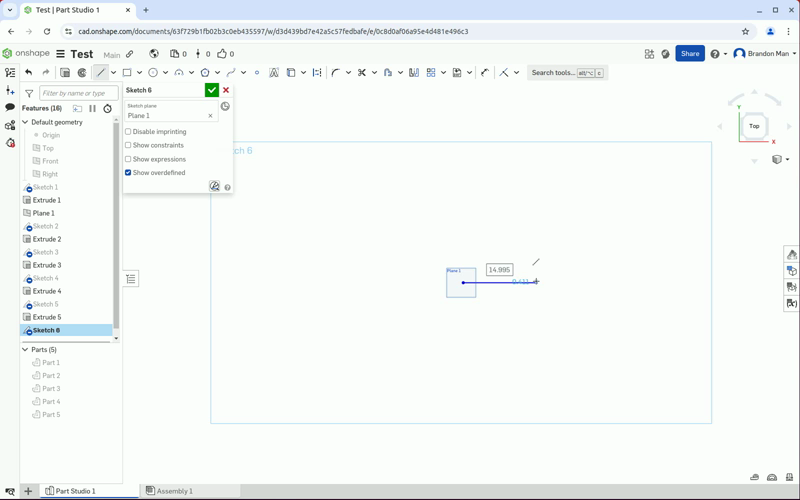
scroll(6)
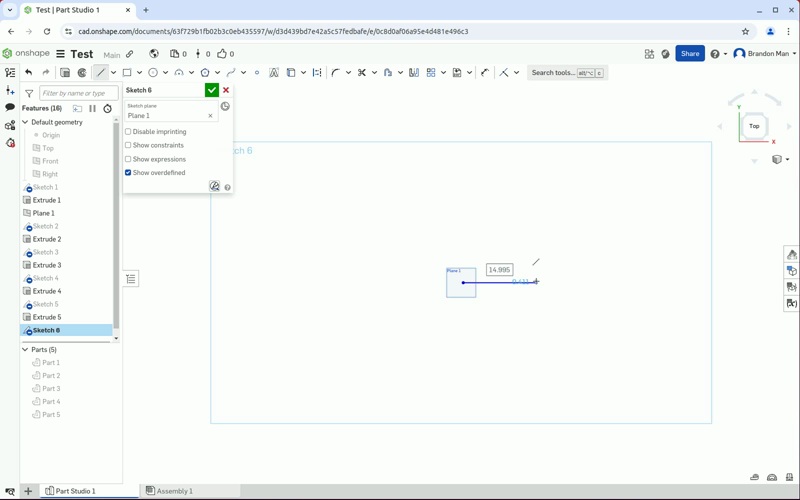
scroll(6)
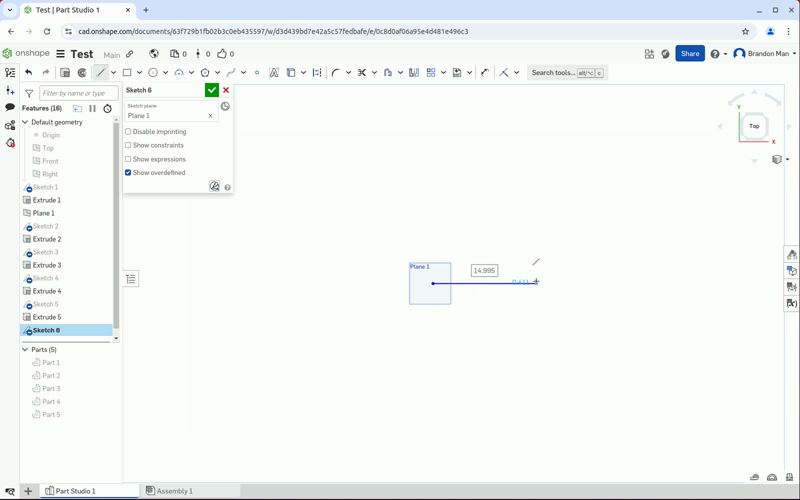
scroll(6)
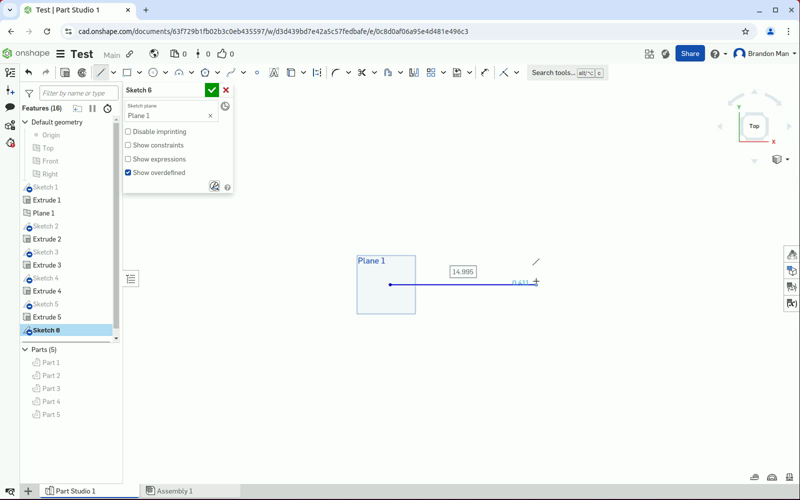
scroll(6)
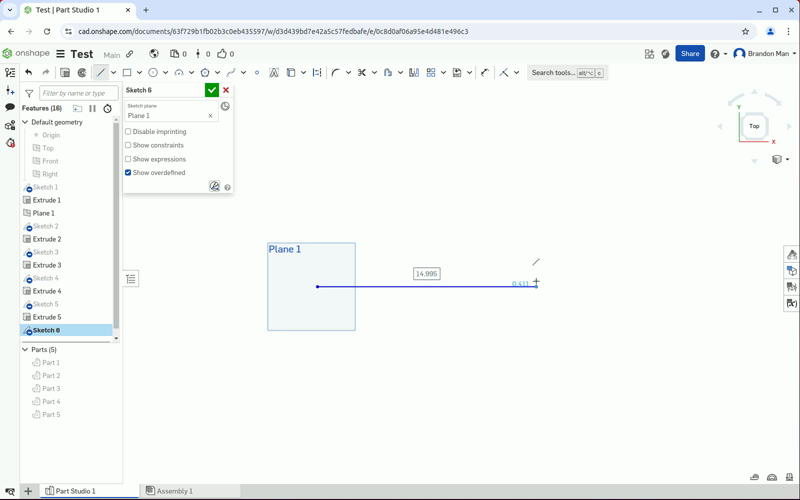
scroll(6)
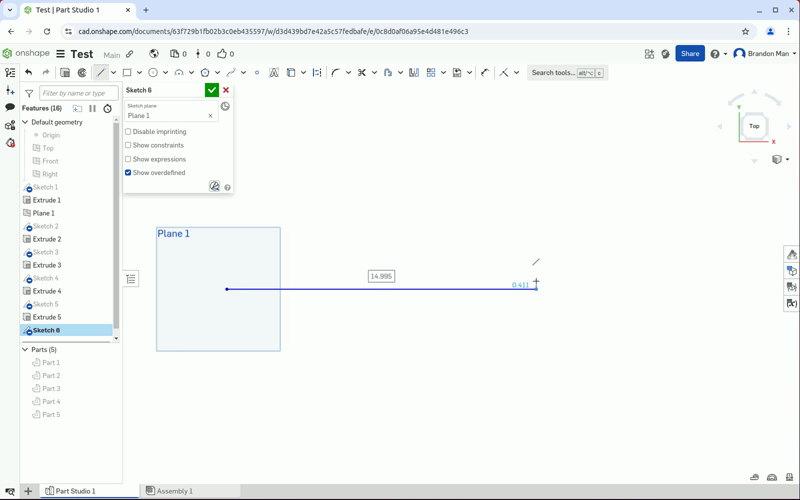
scroll(6)
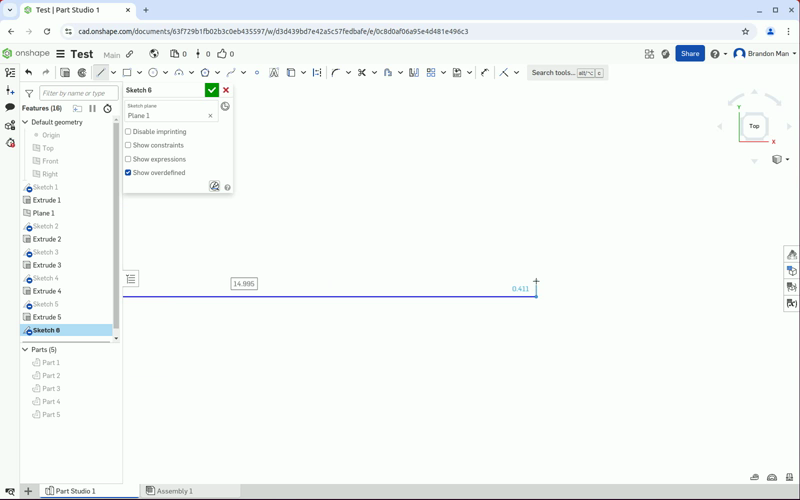
scroll(6)
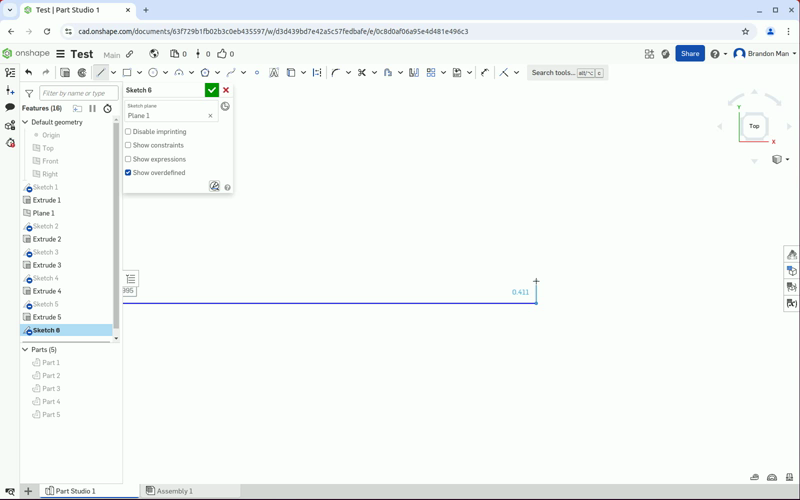
click(536, 280)
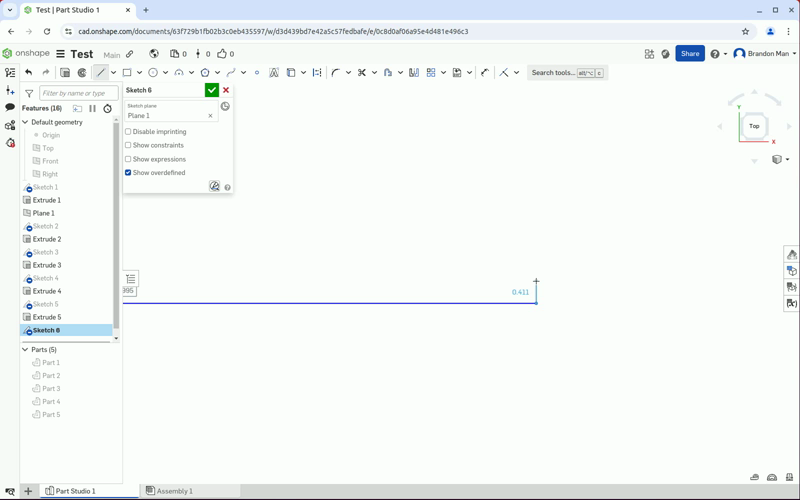
scroll(-6)
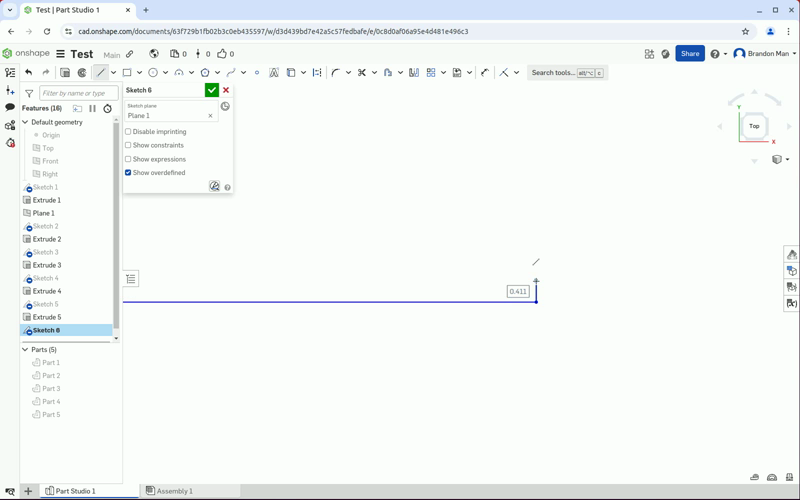
scroll(-6)
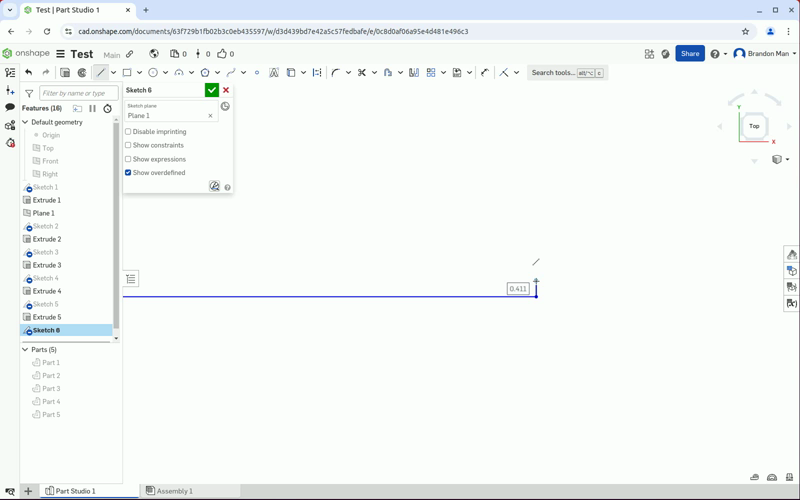
scroll(-6)
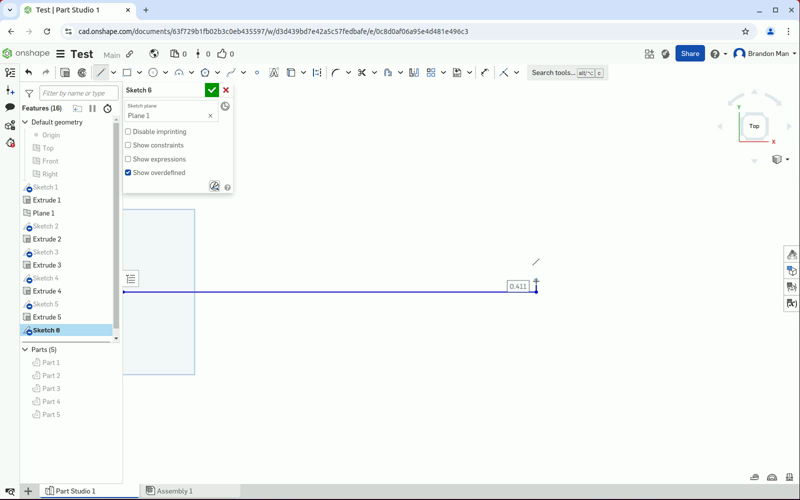
scroll(-6)
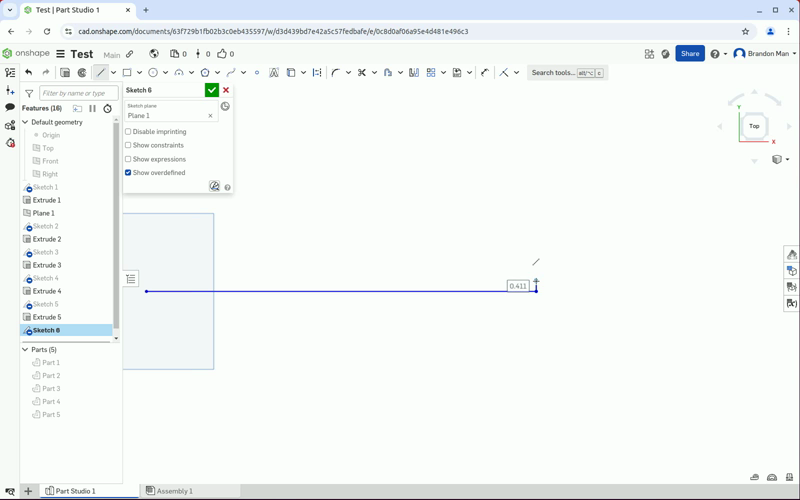
scroll(-6)
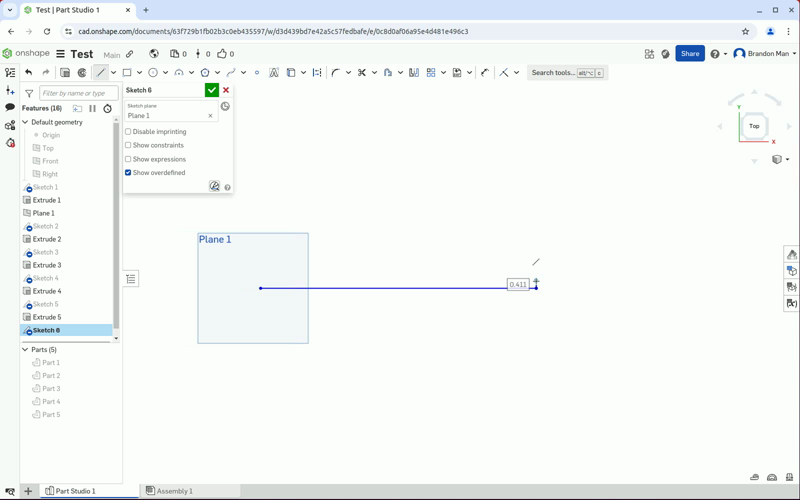
scroll(-6)
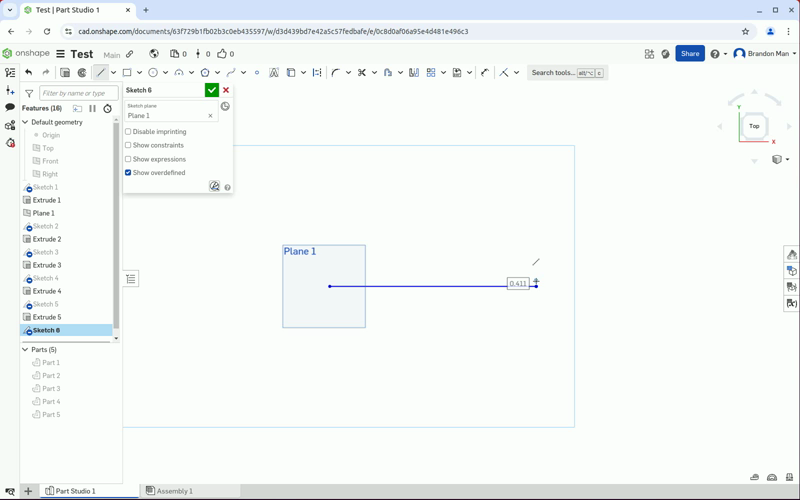
scroll(-6)
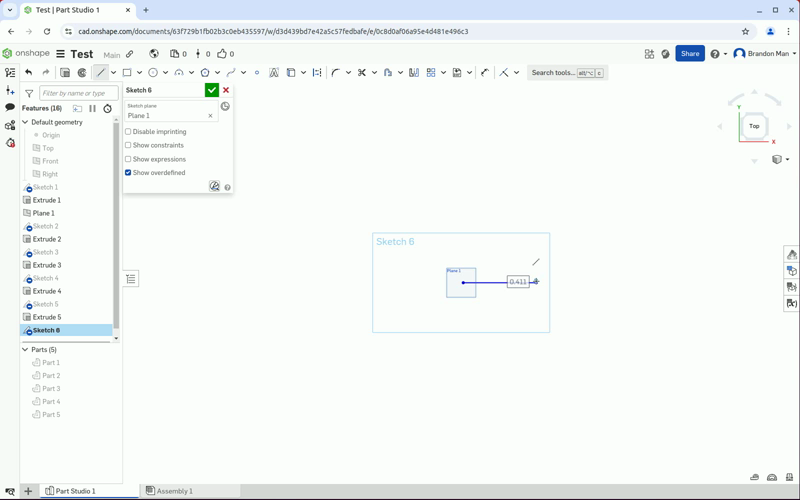
key_up(shift)
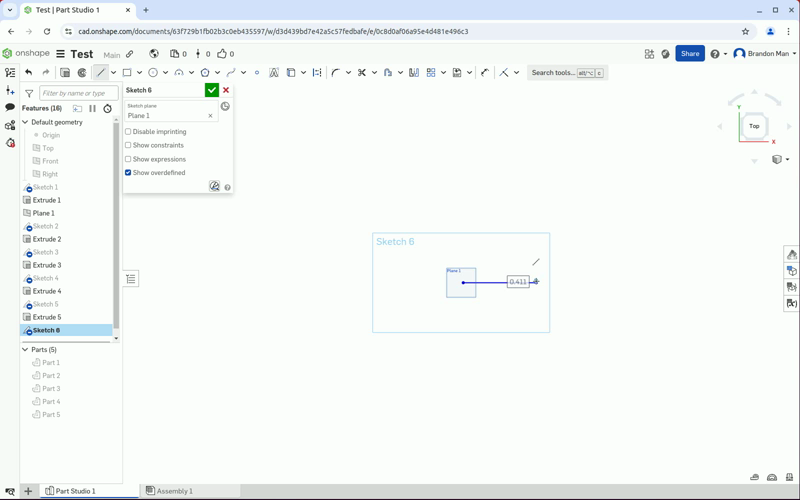
key_down(shift)
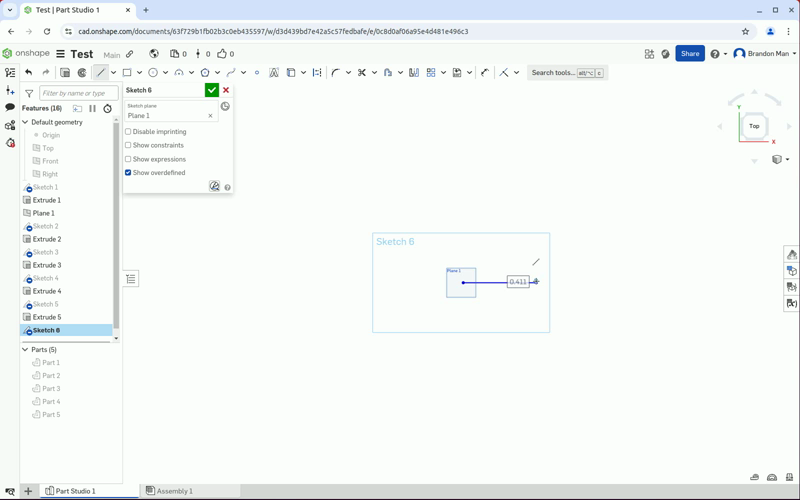
mouse_move(463, 280)
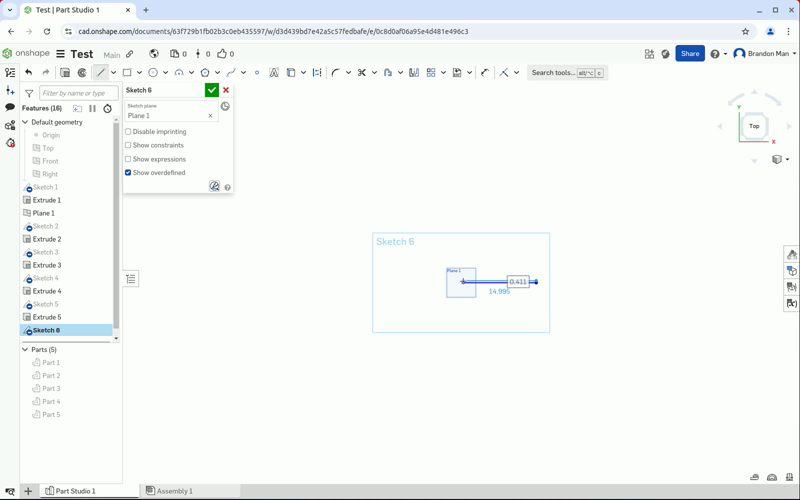
scroll(6)
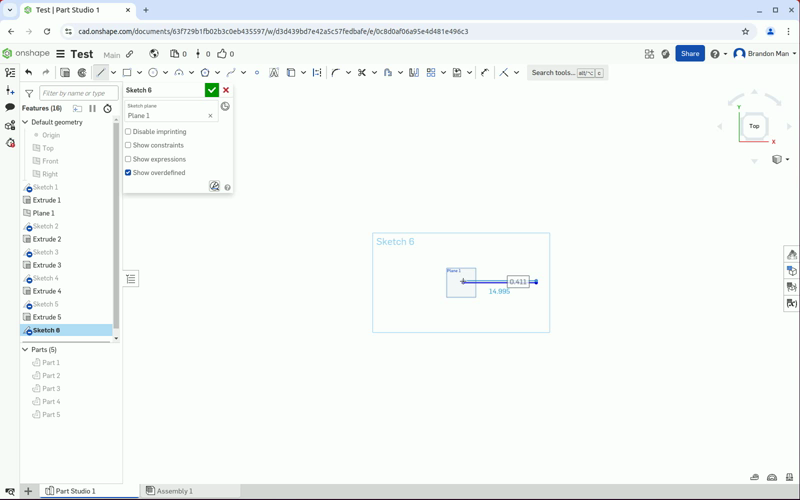
scroll(6)
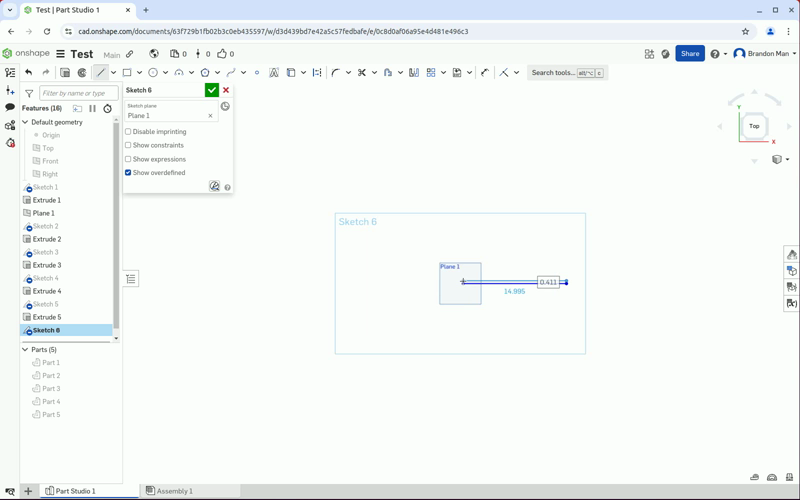
scroll(6)
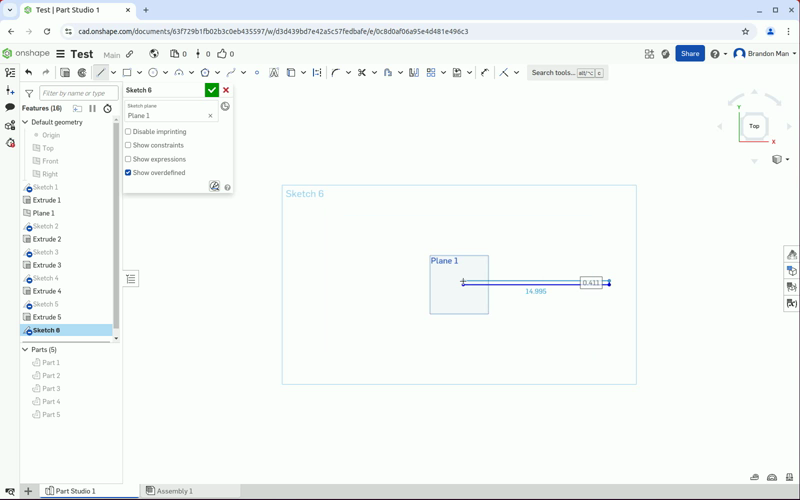
scroll(6)
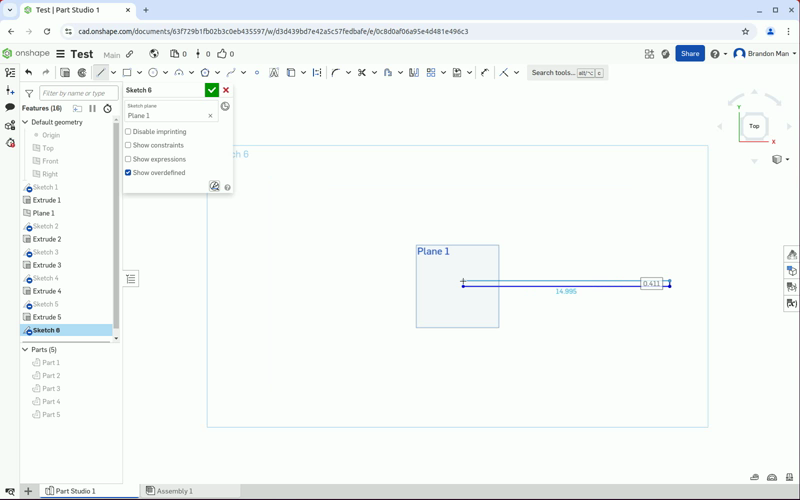
scroll(6)
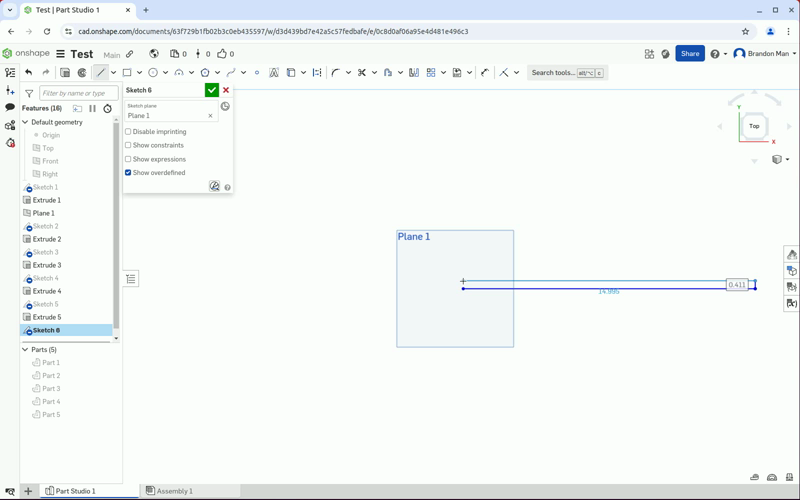
scroll(6)
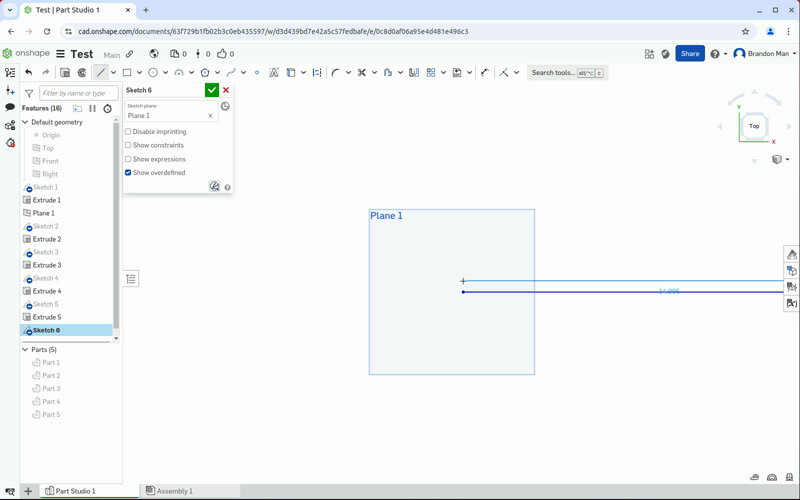
scroll(6)
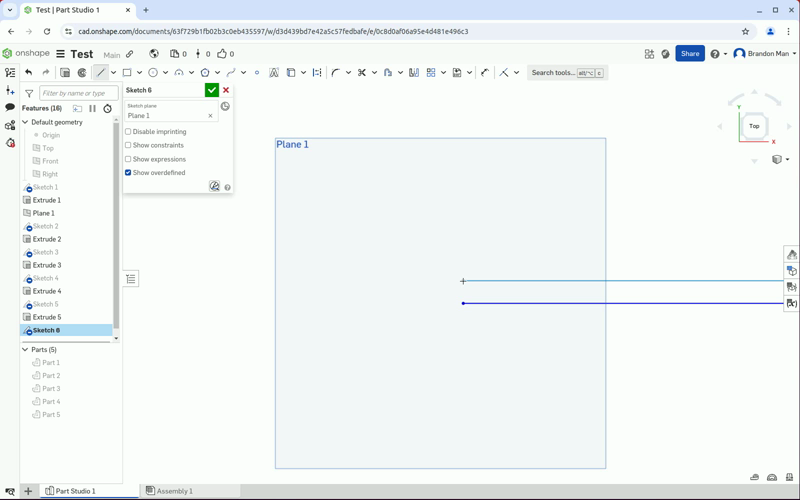
click(463, 280)
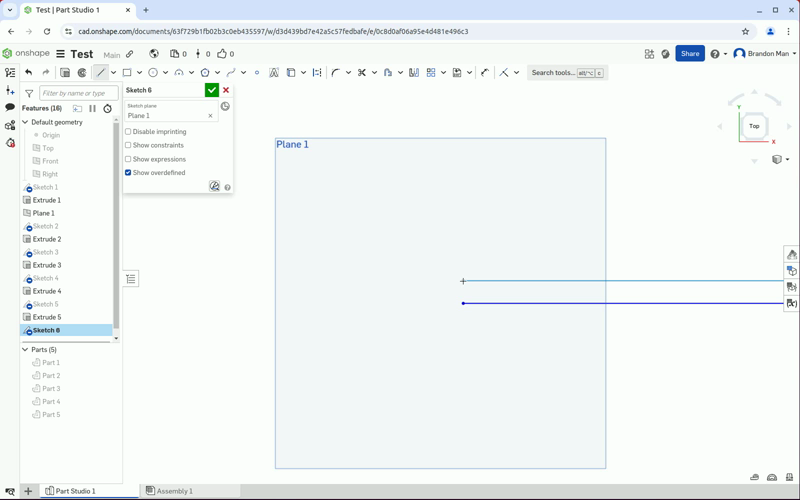
scroll(-6)
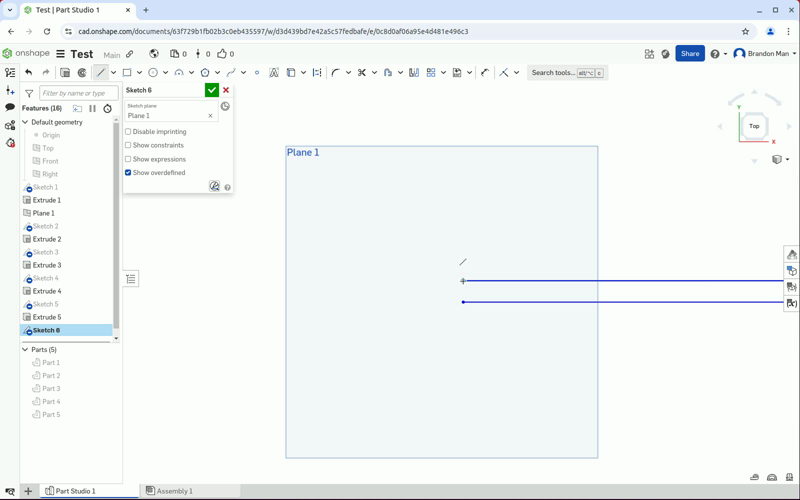
scroll(-6)
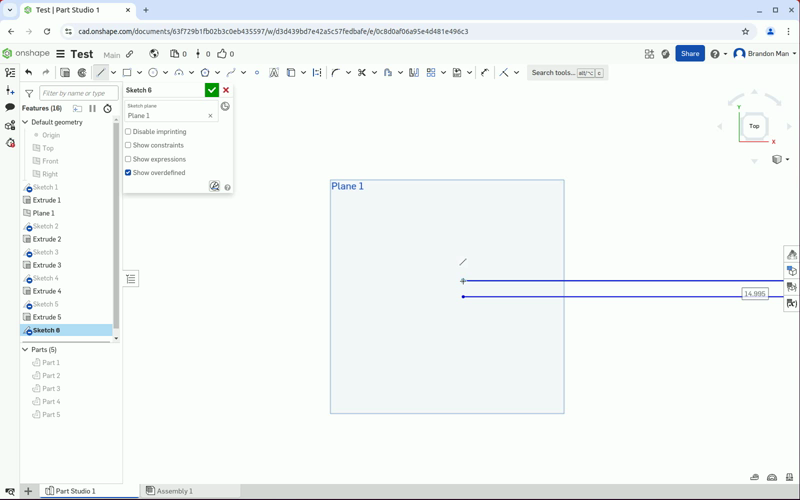
scroll(-6)
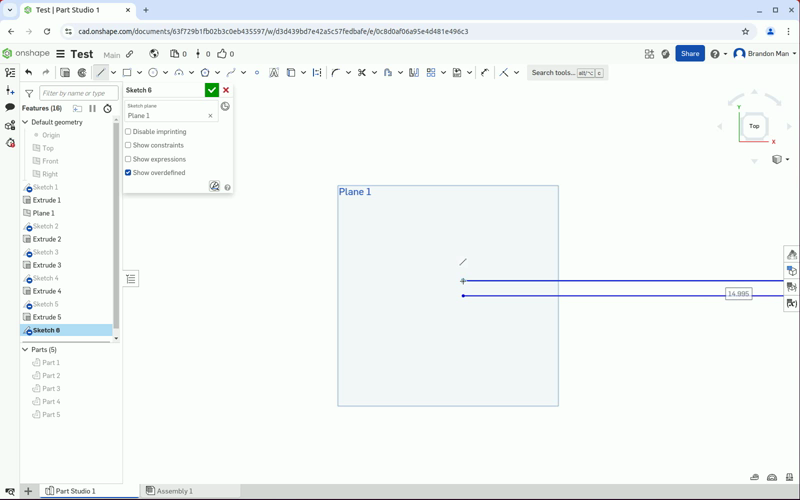
scroll(-6)
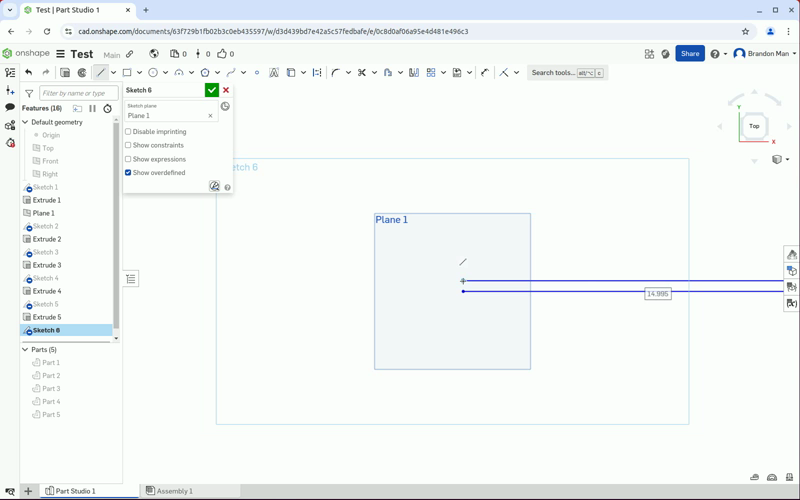
scroll(-6)
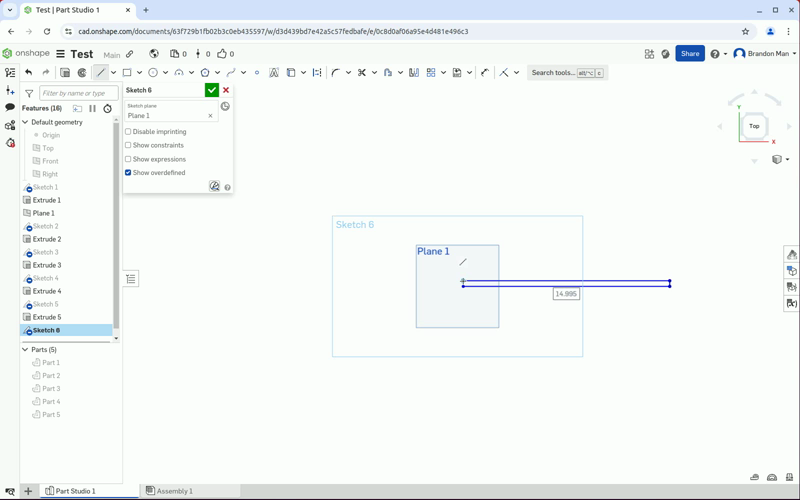
scroll(-6)
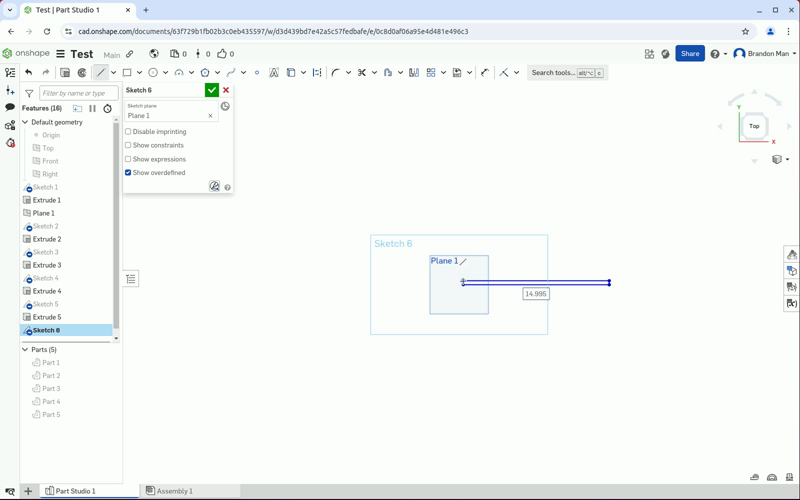
scroll(-6)
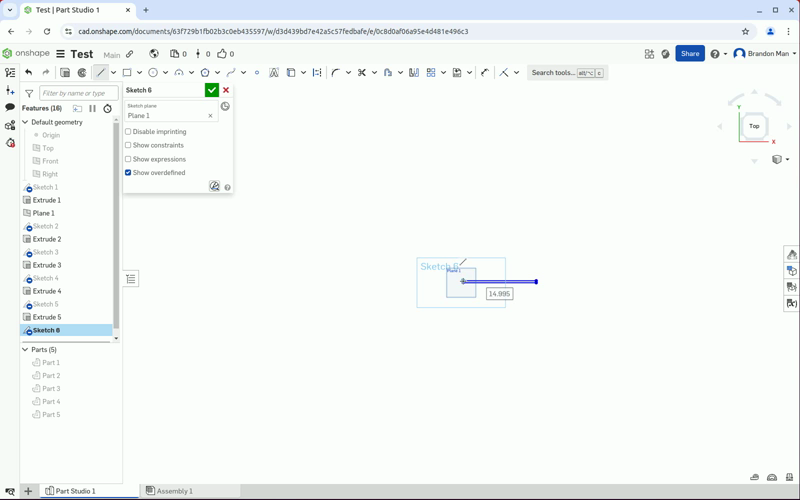
key_up(shift)
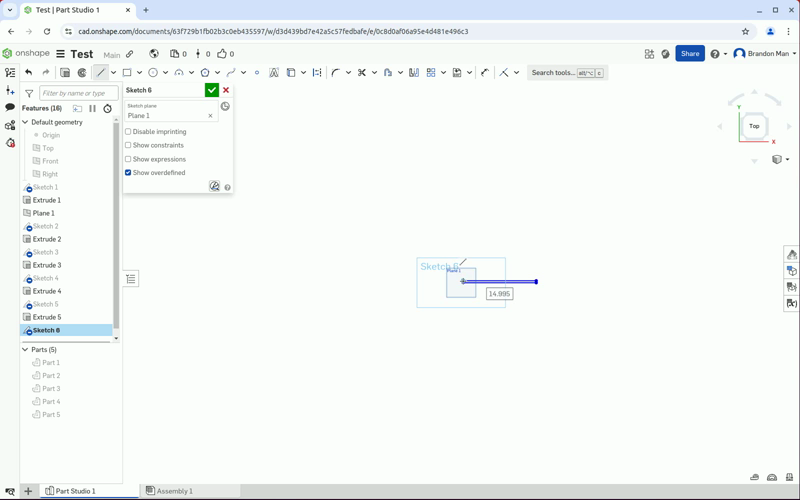
mouse_move(493, 280)
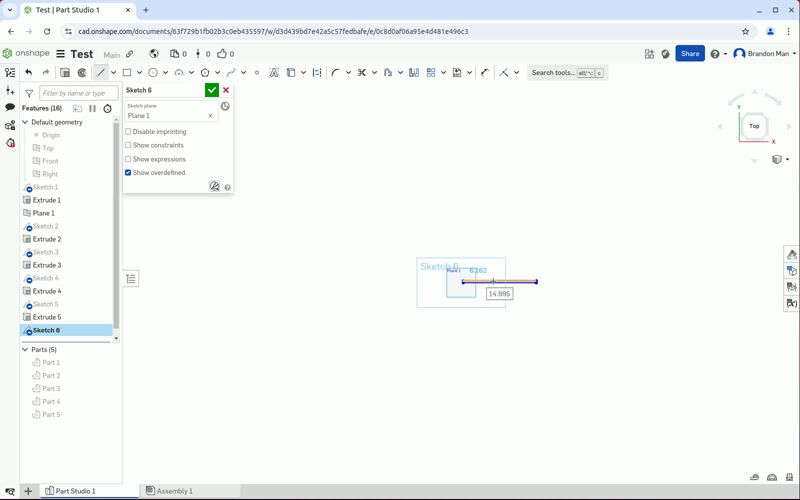
key_down(shift)
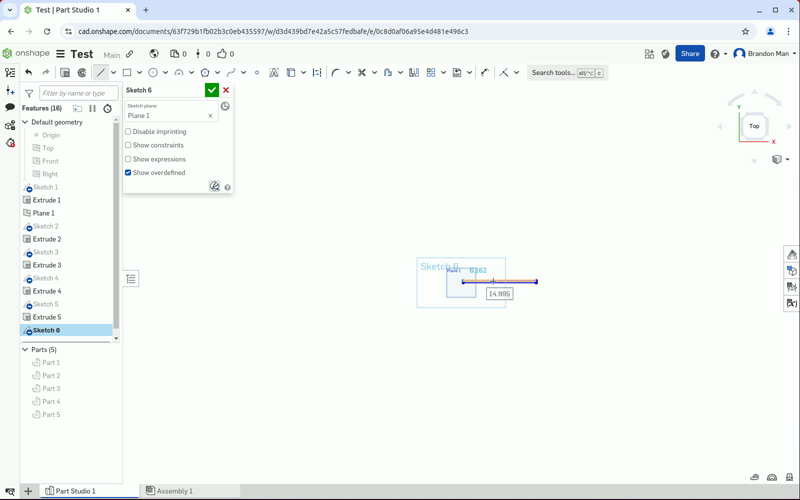
mouse_move(463, 282)
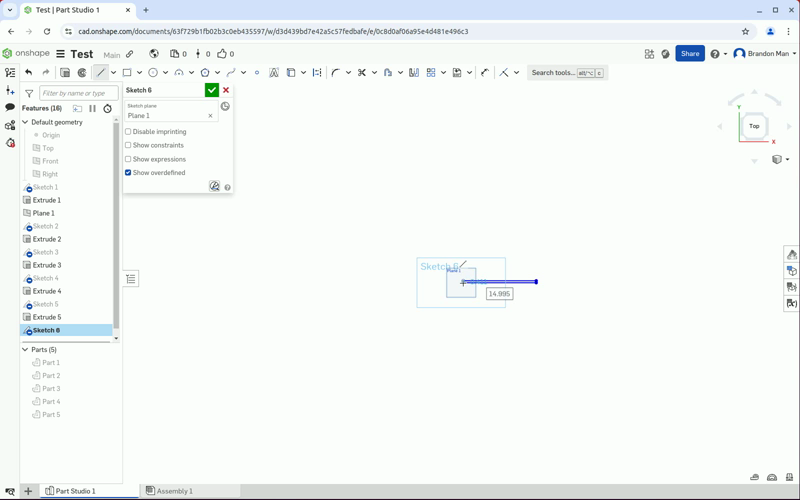
scroll(6)
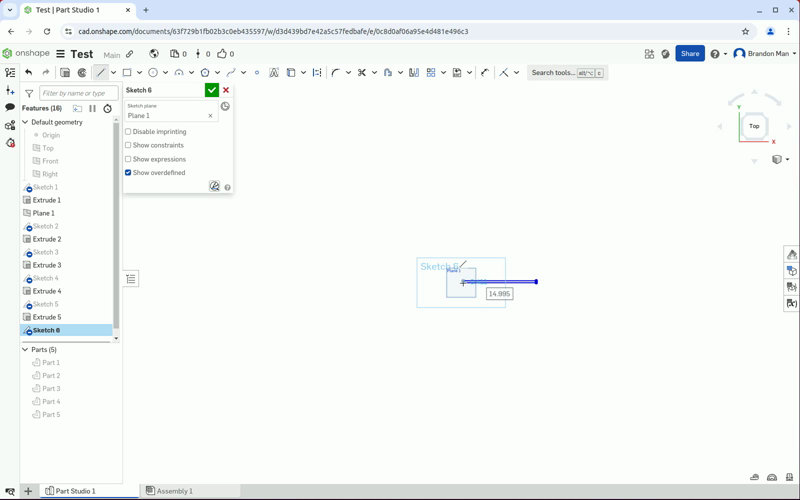
scroll(6)
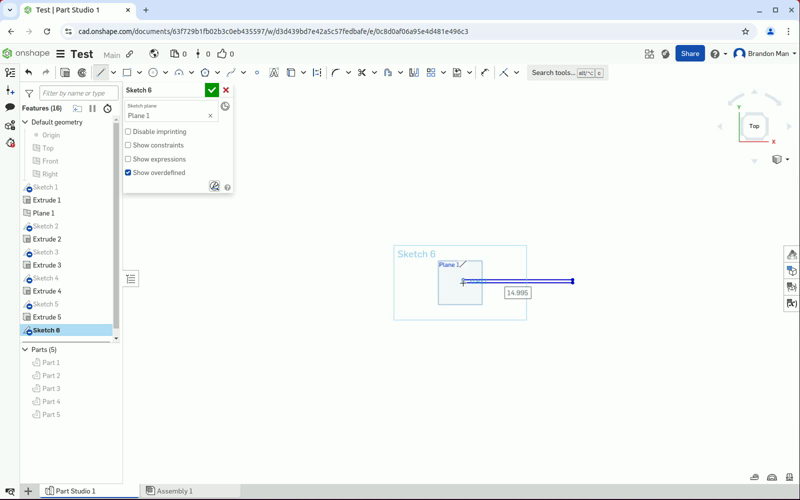
scroll(6)
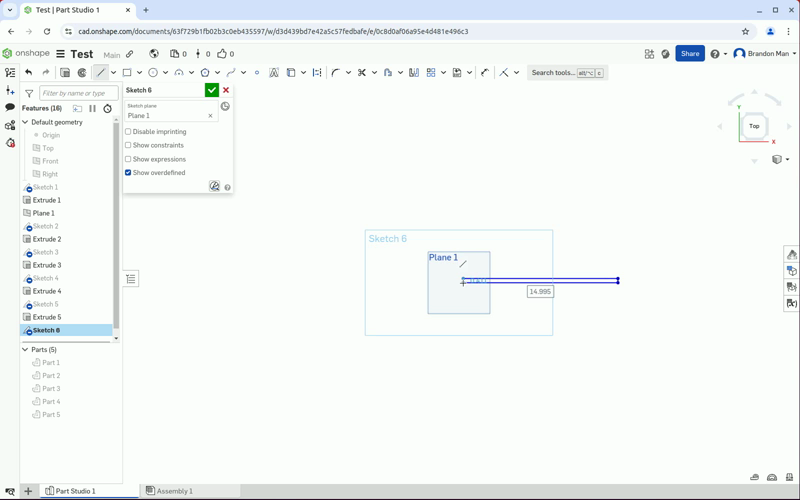
scroll(6)
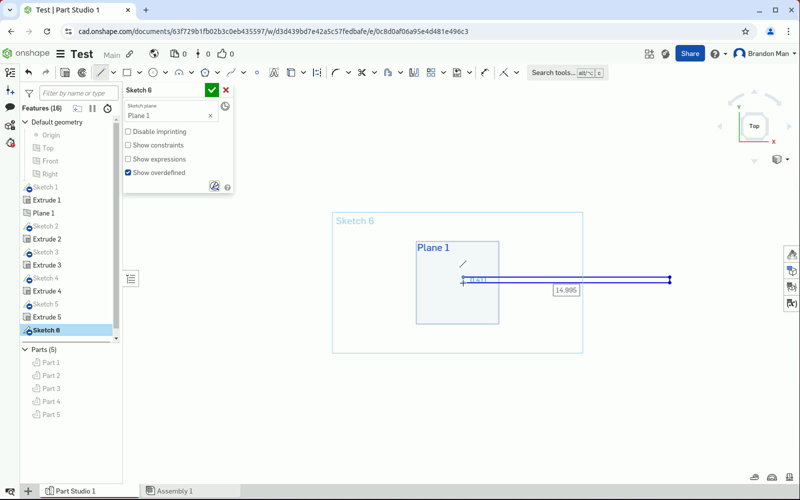
scroll(6)
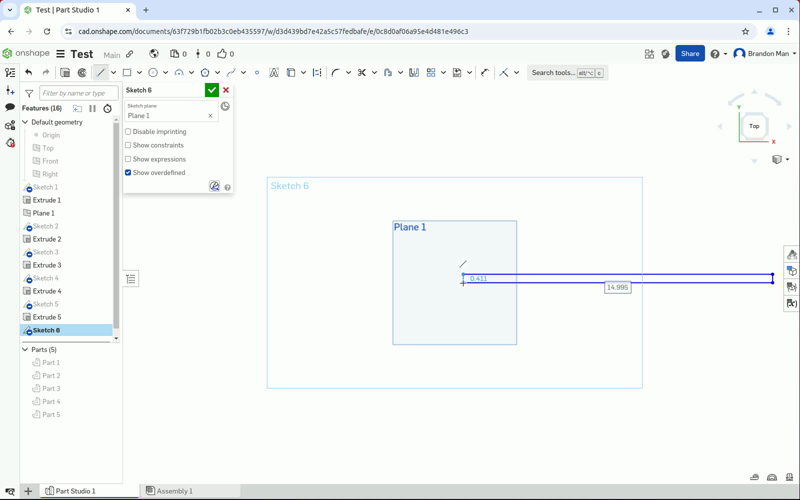
scroll(6)
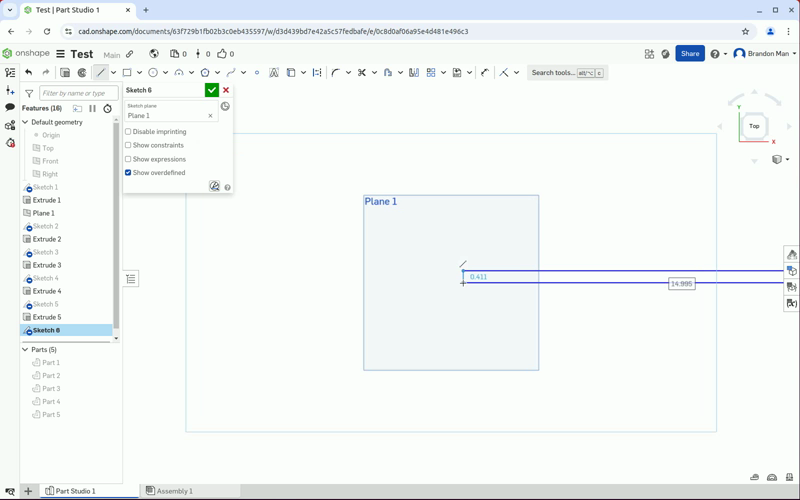
scroll(6)
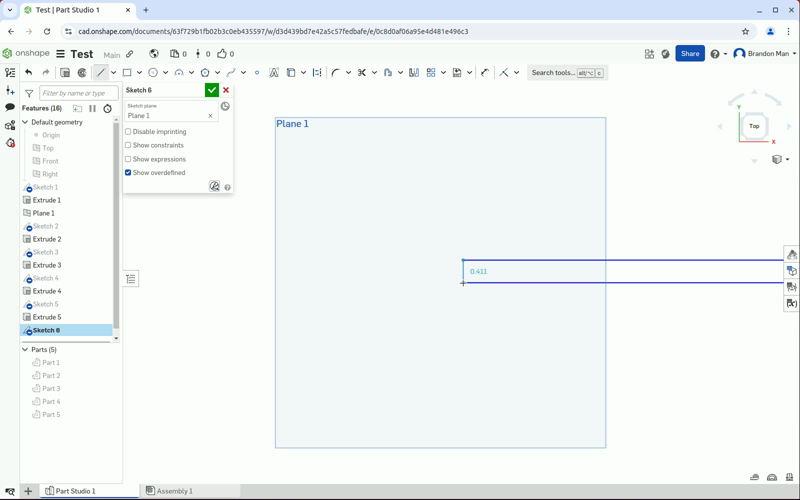
key_up(shift)
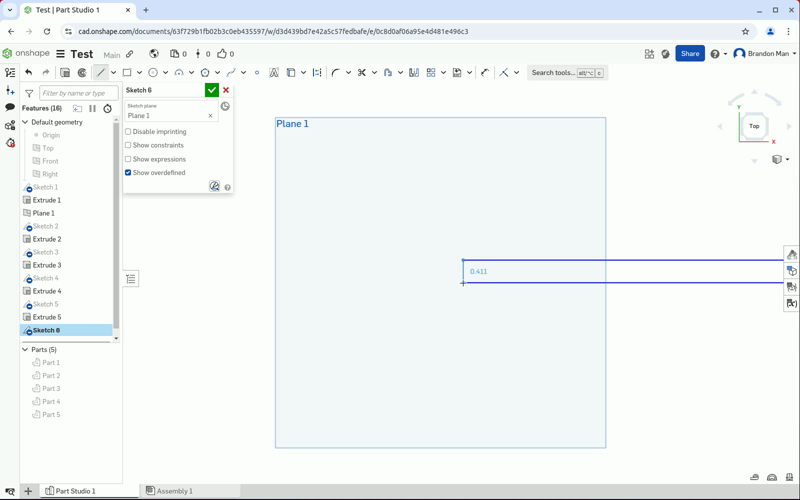
click(463, 282)
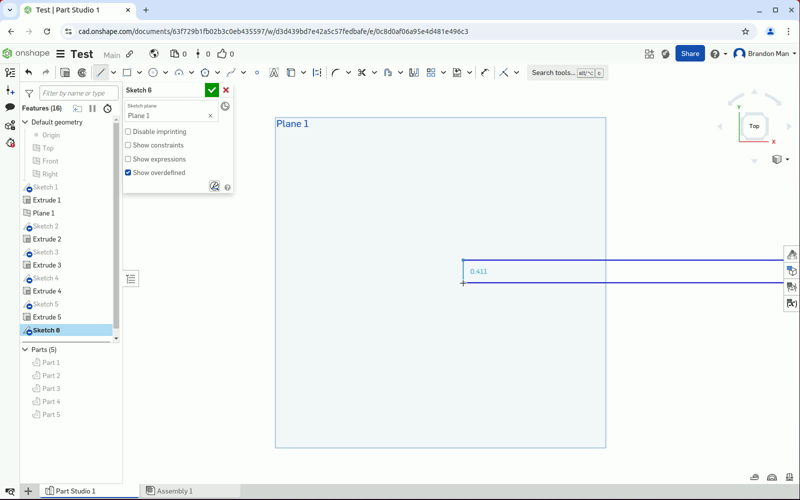
scroll(-6)
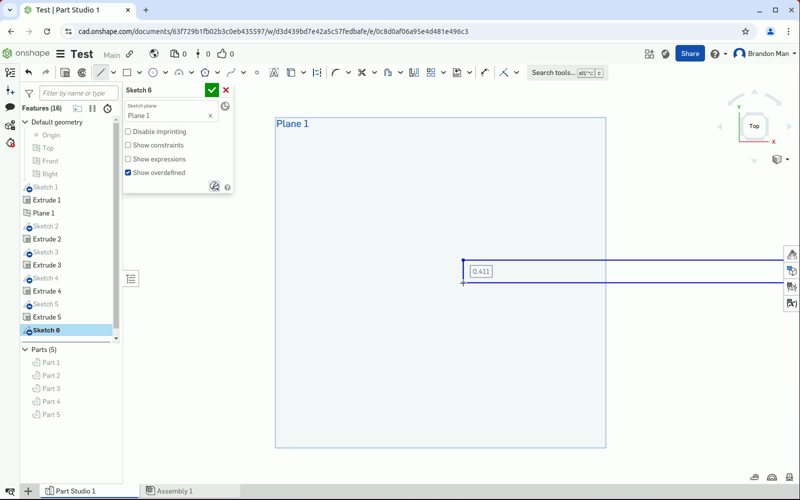
scroll(-6)
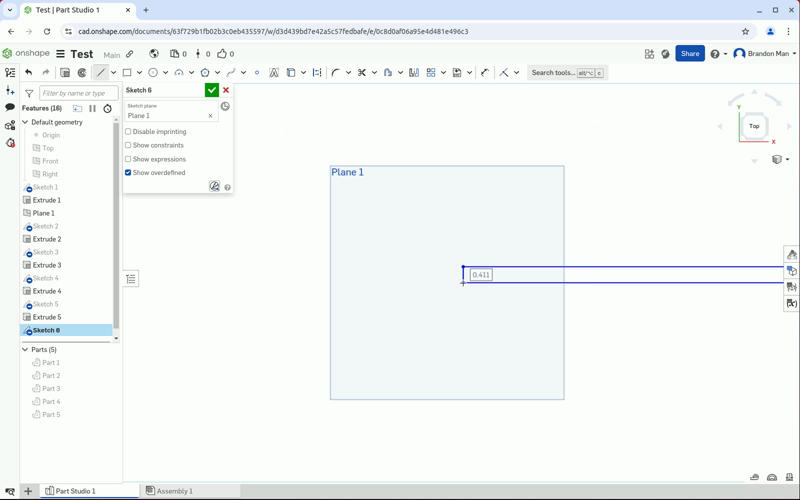
scroll(-6)
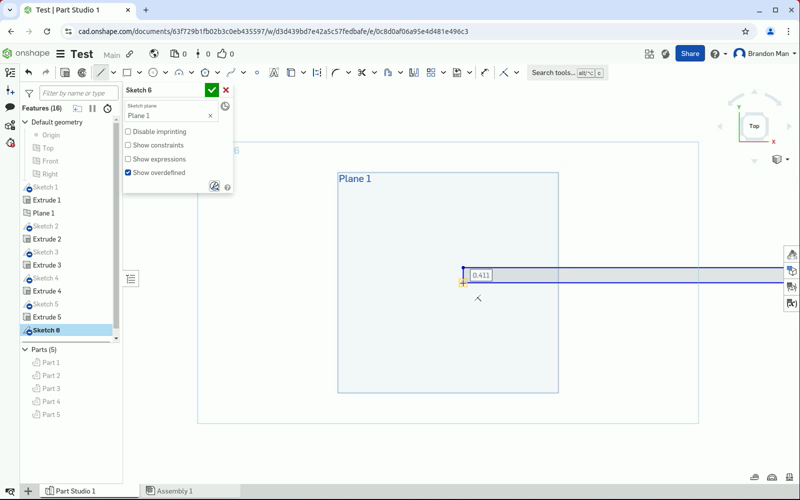
scroll(-6)
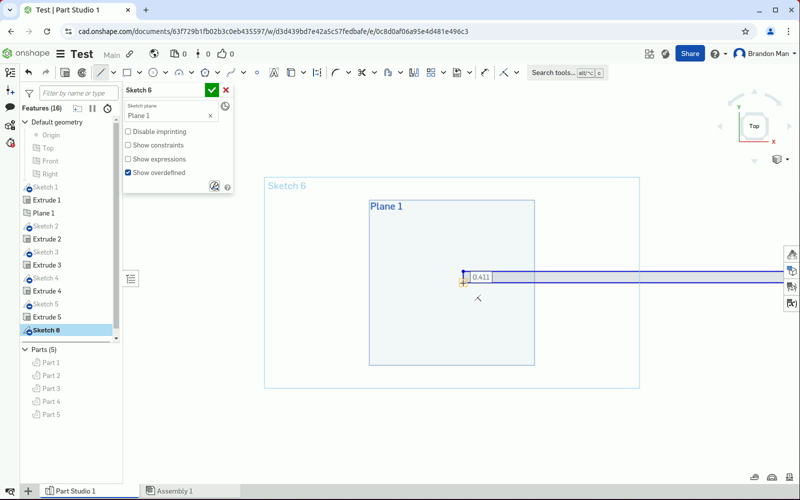
scroll(-6)
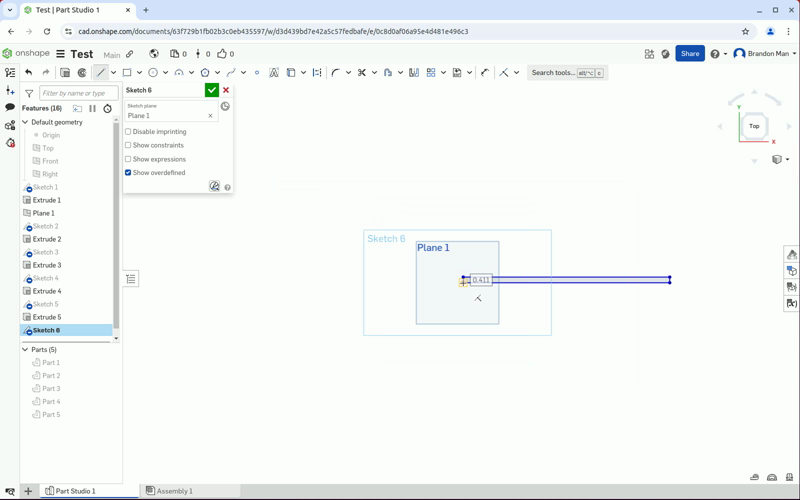
scroll(-6)
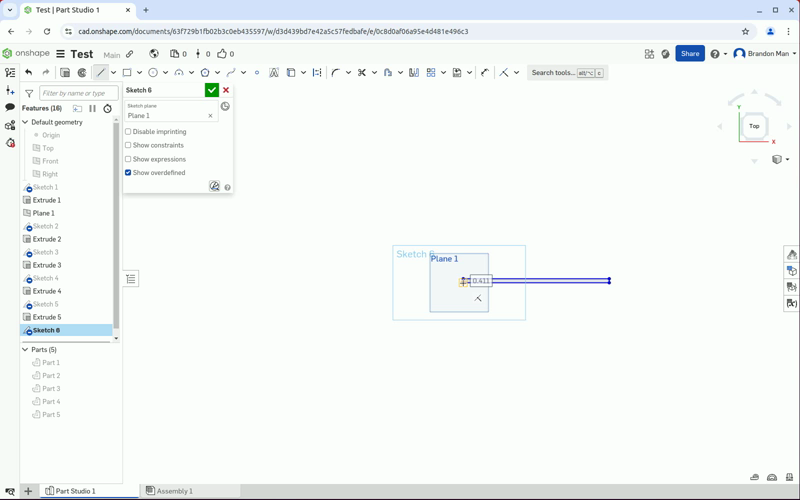
scroll(-6)
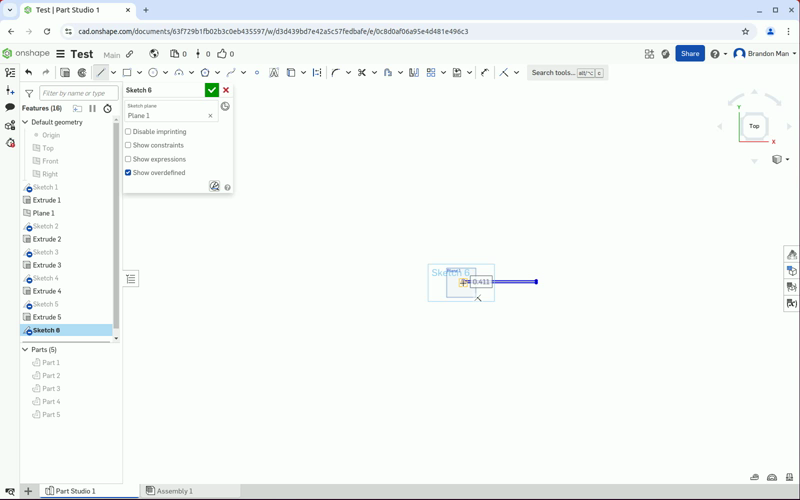
key(esc)
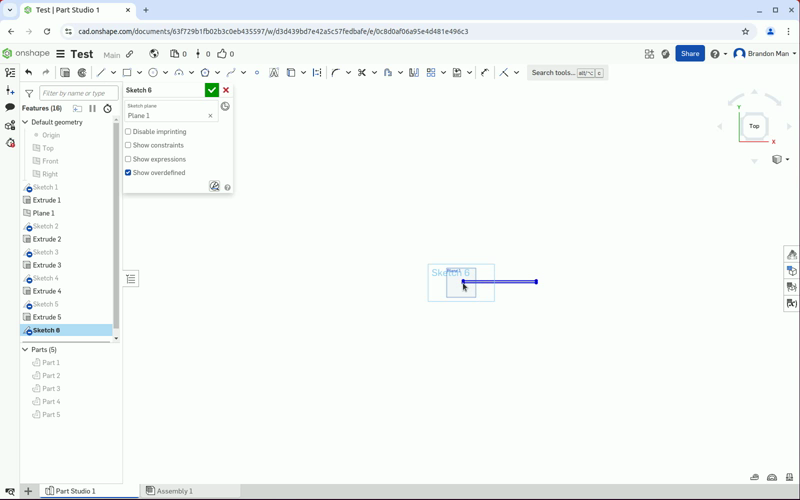
mouse_move(524, 282)
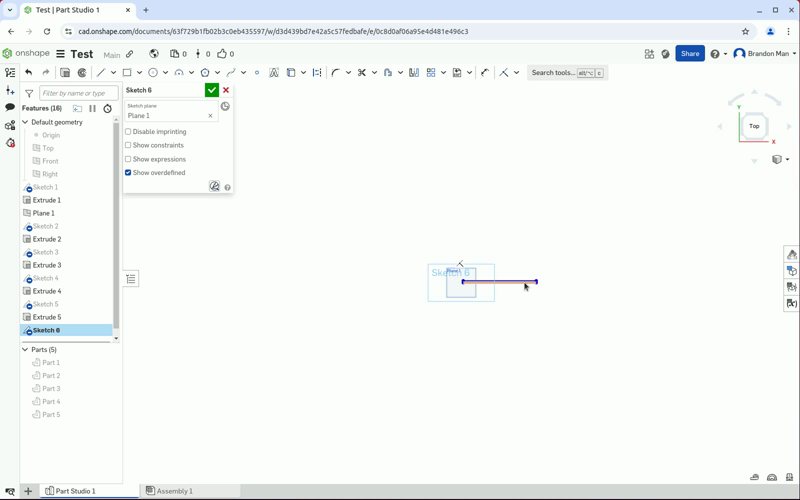
scroll(6)
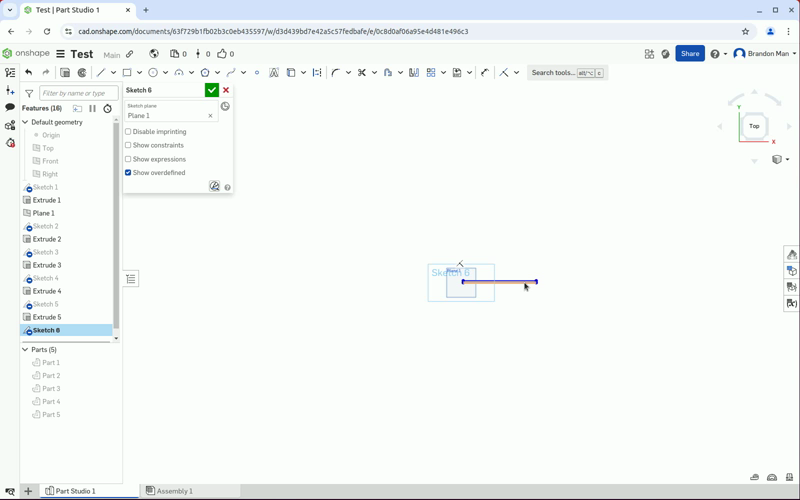
scroll(6)
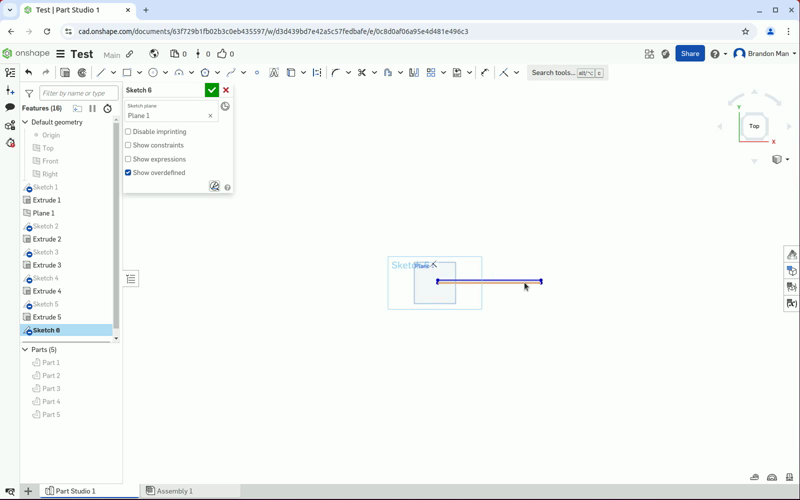
scroll(6)
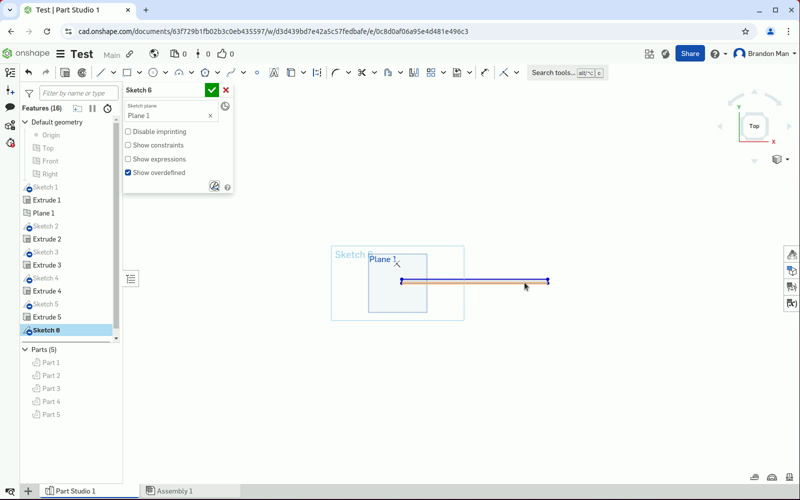
scroll(6)
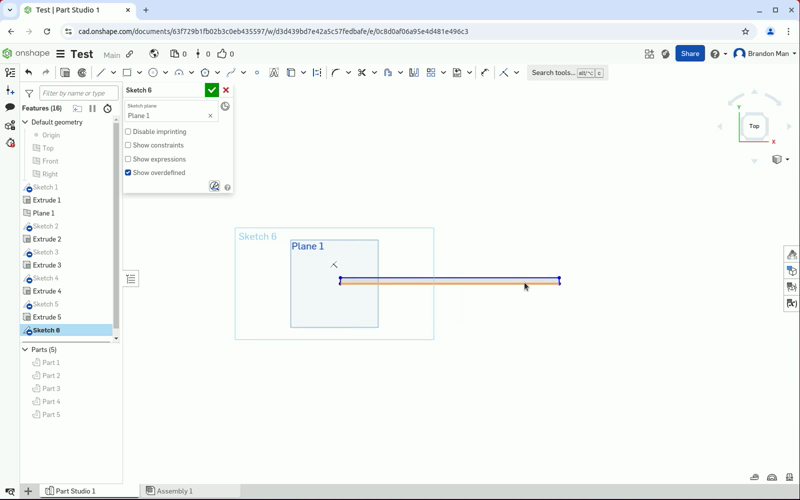
scroll(6)
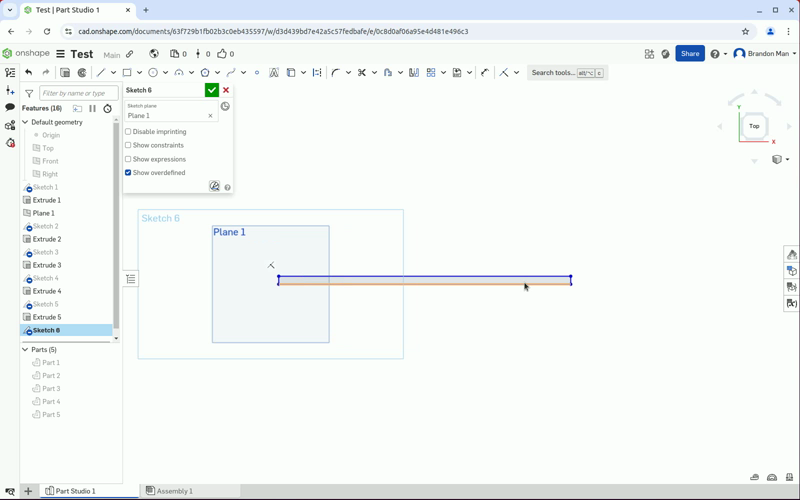
scroll(6)
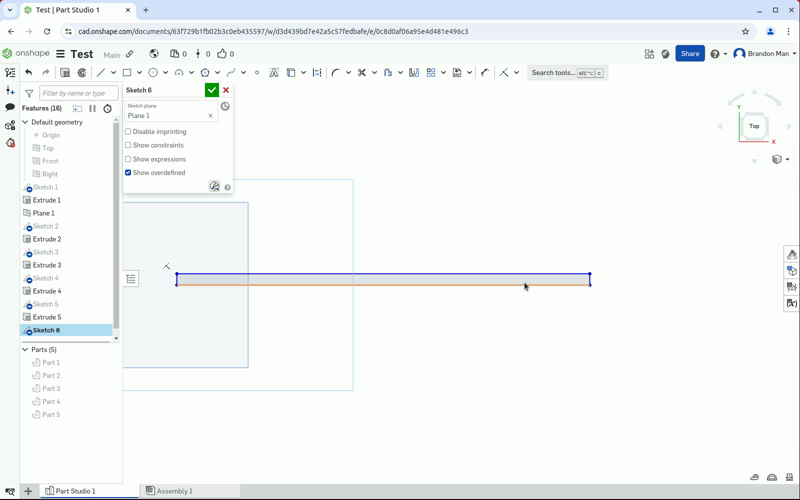
scroll(6)
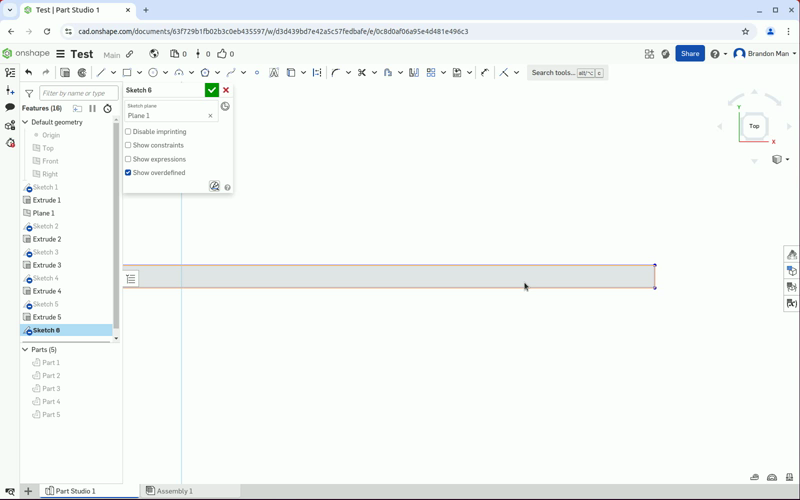
click(524, 282)
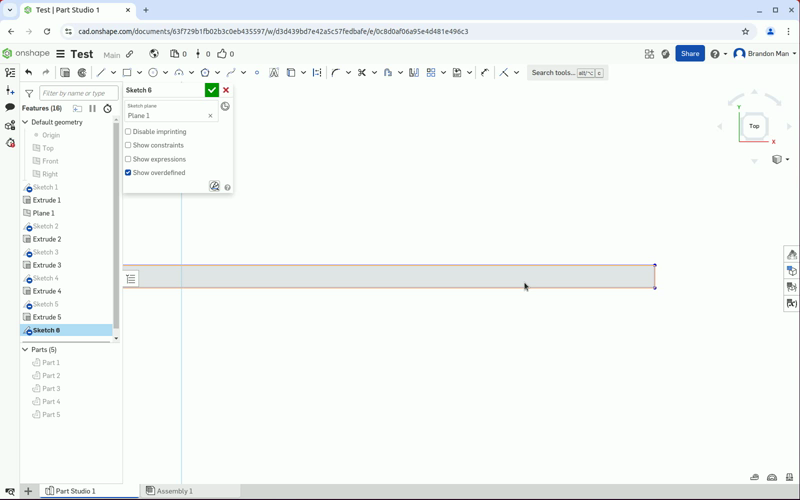
scroll(-6)
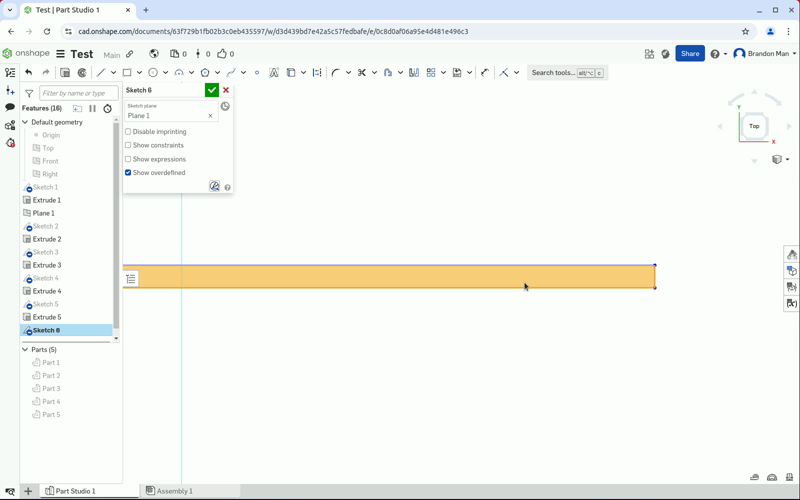
scroll(-6)
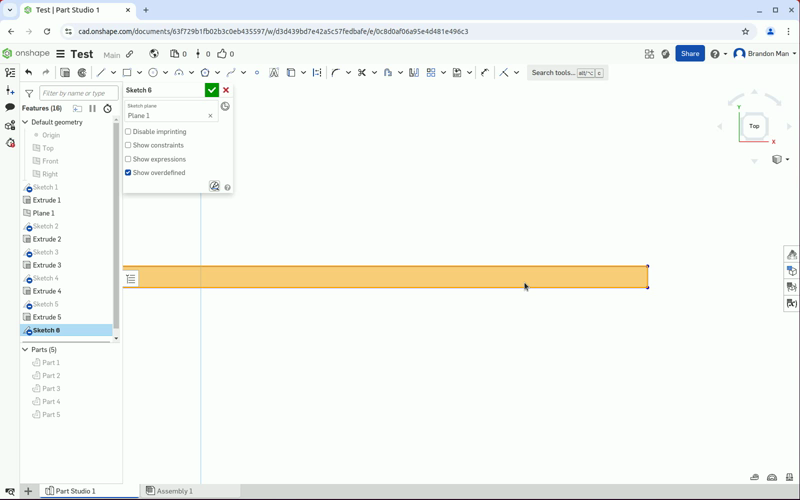
scroll(-6)
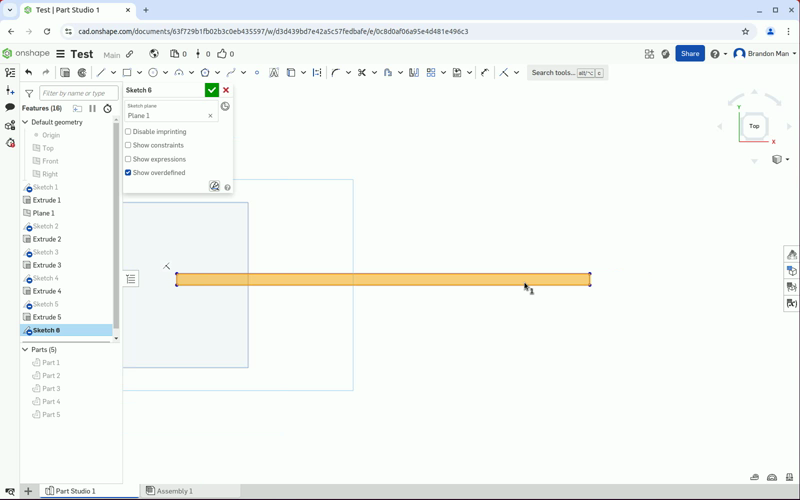
scroll(-6)
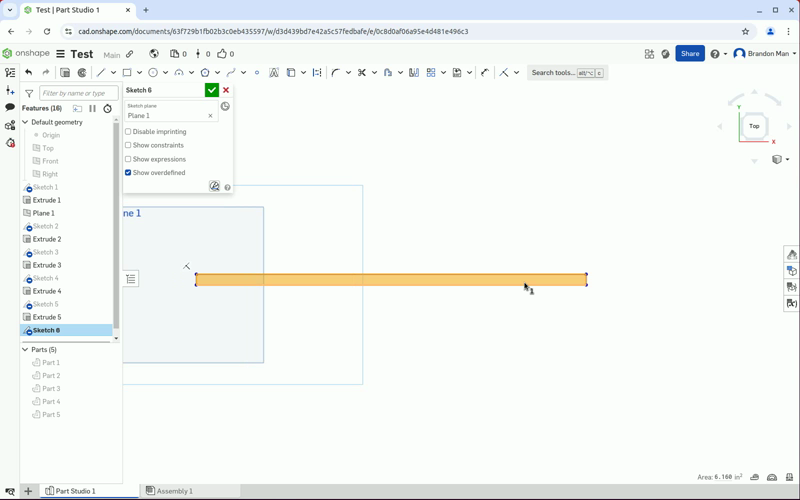
scroll(-6)
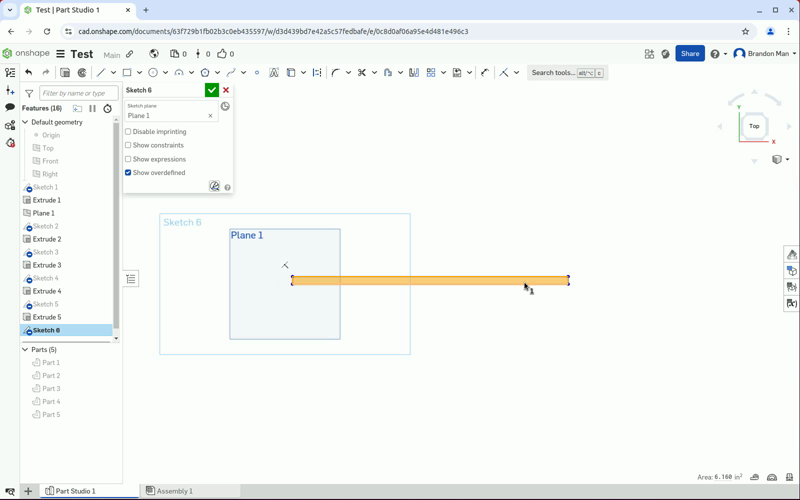
scroll(-6)
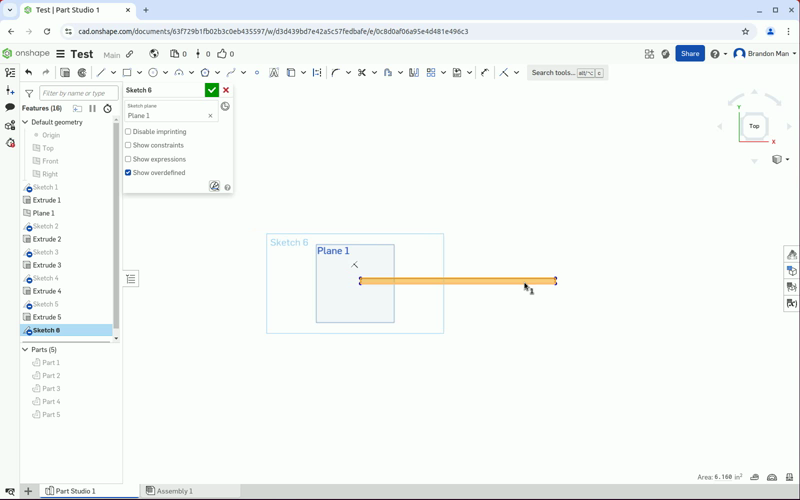
scroll(-6)
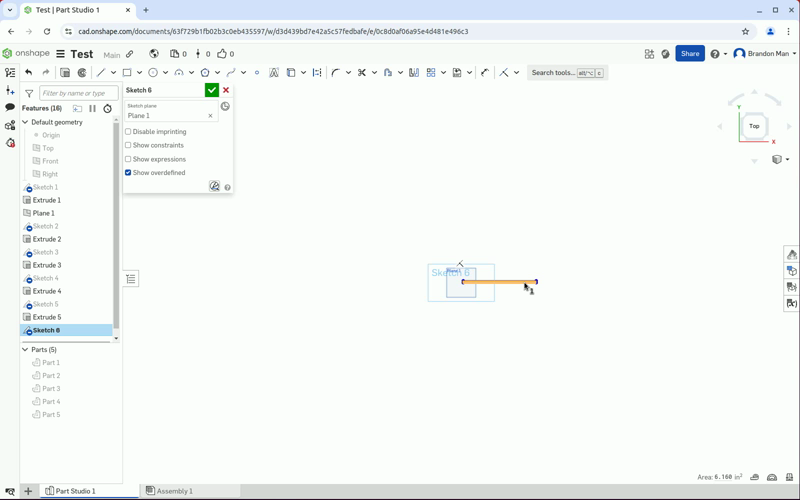
mouse_move(73, 352)
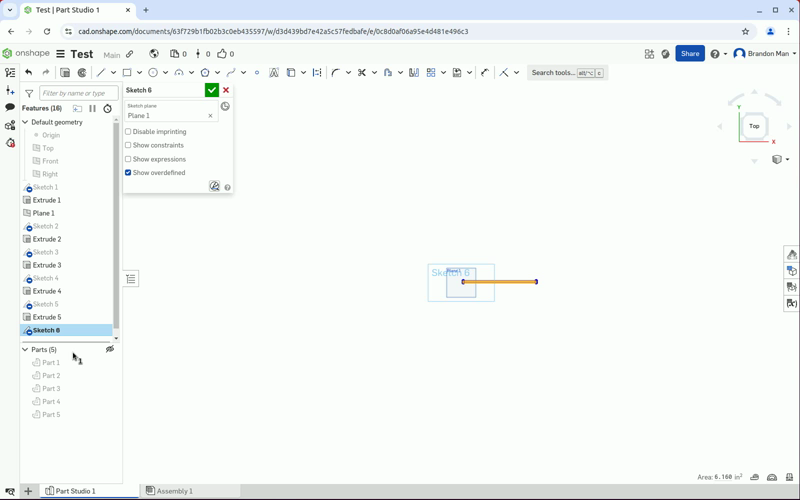
key(shift+y)
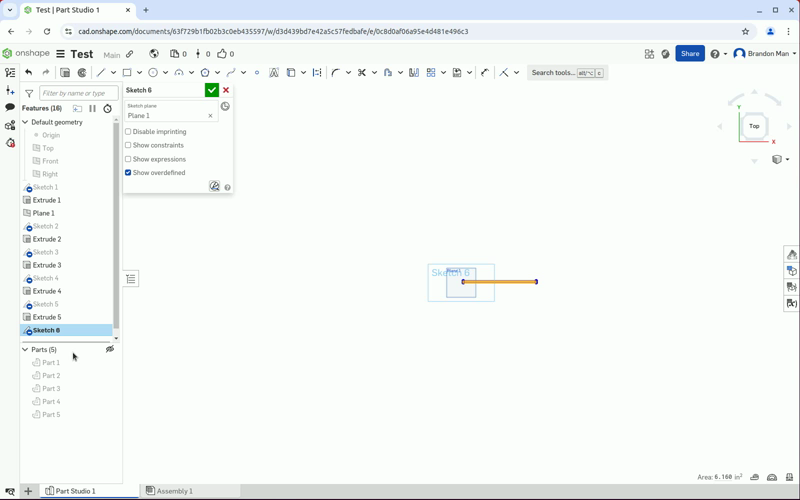
key(shift+e)
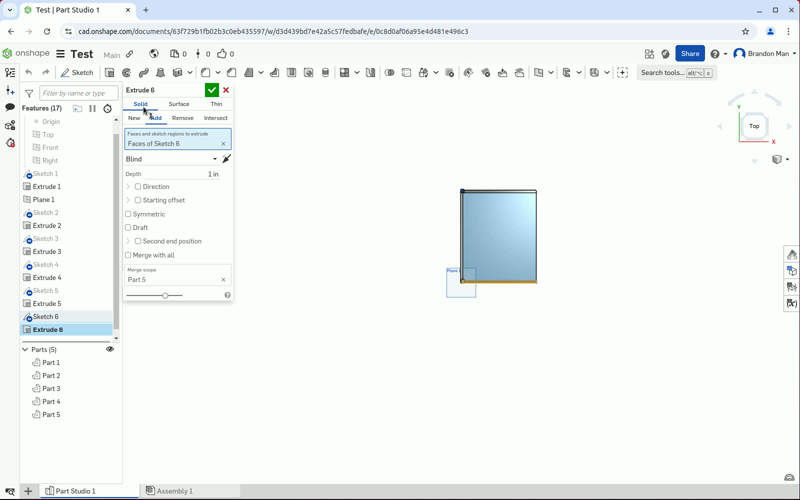
mouse_move(143, 106)
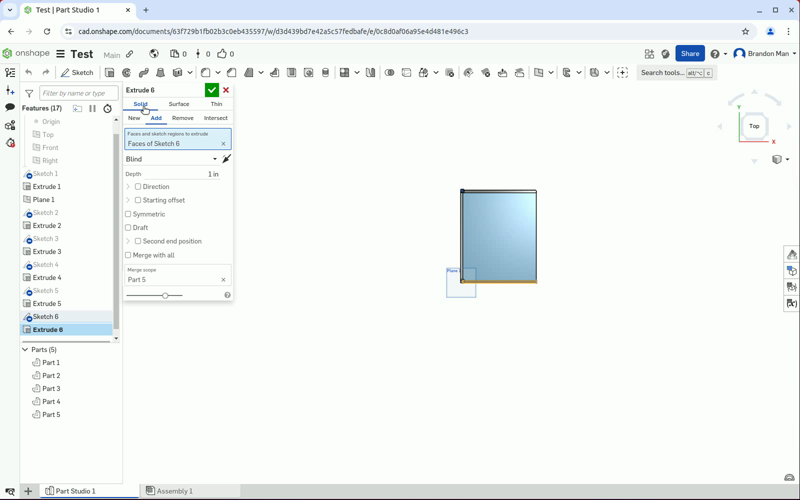
click(143, 106)
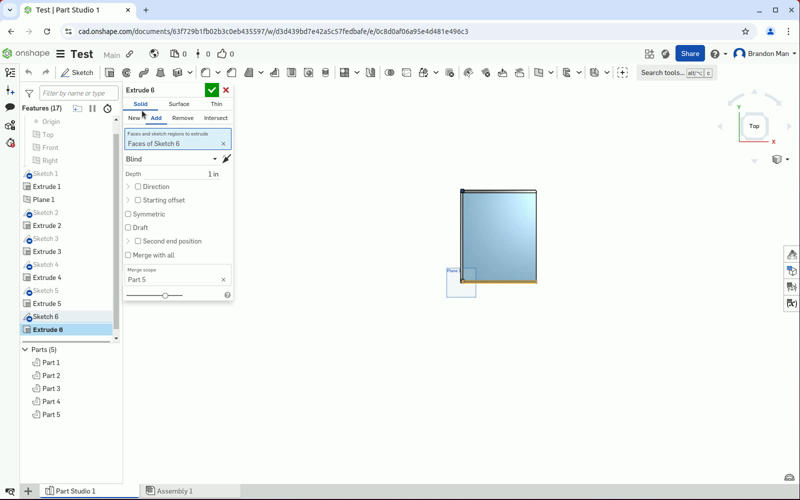
mouse_move(137, 120)
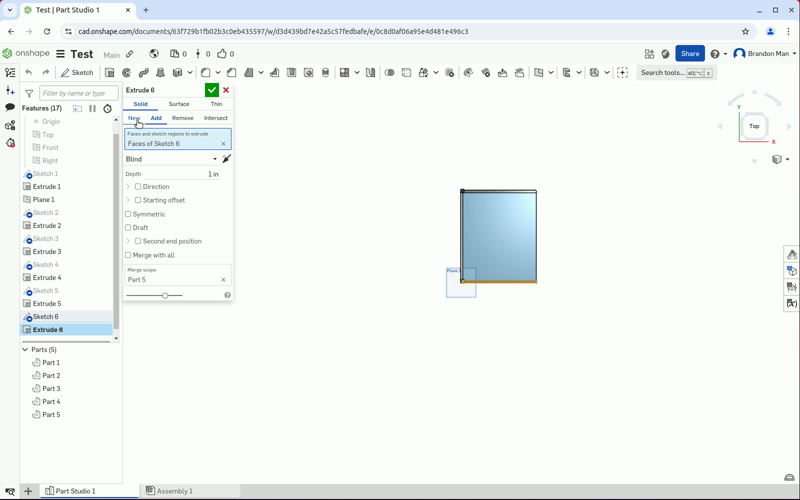
click(137, 120)
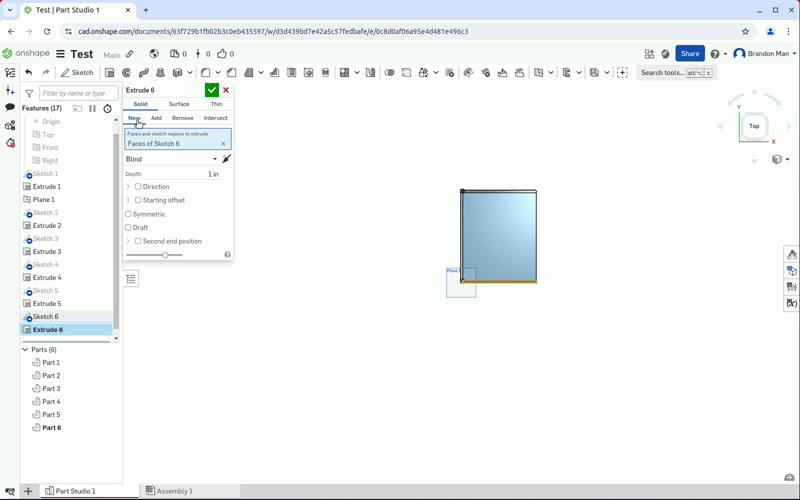
key(tab, 4)
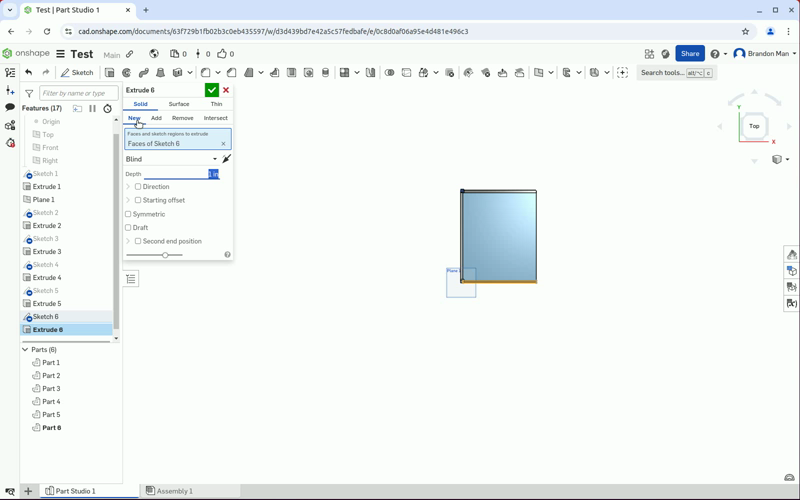
text(22.627)
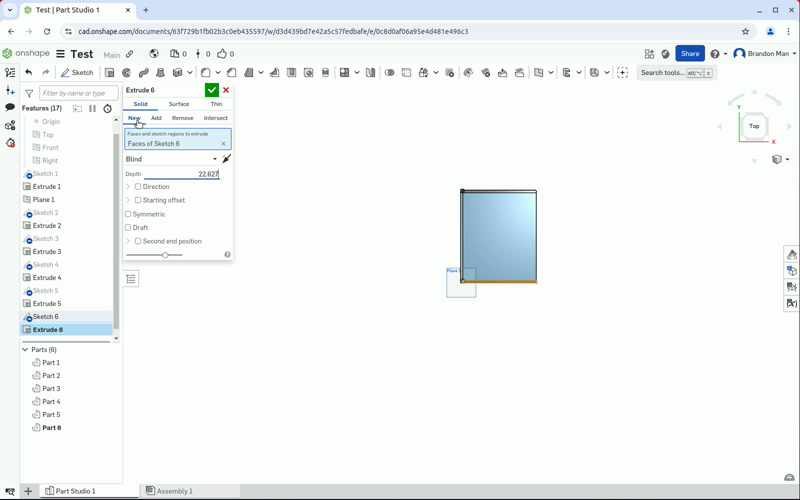
key(enter)
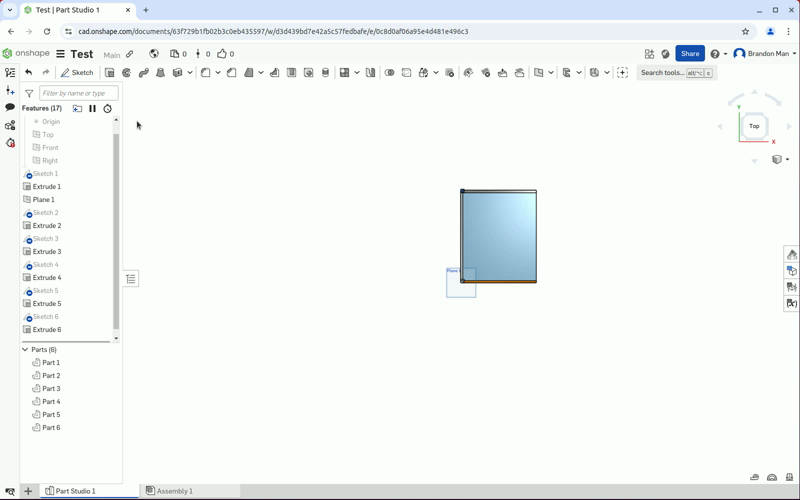
key(shift+h)
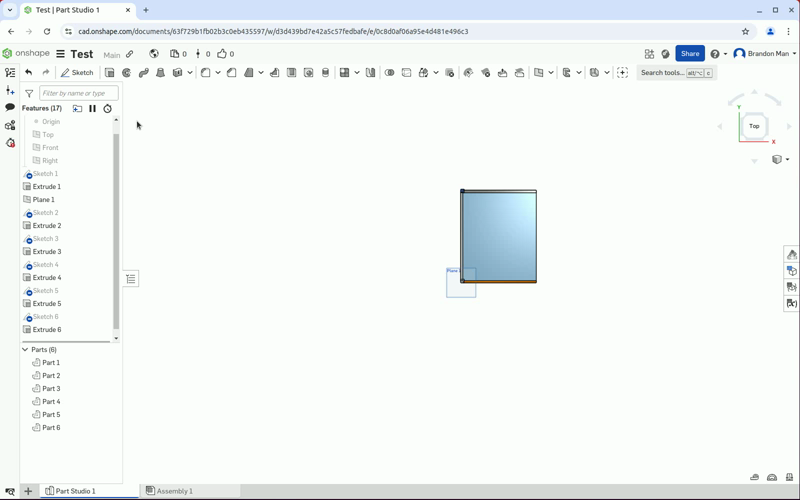
key(shift+h)
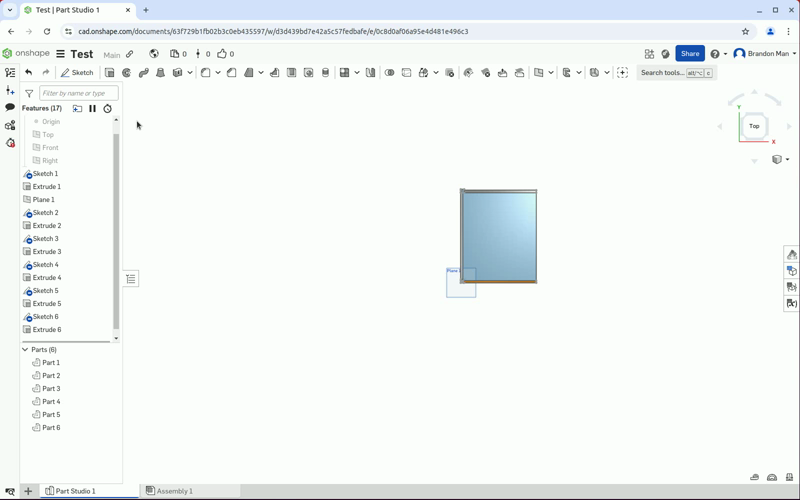
key(shift+7)
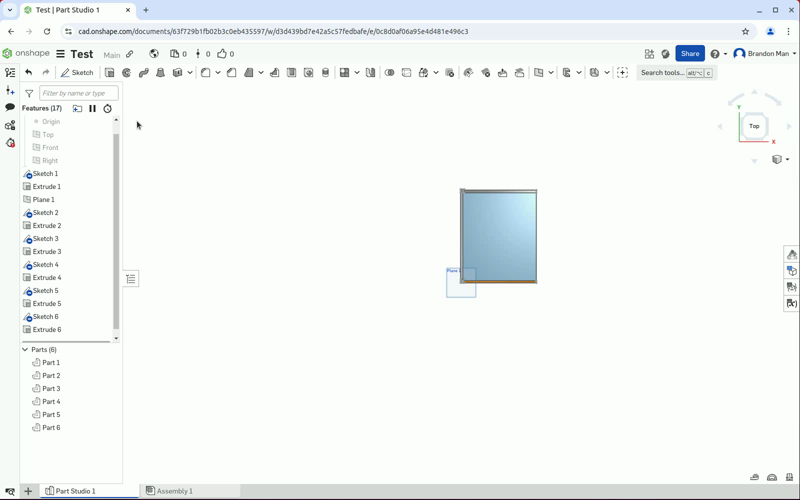
key(up, 3)
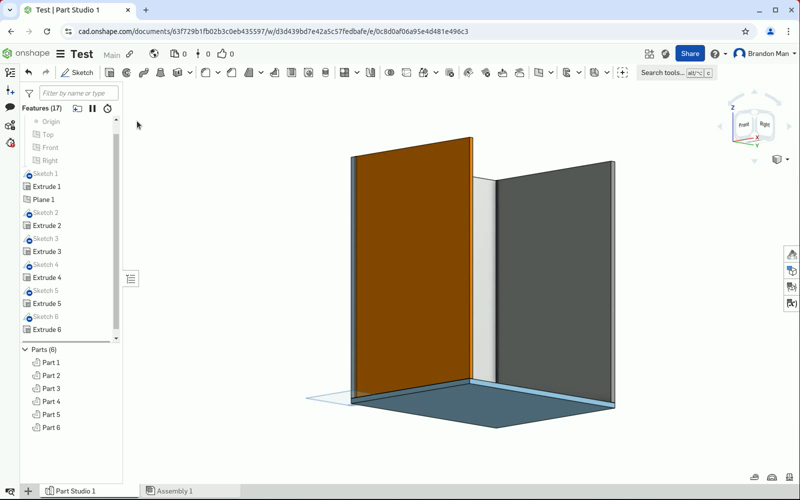
key(left, 3)
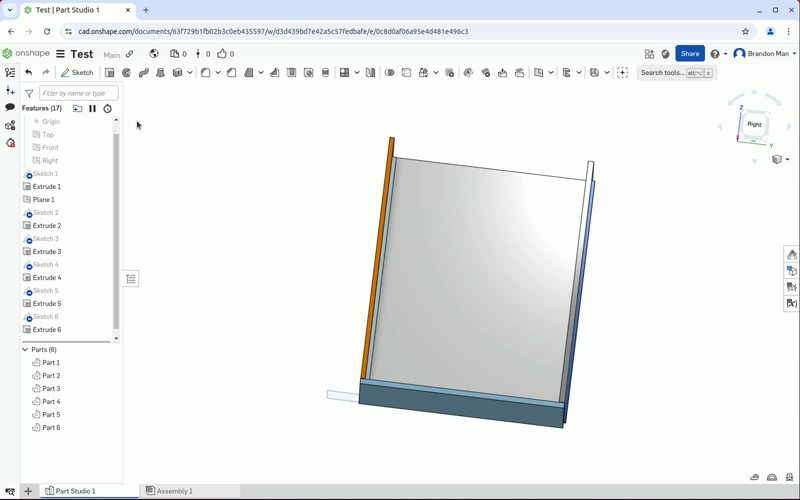
key(right, 3)
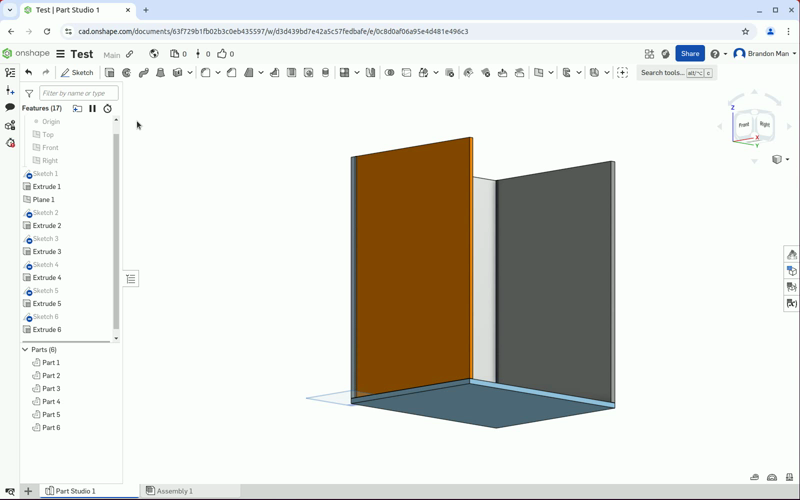
key(down, 3)
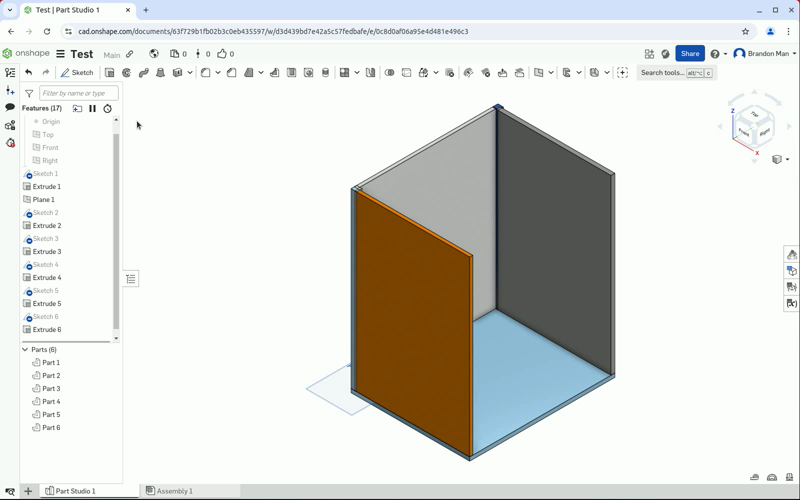
mouse_move(69, 176)
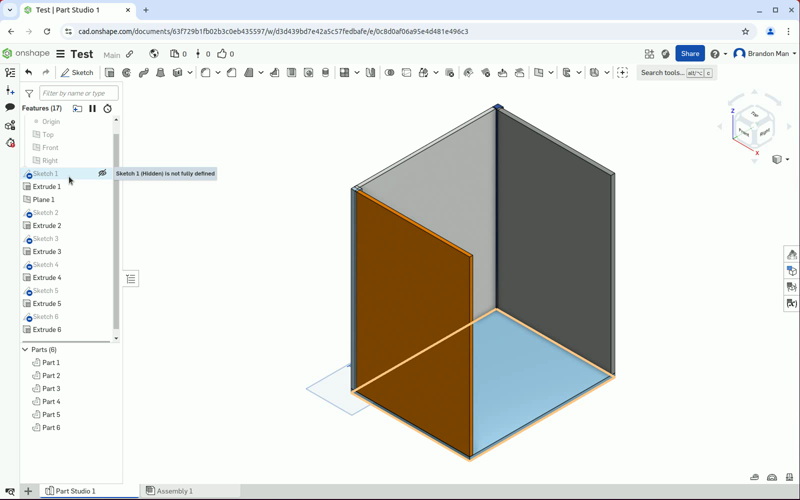
click(69, 176)